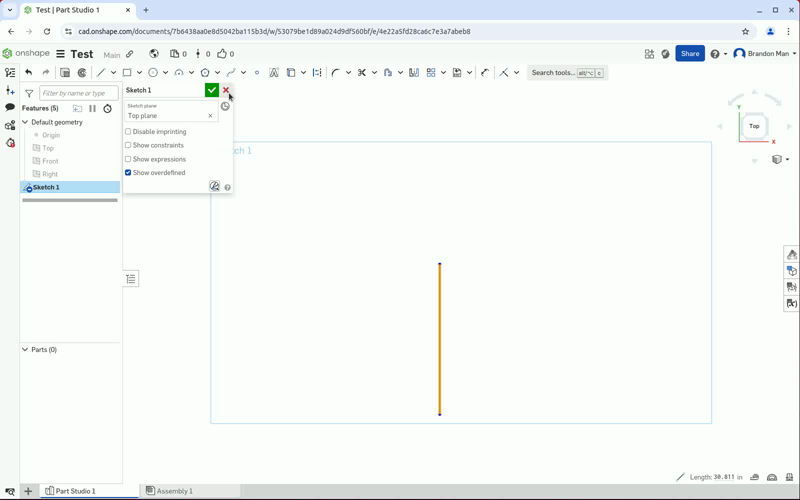
key(shift+h)
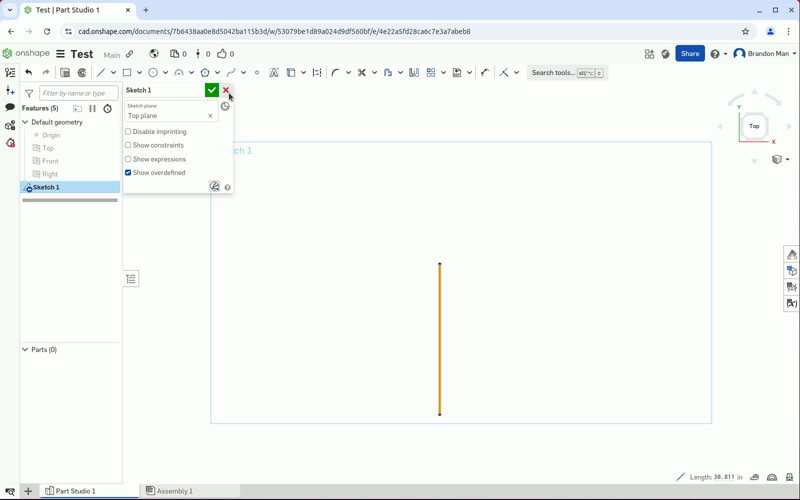
key(shift+s)
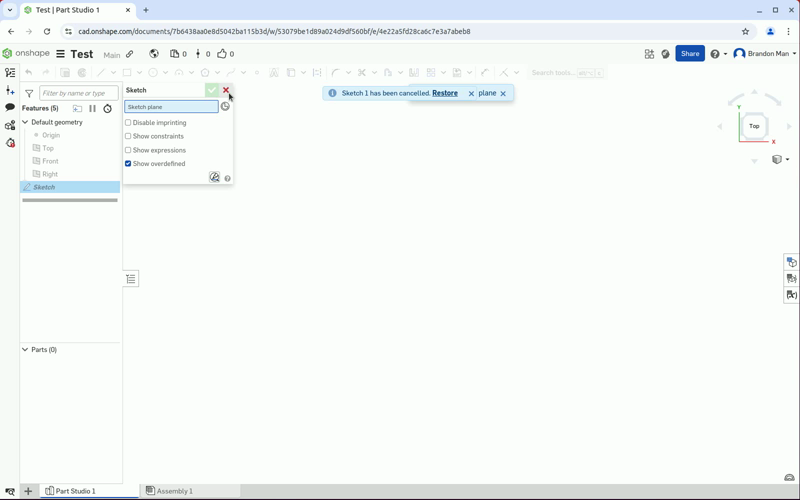
mouse_move(73, 150)
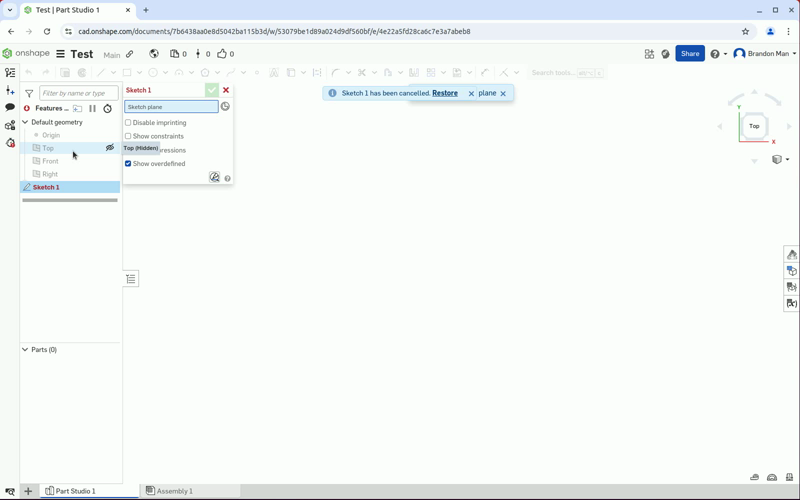
click(73, 150)
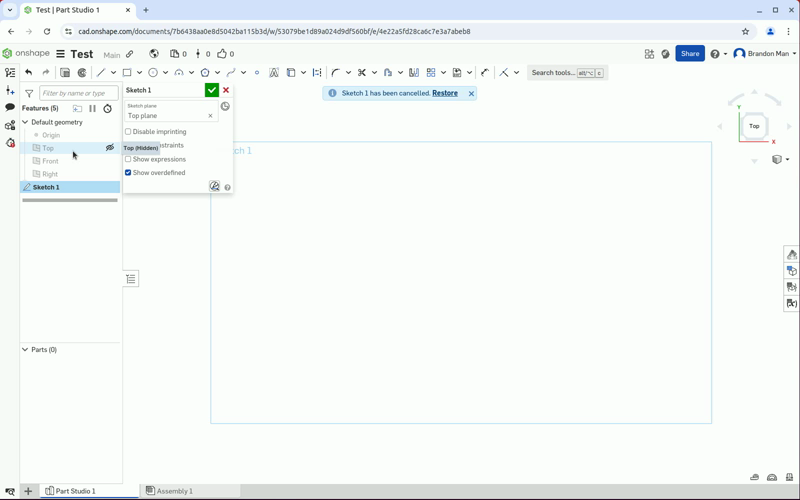
mouse_move(73, 352)
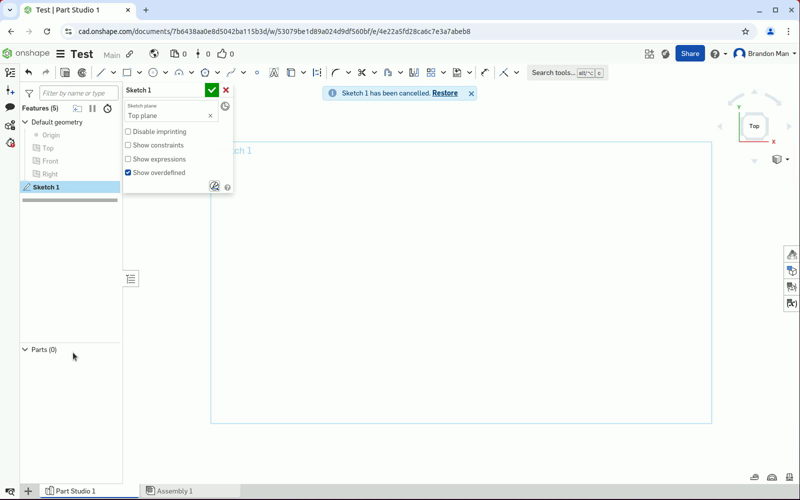
key(y)
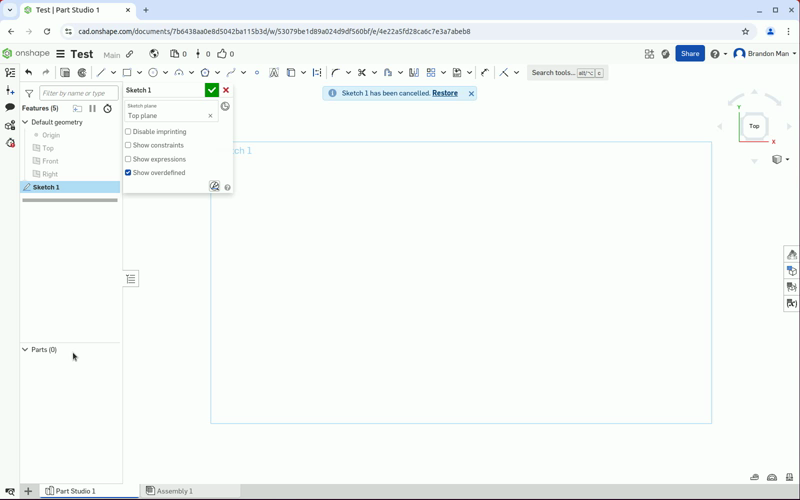
key(l)
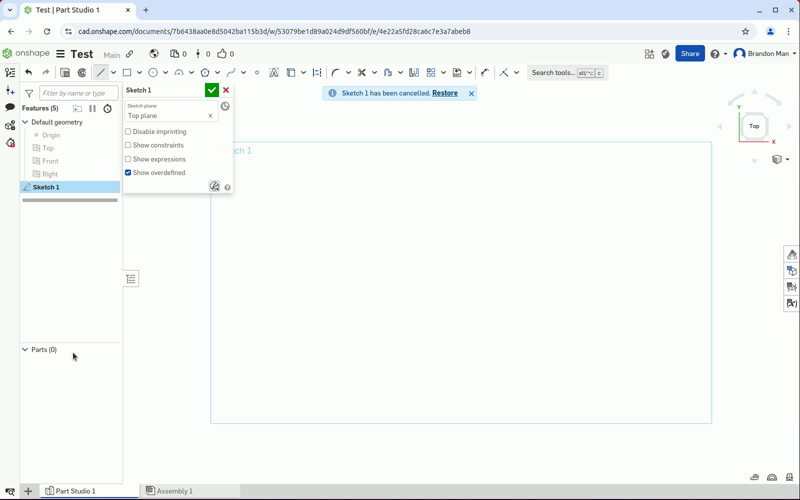
key_down(shift)
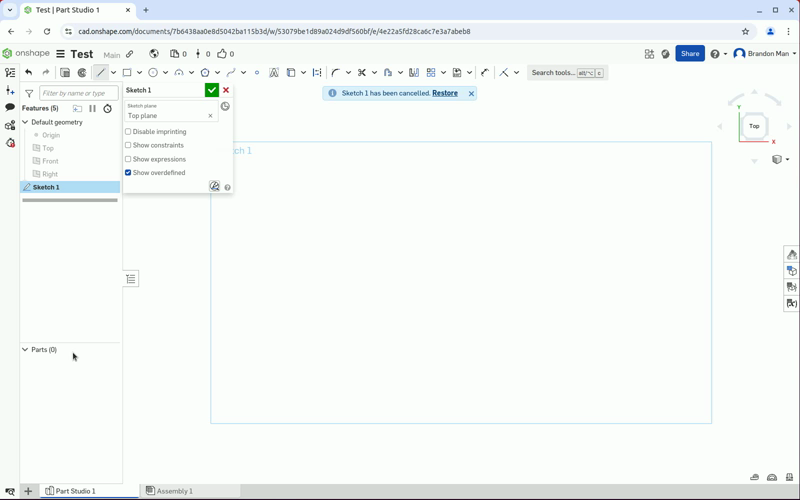
mouse_move(368, 380)
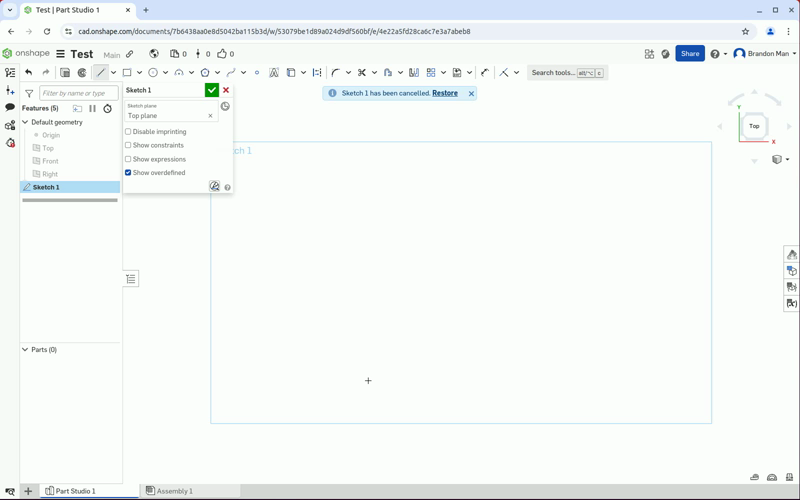
click(368, 380)
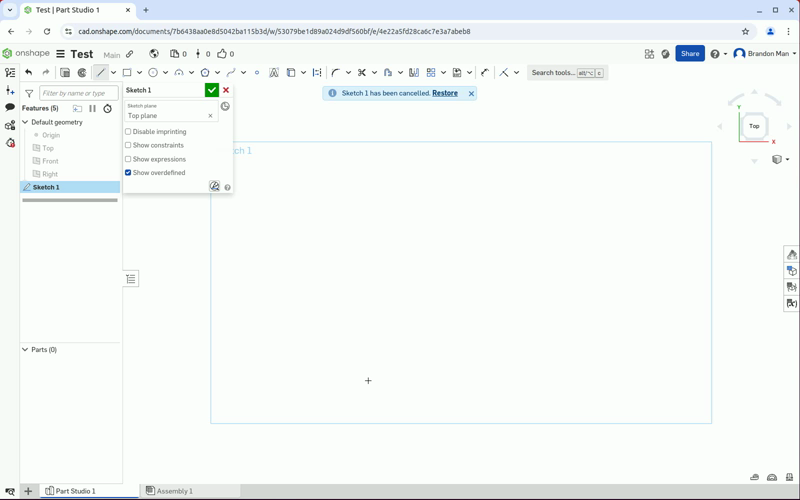
key_up(shift)
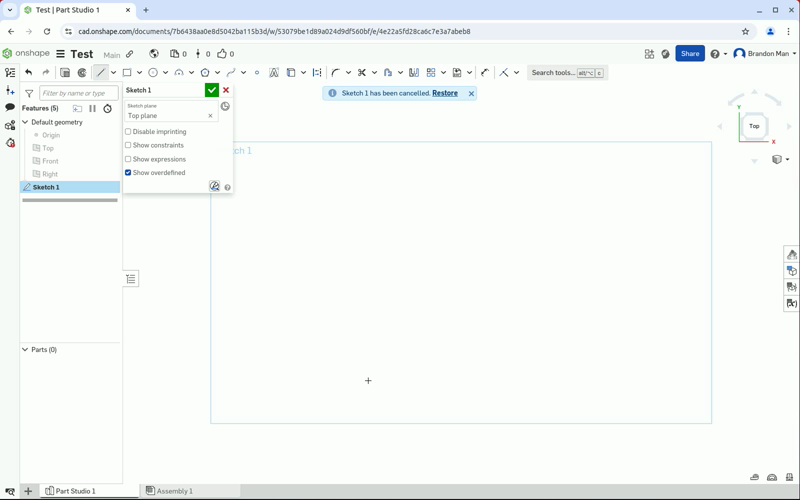
key_down(shift)
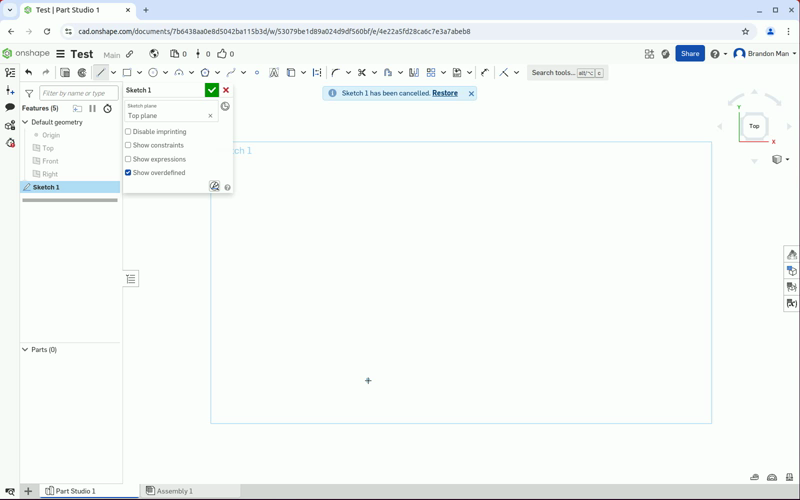
mouse_move(572, 380)
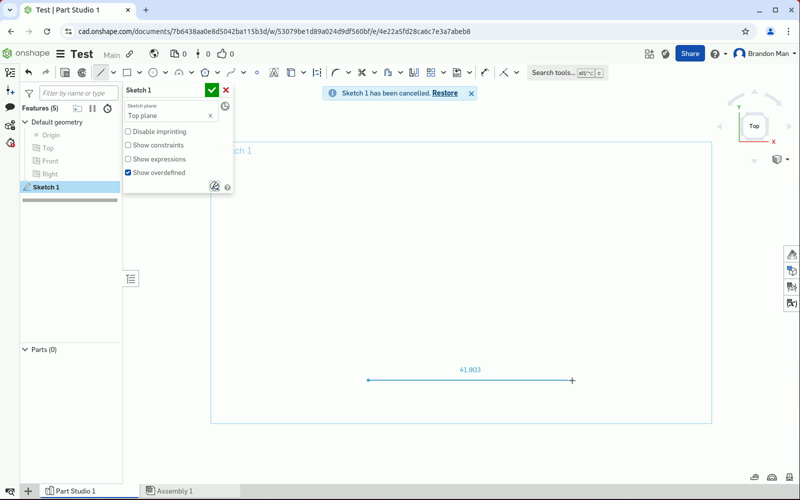
click(572, 380)
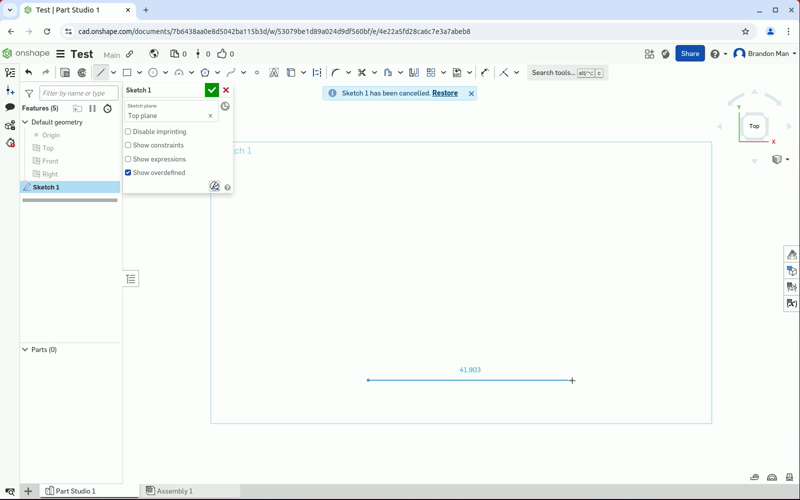
key_up(shift)
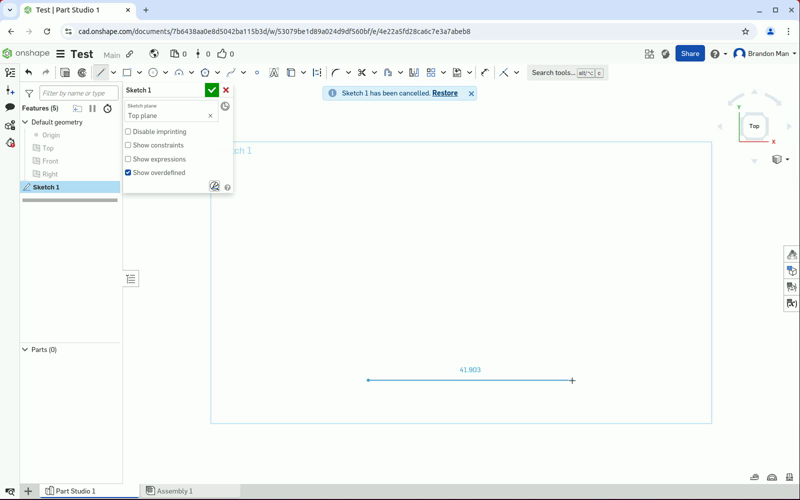
key_down(shift)
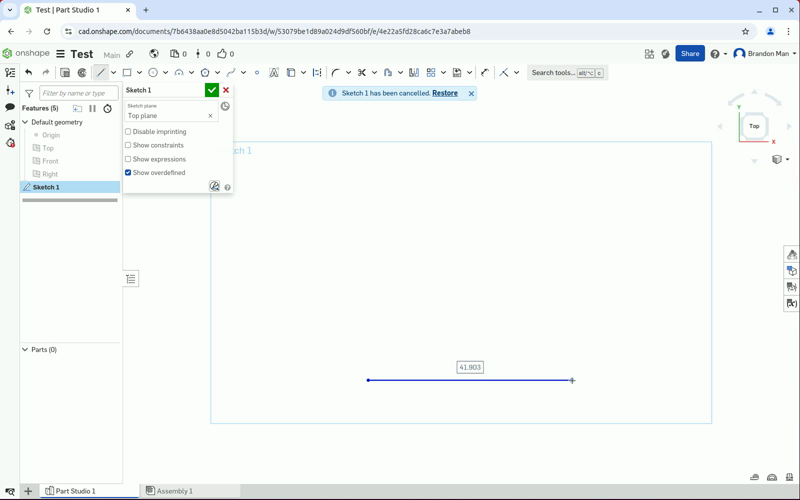
mouse_move(572, 229)
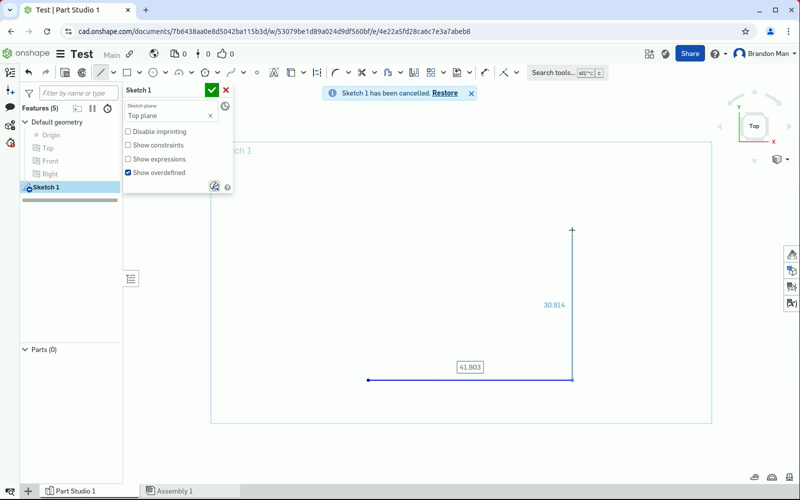
click(572, 229)
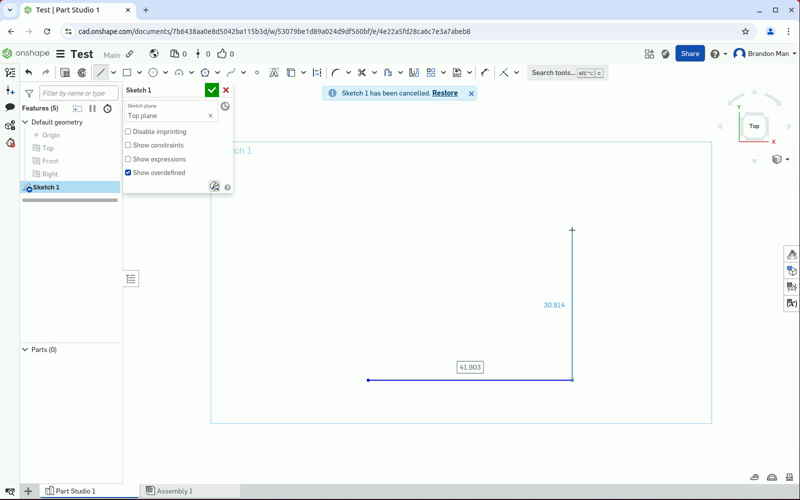
key_up(shift)
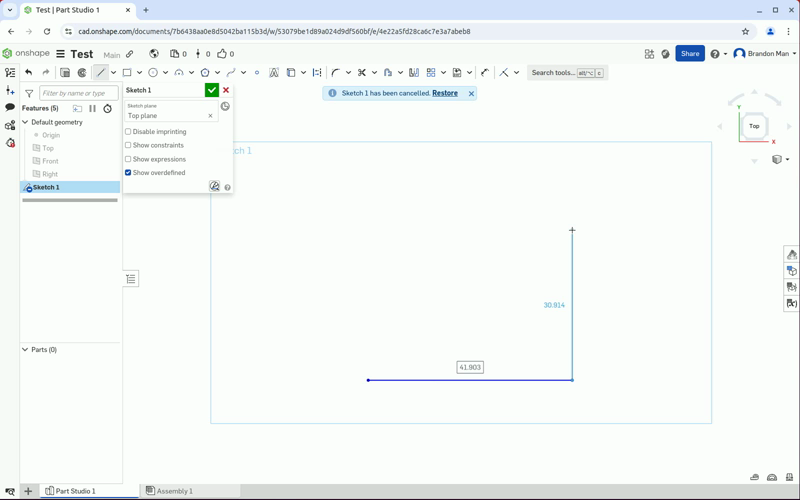
key_down(shift)
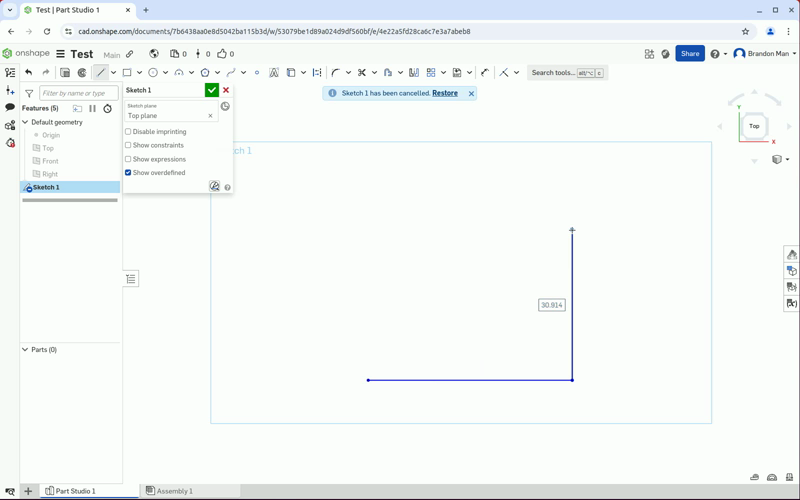
mouse_move(368, 229)
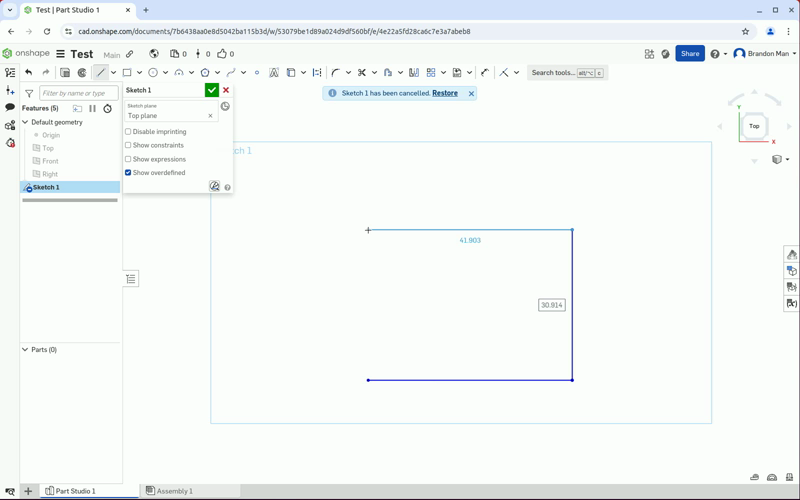
click(368, 229)
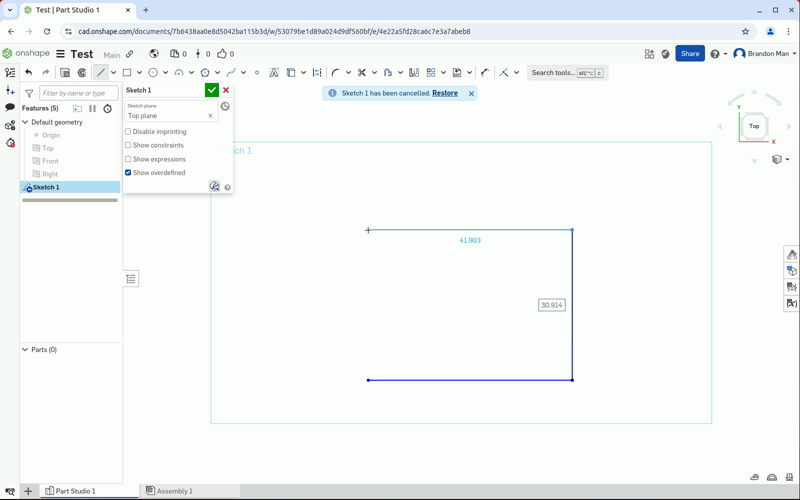
key_up(shift)
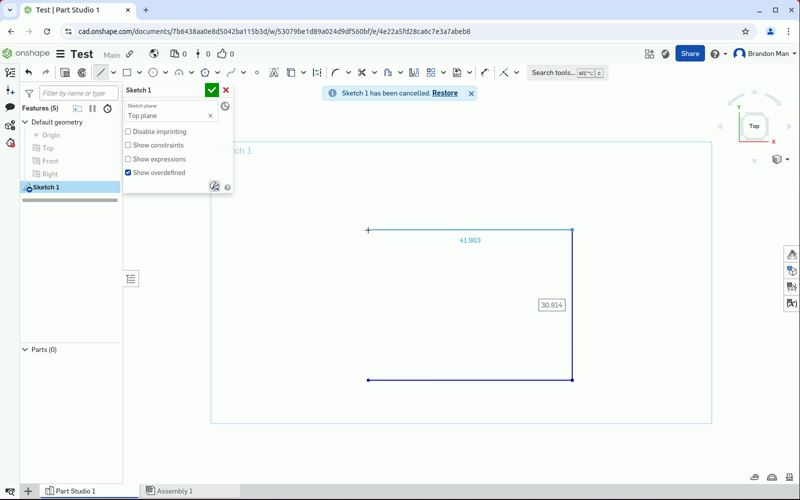
key_down(shift)
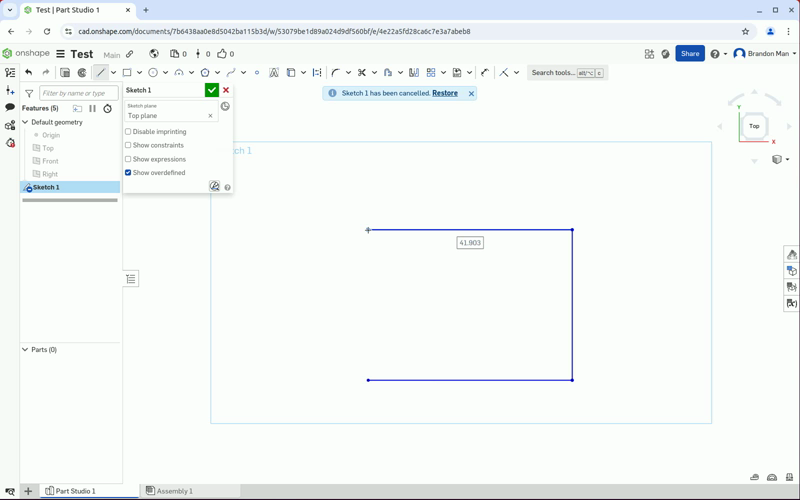
mouse_move(368, 380)
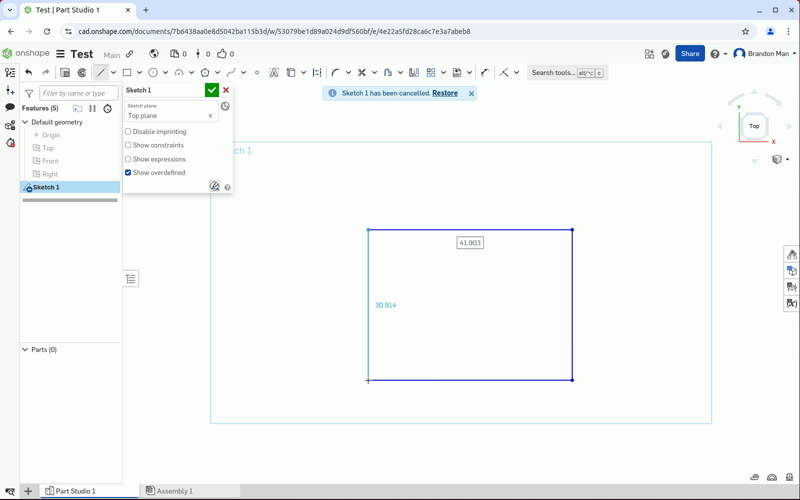
key_up(shift)
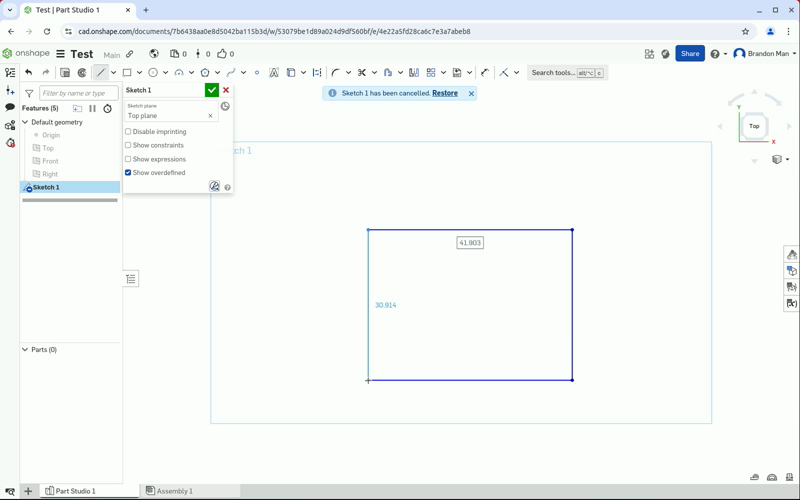
click(368, 380)
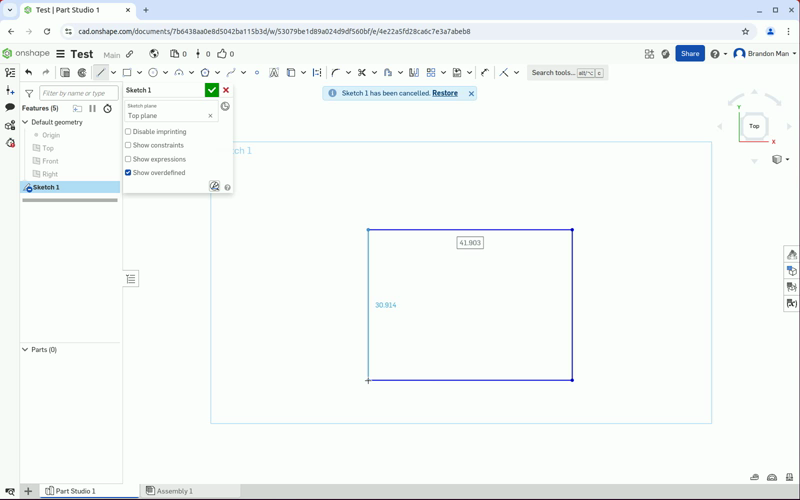
key(esc)
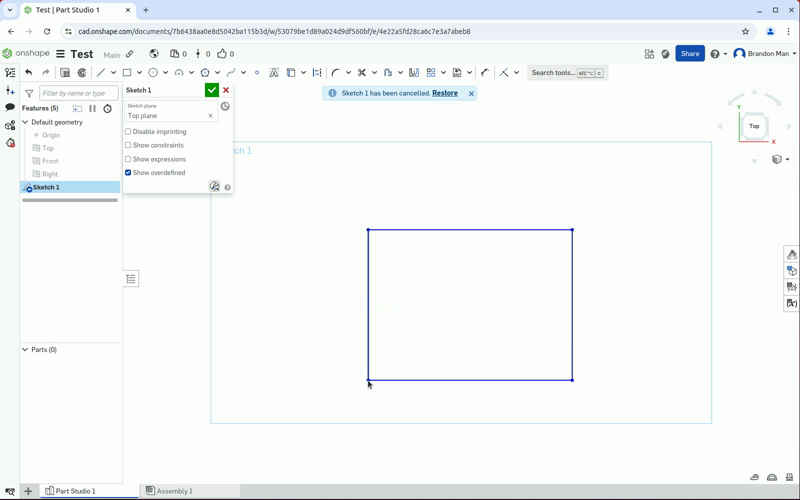
mouse_move(545, 336)
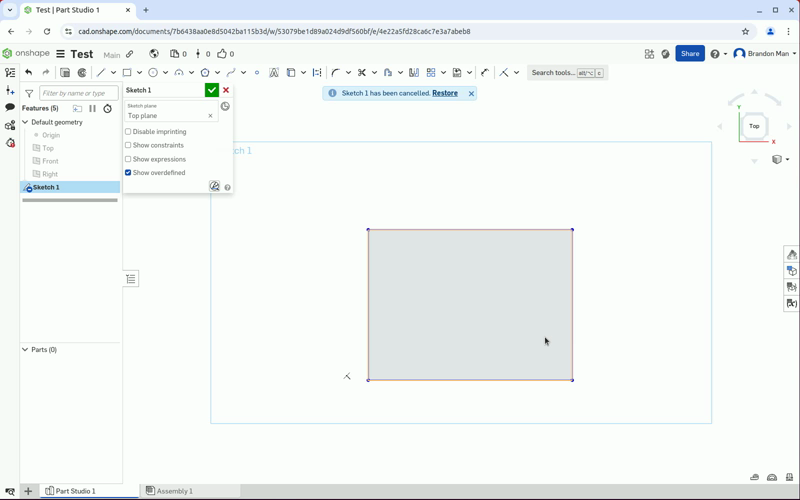
click(545, 336)
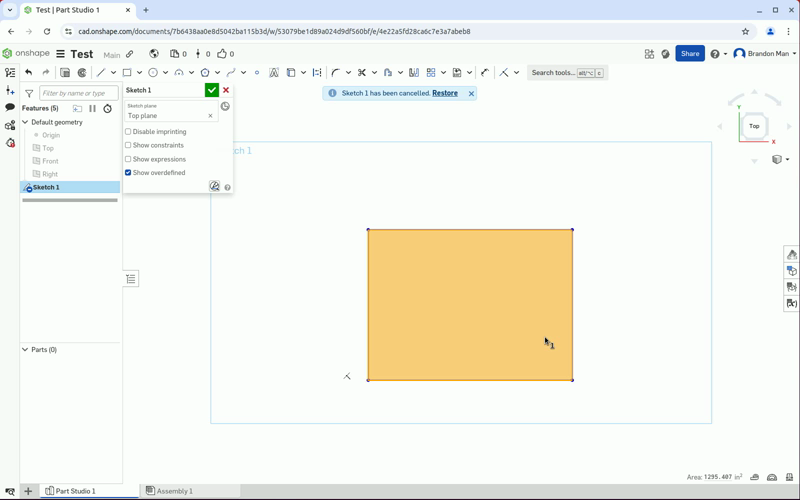
mouse_move(73, 352)
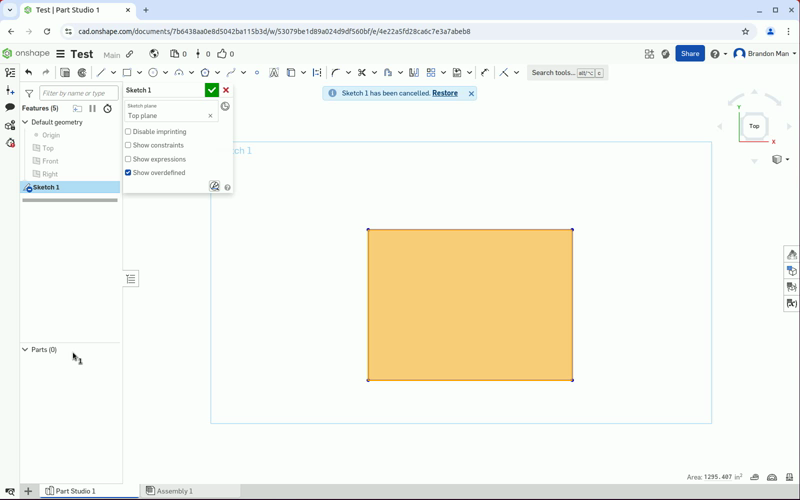
key(shift+y)
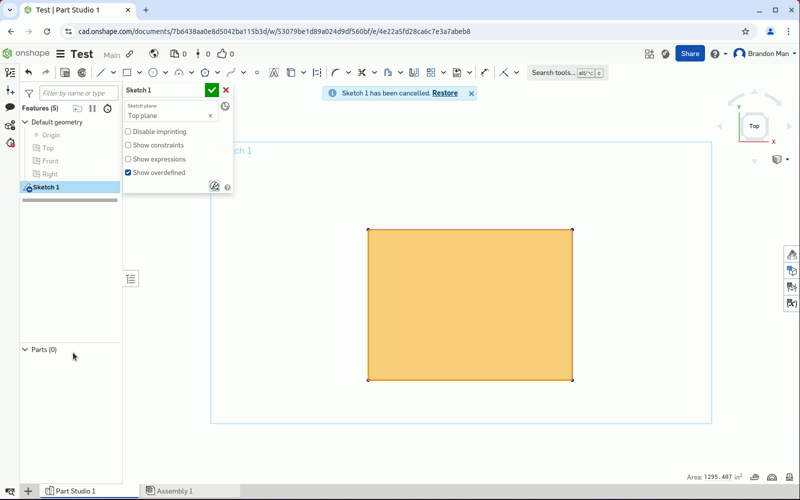
key(shift+e)
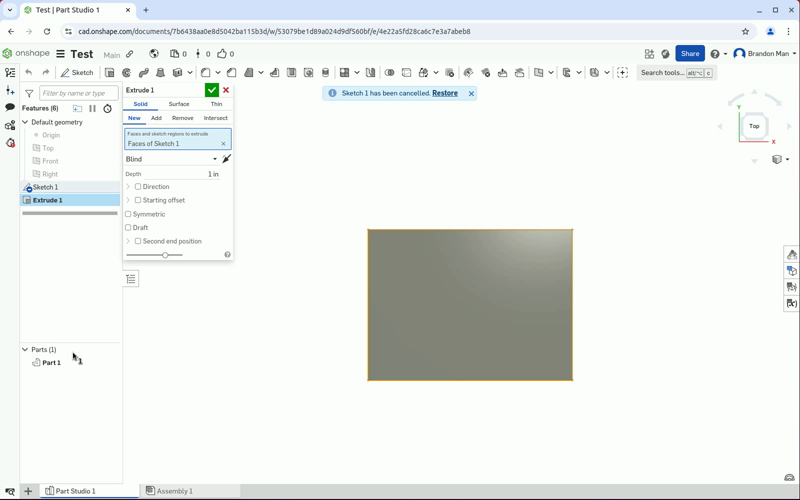
mouse_move(143, 106)
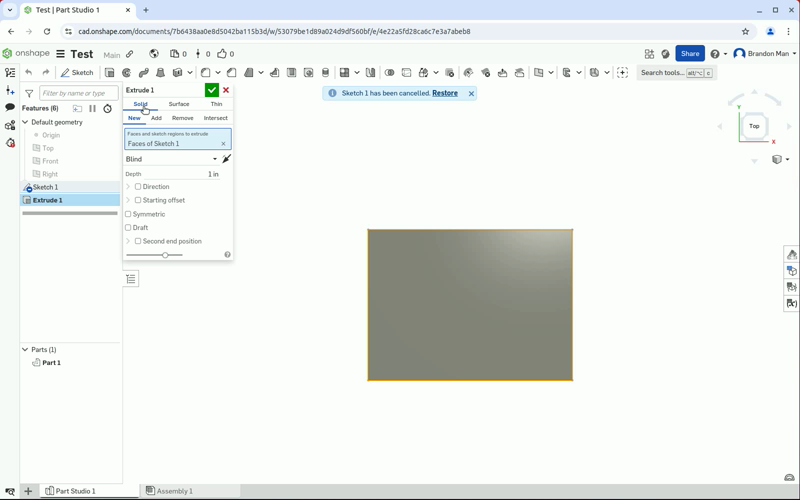
click(143, 106)
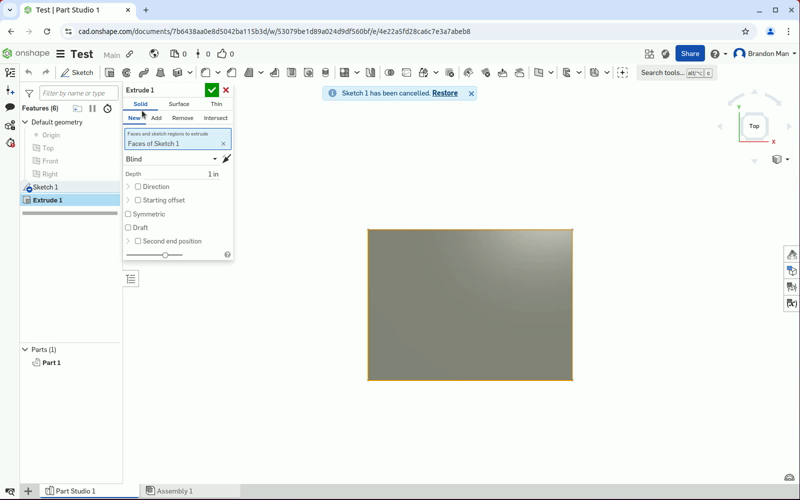
mouse_move(137, 120)
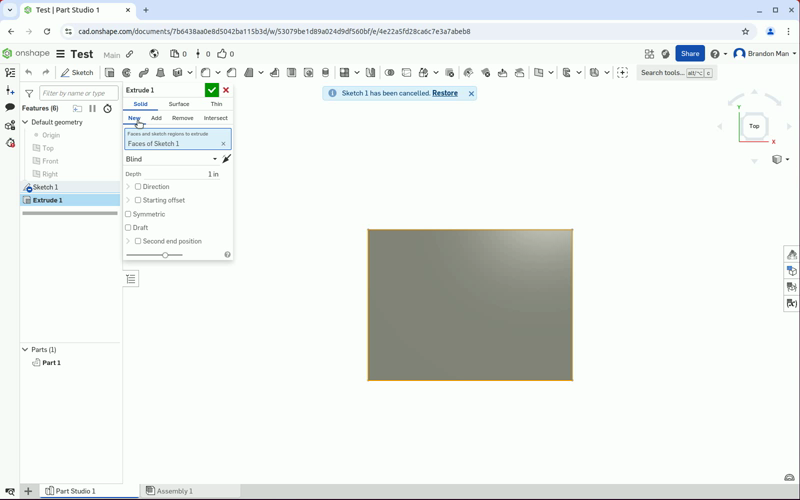
click(137, 120)
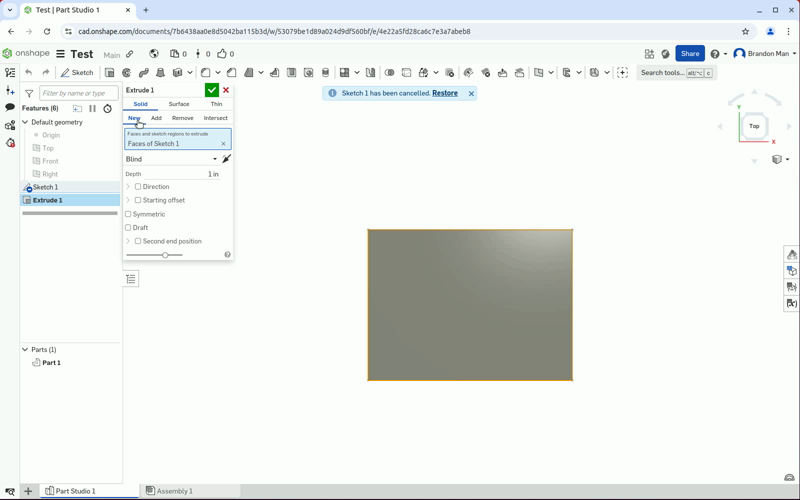
key(tab, 4)
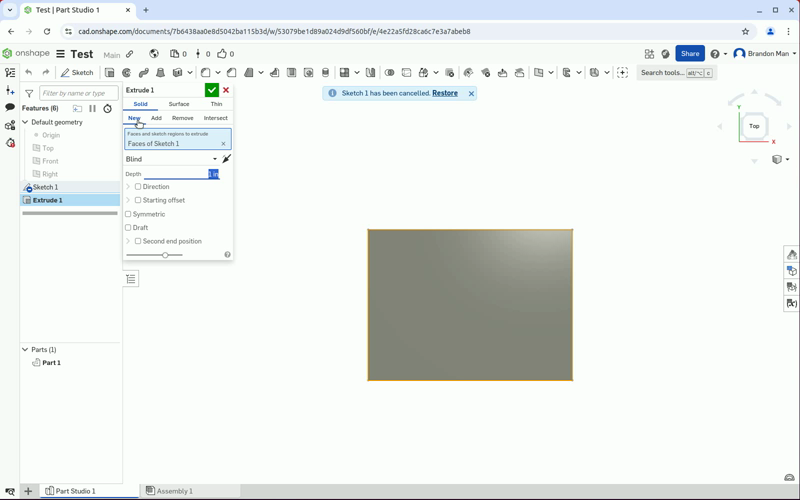
text(0.963)
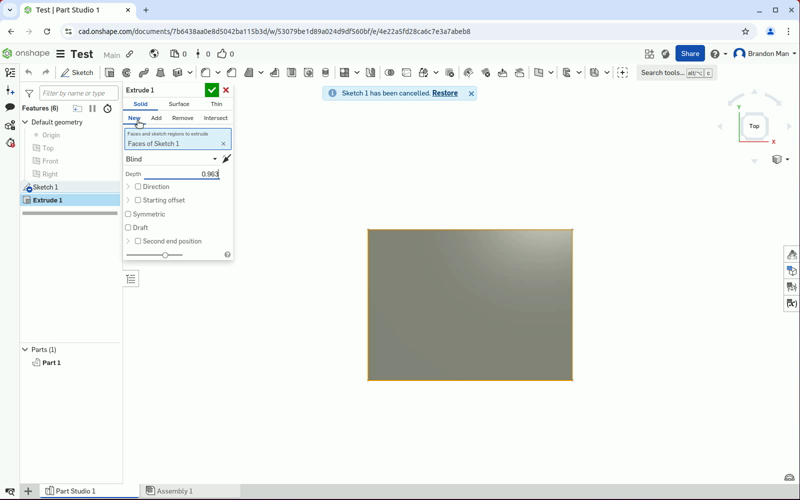
key(enter)
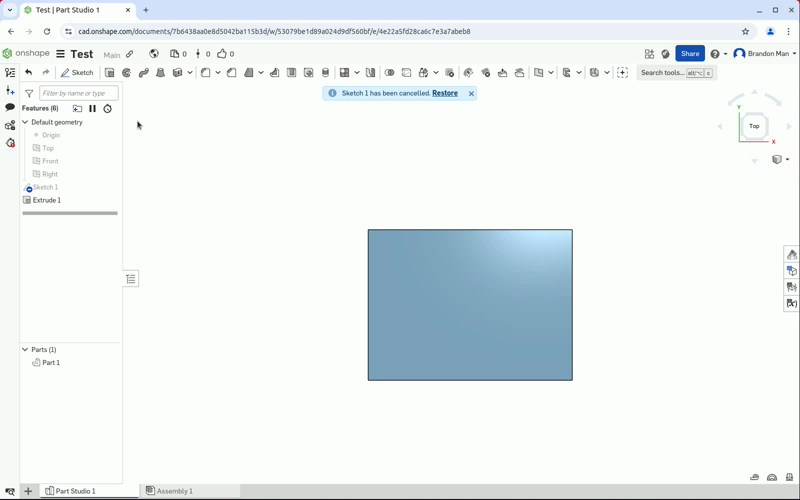
key(shift+h)
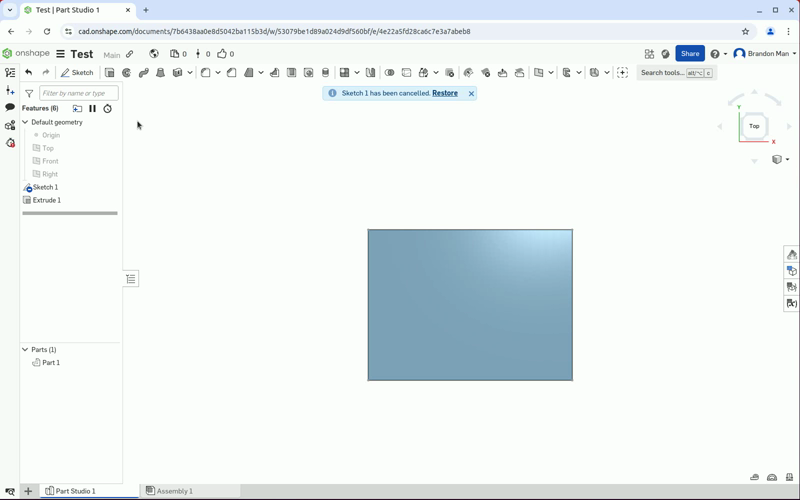
key(shift+h)
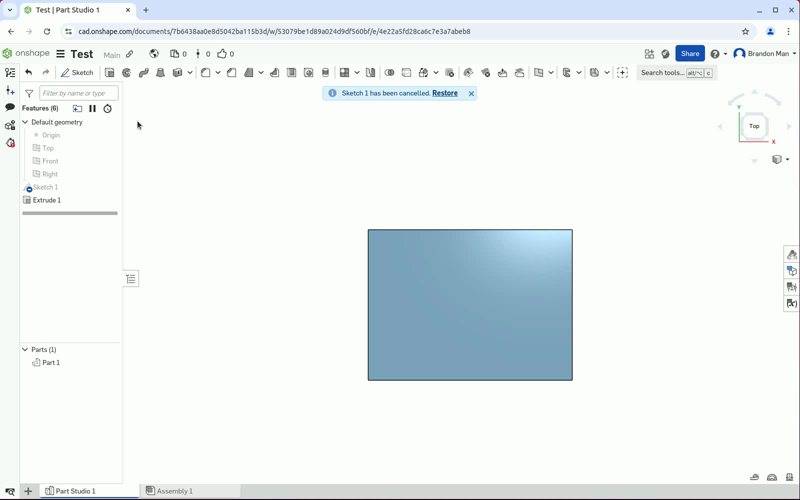
mouse_move(73, 189)
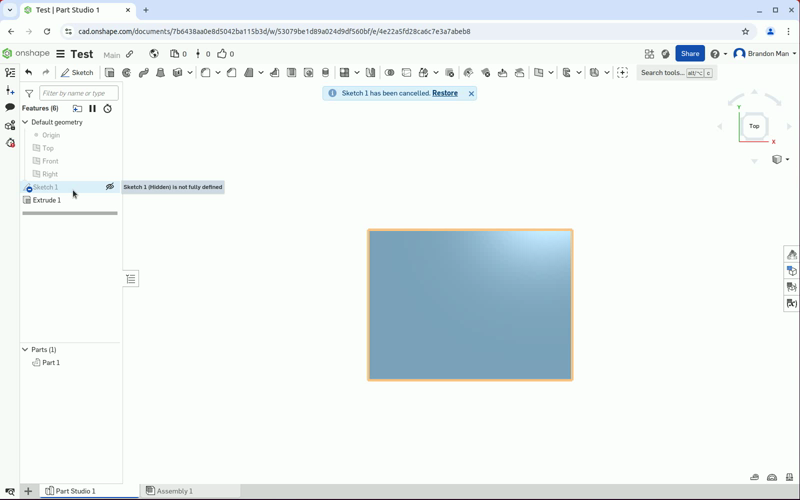
click(73, 189)
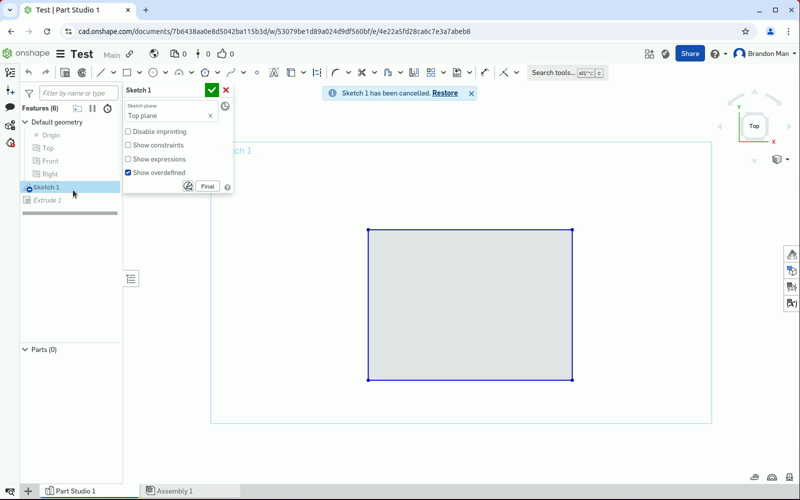
mouse_move(229, 92)
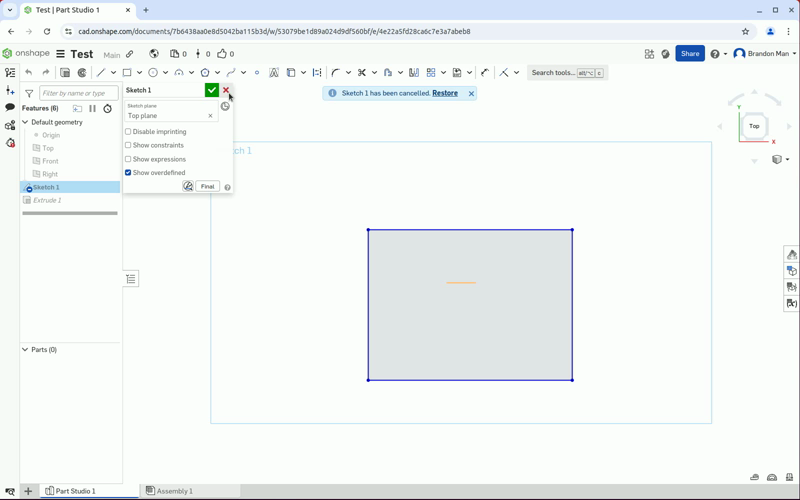
click(229, 92)
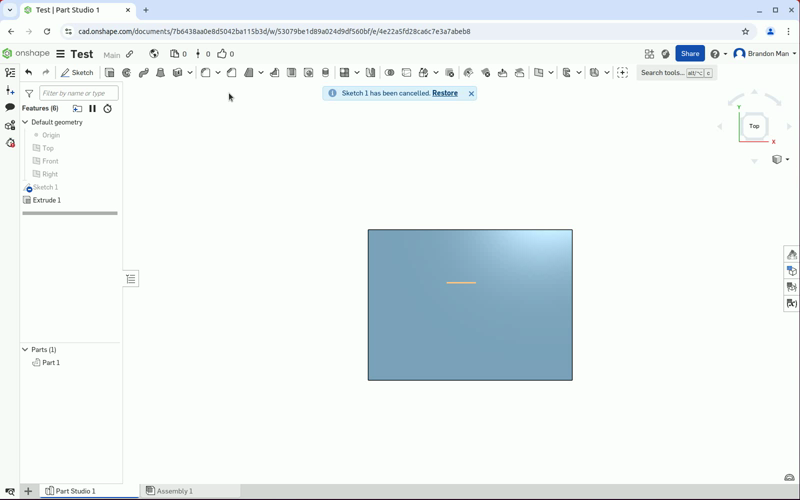
mouse_move(541, 75)
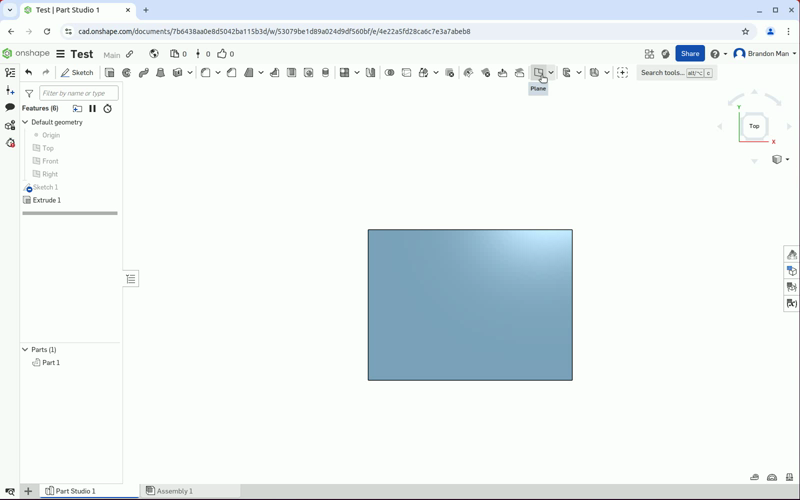
click(541, 75)
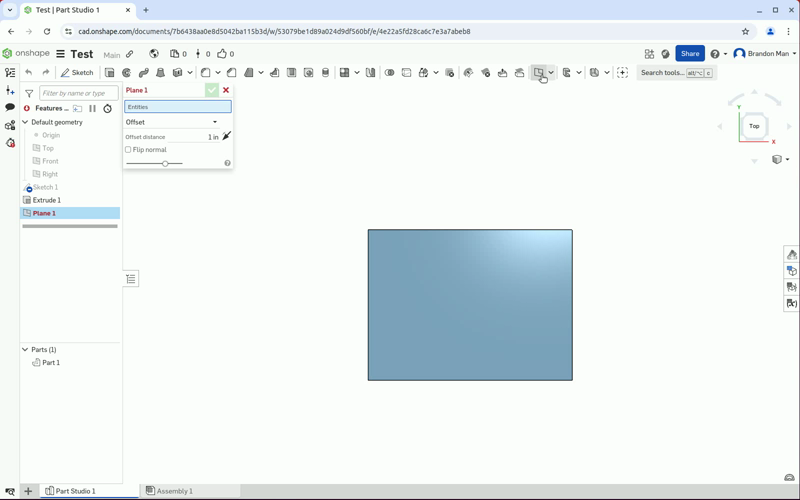
mouse_move(73, 150)
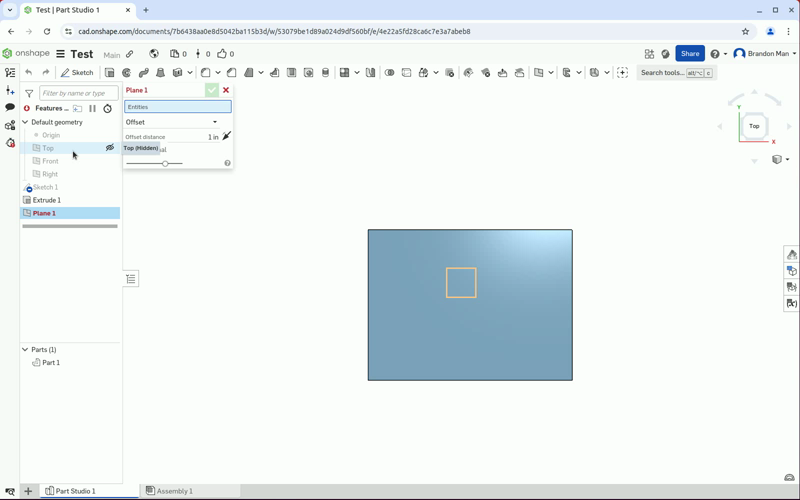
click(73, 150)
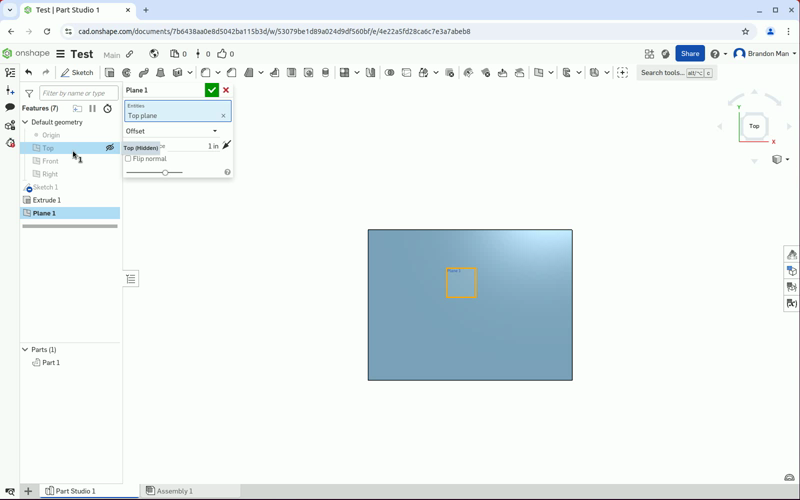
key(tab, 2)
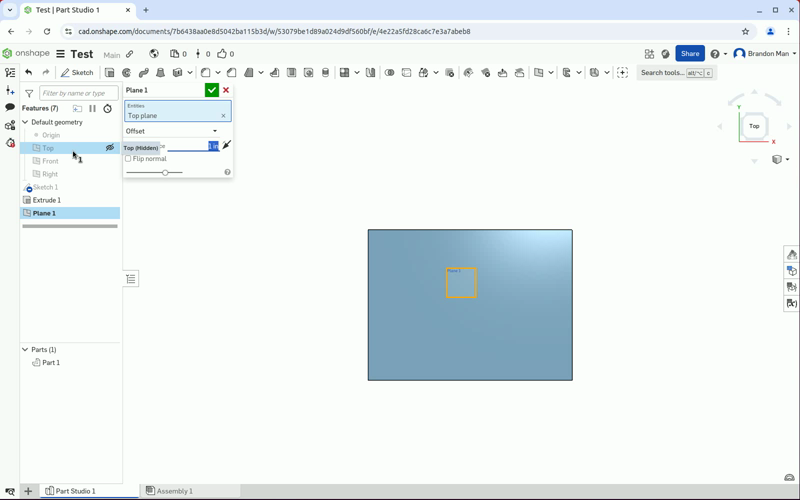
text(0.955)
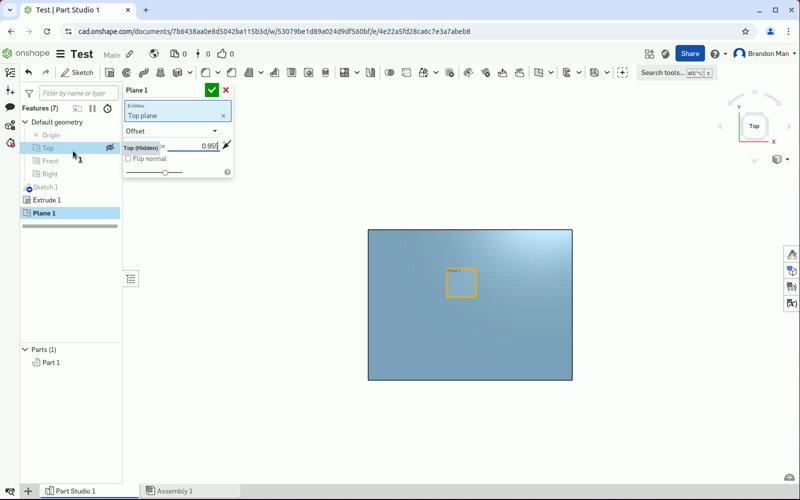
key(enter, 2)
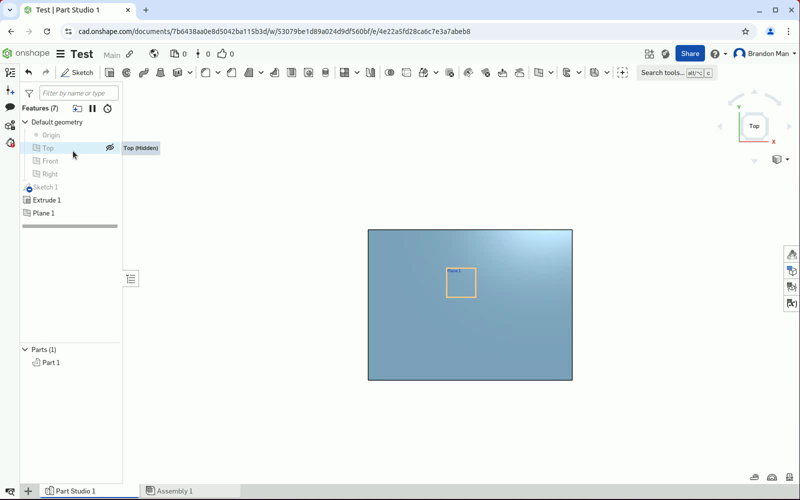
key(shift+s)
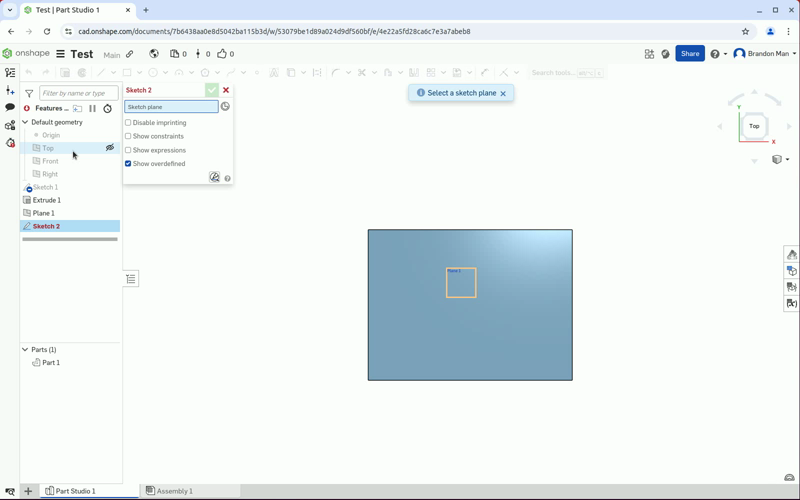
mouse_move(73, 215)
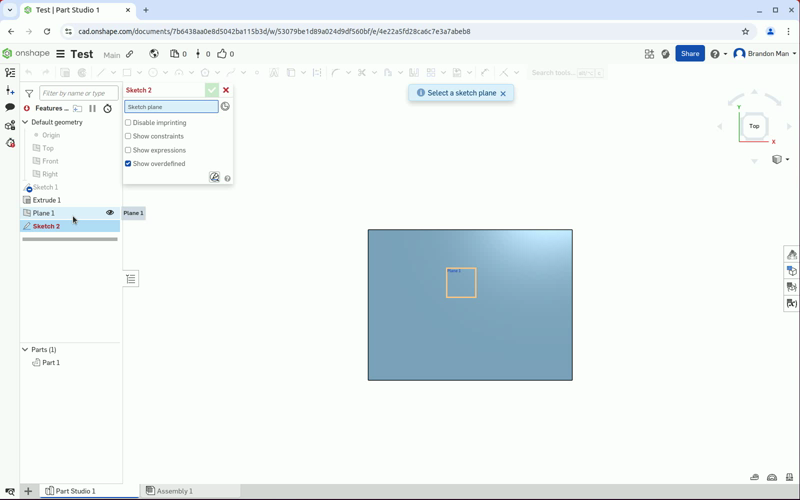
click(73, 215)
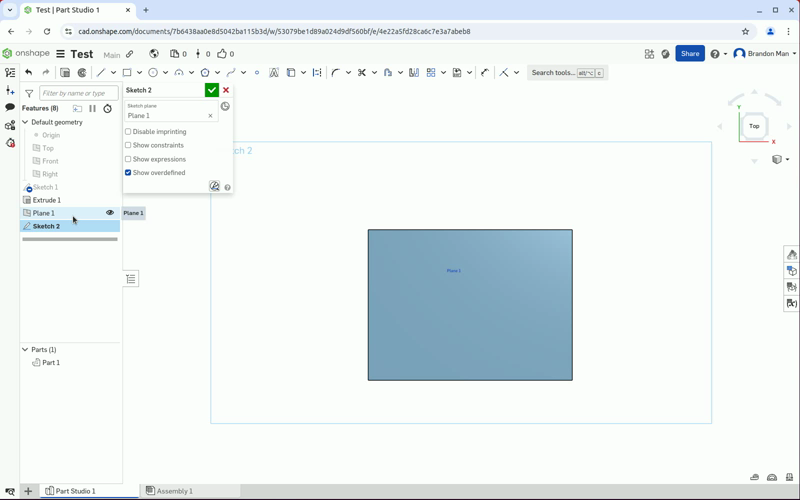
mouse_move(73, 352)
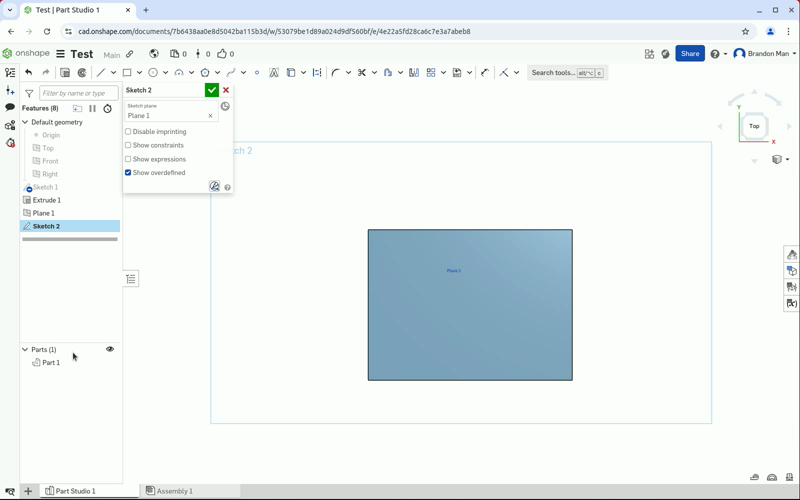
key(y)
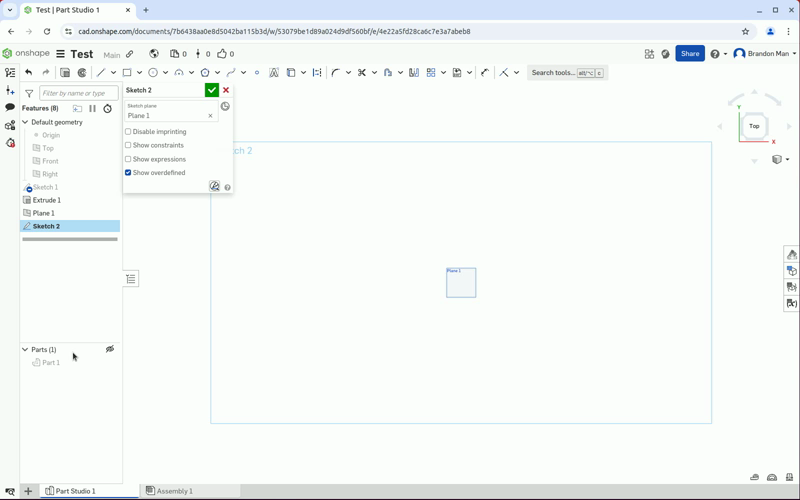
key(l)
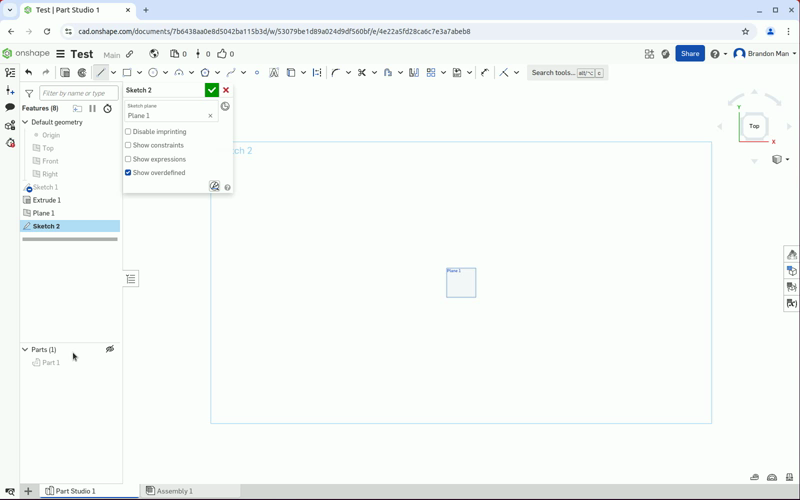
key_down(shift)
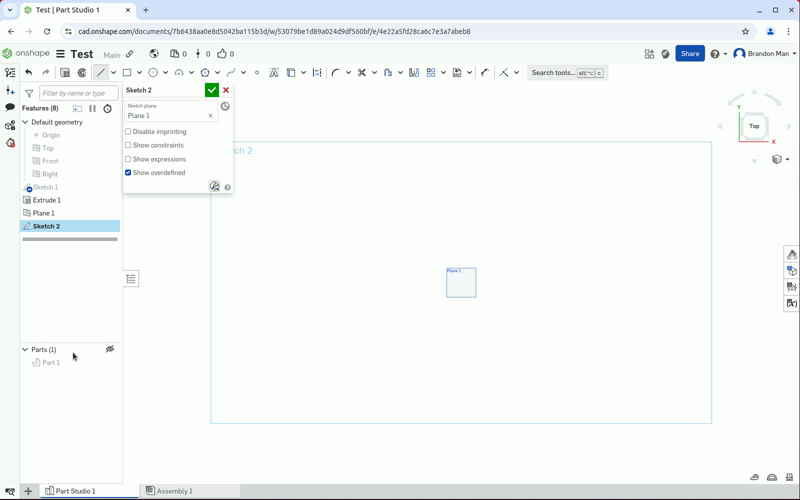
mouse_move(368, 261)
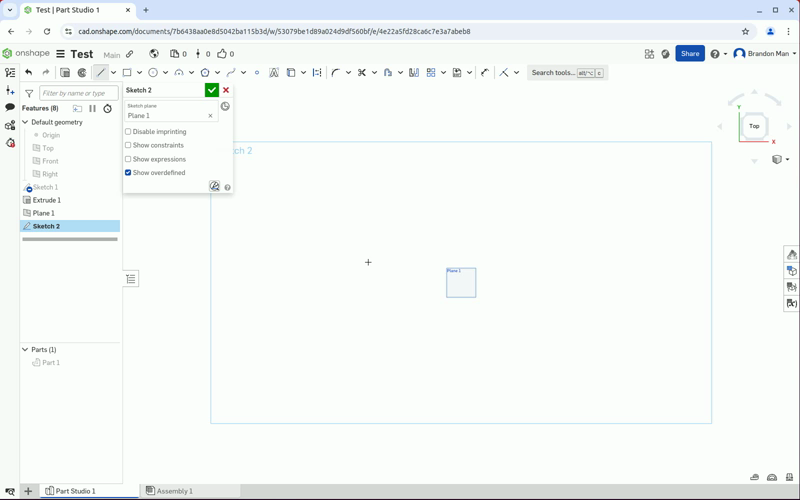
click(368, 261)
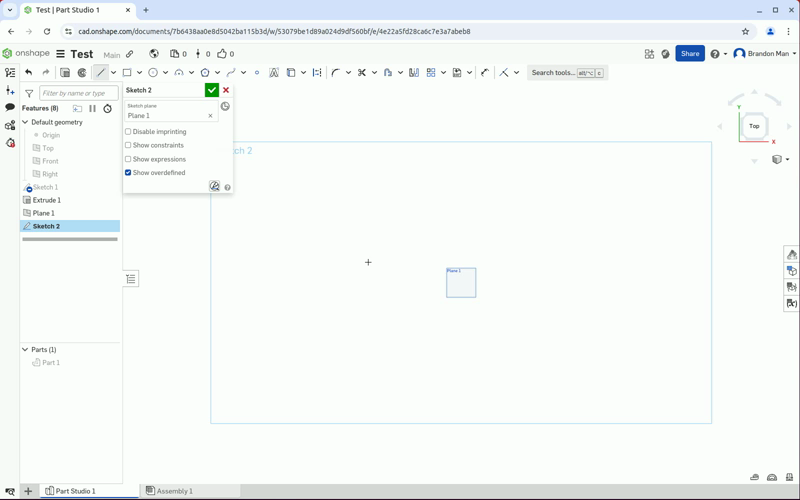
key_up(shift)
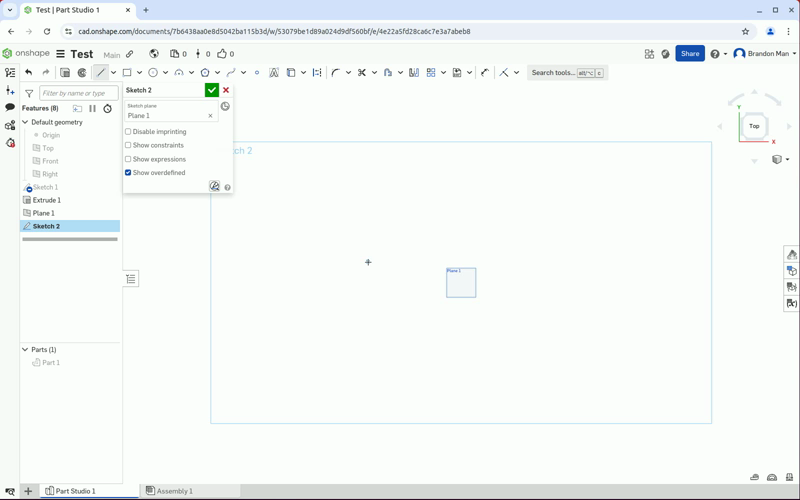
key_down(shift)
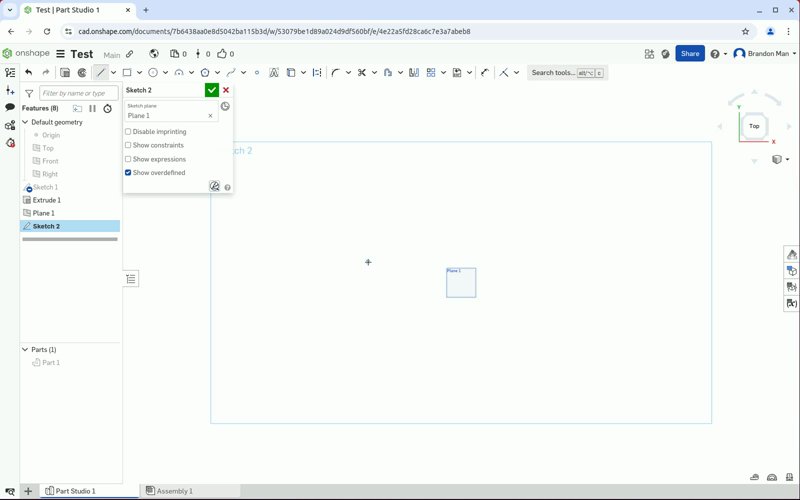
mouse_move(398, 261)
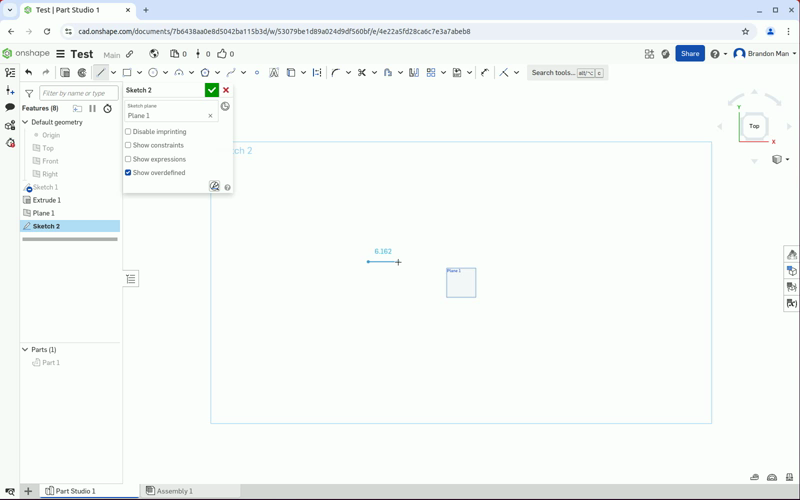
mouse_move(400, 261)
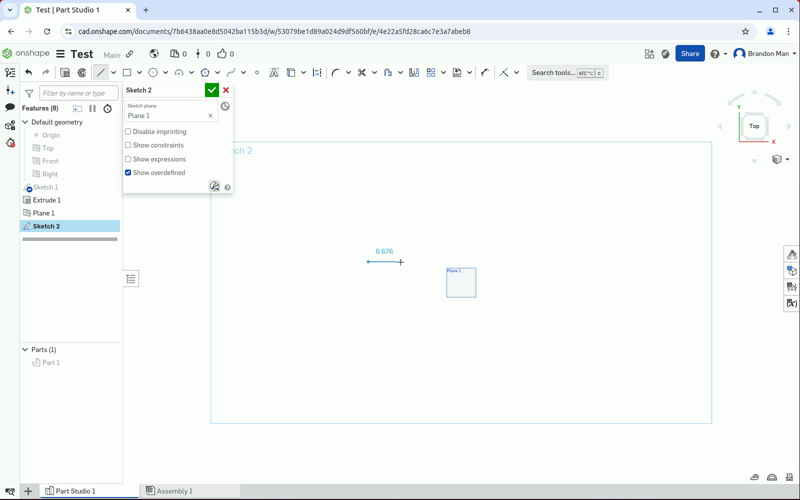
click(400, 261)
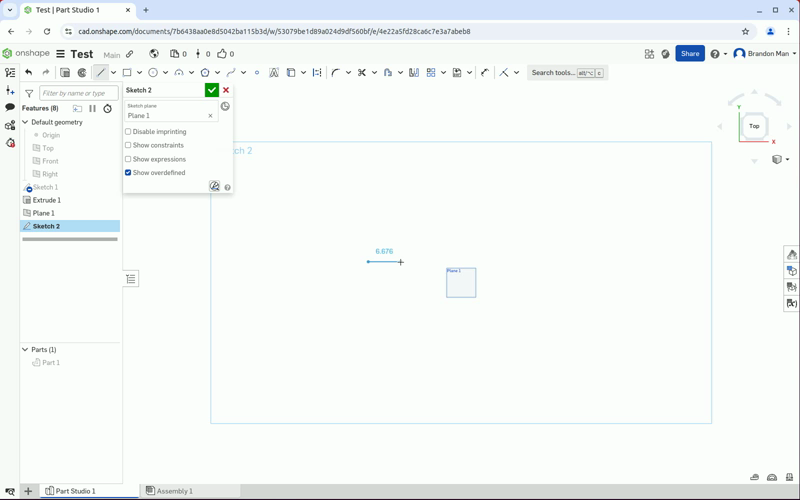
key_up(shift)
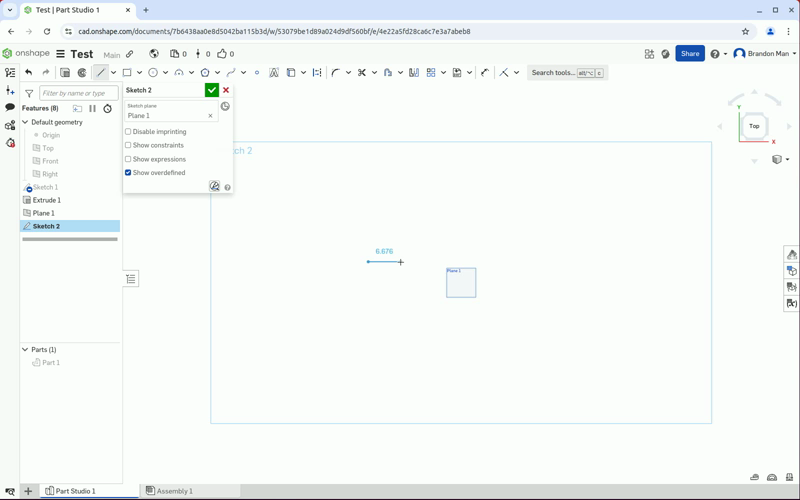
key_down(shift)
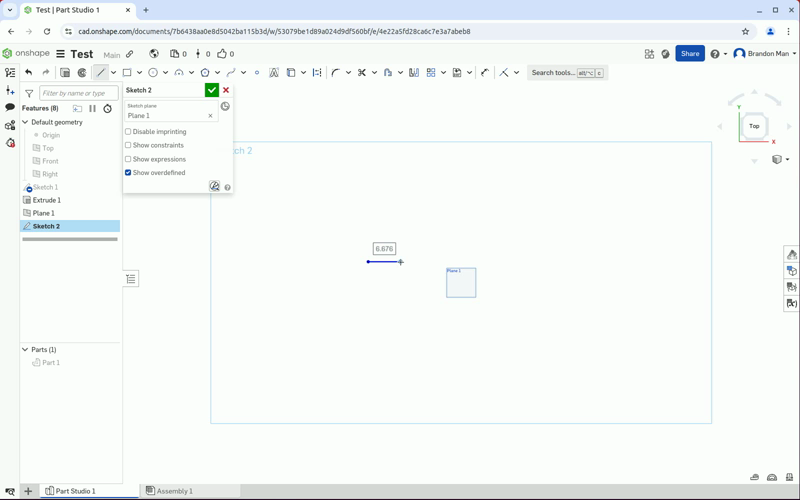
mouse_move(430, 261)
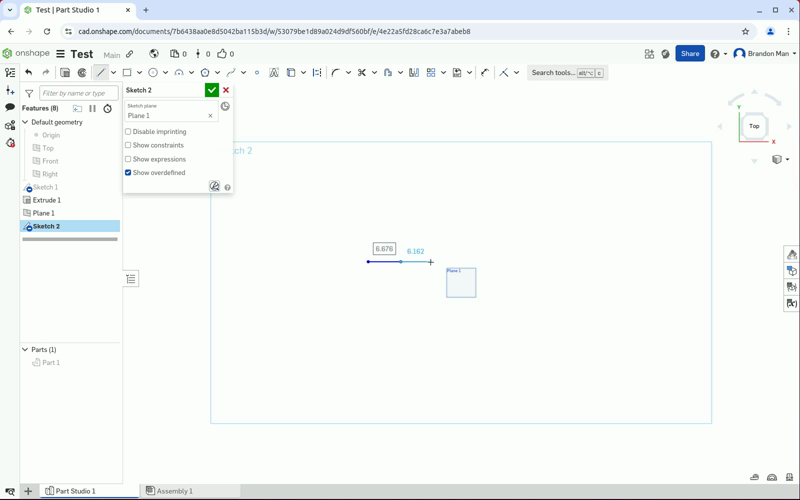
mouse_move(400, 229)
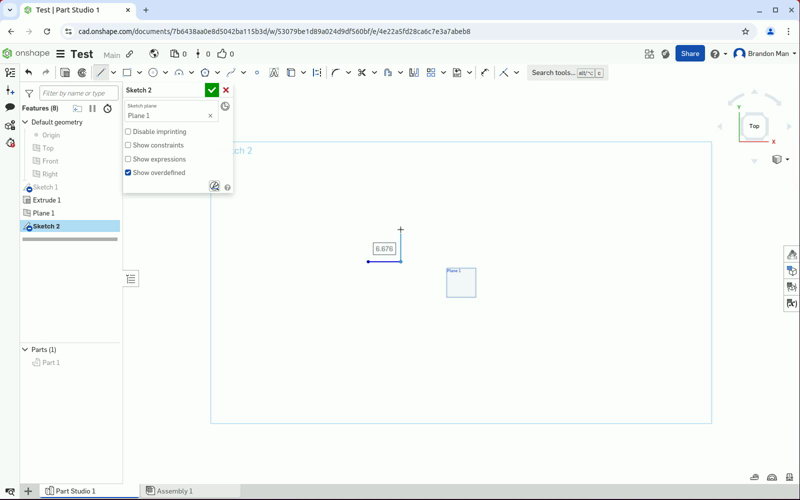
click(400, 229)
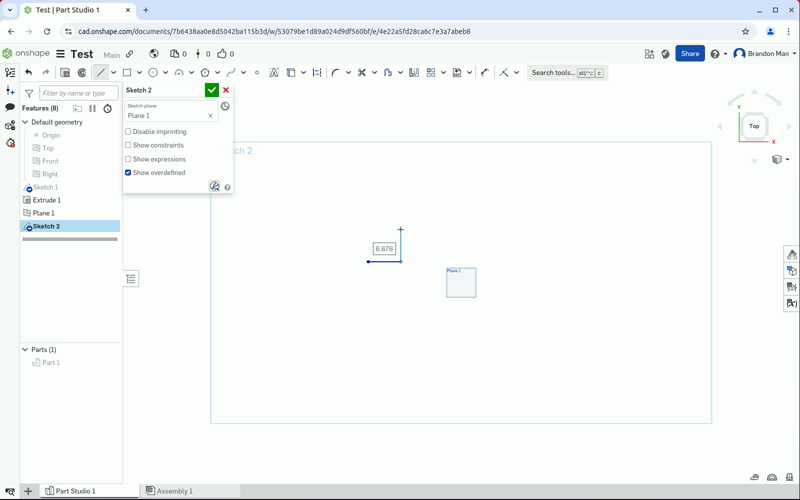
key_up(shift)
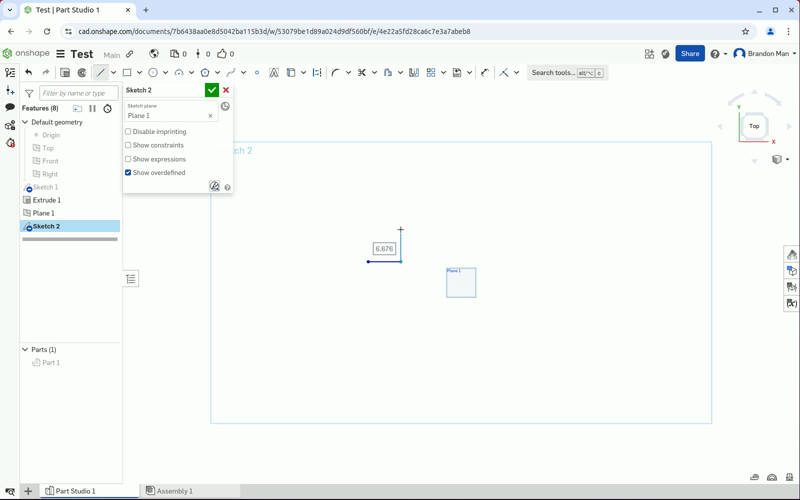
key_down(shift)
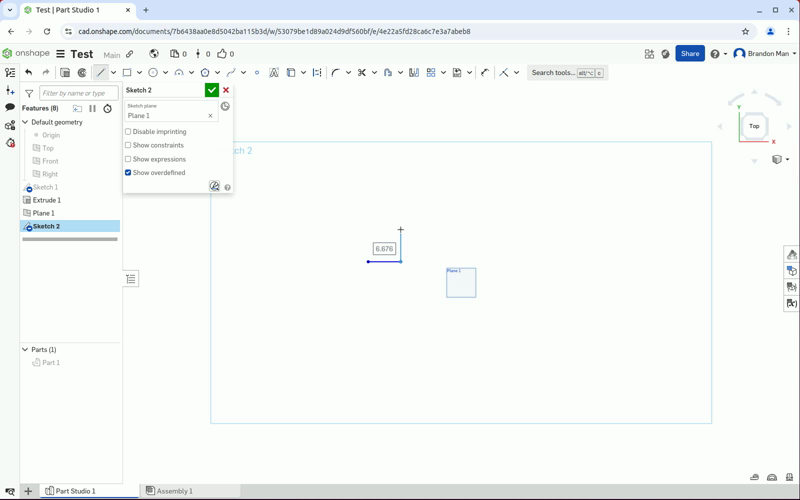
mouse_move(430, 229)
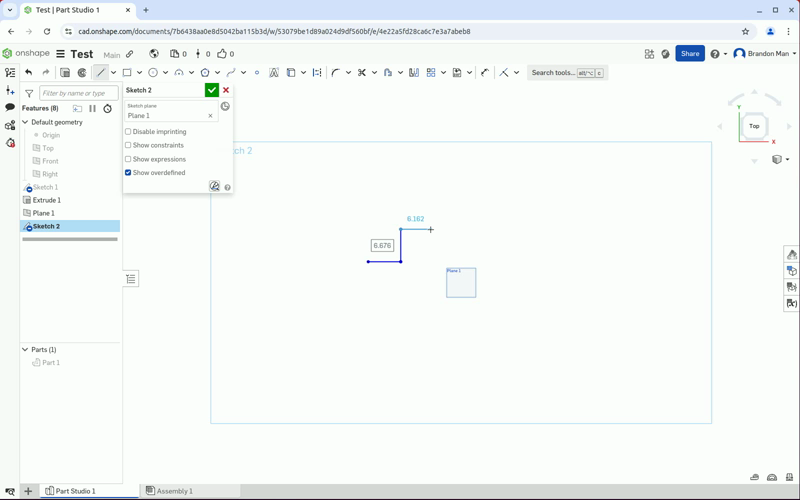
mouse_move(368, 229)
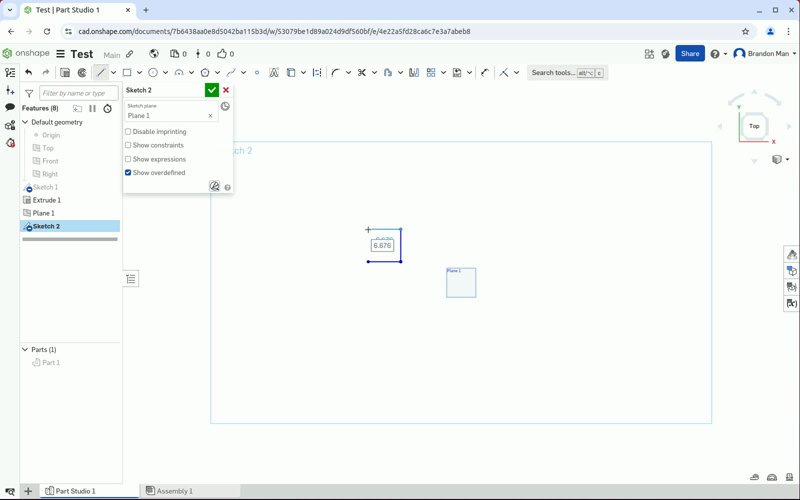
click(368, 229)
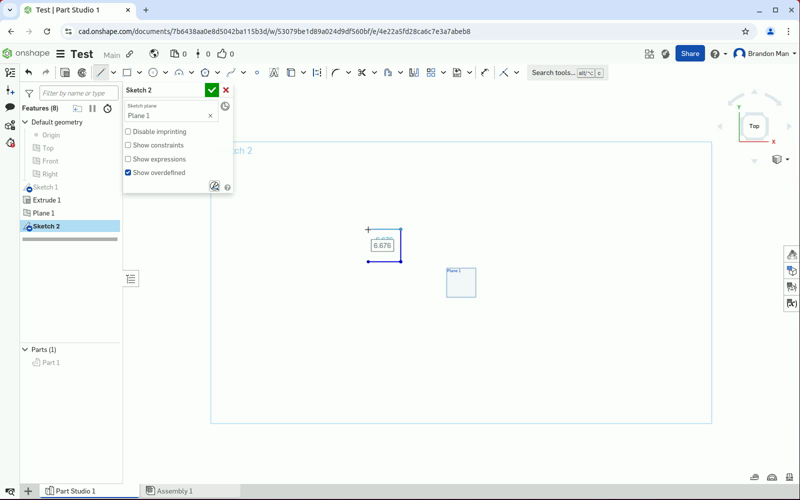
key_up(shift)
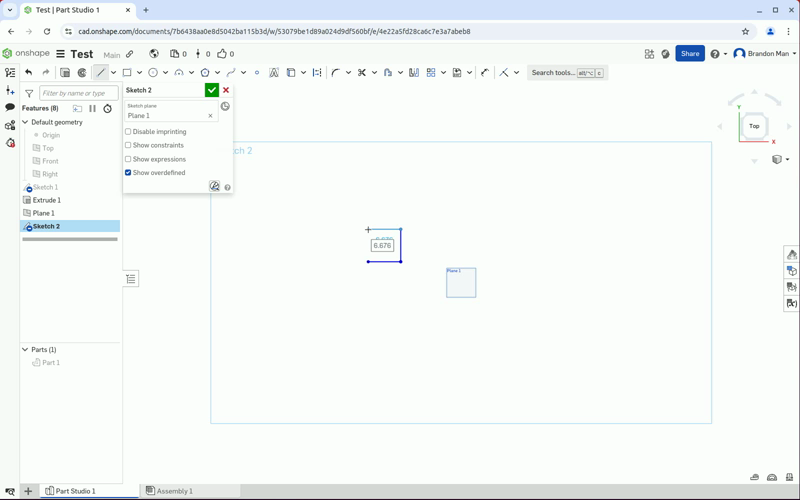
mouse_move(398, 229)
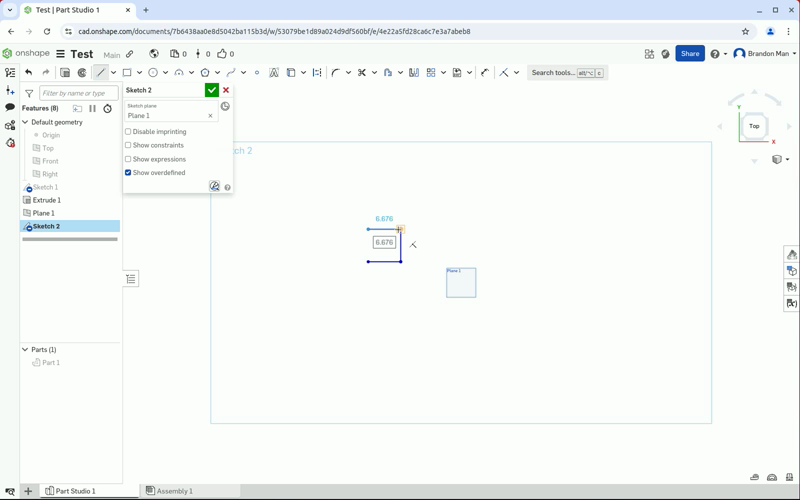
key_down(shift)
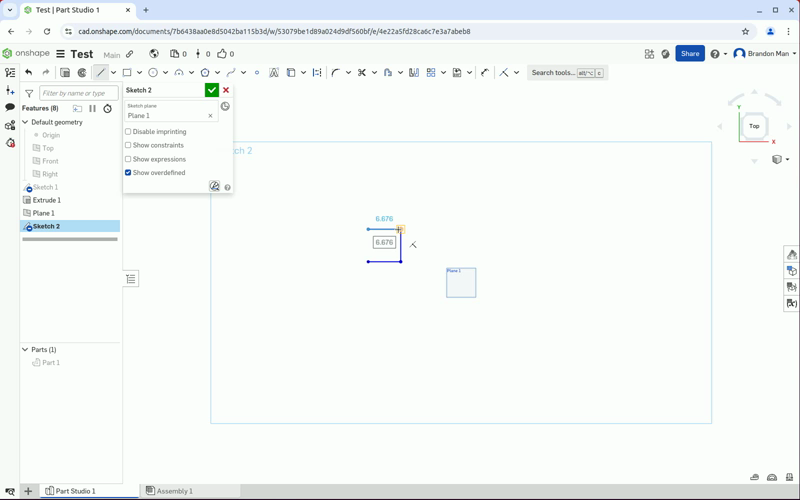
mouse_move(368, 261)
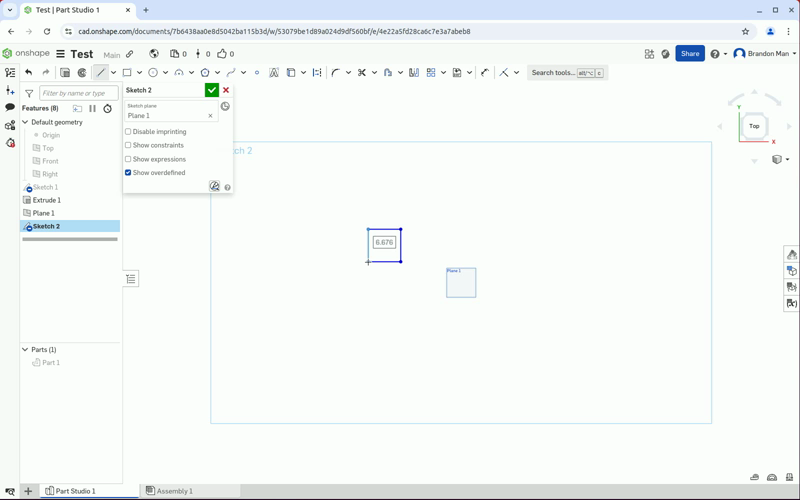
key_up(shift)
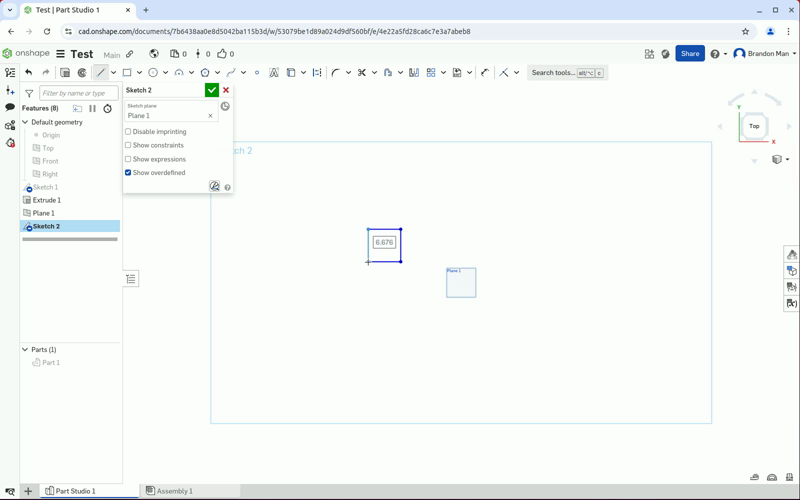
click(368, 261)
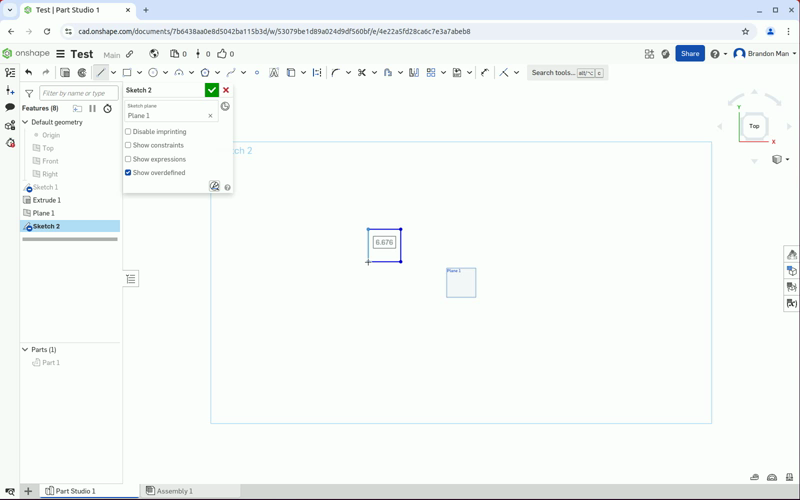
key(esc)
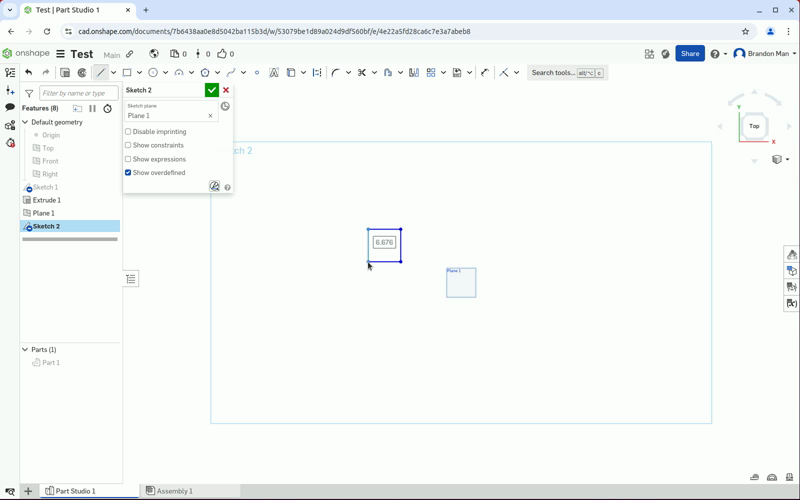
key(l)
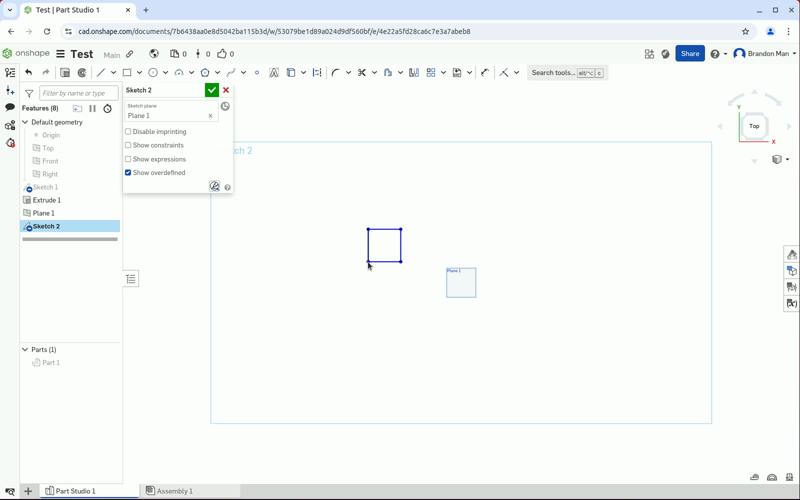
key_down(shift)
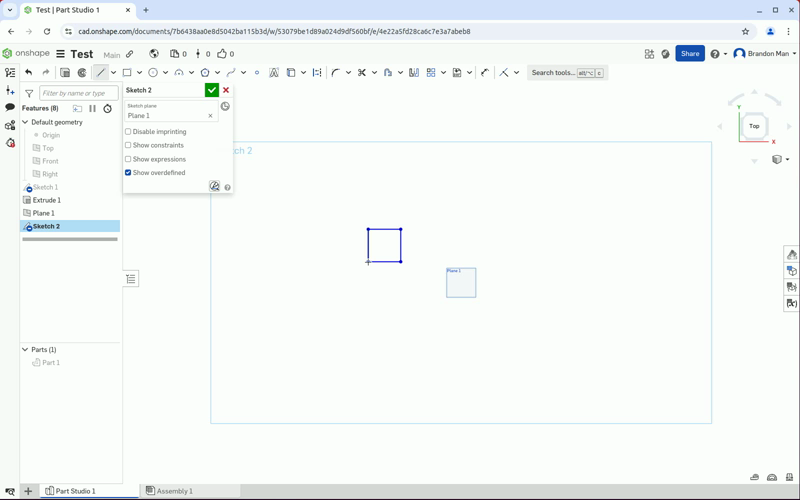
mouse_move(370, 259)
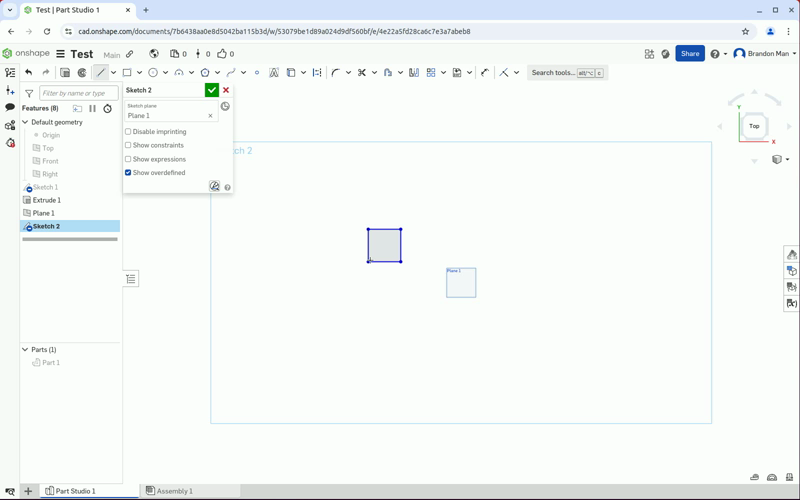
scroll(6)
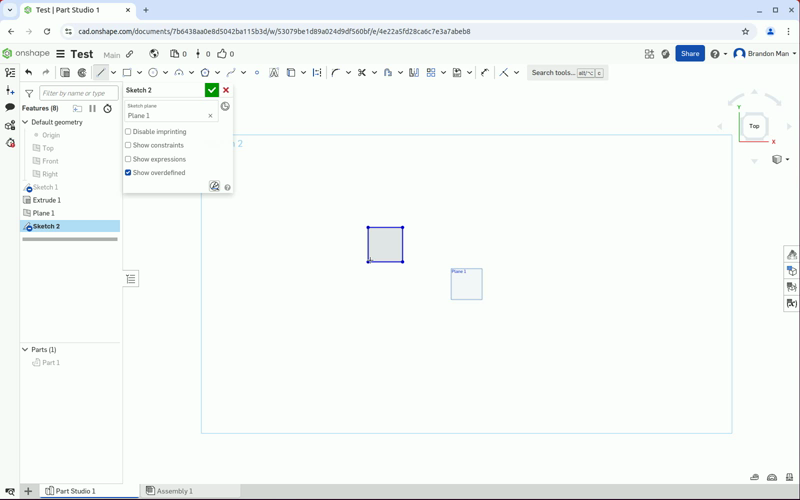
scroll(6)
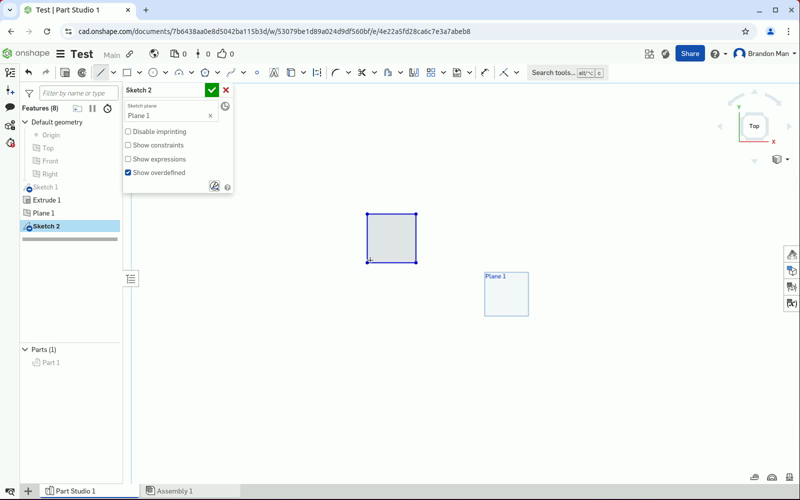
scroll(6)
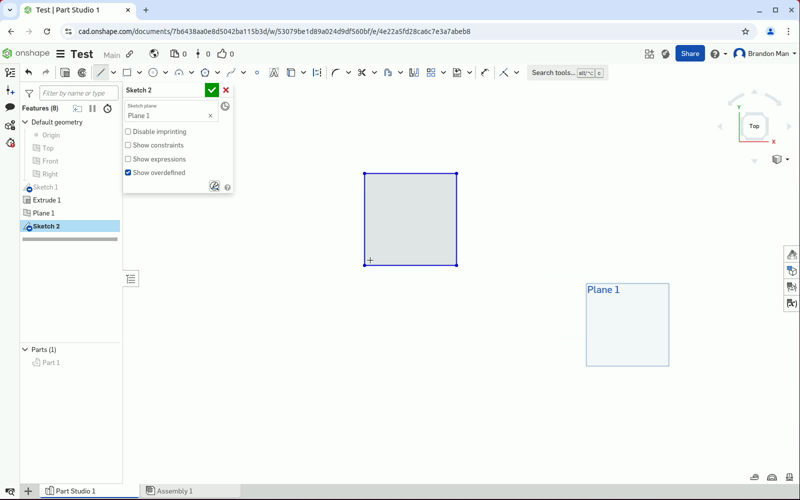
scroll(6)
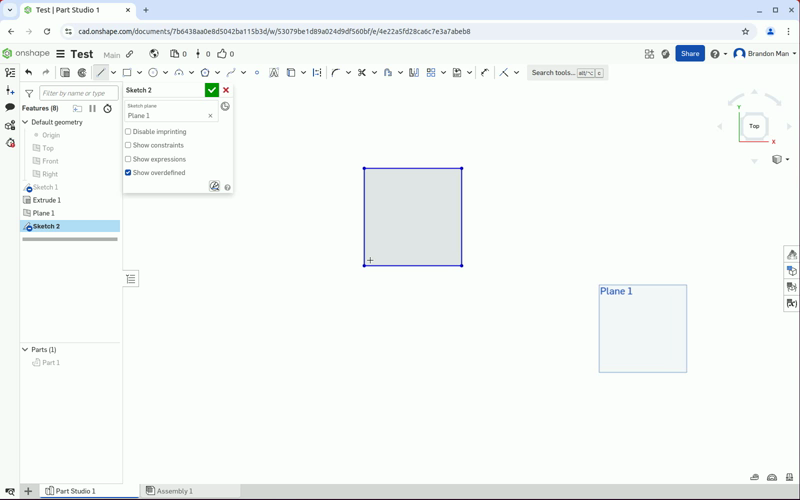
scroll(6)
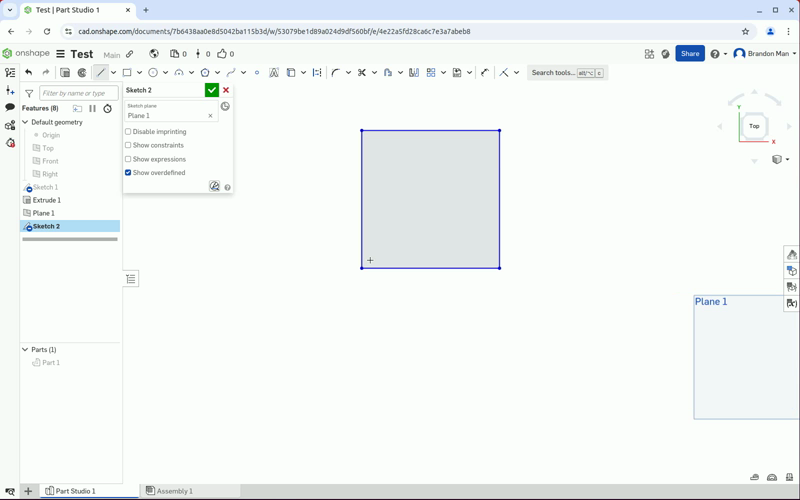
scroll(6)
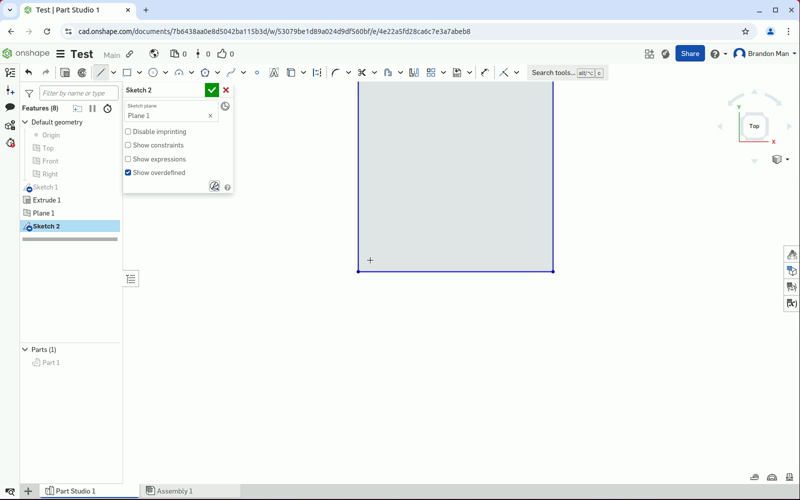
scroll(6)
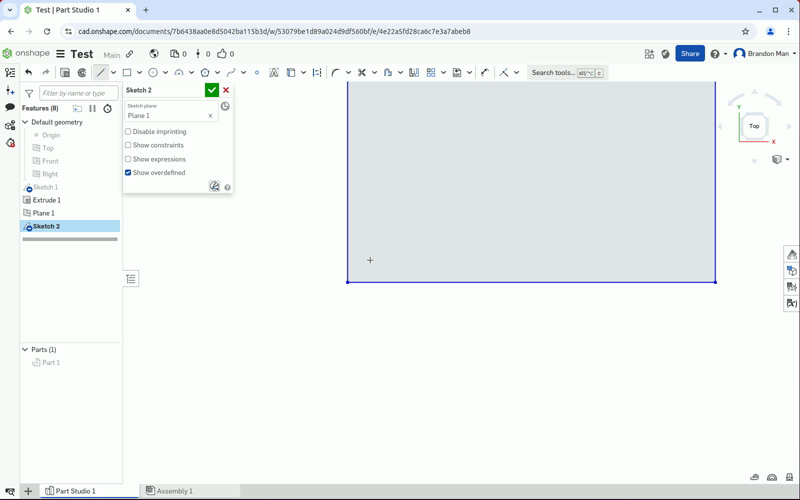
click(370, 259)
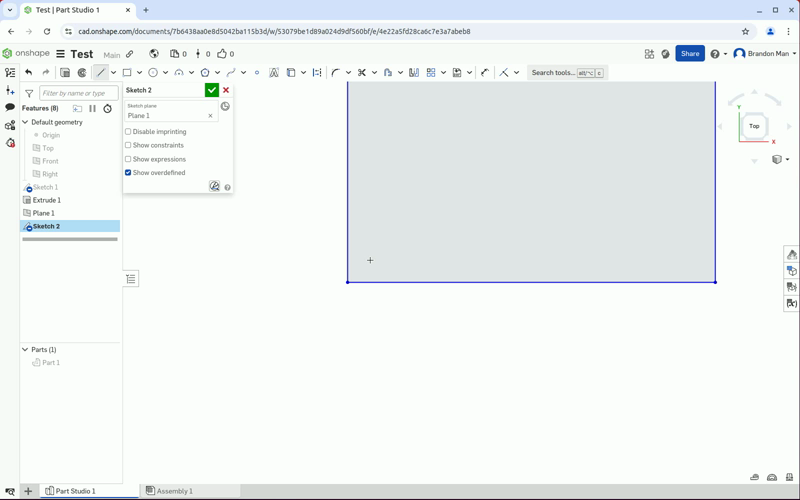
scroll(-6)
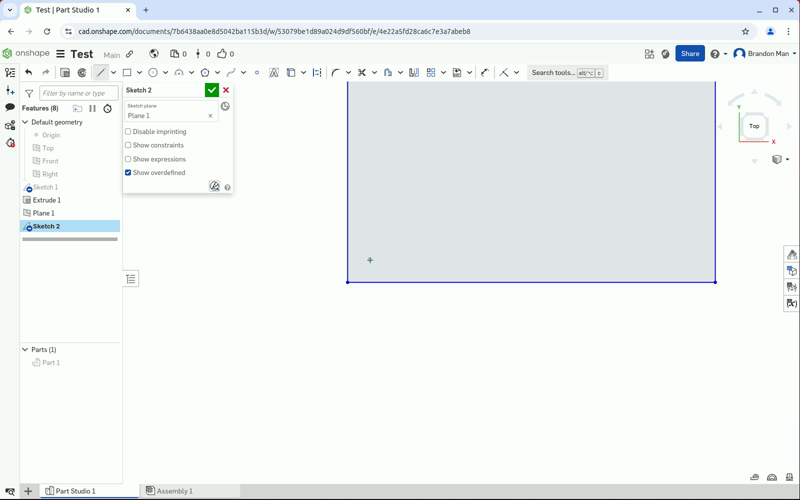
scroll(-6)
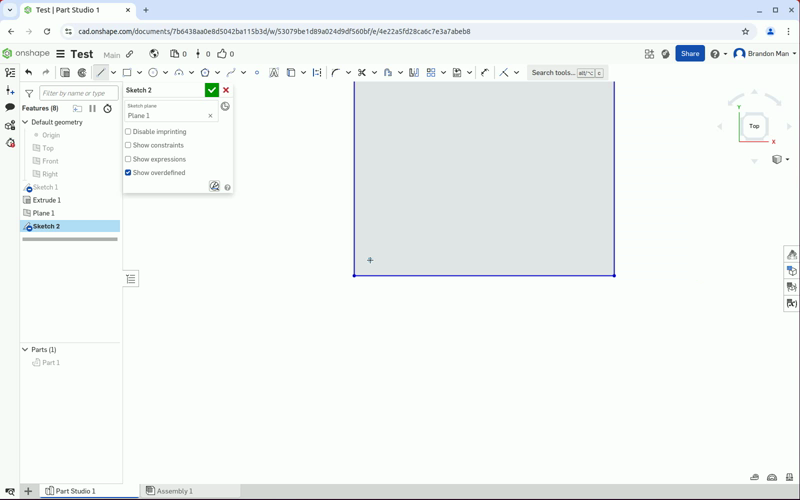
scroll(-6)
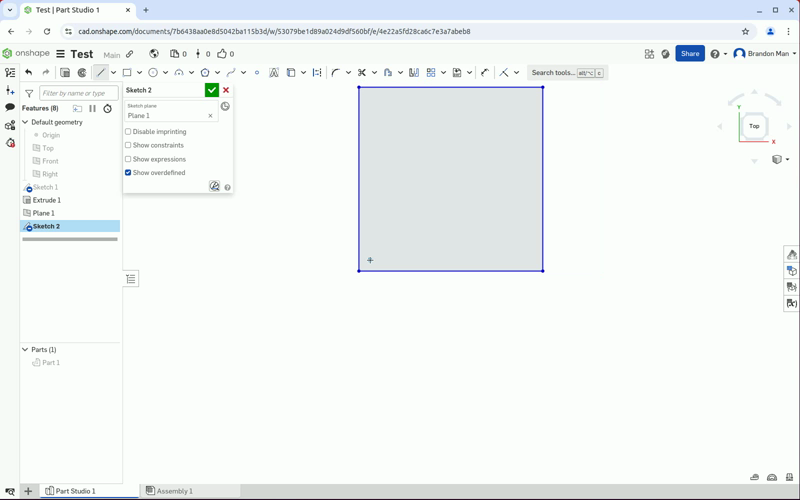
scroll(-6)
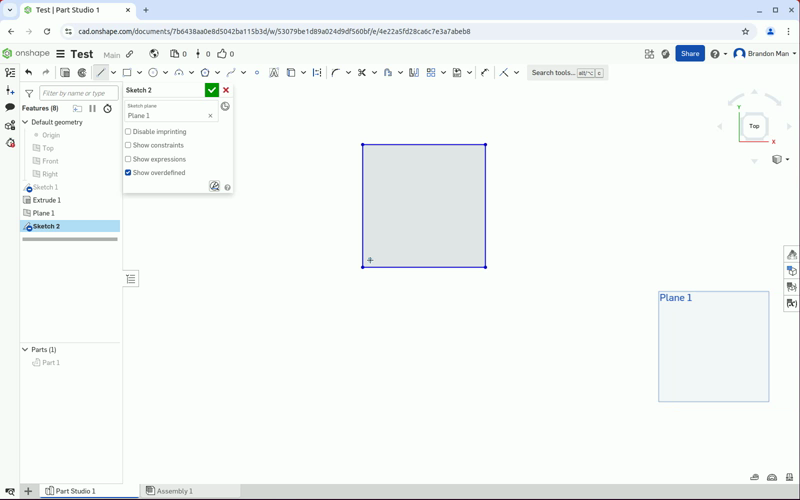
scroll(-6)
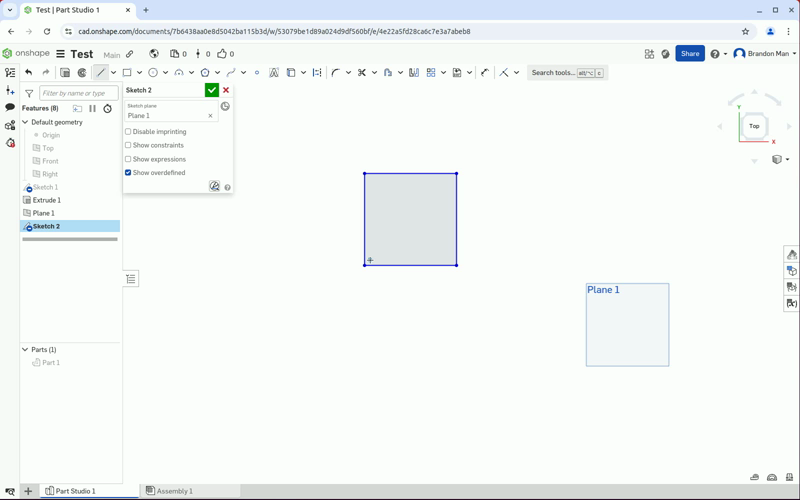
scroll(-6)
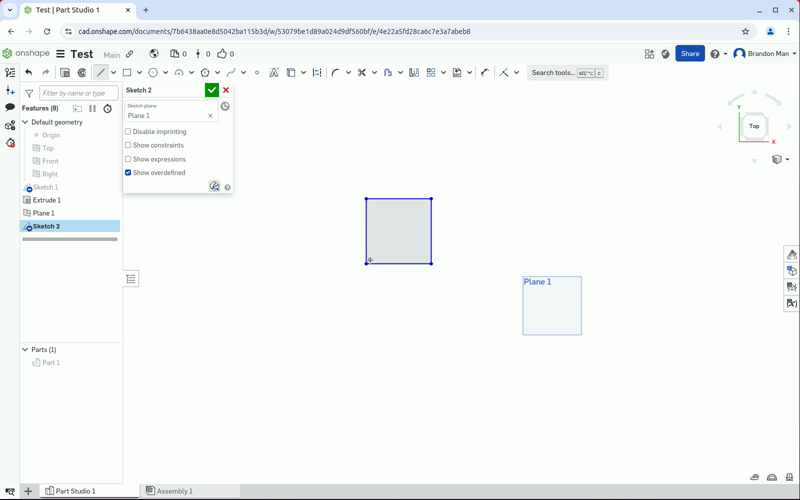
scroll(-6)
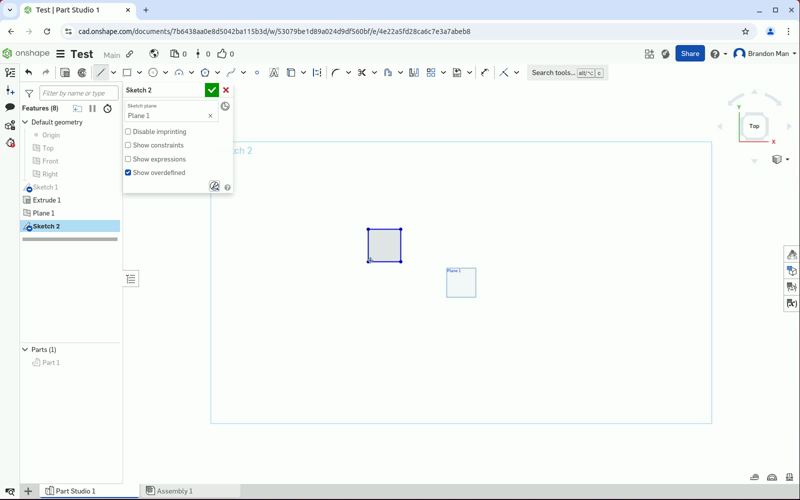
key_up(shift)
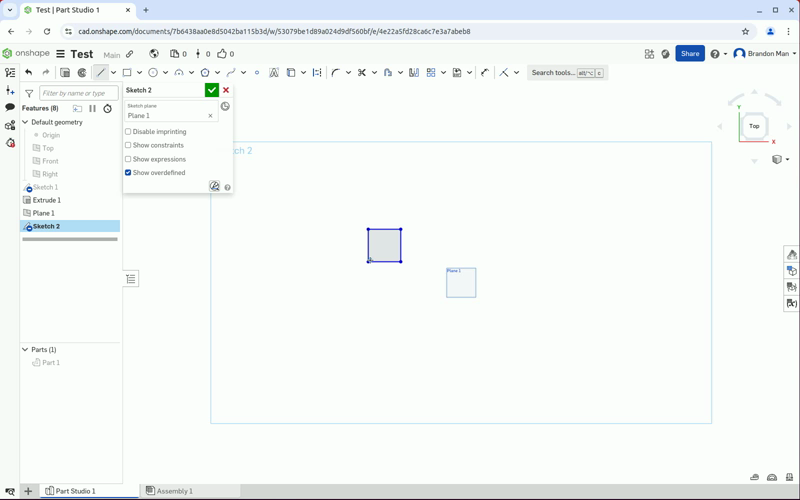
key_down(shift)
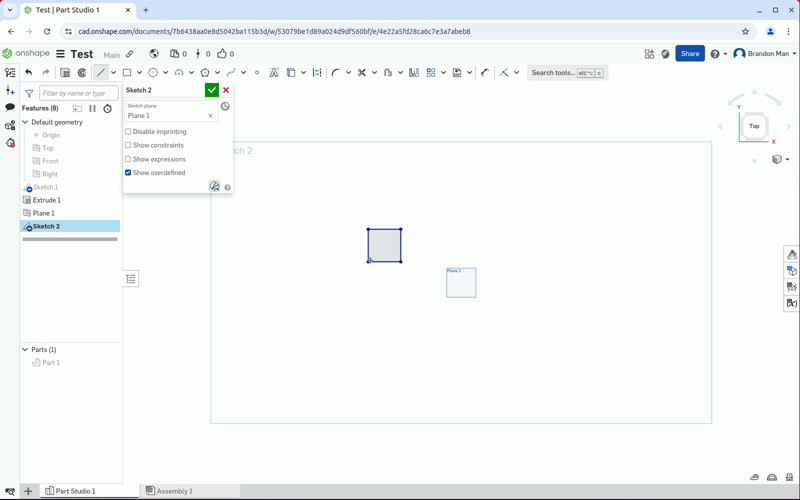
mouse_move(400, 259)
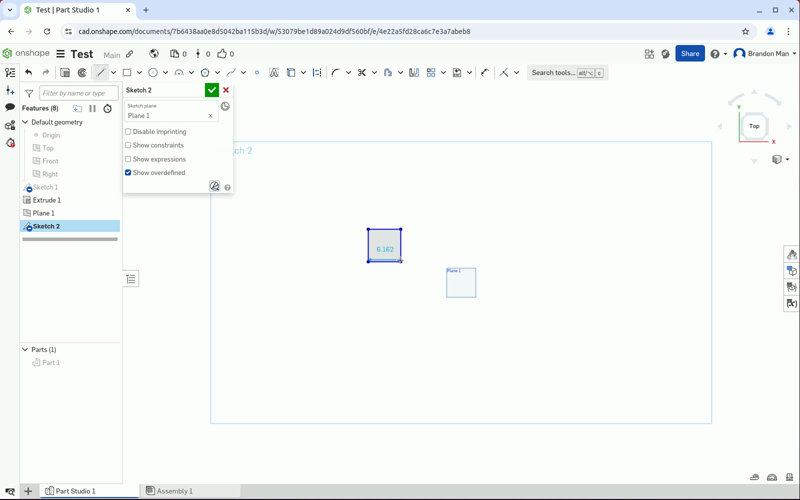
mouse_move(398, 259)
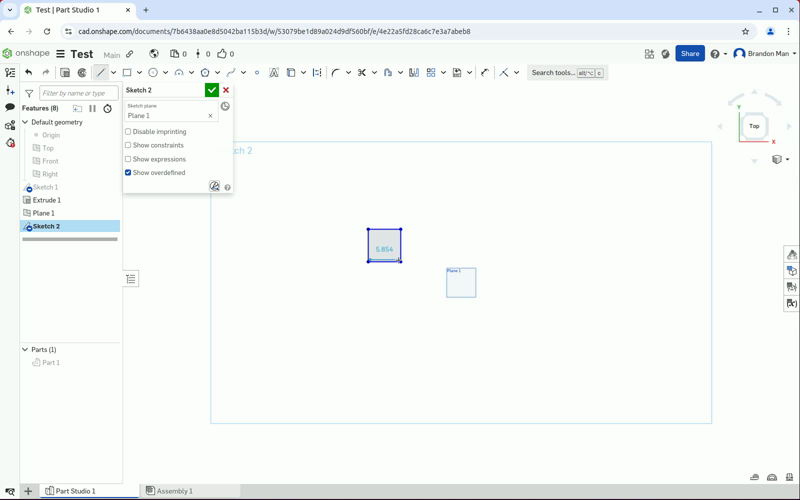
scroll(6)
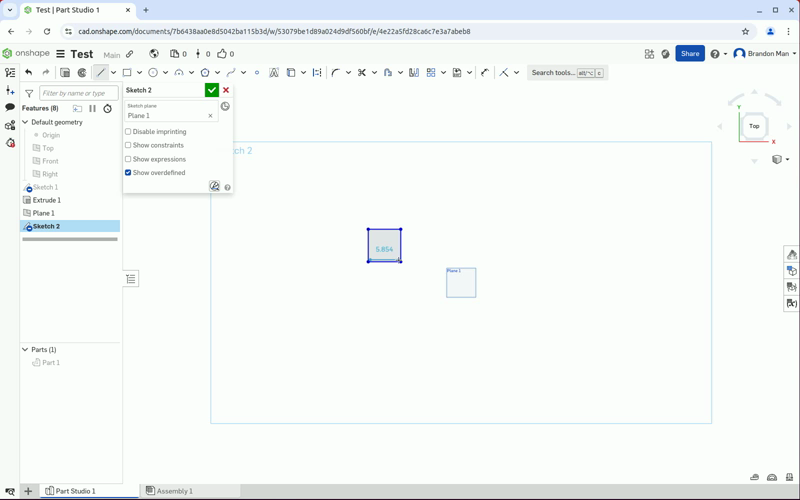
scroll(6)
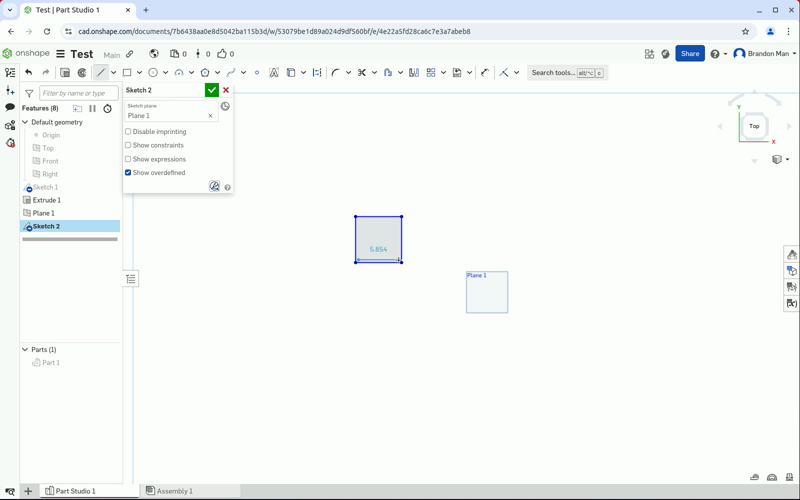
scroll(6)
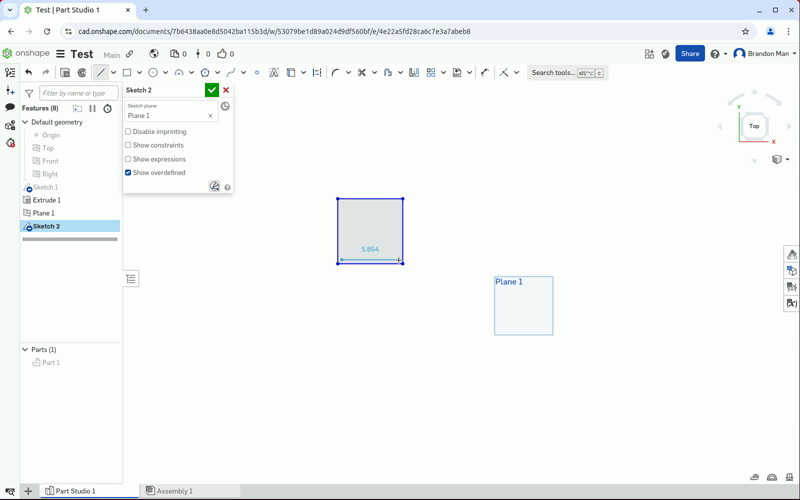
scroll(6)
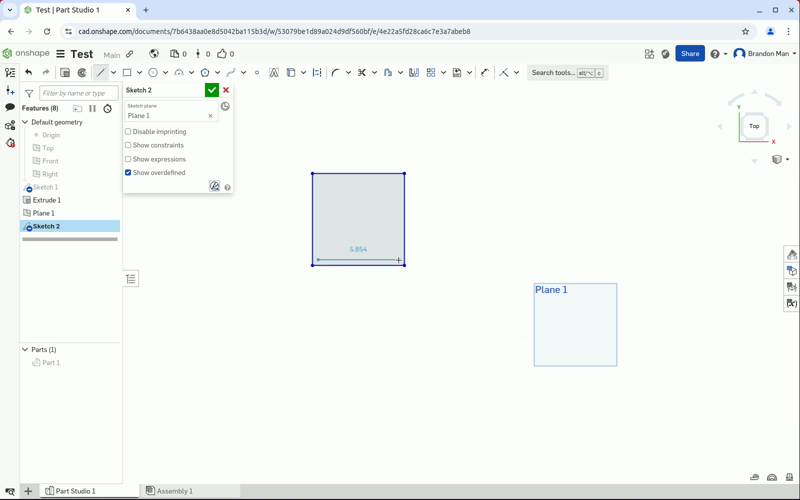
scroll(6)
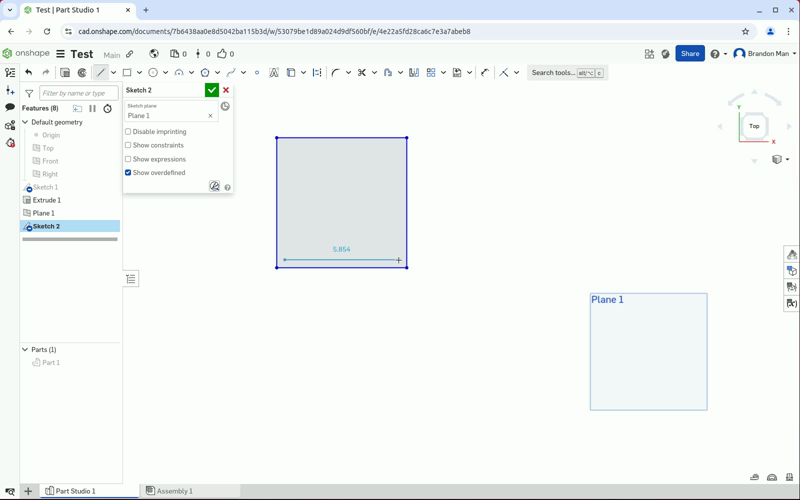
scroll(6)
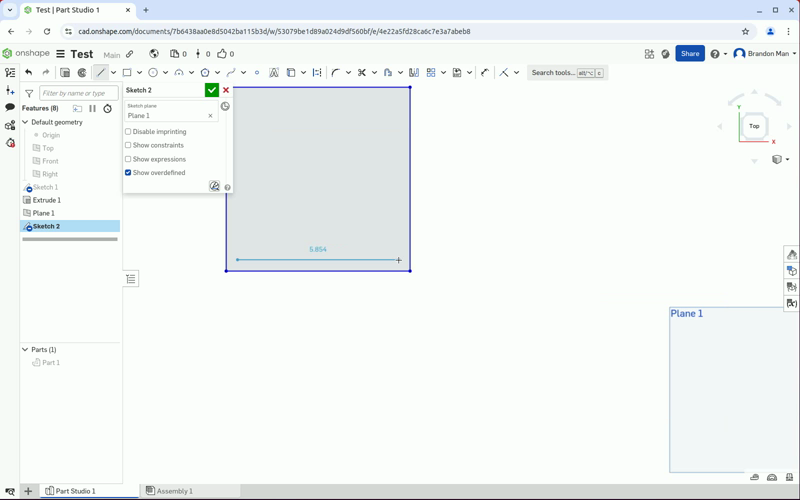
scroll(6)
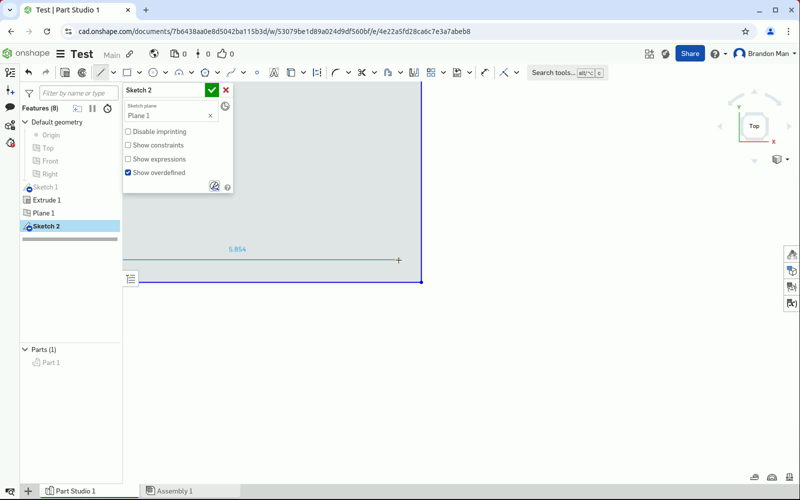
click(398, 259)
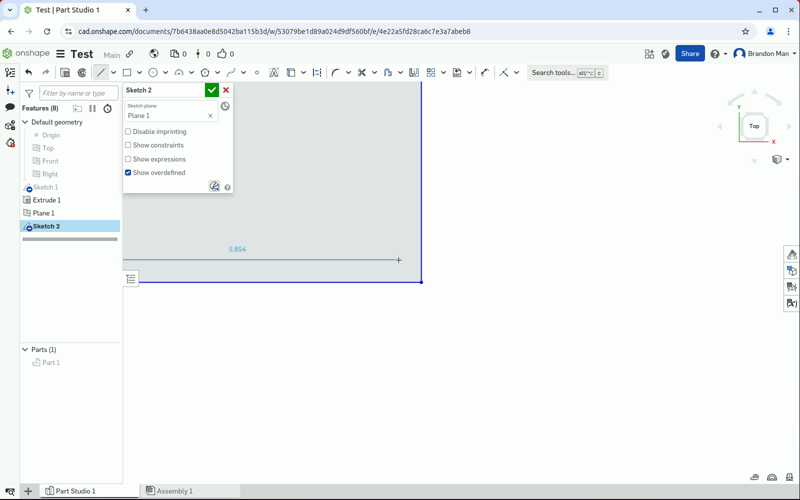
scroll(-6)
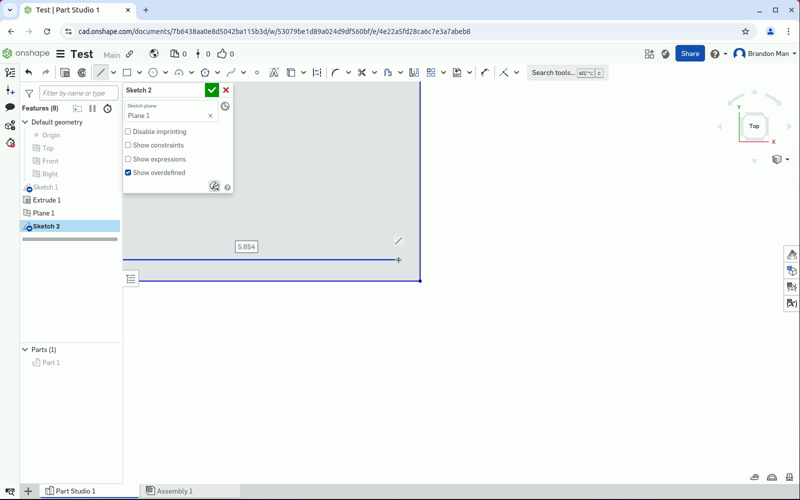
scroll(-6)
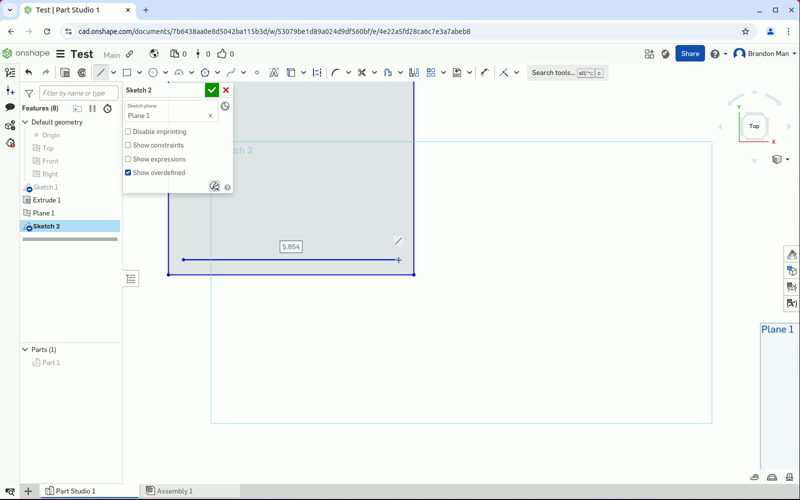
scroll(-6)
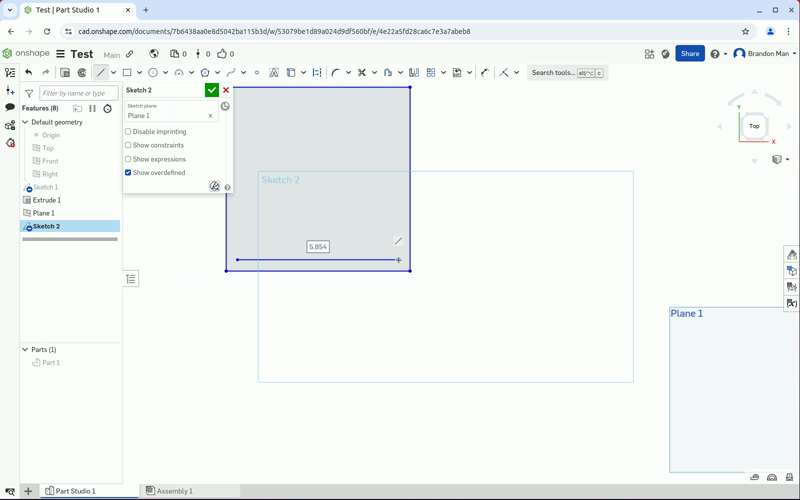
scroll(-6)
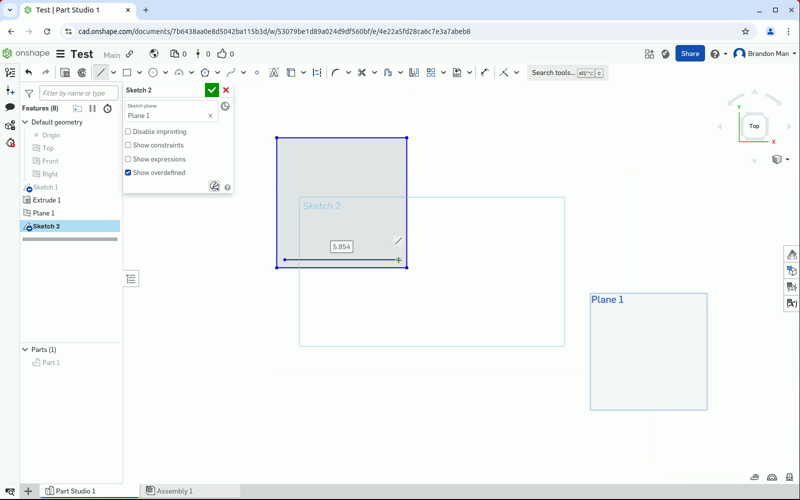
scroll(-6)
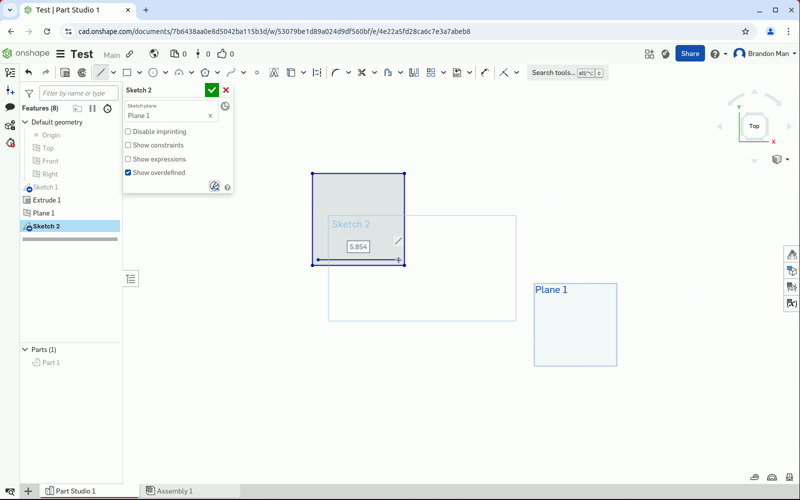
scroll(-6)
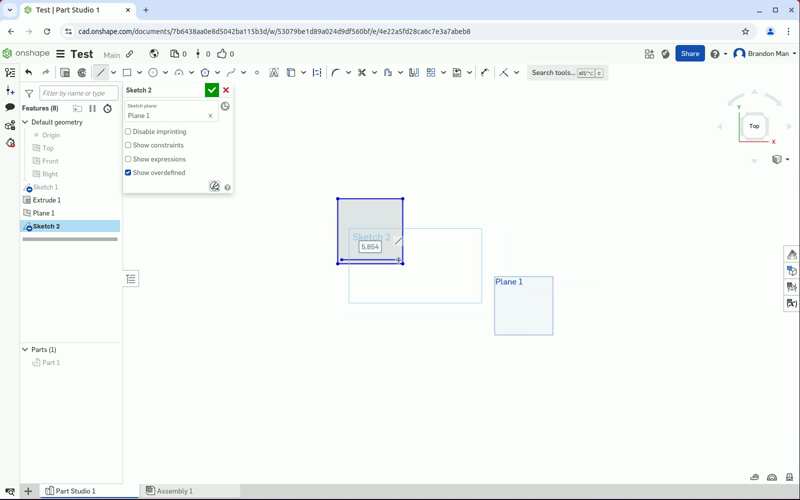
scroll(-6)
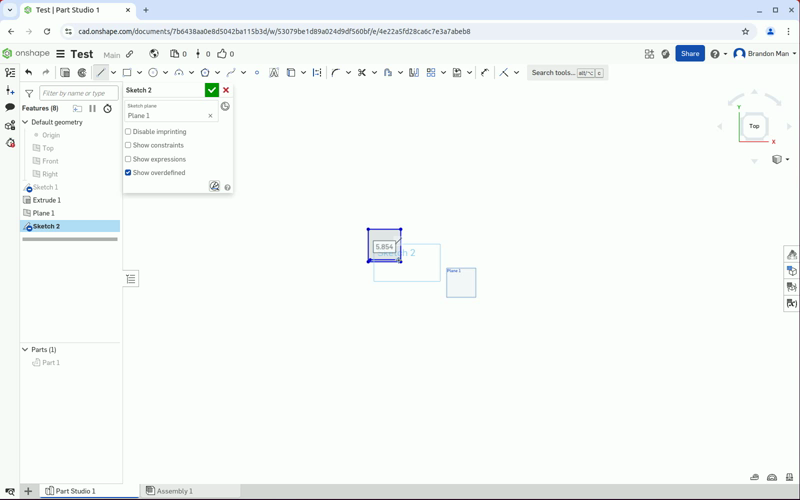
key_up(shift)
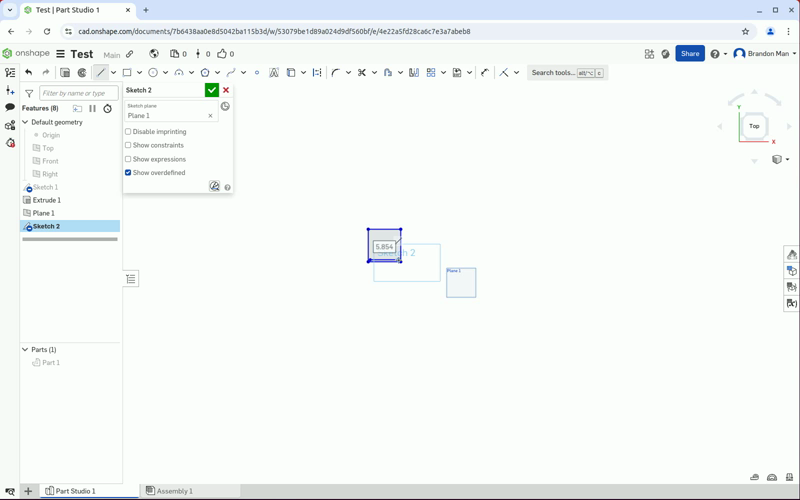
key_down(shift)
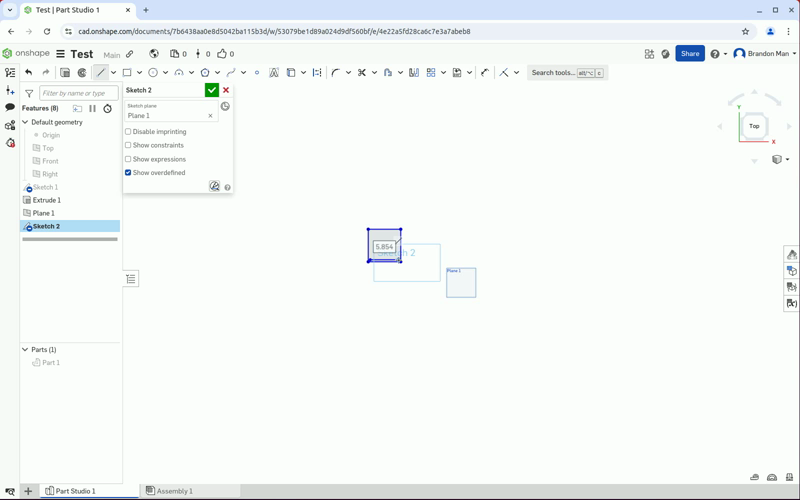
mouse_move(428, 259)
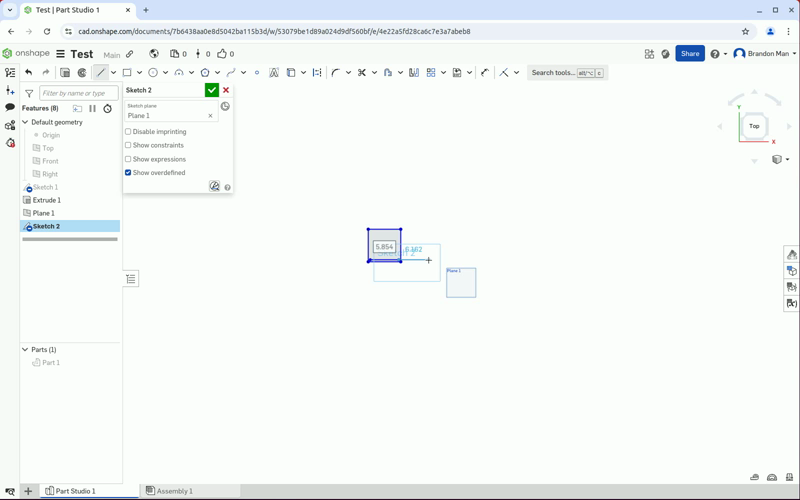
mouse_move(398, 231)
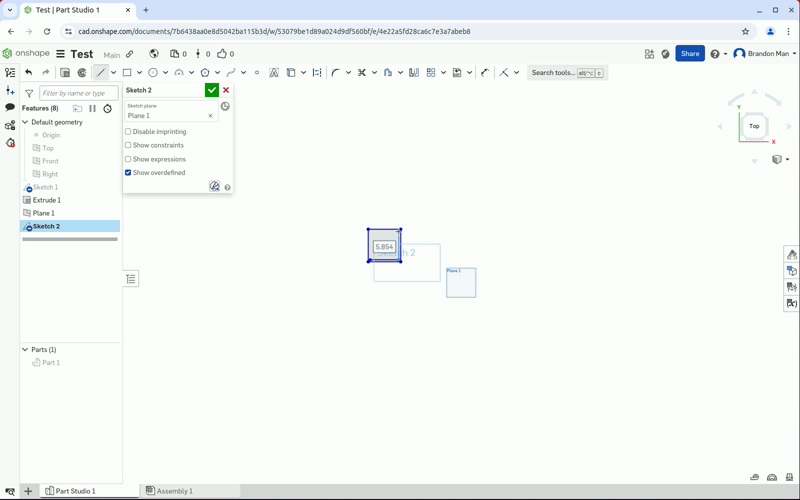
scroll(6)
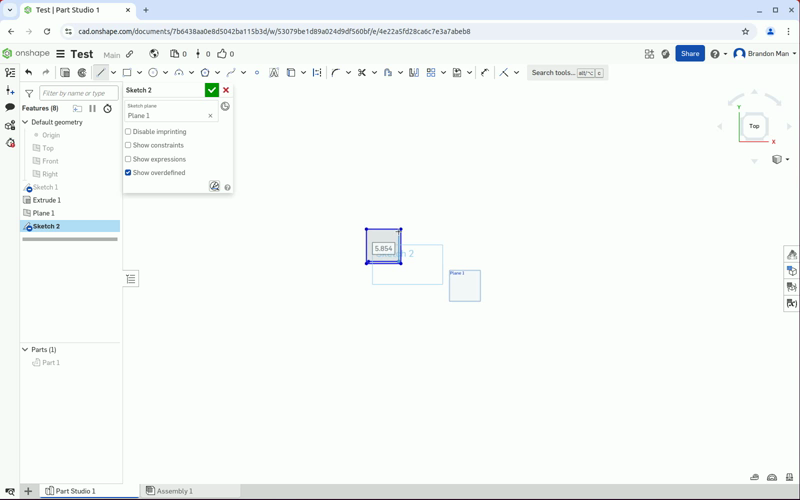
scroll(6)
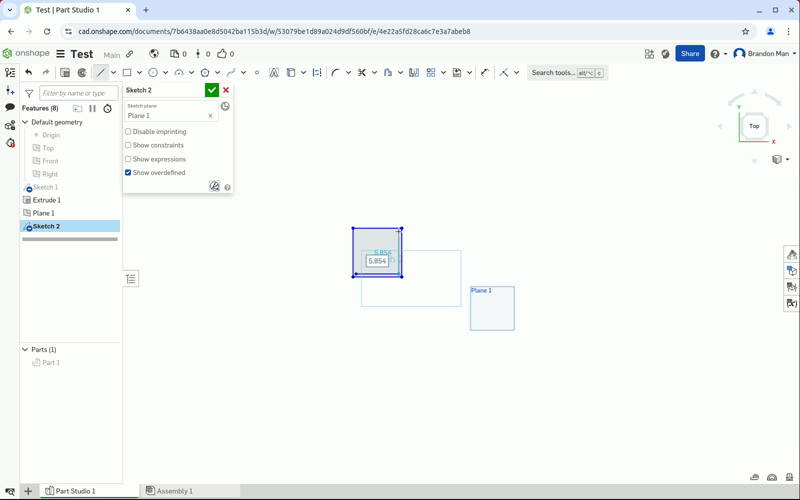
scroll(6)
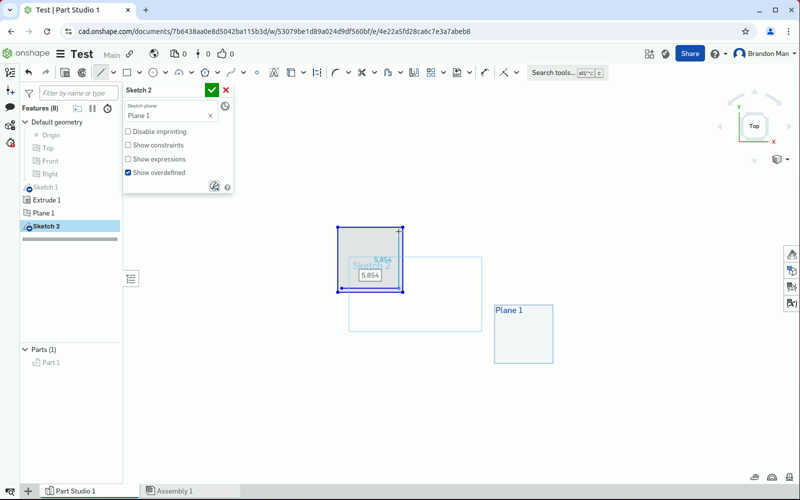
scroll(6)
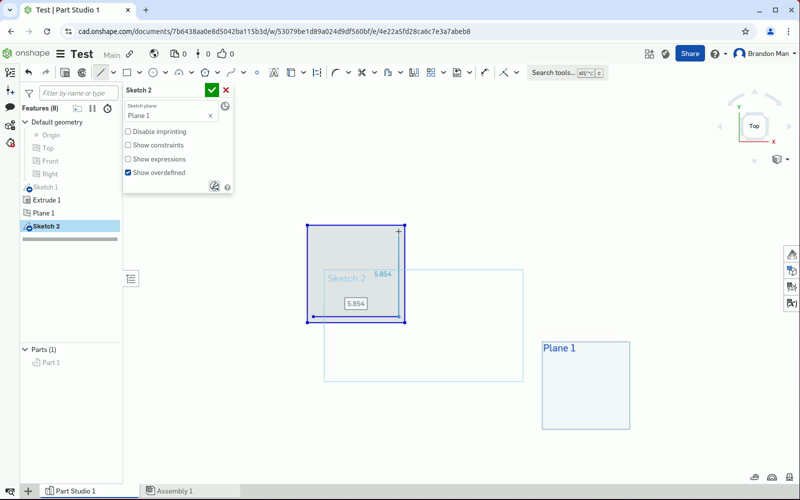
scroll(6)
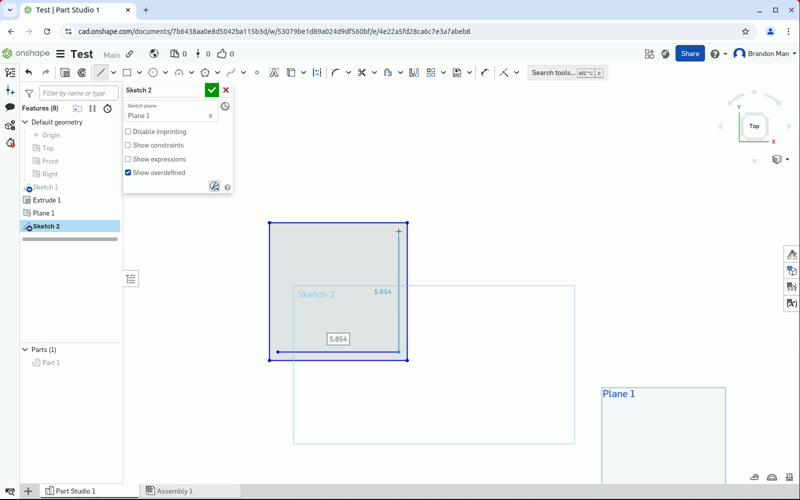
scroll(6)
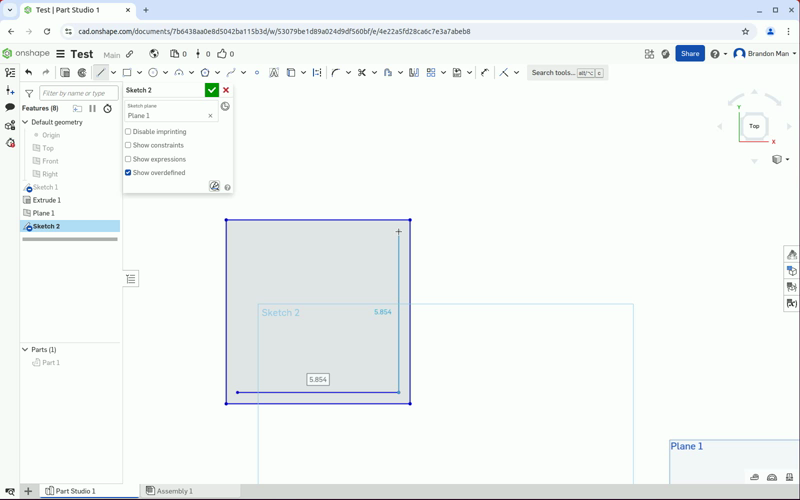
scroll(6)
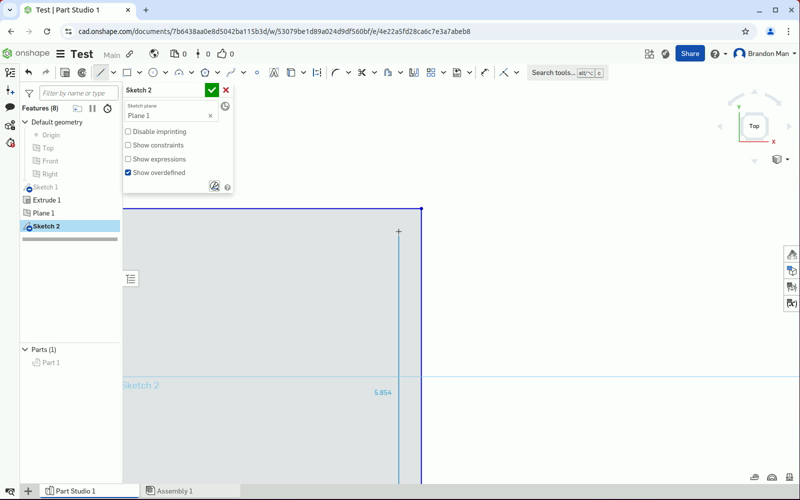
click(398, 231)
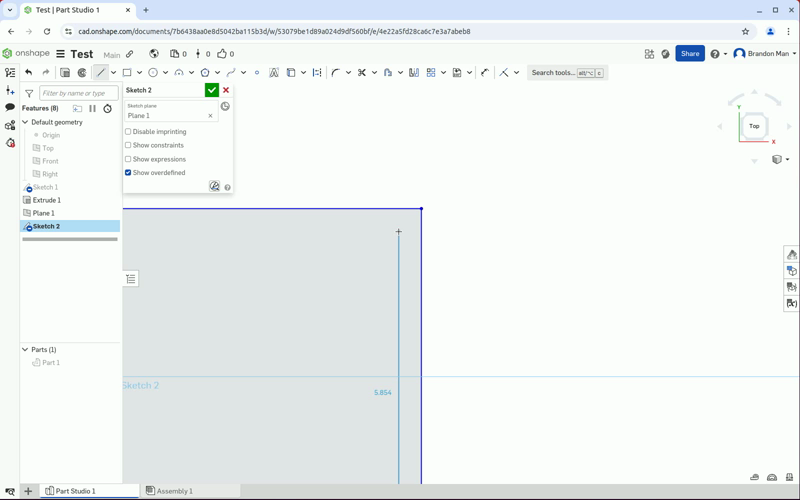
scroll(-6)
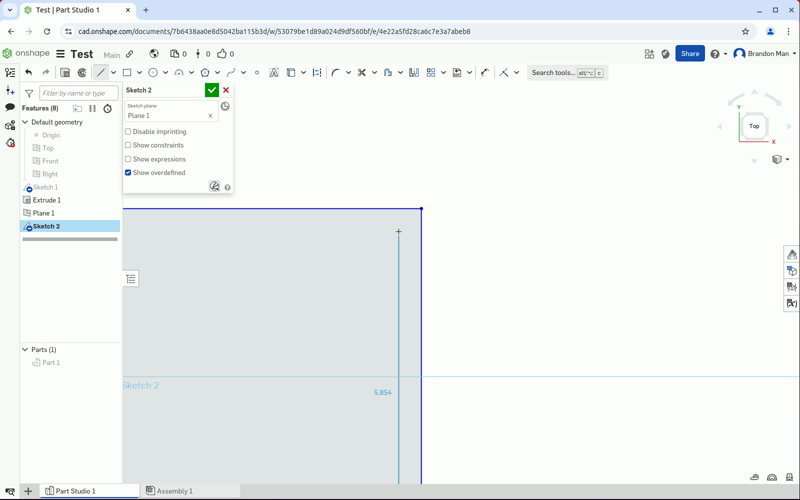
scroll(-6)
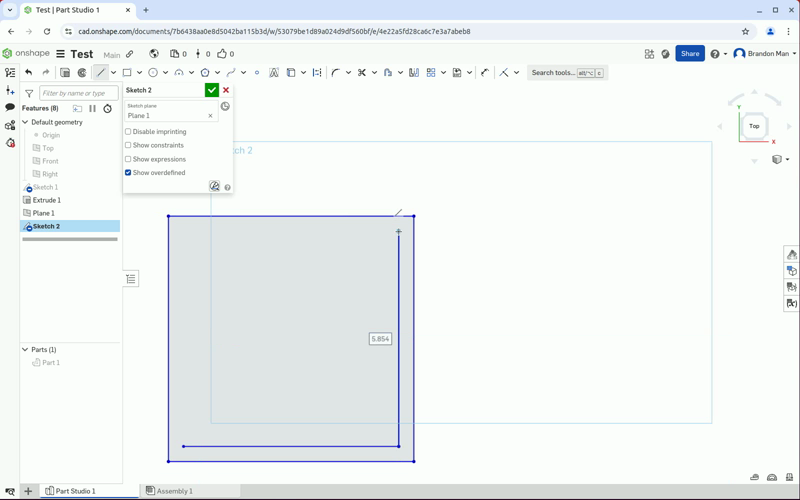
scroll(-6)
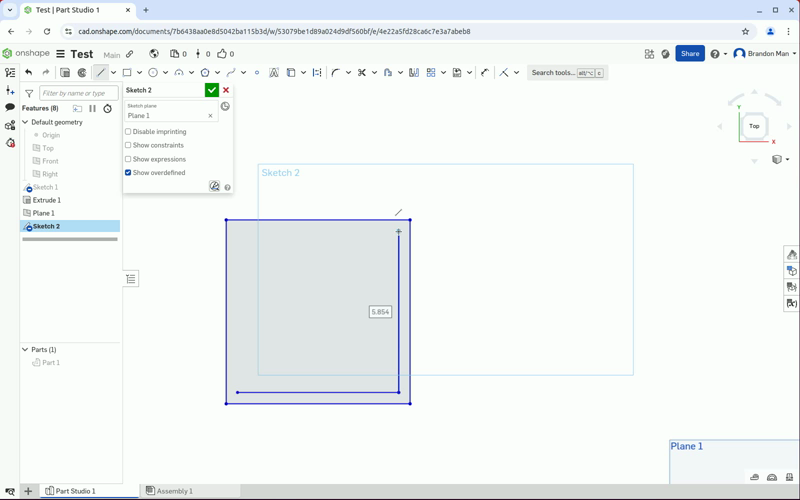
scroll(-6)
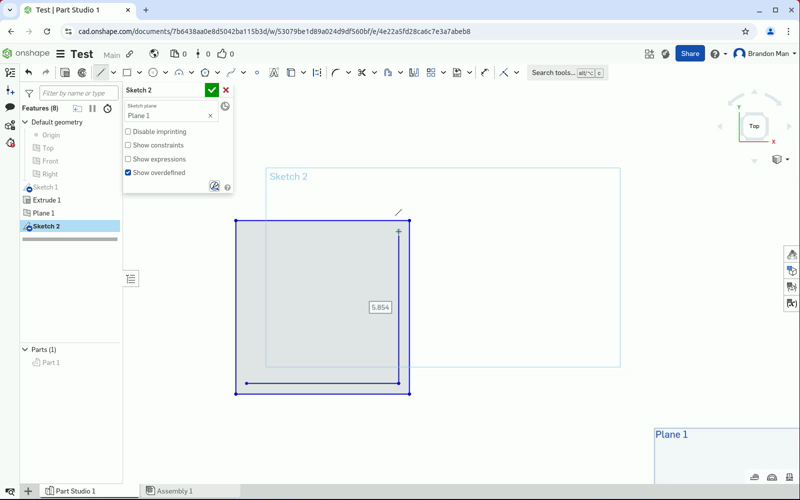
scroll(-6)
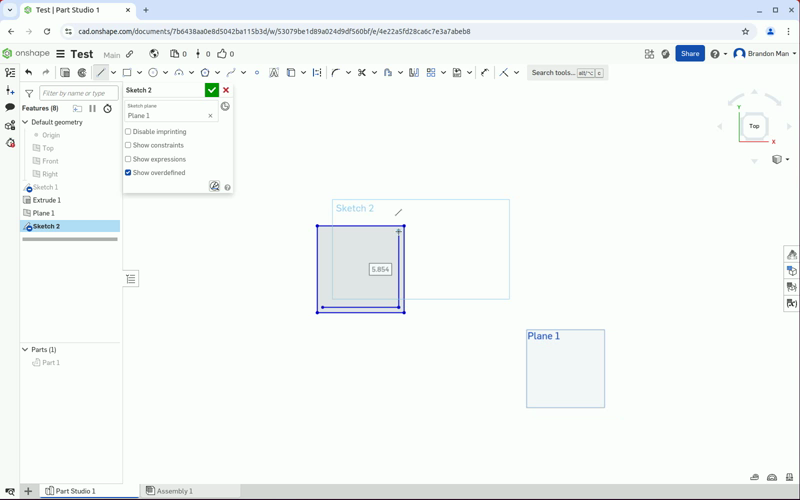
scroll(-6)
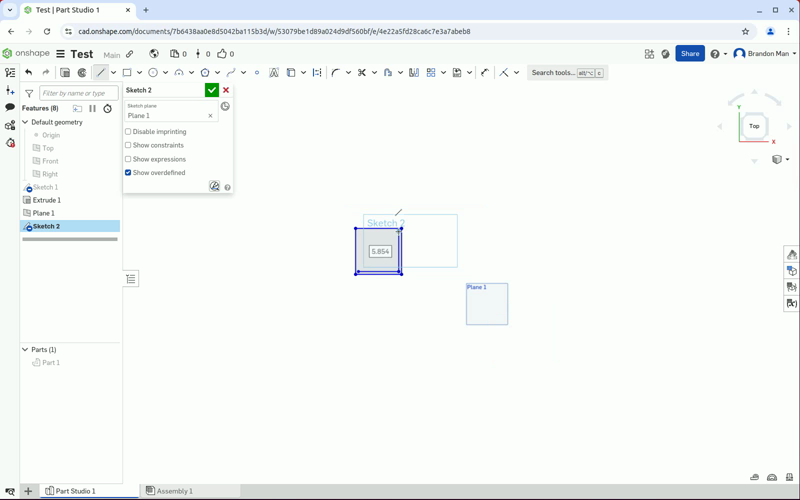
scroll(-6)
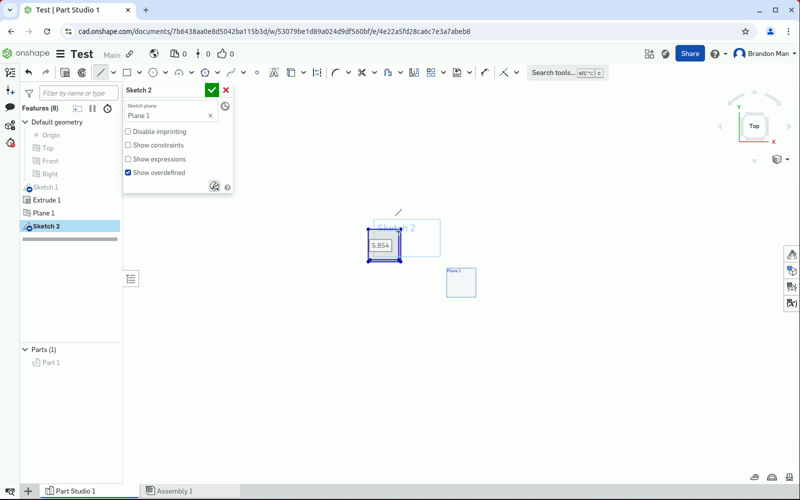
key_up(shift)
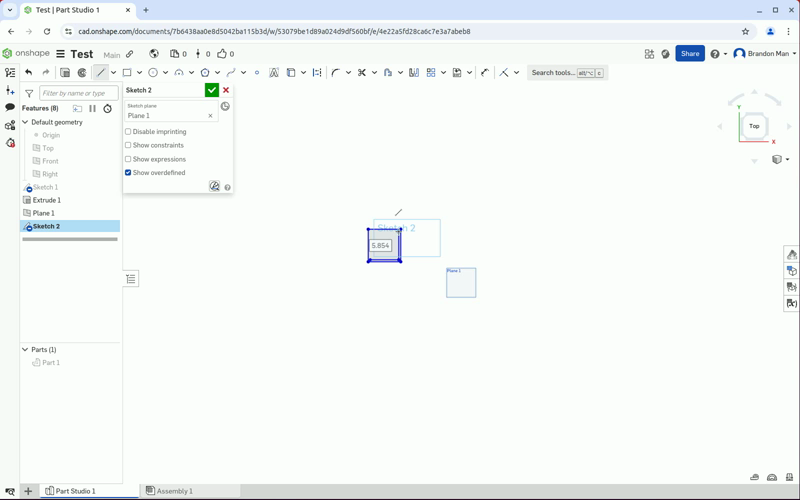
key_down(shift)
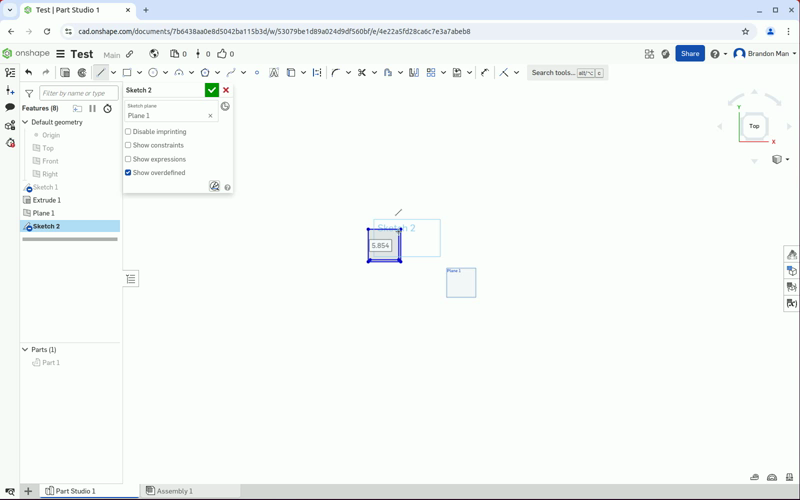
mouse_move(428, 231)
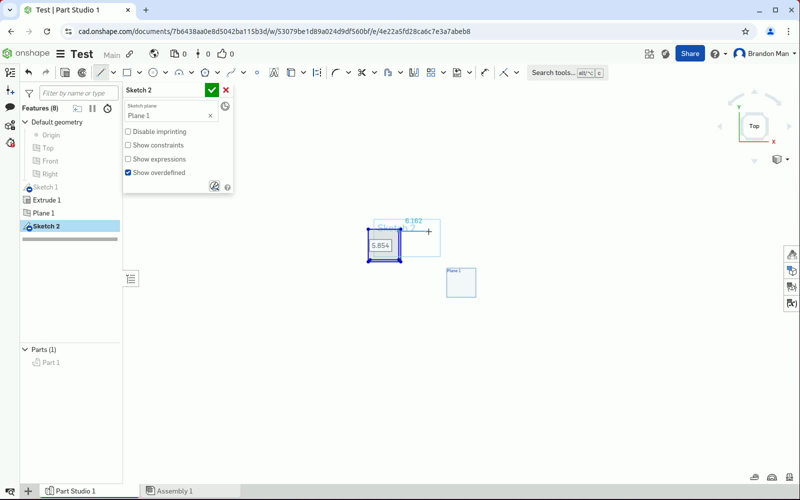
mouse_move(370, 231)
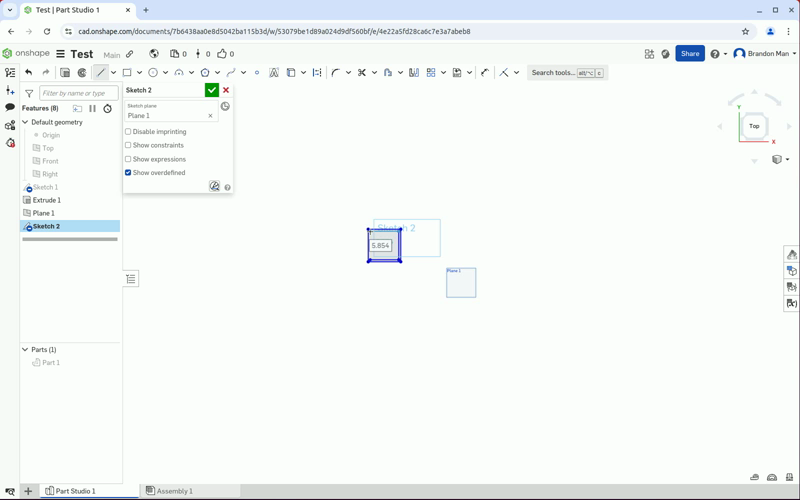
scroll(6)
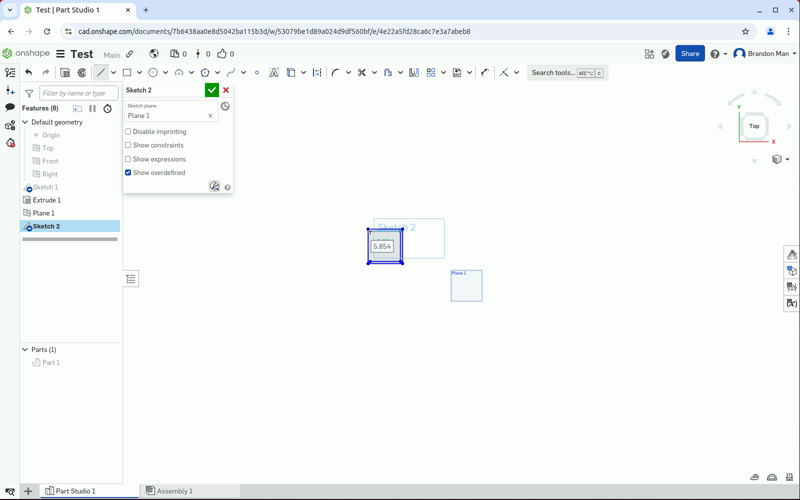
scroll(6)
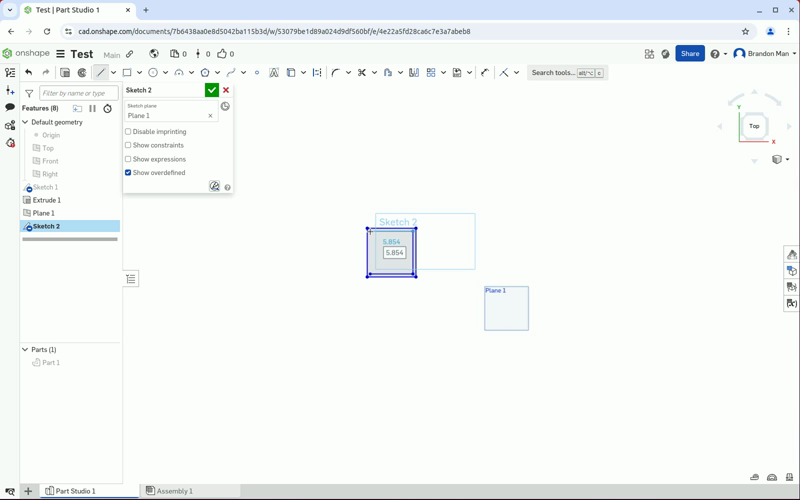
scroll(6)
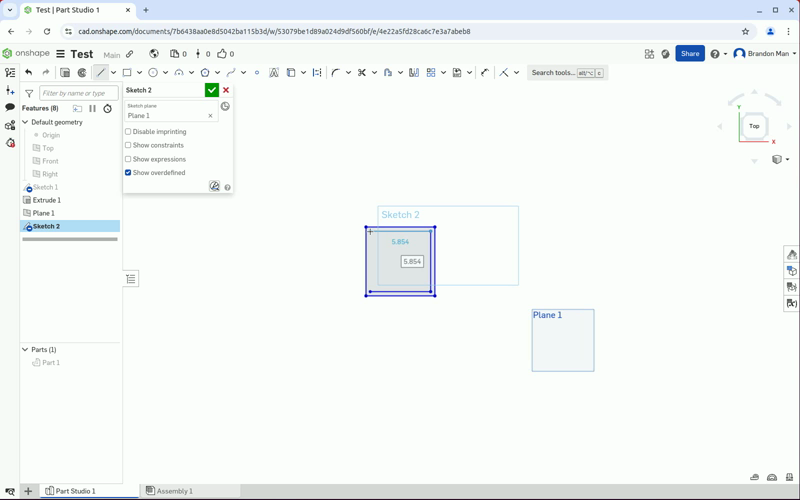
scroll(6)
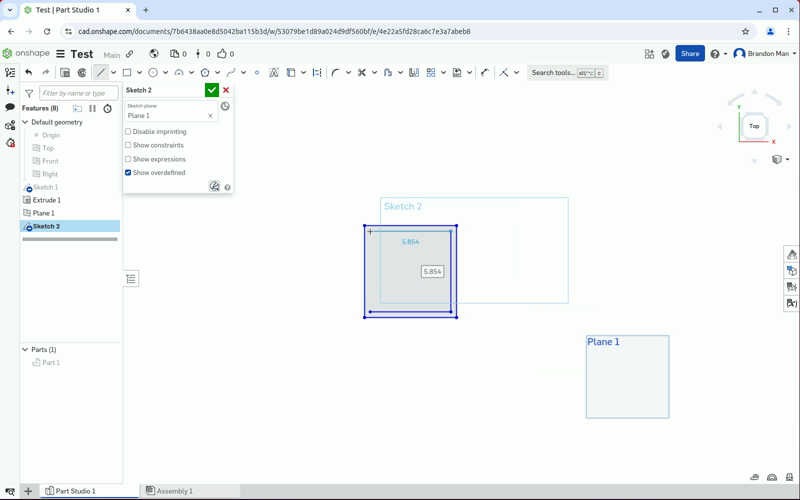
scroll(6)
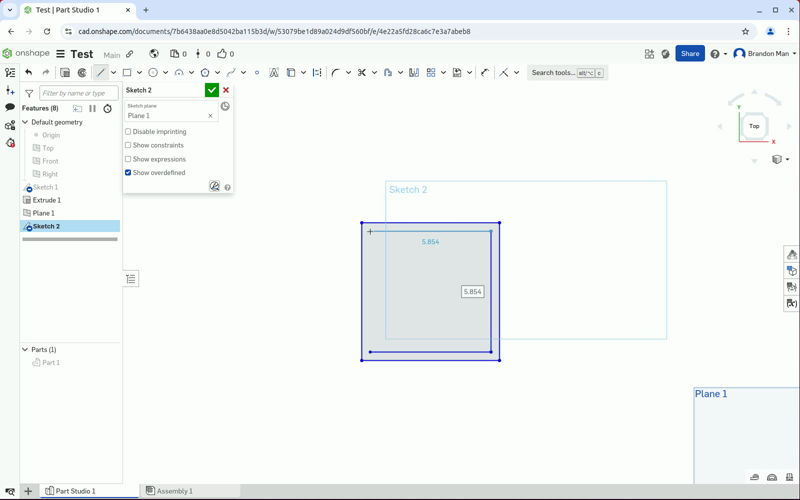
scroll(6)
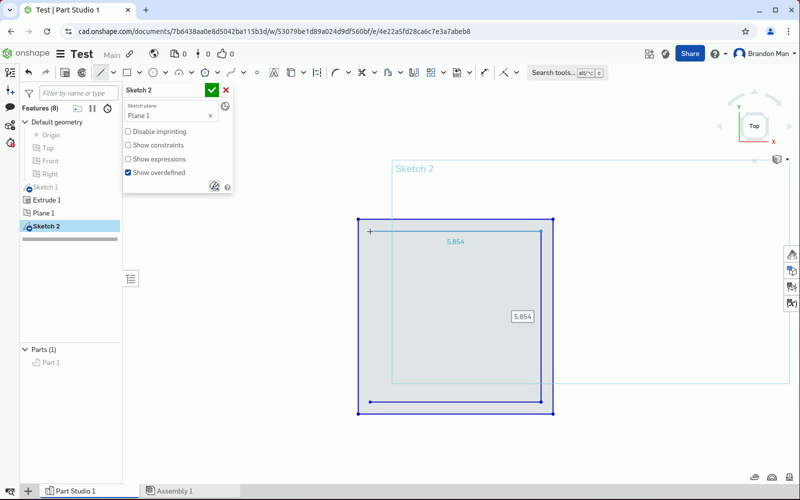
scroll(6)
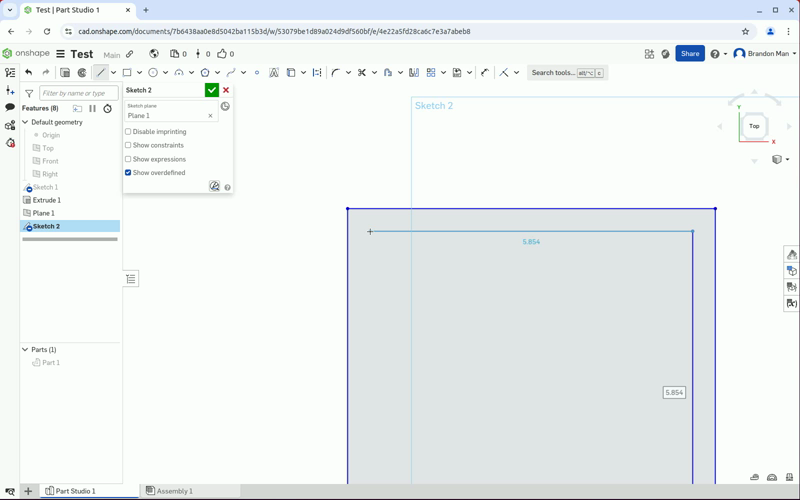
click(370, 231)
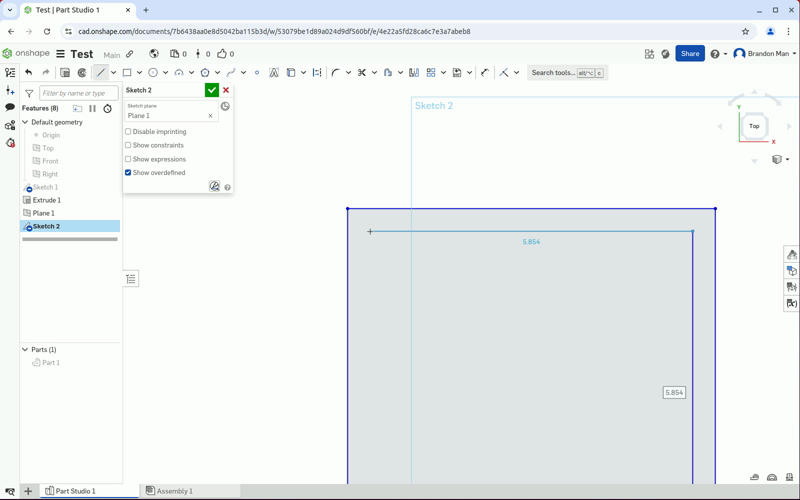
scroll(-6)
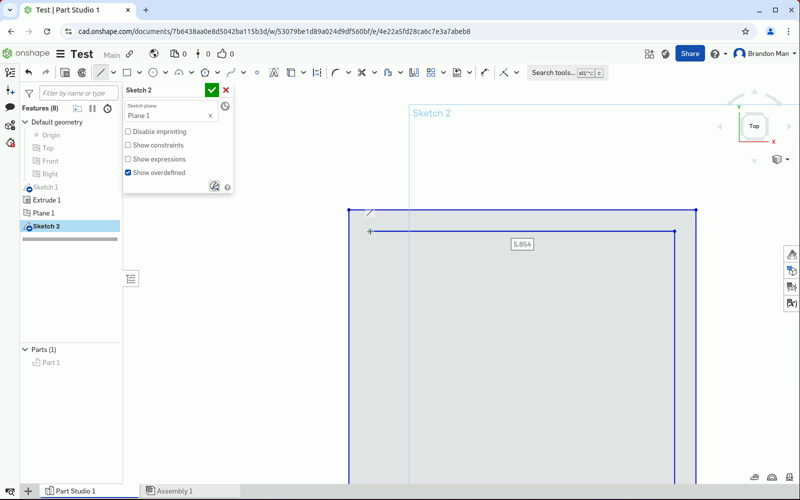
scroll(-6)
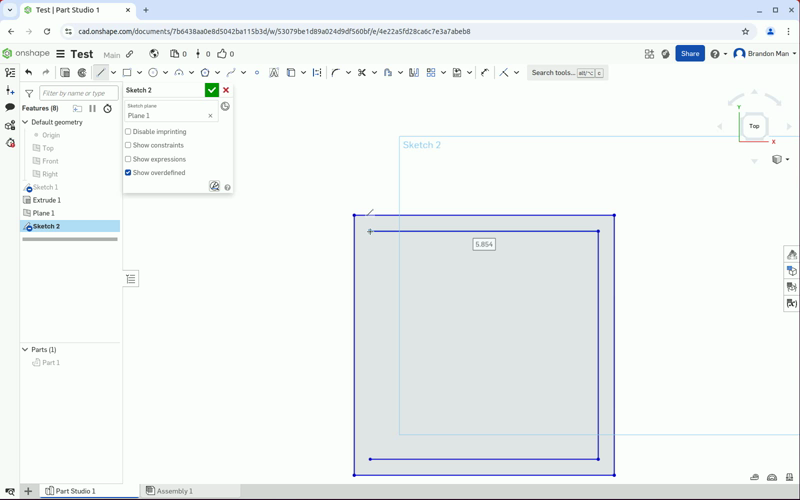
scroll(-6)
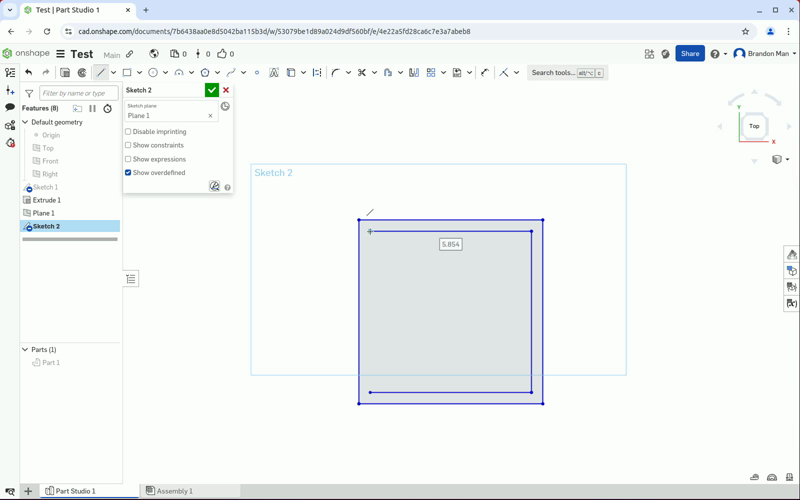
scroll(-6)
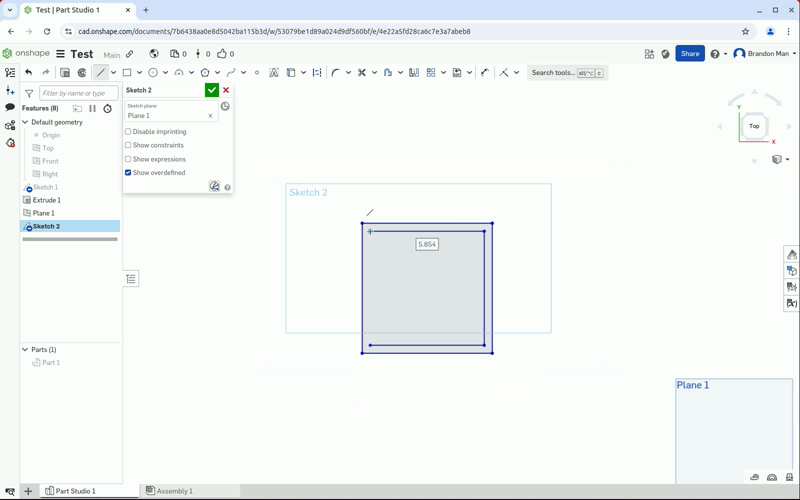
scroll(-6)
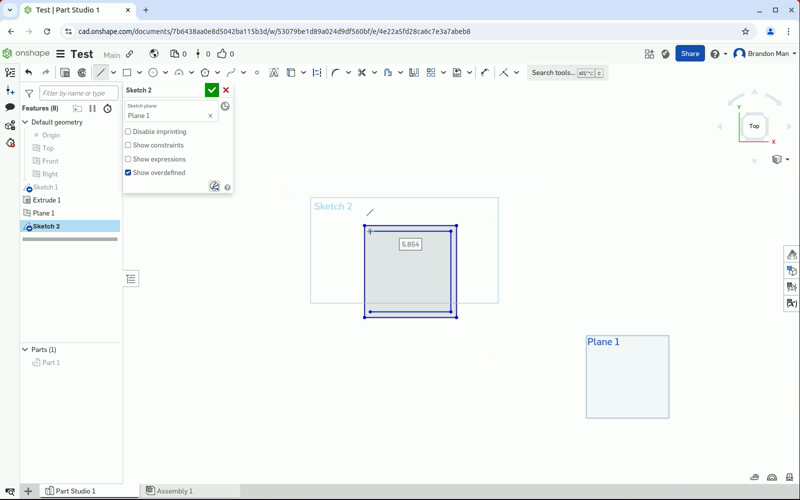
scroll(-6)
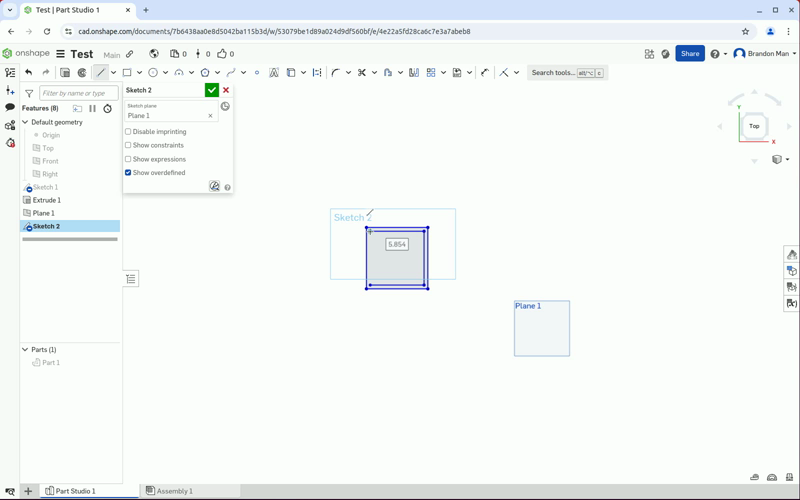
scroll(-6)
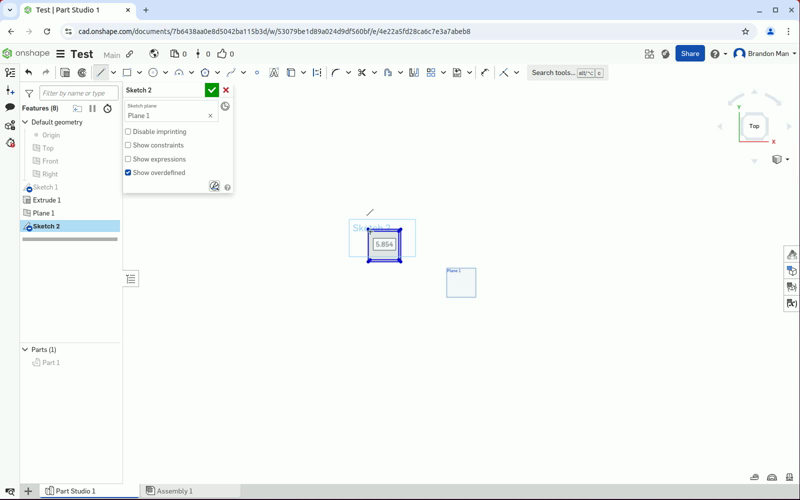
key_up(shift)
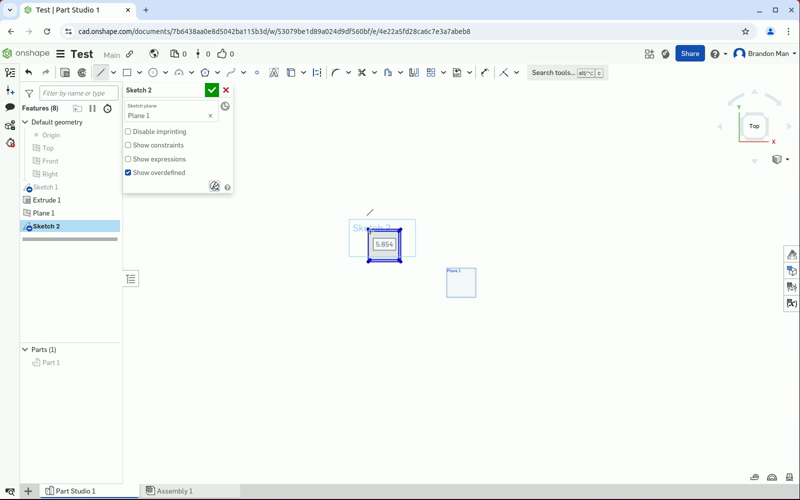
mouse_move(400, 231)
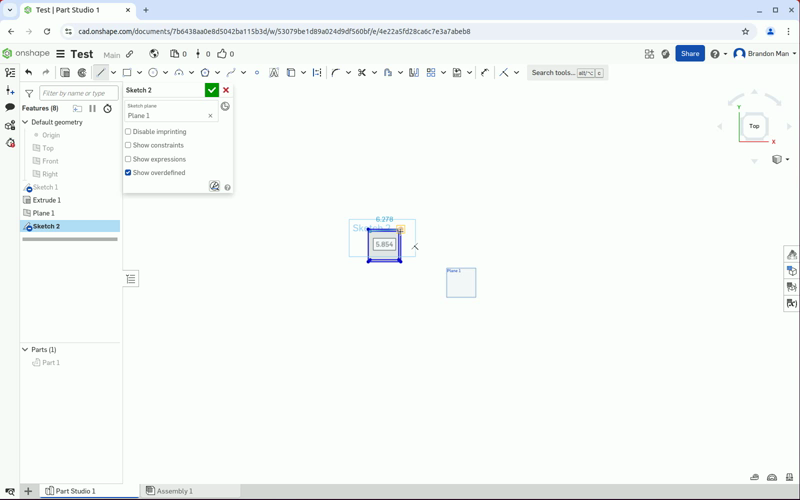
key_down(shift)
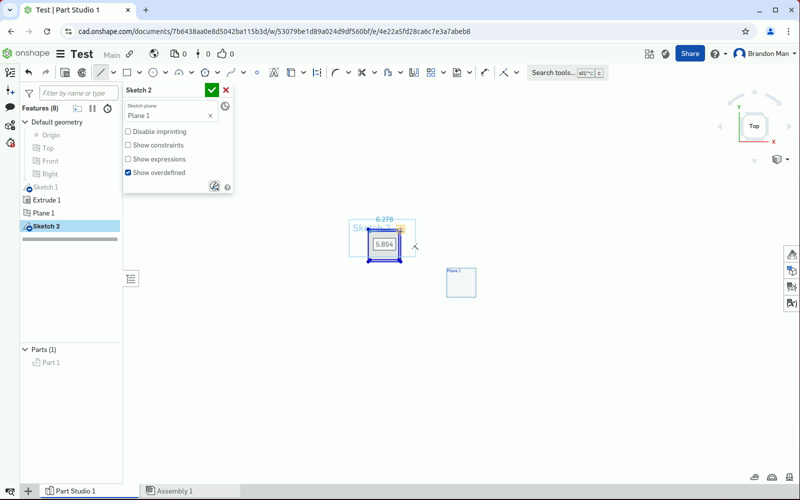
mouse_move(370, 259)
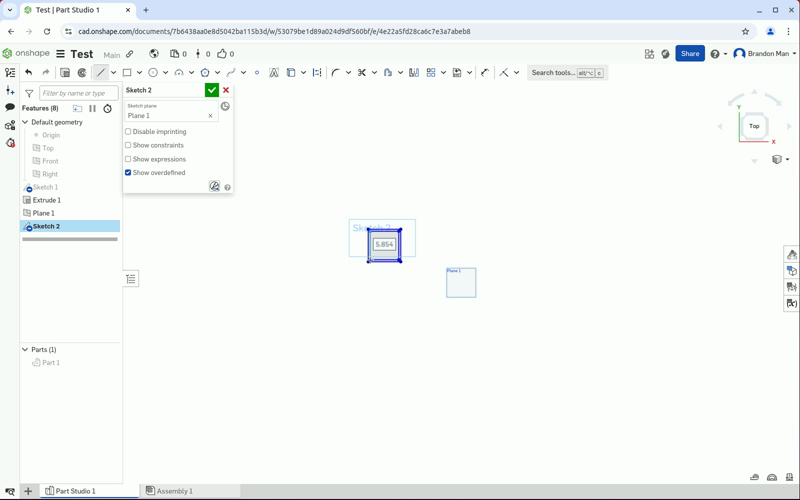
scroll(6)
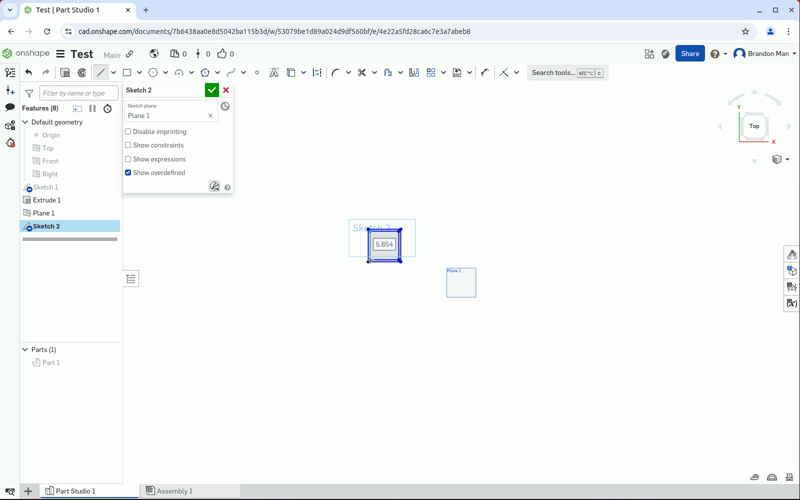
scroll(6)
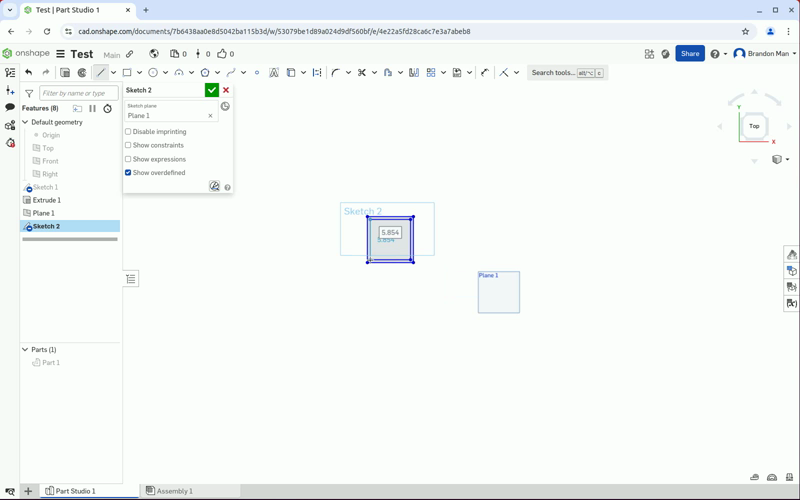
scroll(6)
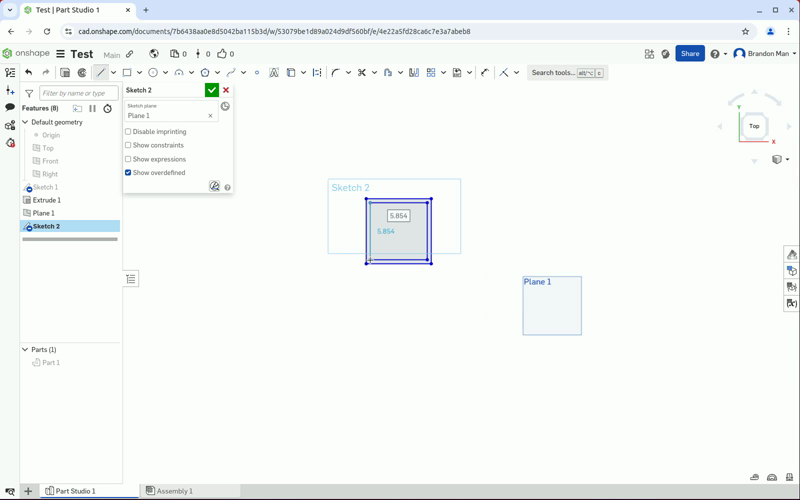
scroll(6)
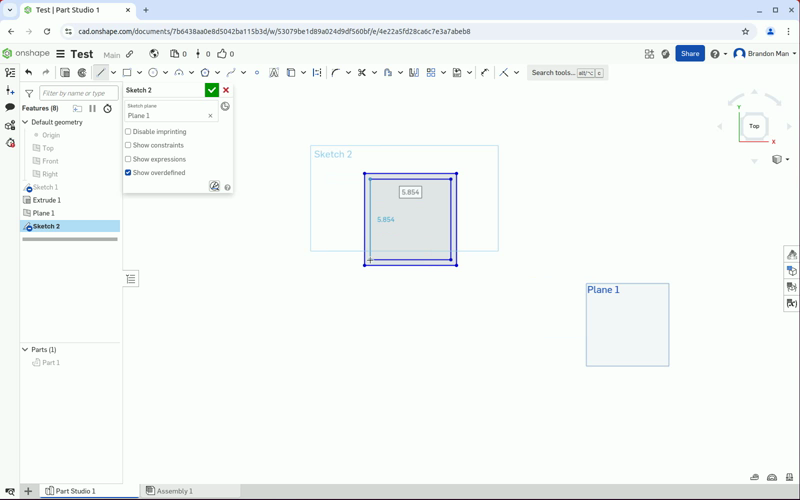
scroll(6)
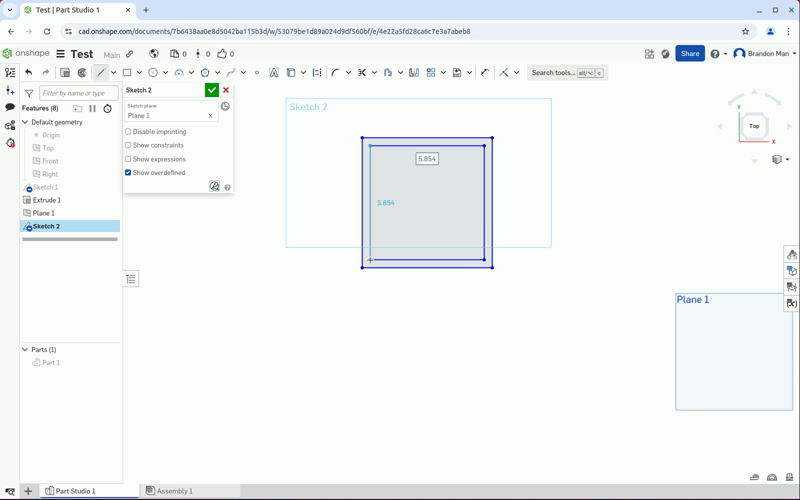
scroll(6)
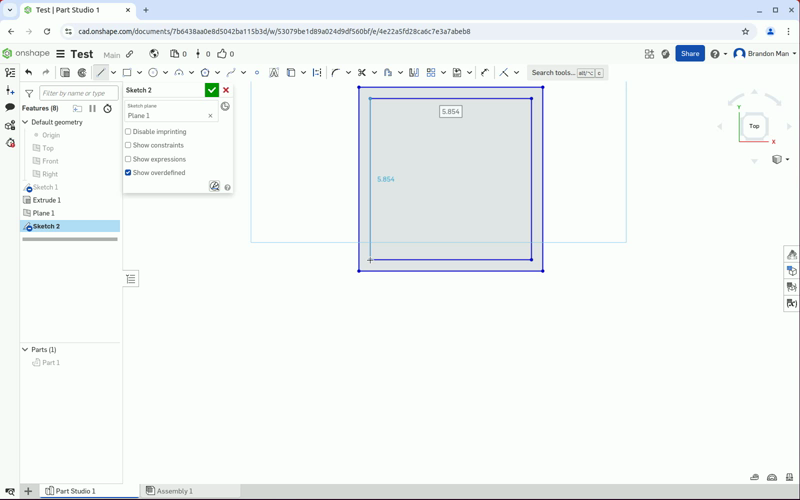
scroll(6)
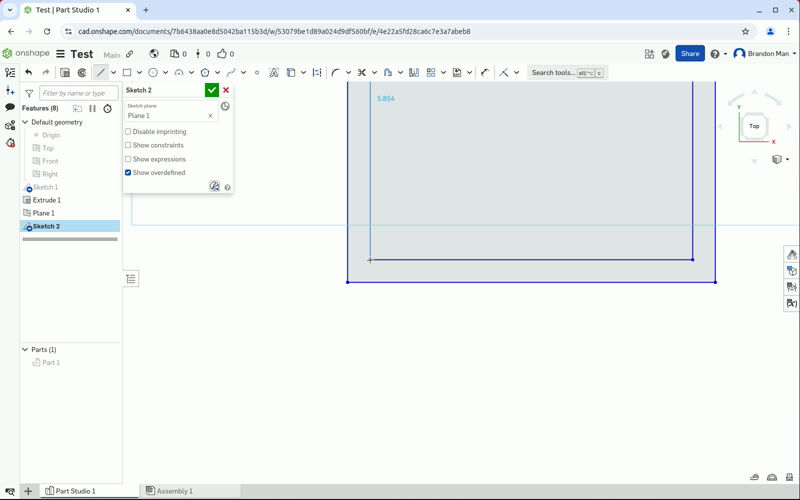
key_up(shift)
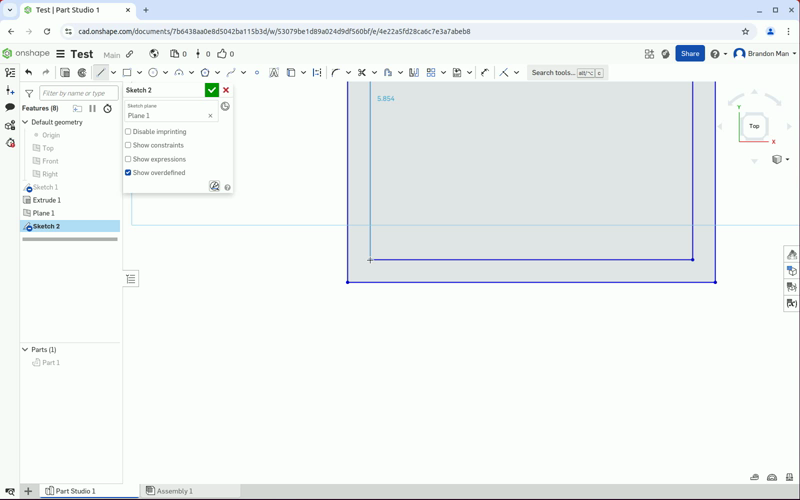
click(370, 259)
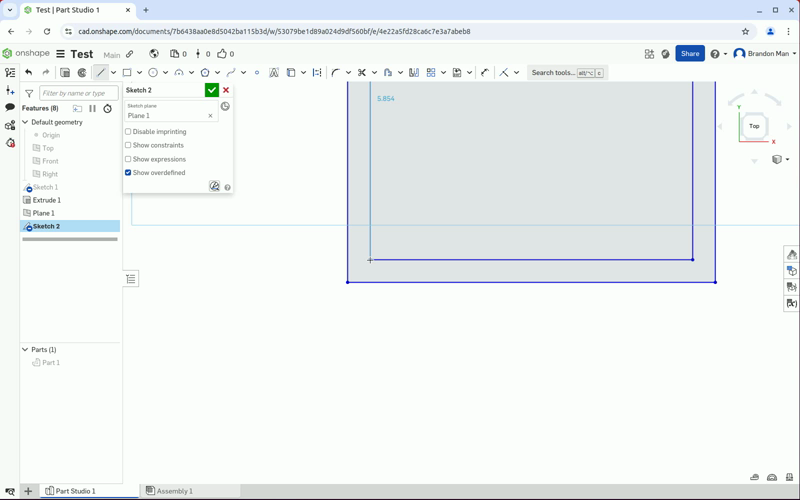
scroll(-6)
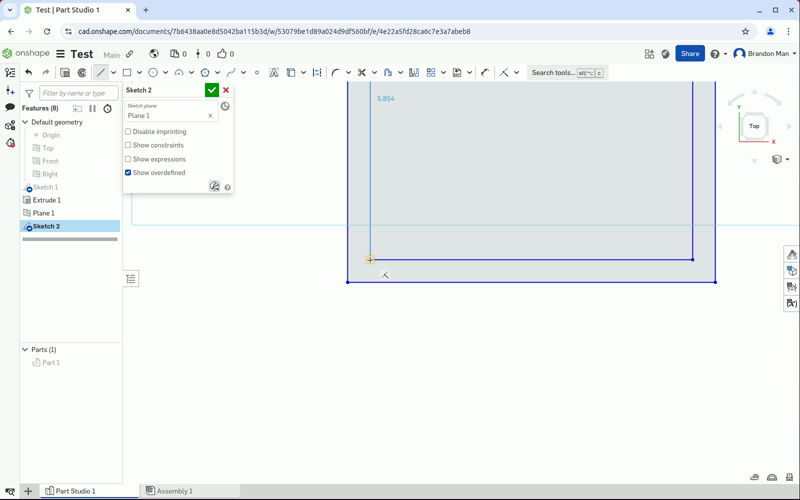
scroll(-6)
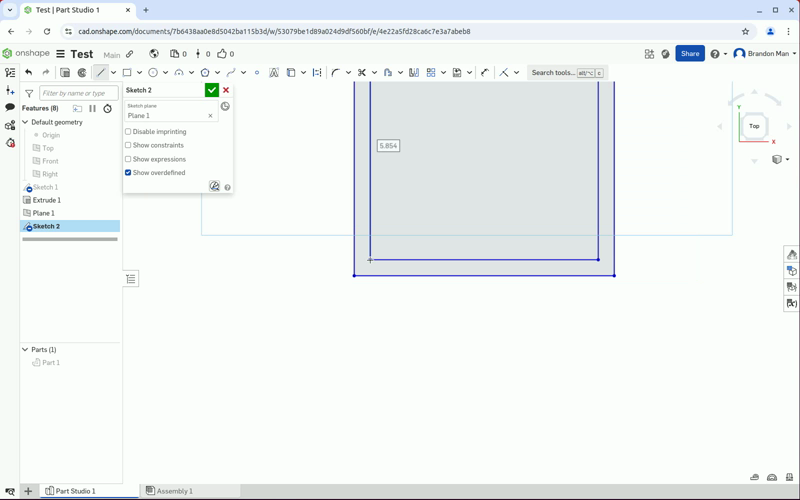
scroll(-6)
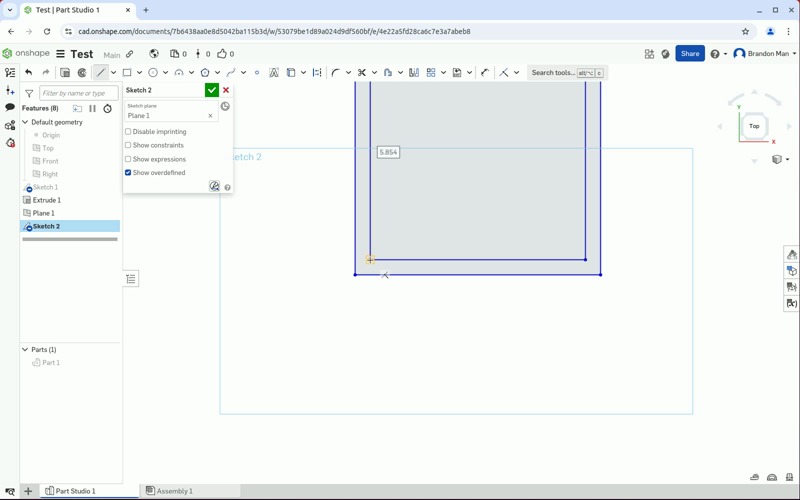
scroll(-6)
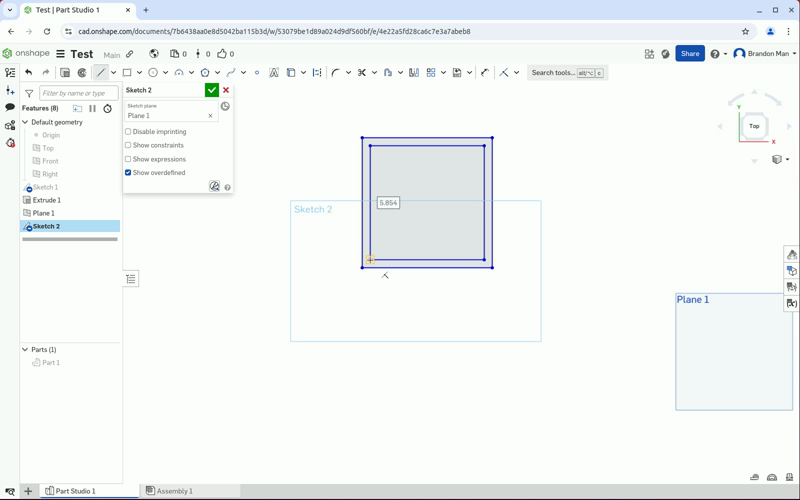
scroll(-6)
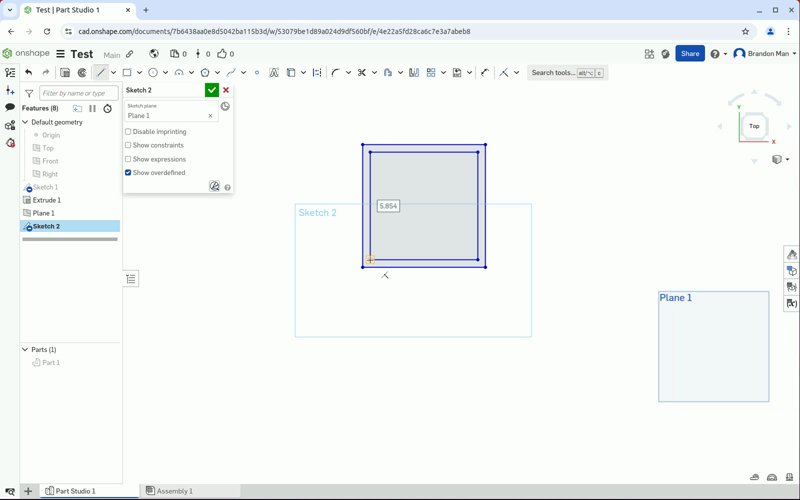
scroll(-6)
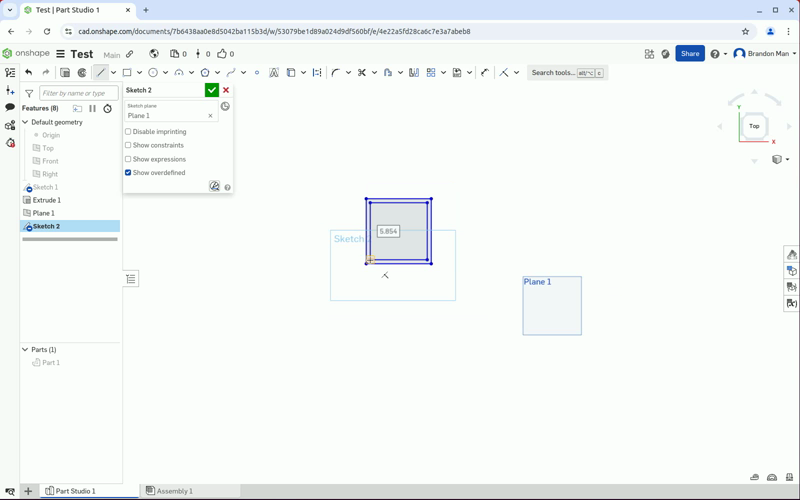
scroll(-6)
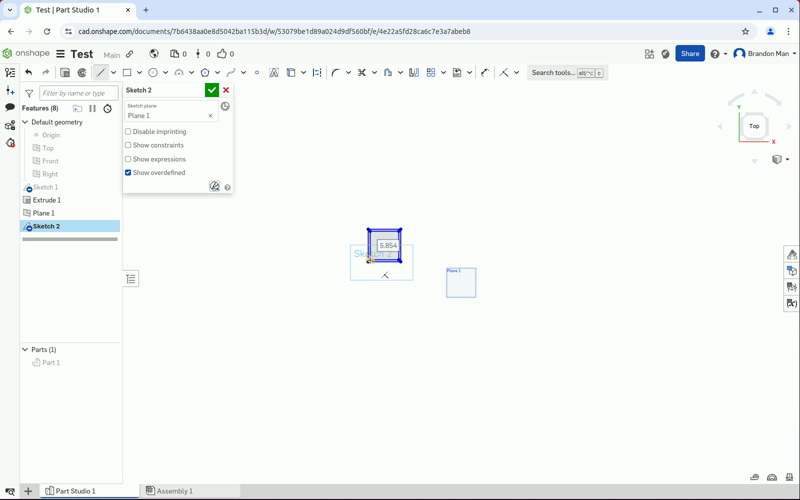
key(esc)
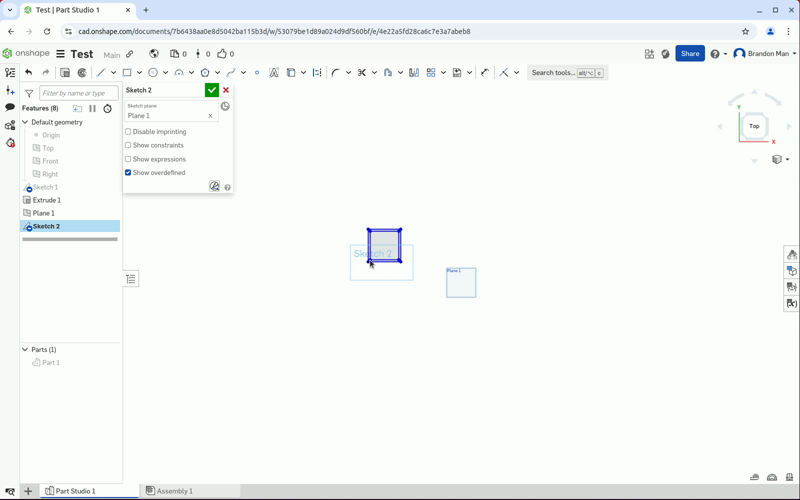
mouse_move(374, 229)
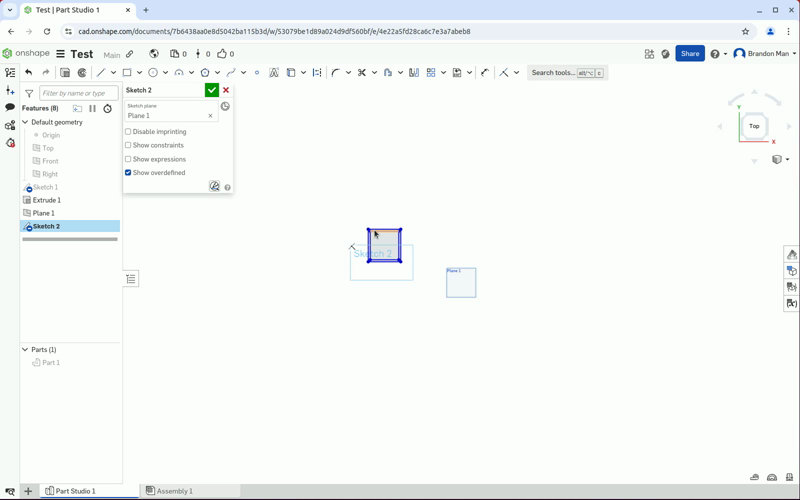
scroll(6)
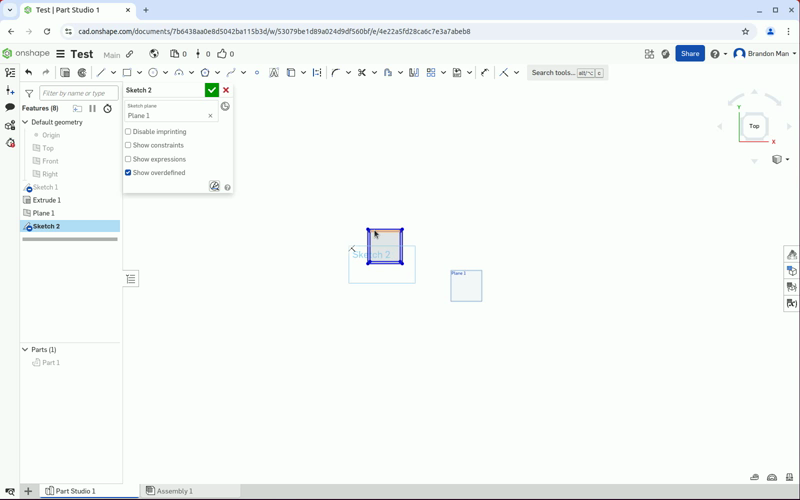
scroll(6)
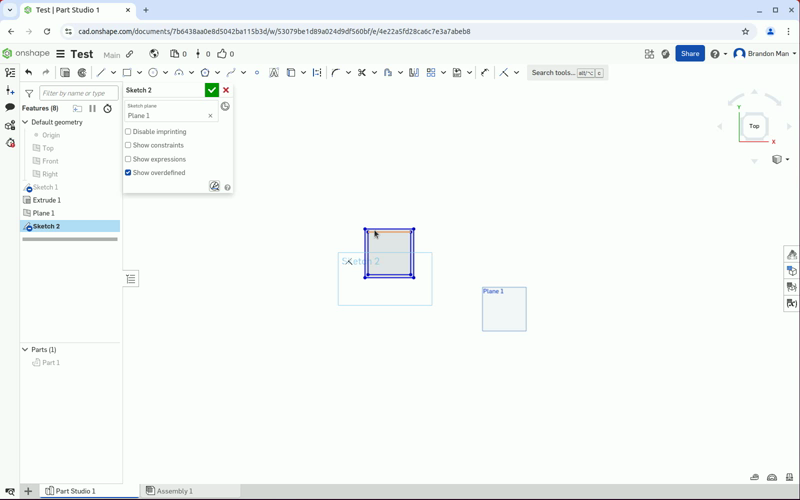
scroll(6)
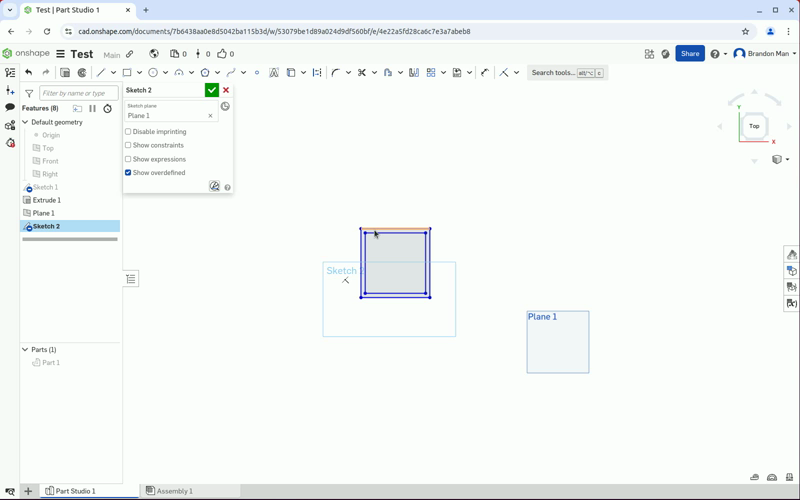
scroll(6)
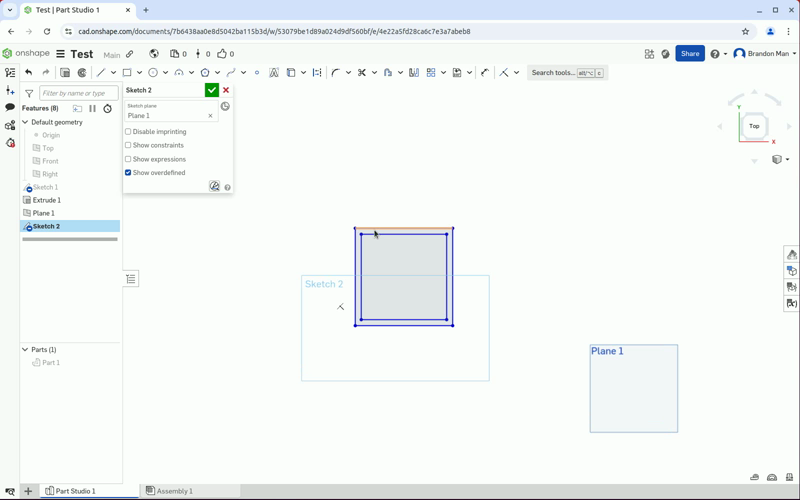
scroll(6)
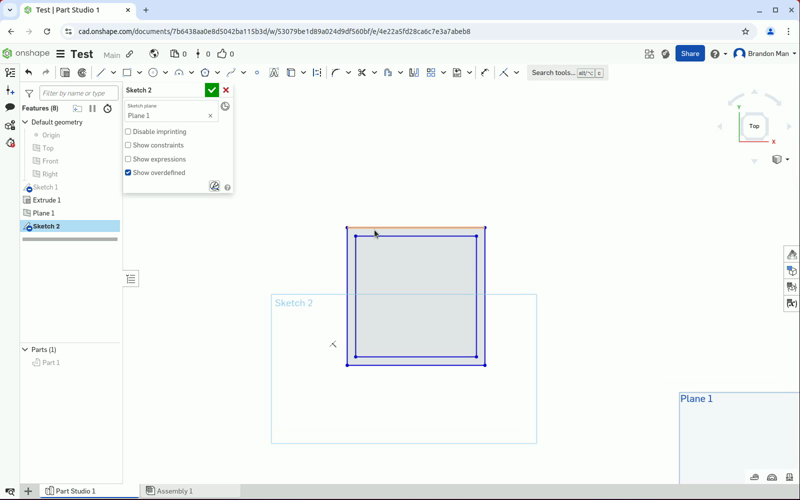
scroll(6)
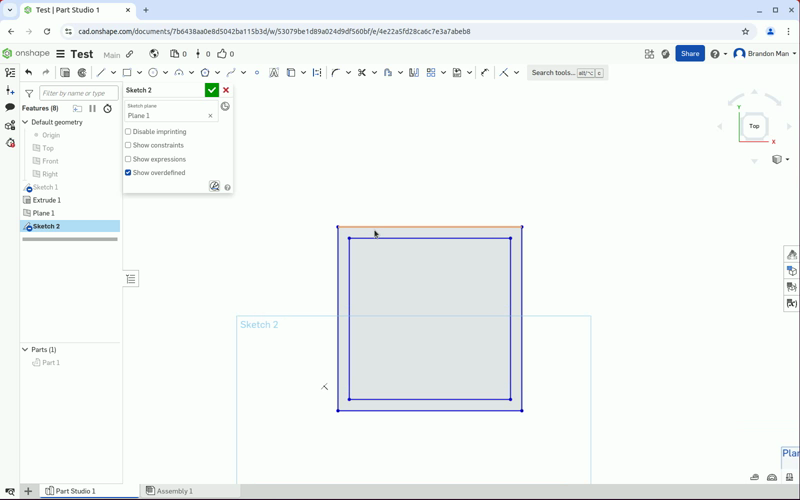
scroll(6)
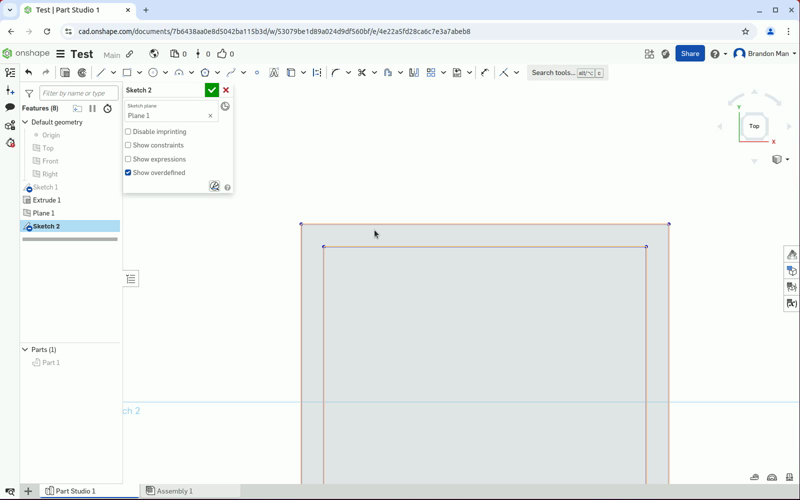
click(374, 229)
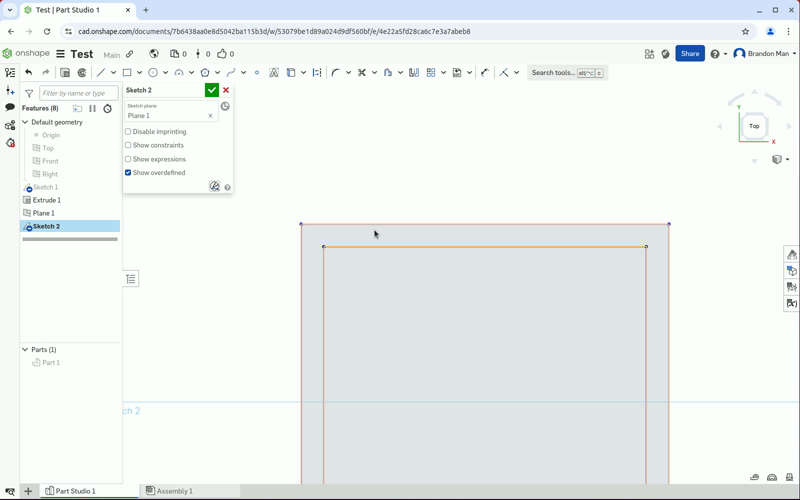
scroll(-6)
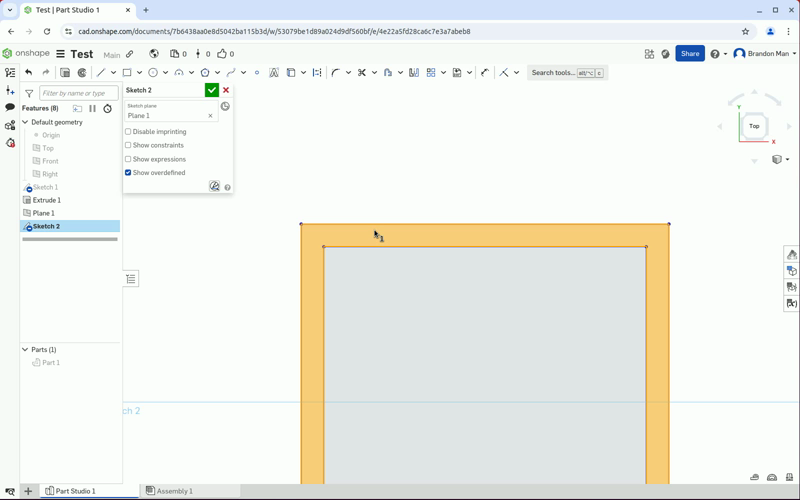
scroll(-6)
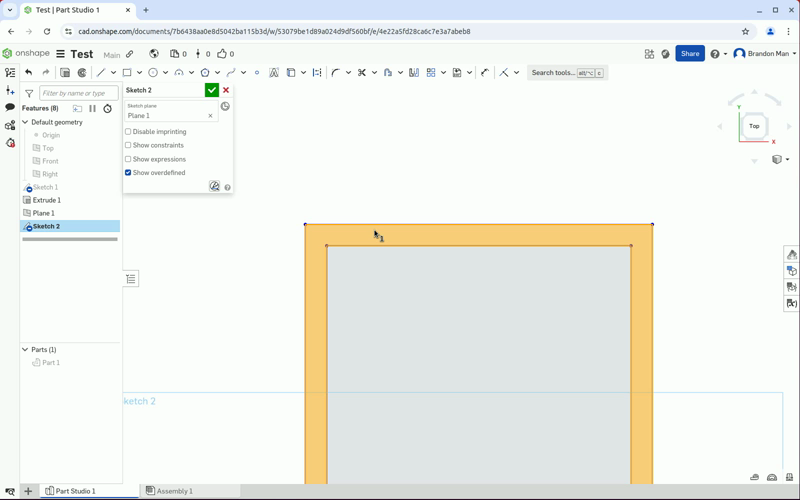
scroll(-6)
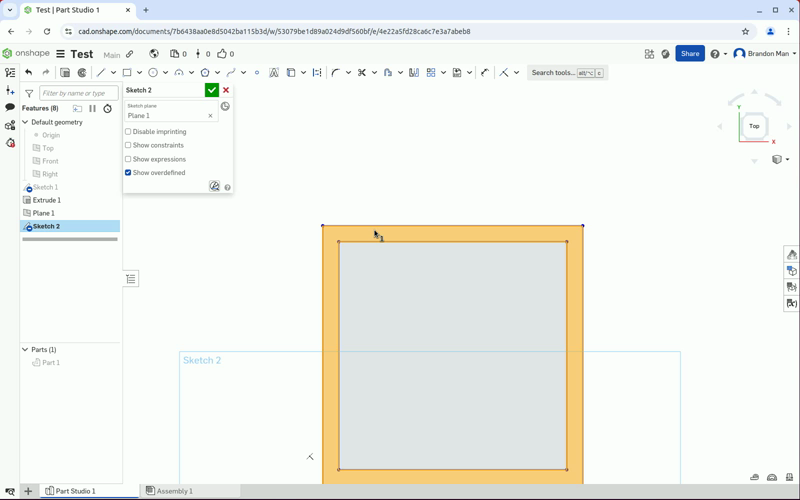
scroll(-6)
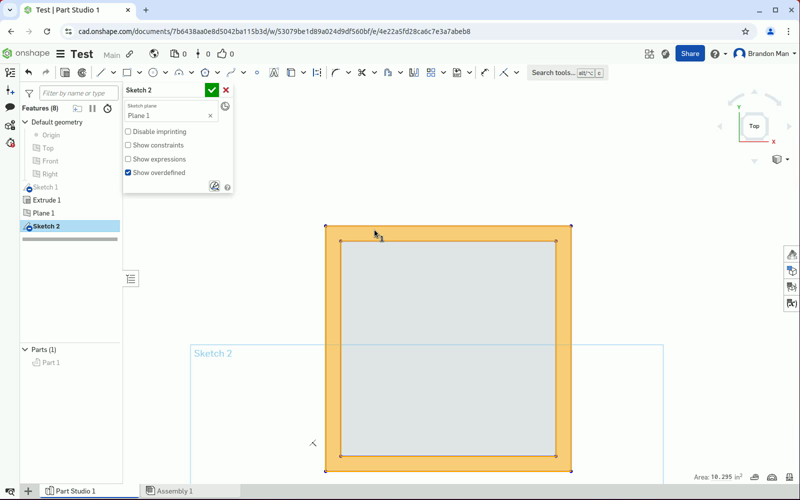
scroll(-6)
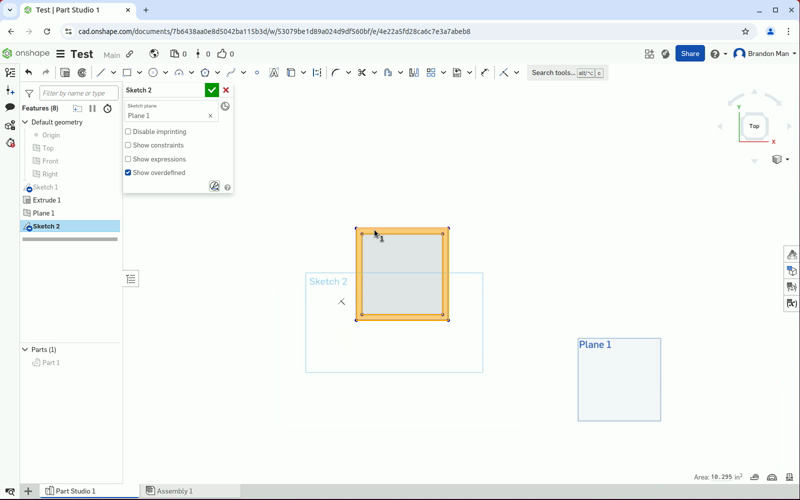
scroll(-6)
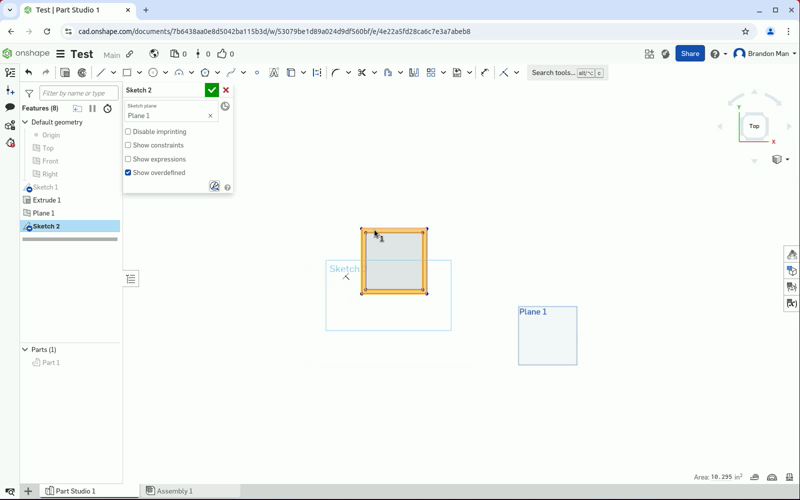
scroll(-6)
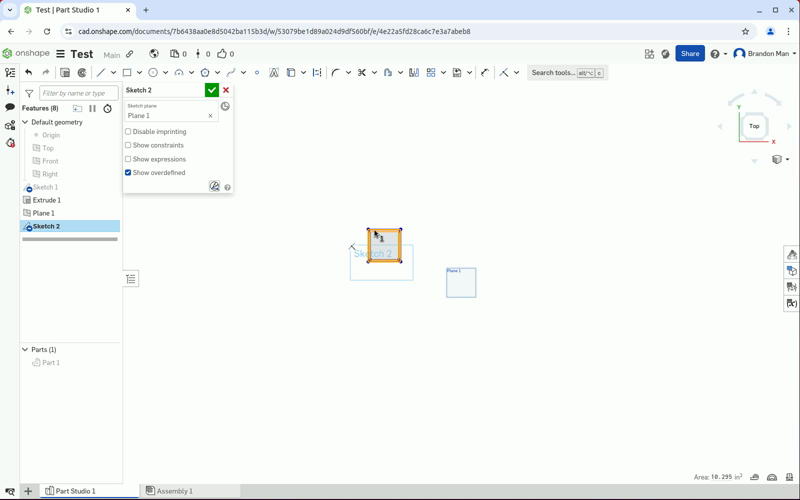
mouse_move(73, 352)
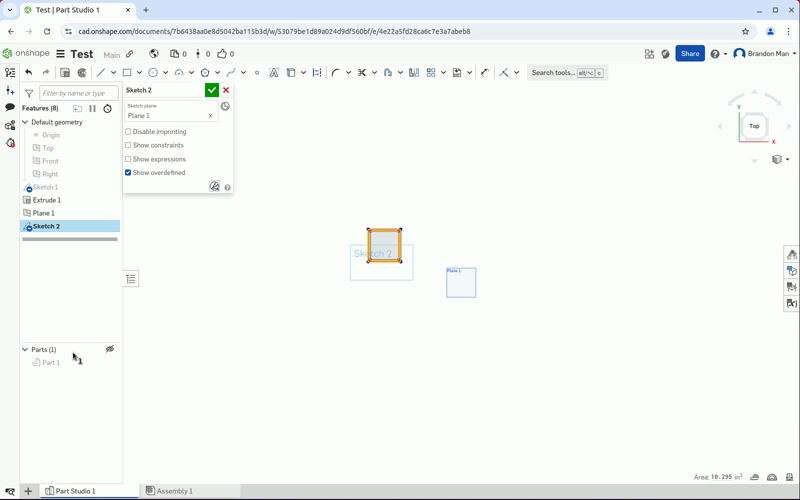
key(shift+y)
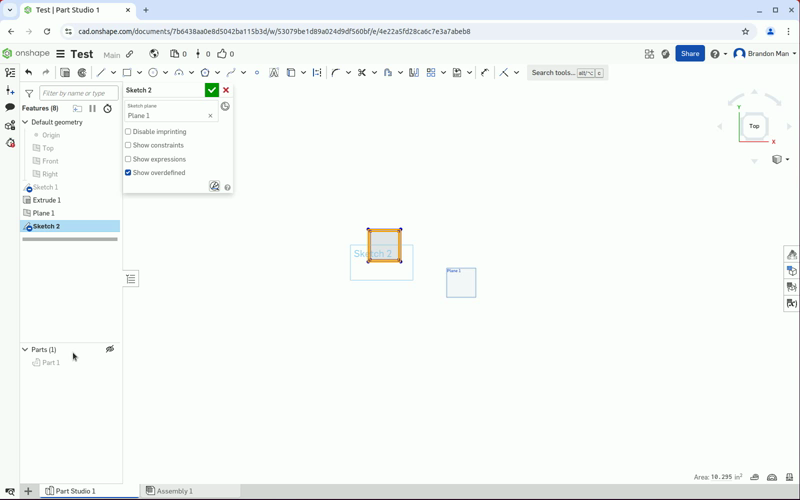
key(shift+e)
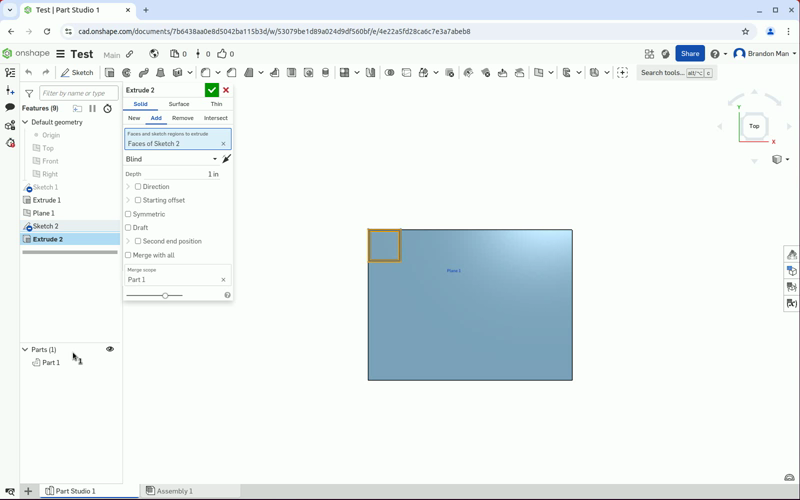
mouse_move(143, 106)
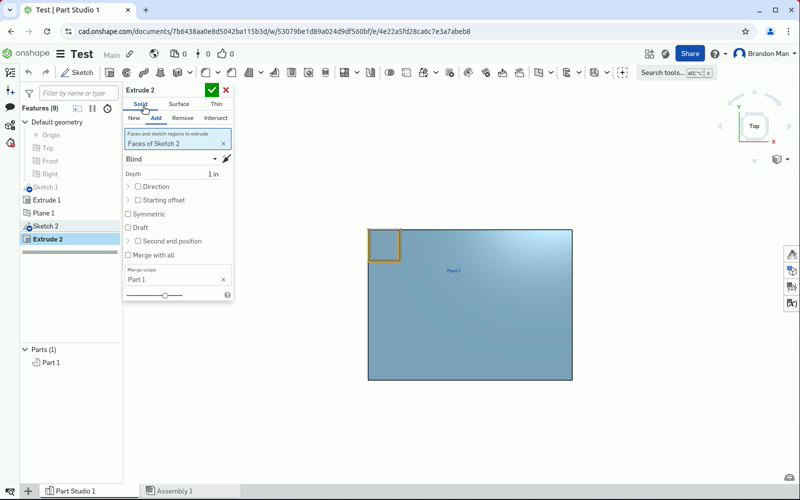
click(143, 106)
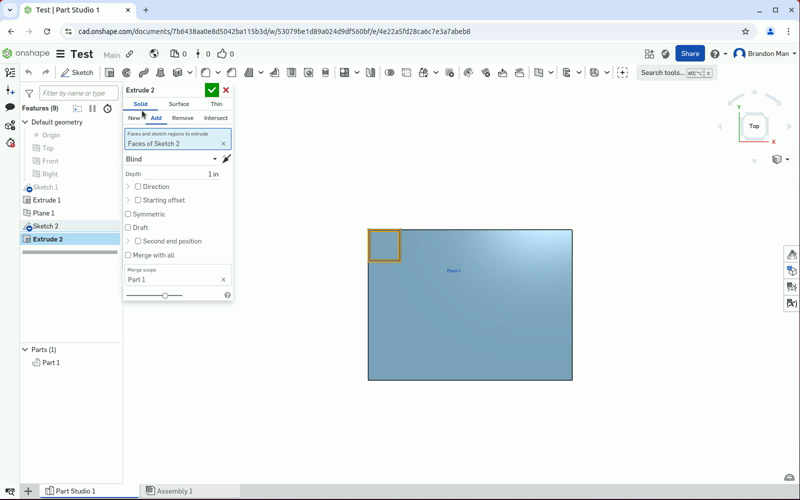
mouse_move(137, 120)
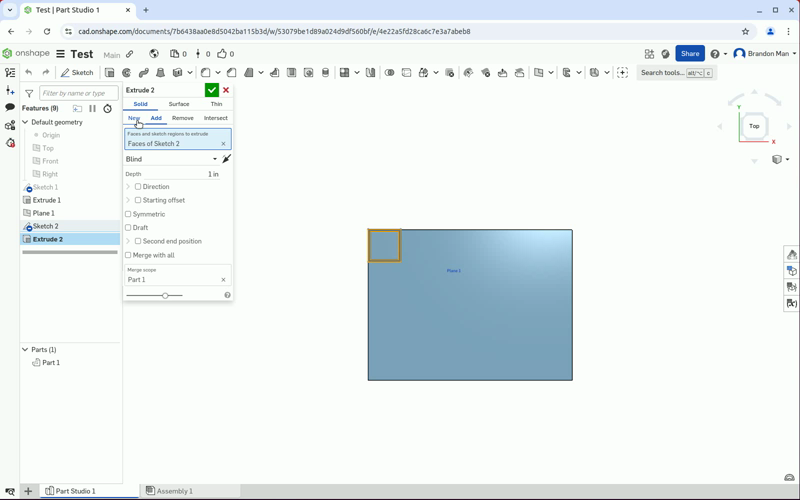
click(137, 120)
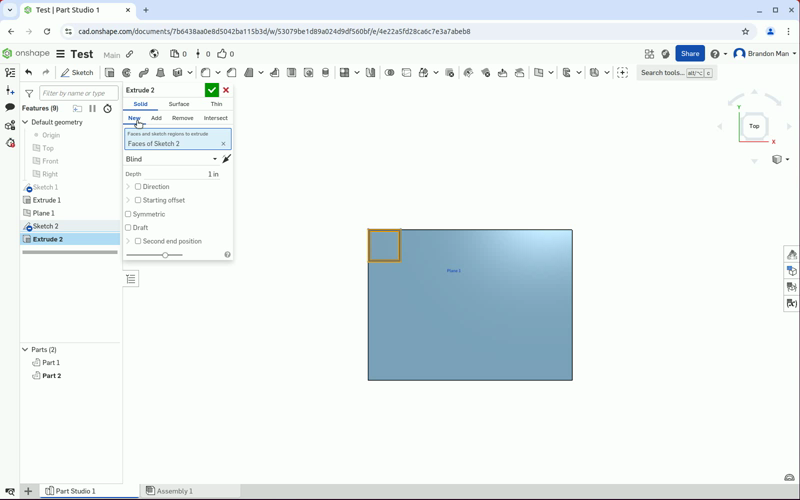
key(tab, 4)
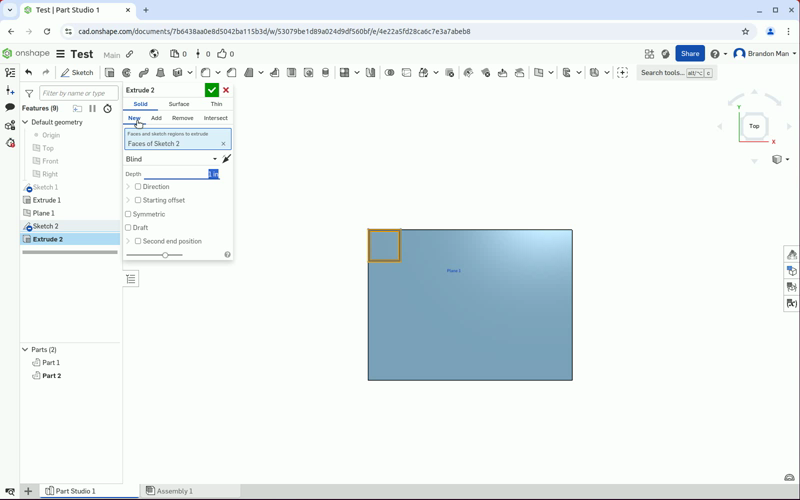
text(9.628)
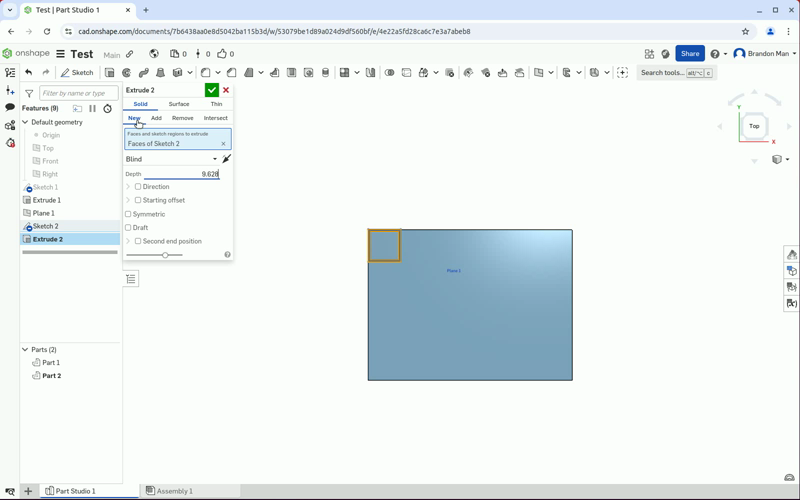
key(enter)
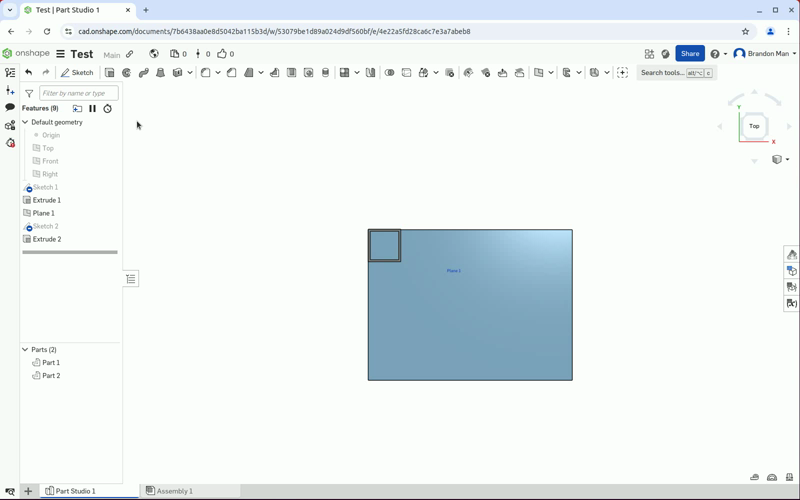
key(shift+h)
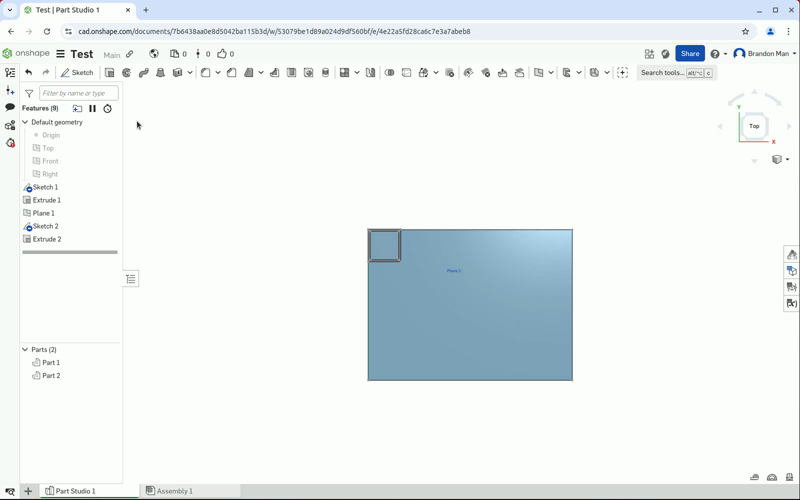
key(shift+h)
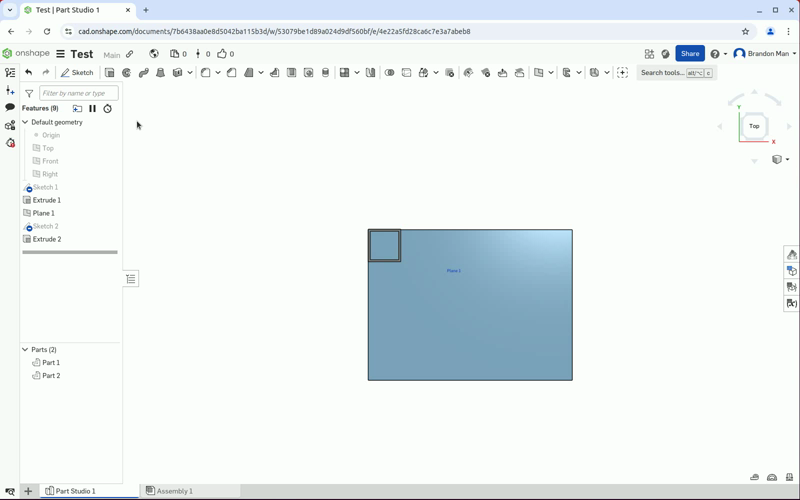
mouse_move(73, 189)
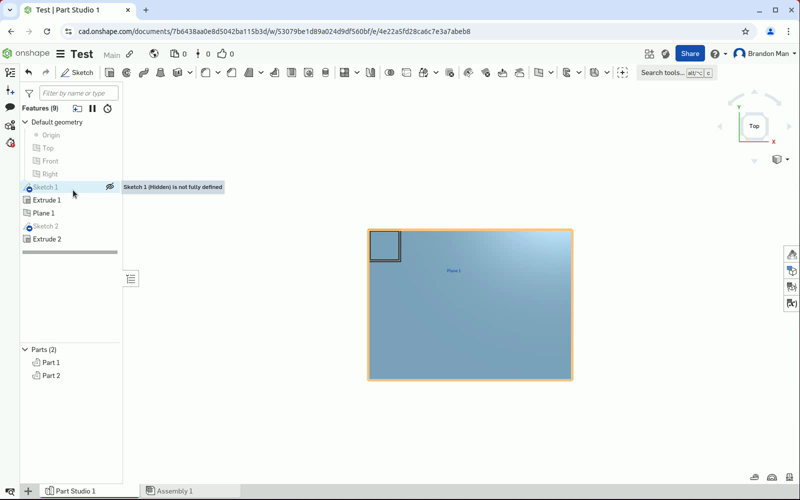
click(73, 189)
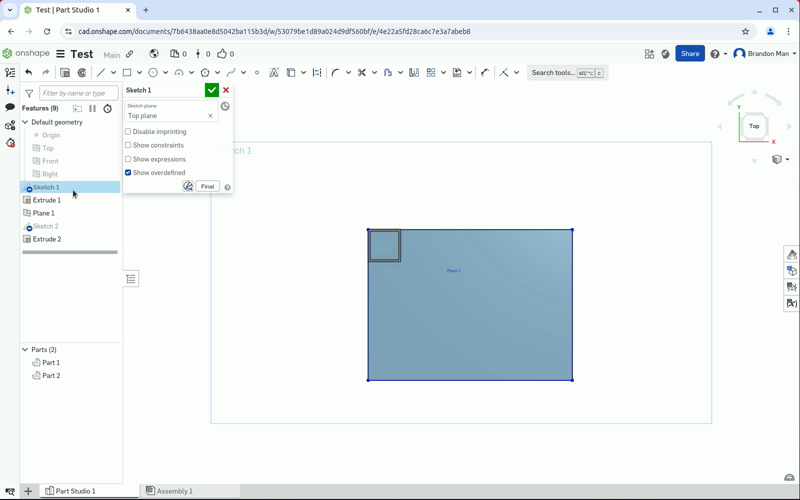
mouse_move(229, 92)
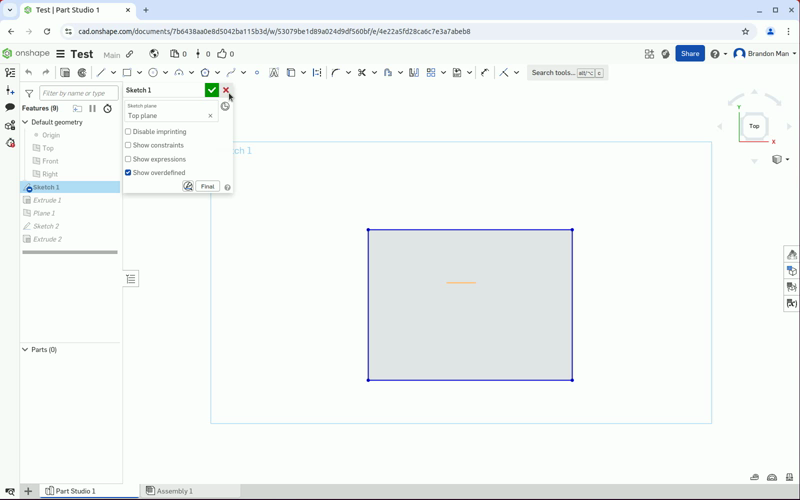
click(229, 92)
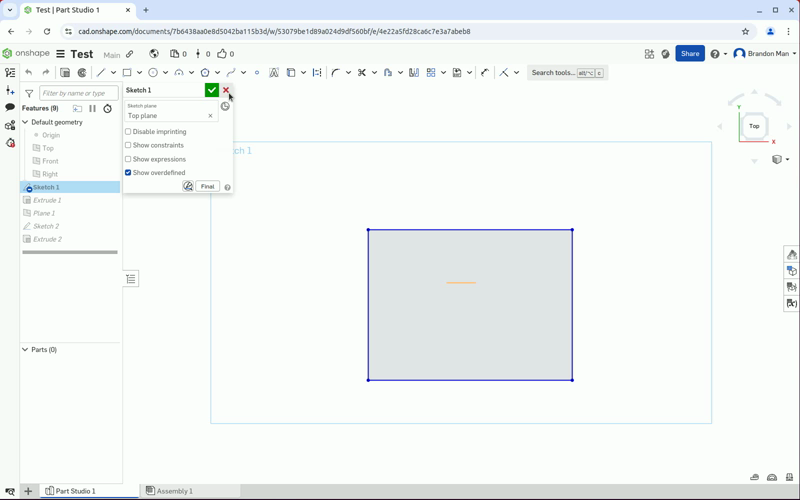
key(shift+s)
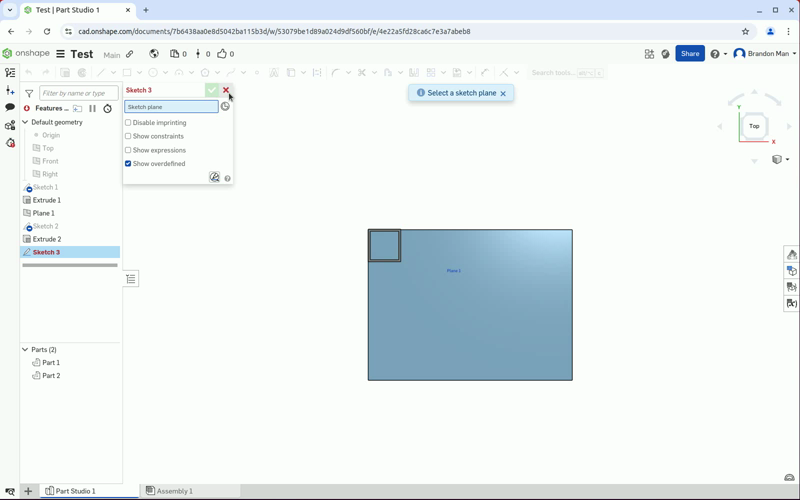
mouse_move(73, 215)
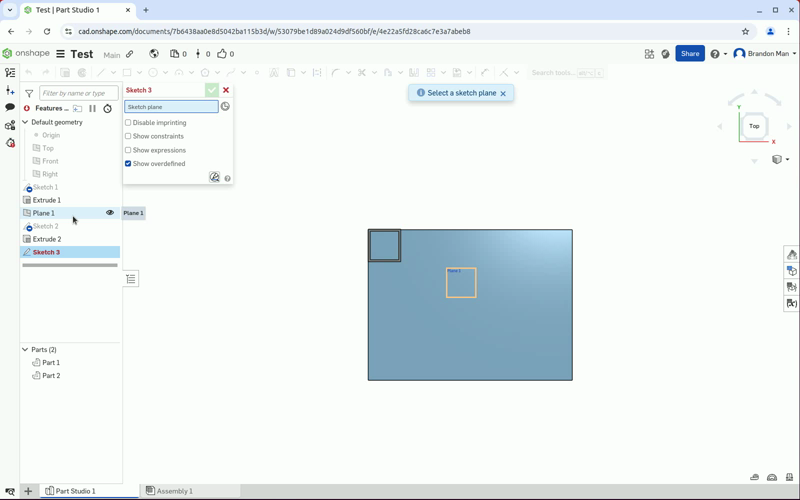
click(73, 215)
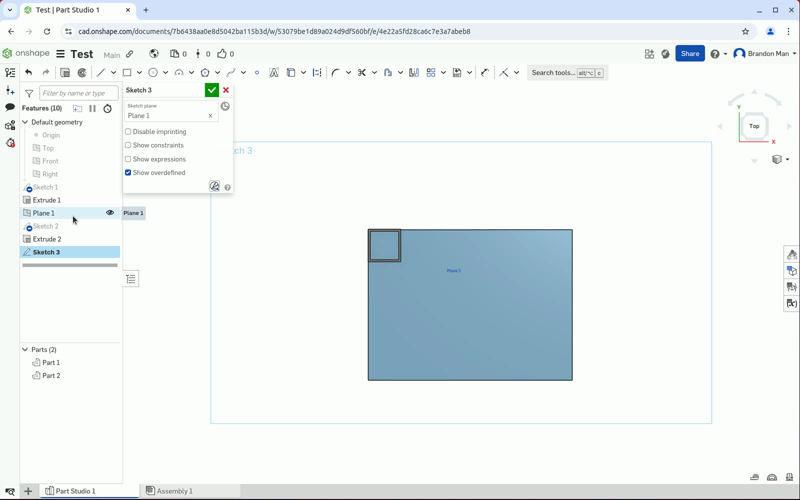
mouse_move(73, 352)
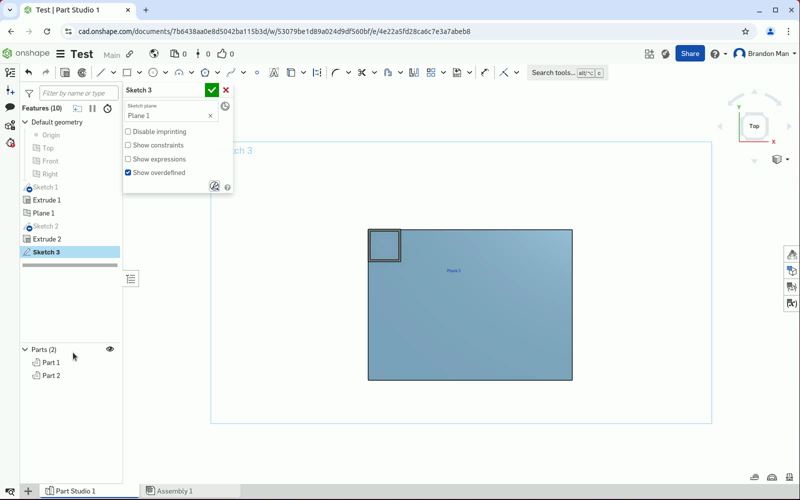
key(y)
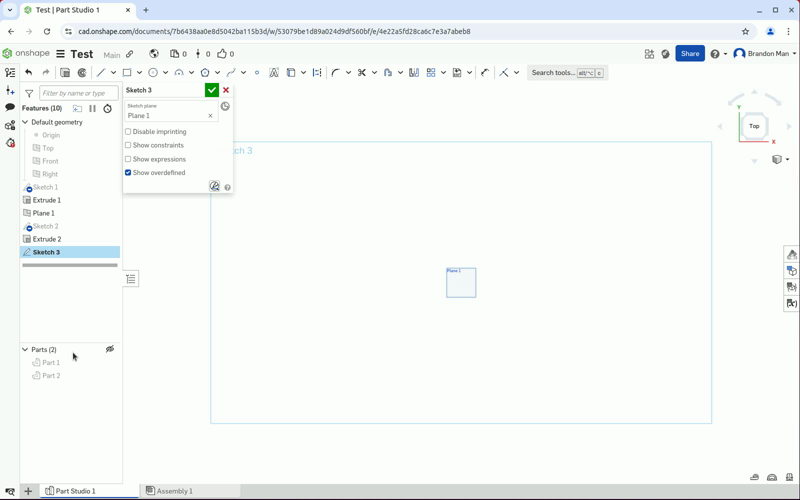
key(l)
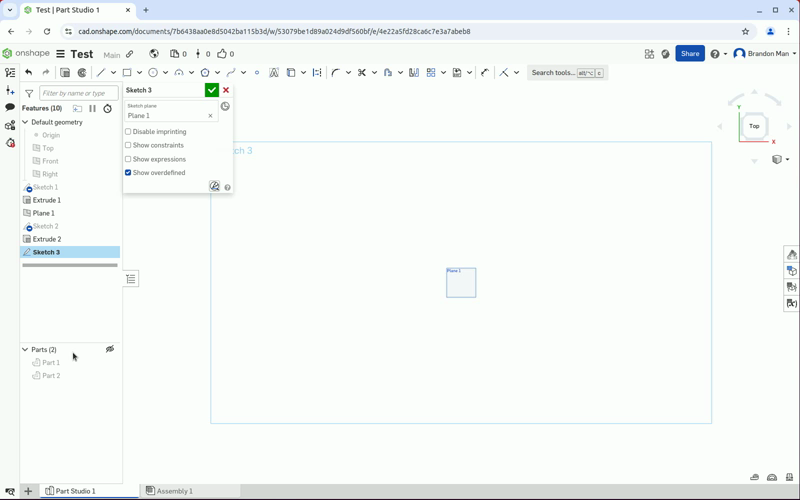
key_down(shift)
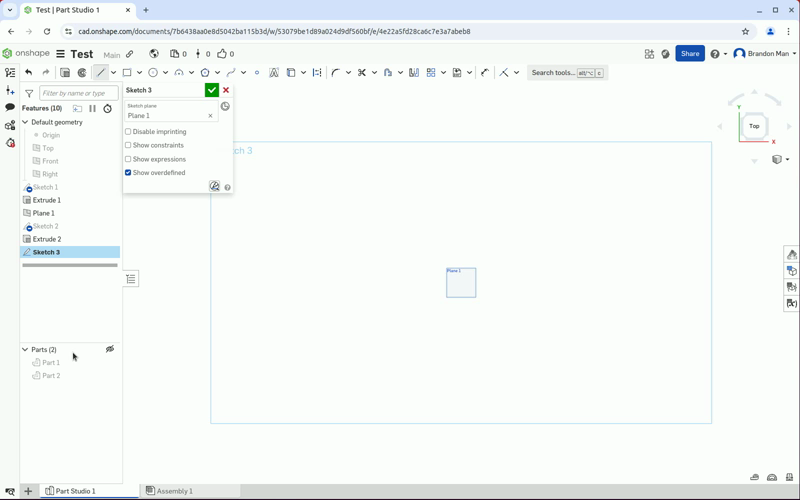
mouse_move(541, 261)
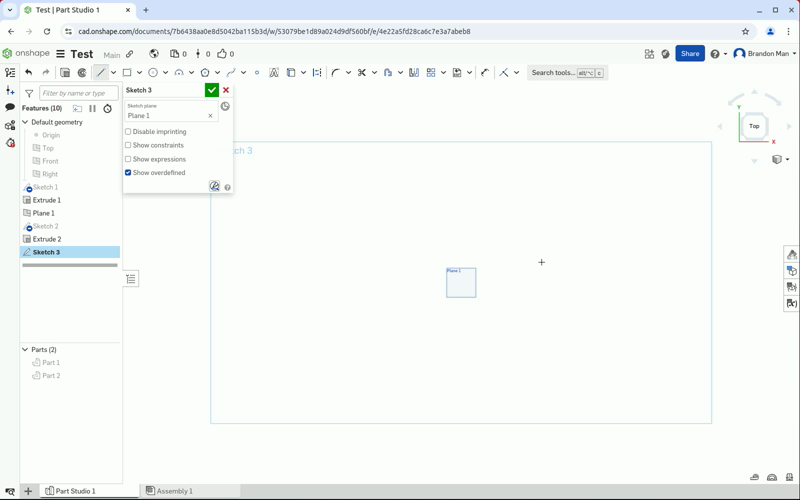
click(541, 261)
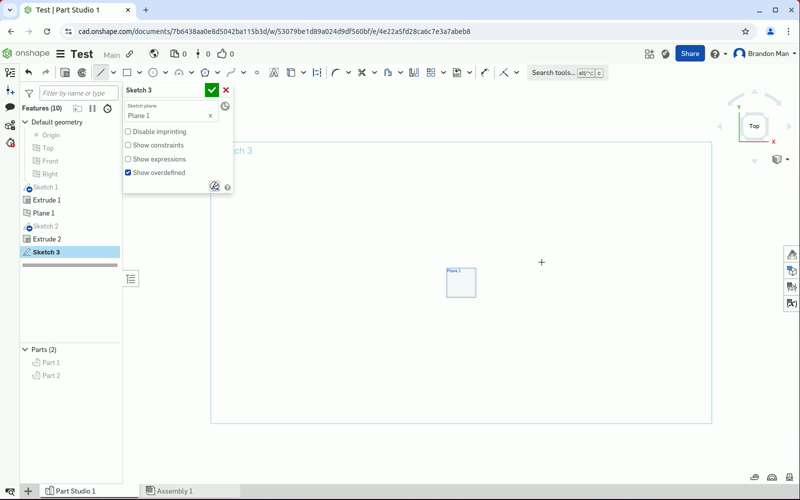
key_up(shift)
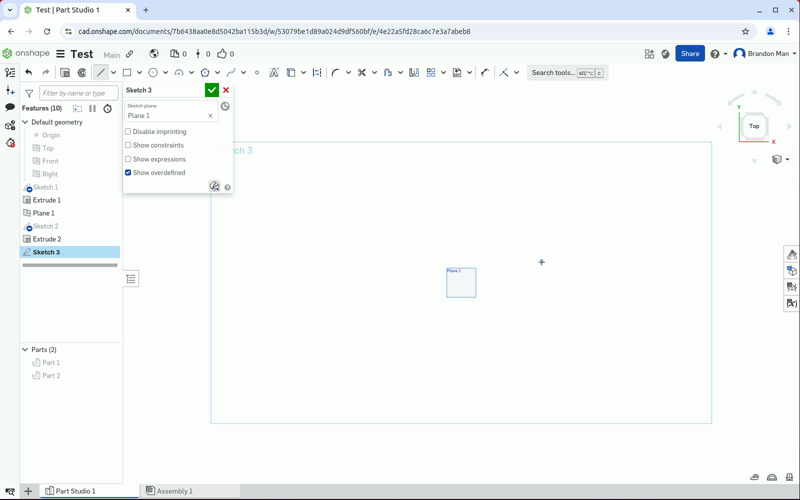
key_down(shift)
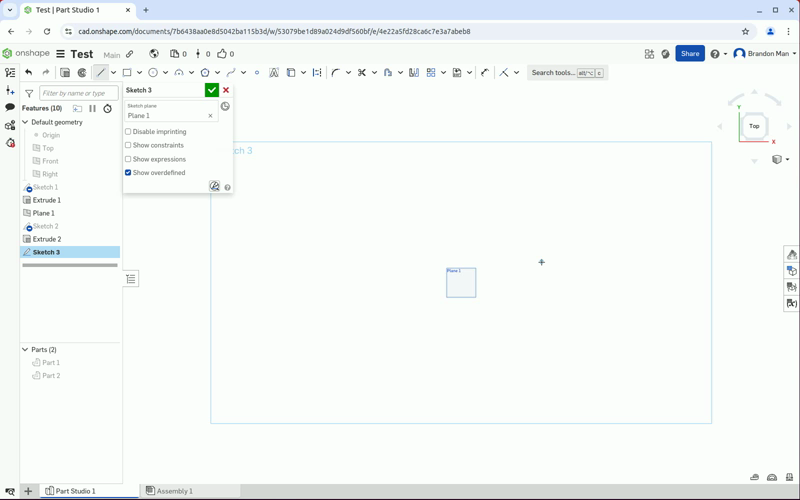
mouse_move(571, 261)
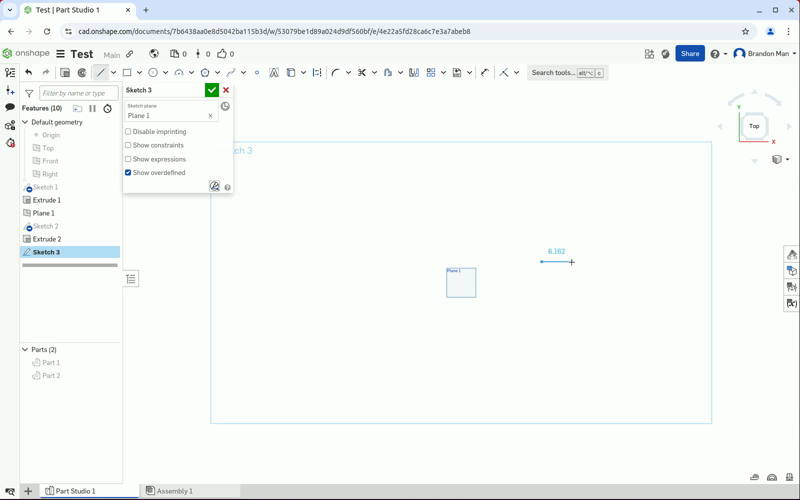
mouse_move(574, 261)
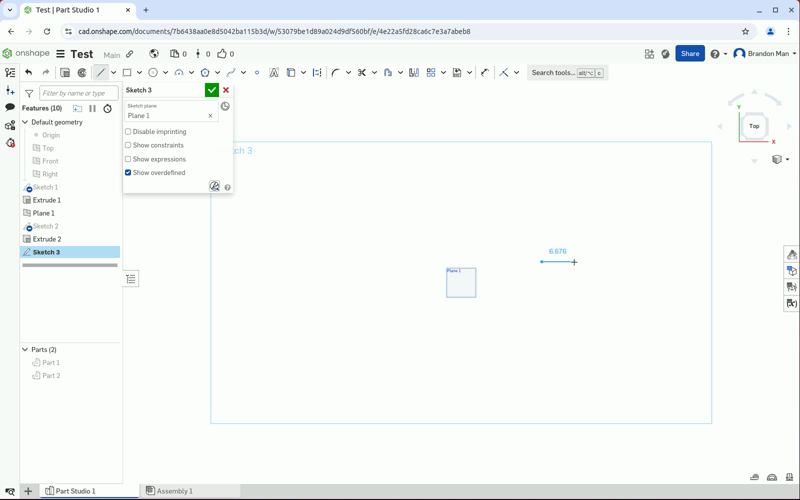
click(574, 261)
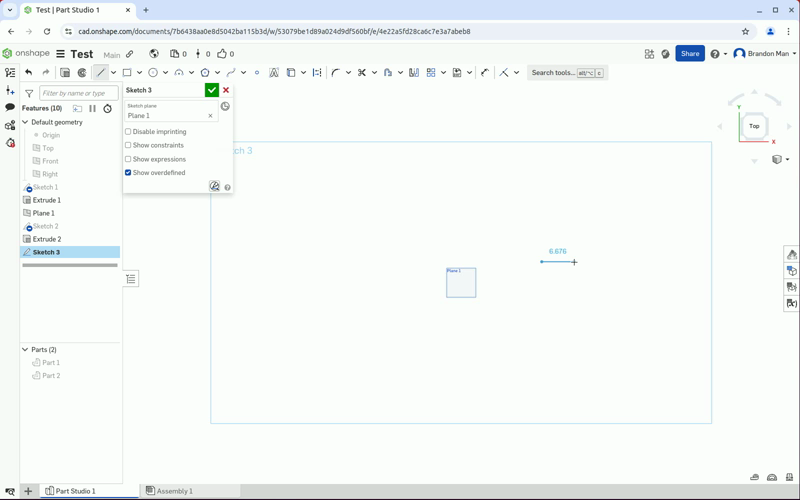
key_up(shift)
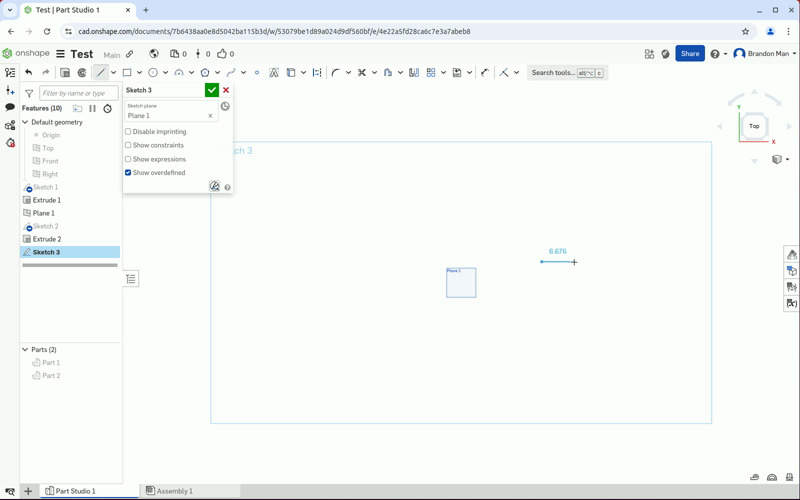
key_down(shift)
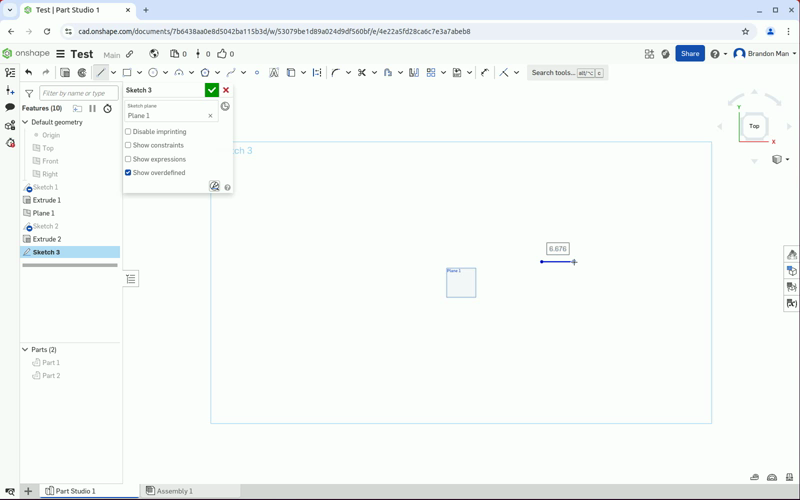
mouse_move(589, 261)
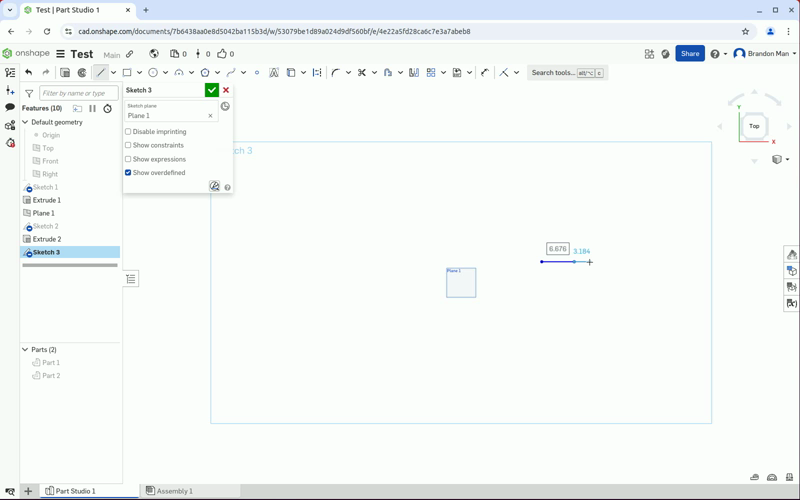
mouse_move(574, 229)
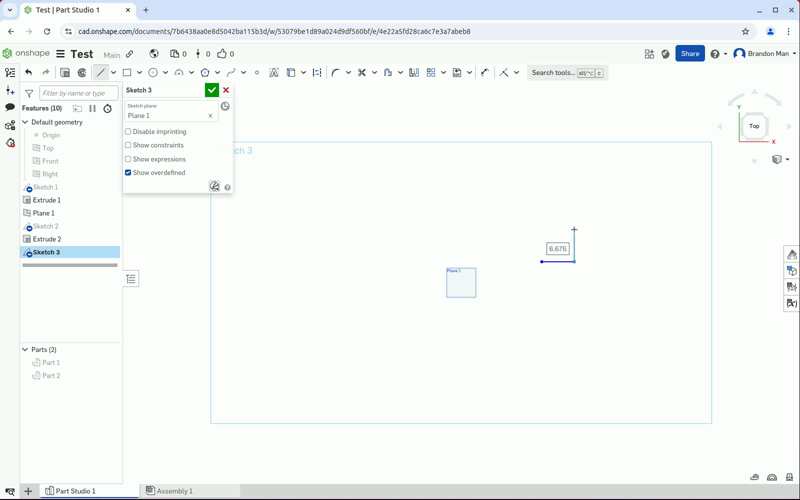
click(574, 229)
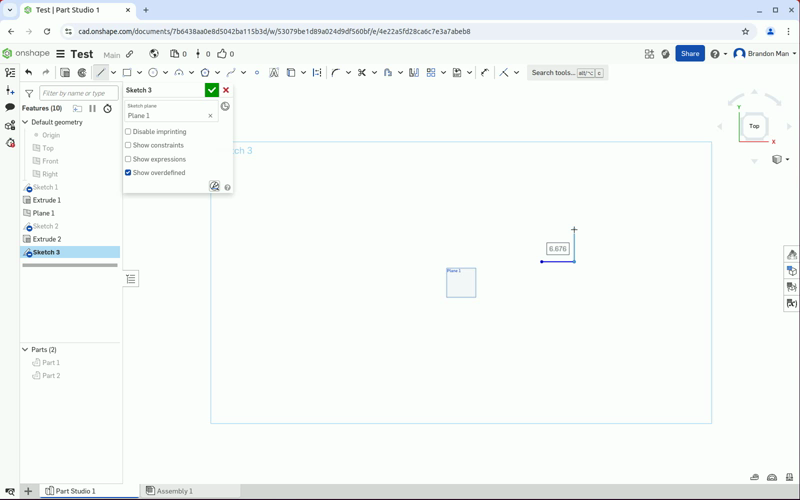
key_up(shift)
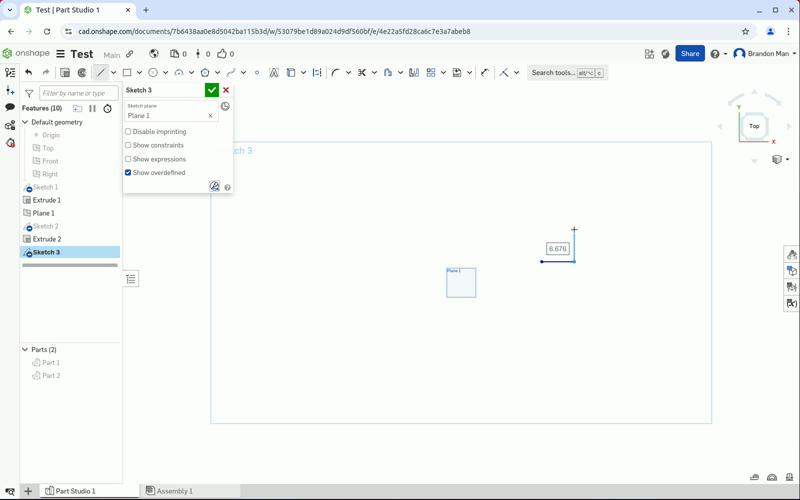
key_down(shift)
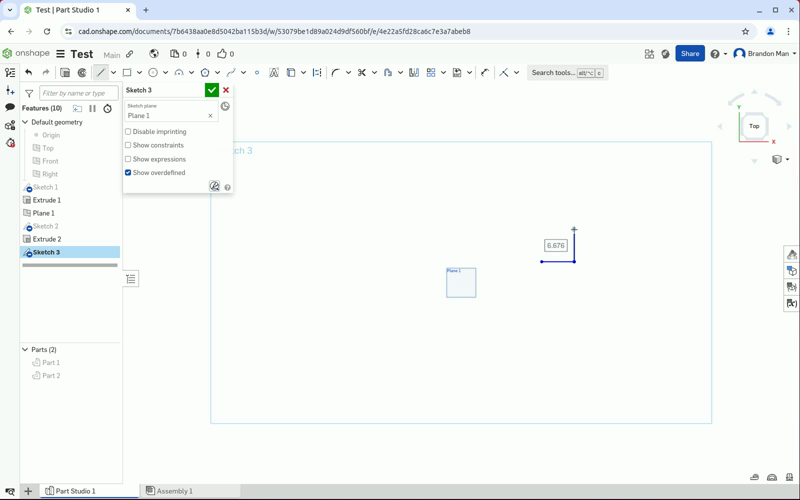
mouse_move(589, 229)
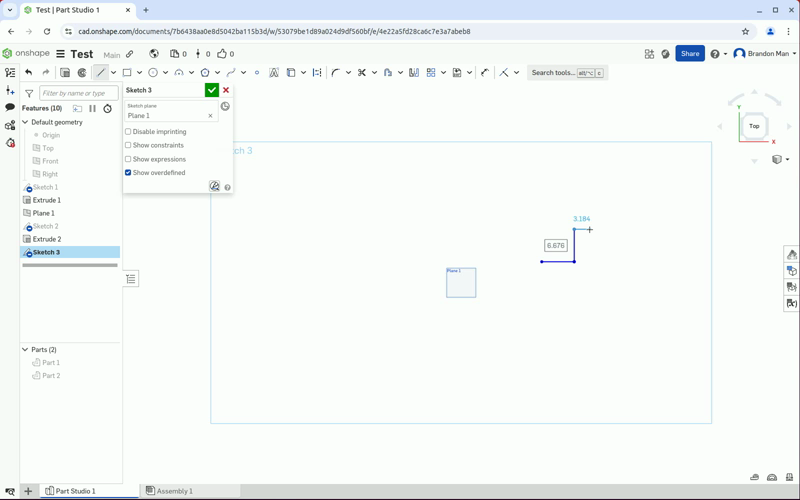
mouse_move(541, 229)
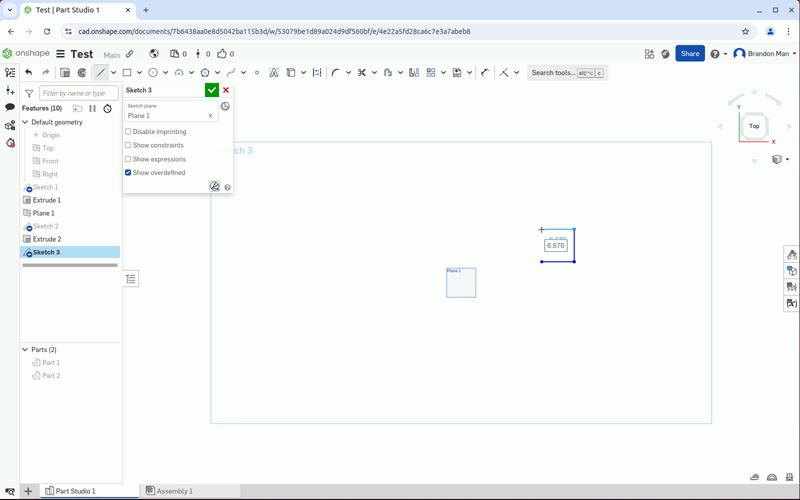
click(541, 229)
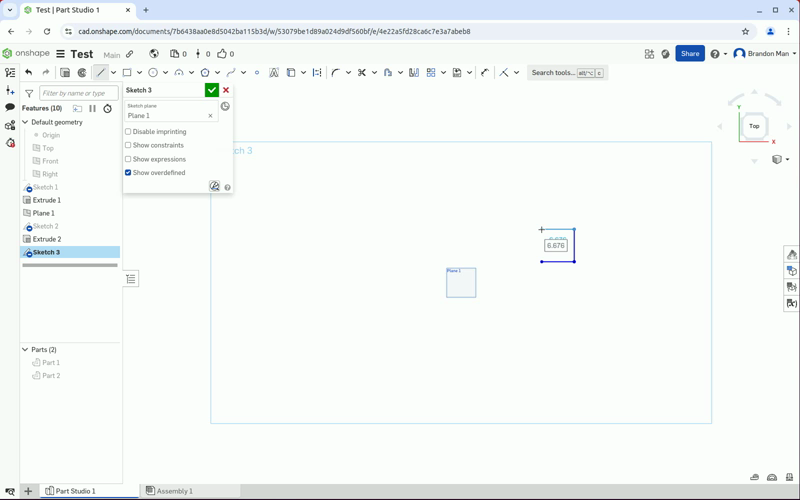
key_up(shift)
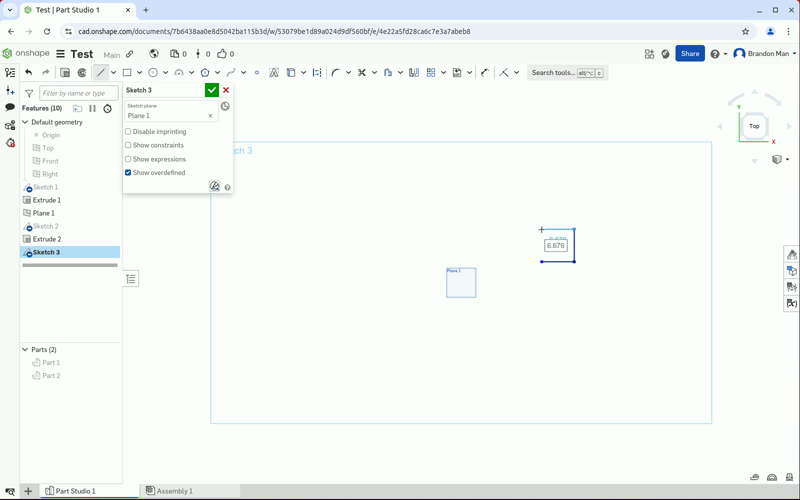
mouse_move(571, 229)
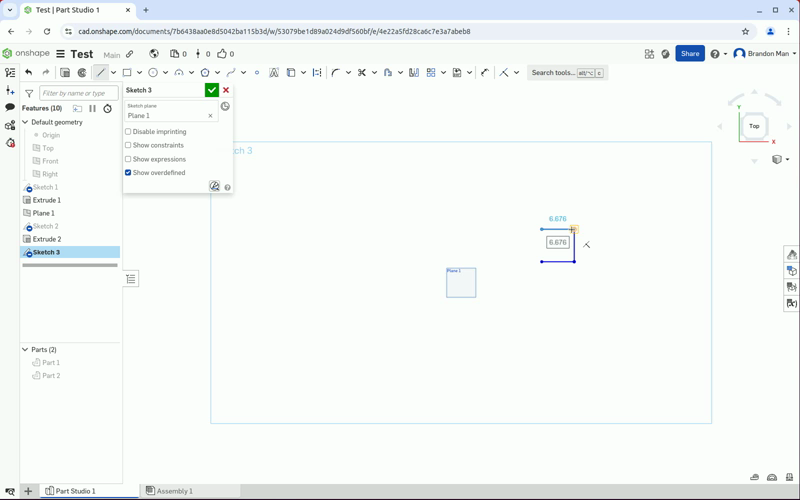
key_down(shift)
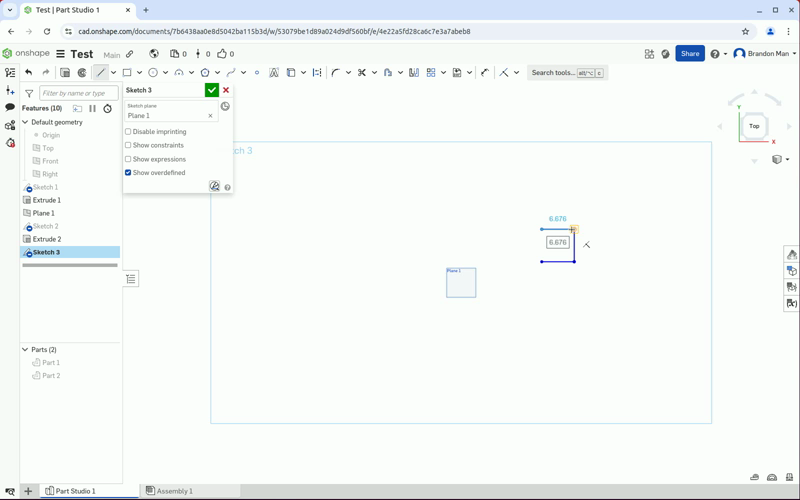
mouse_move(541, 261)
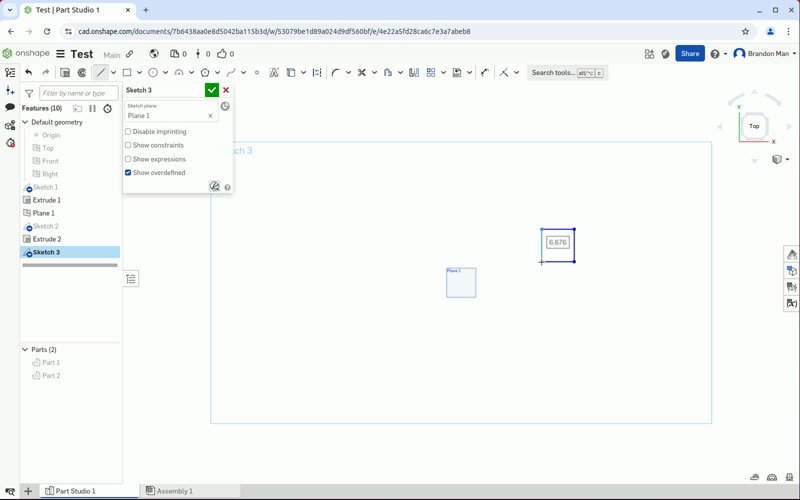
key_up(shift)
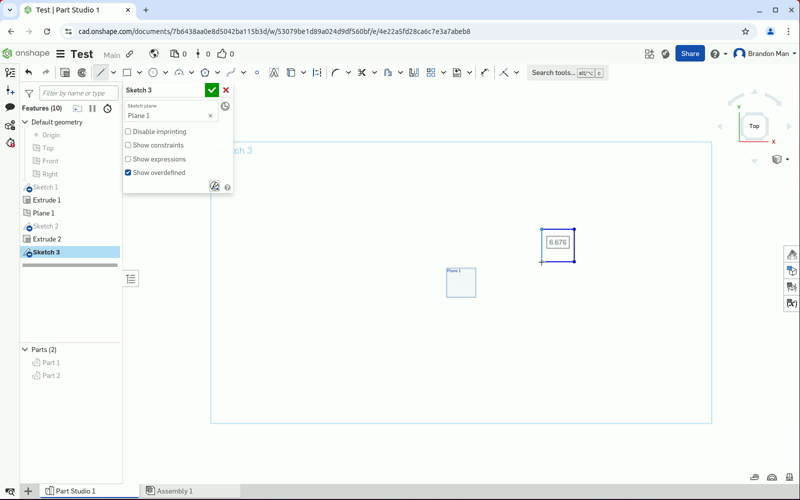
click(541, 261)
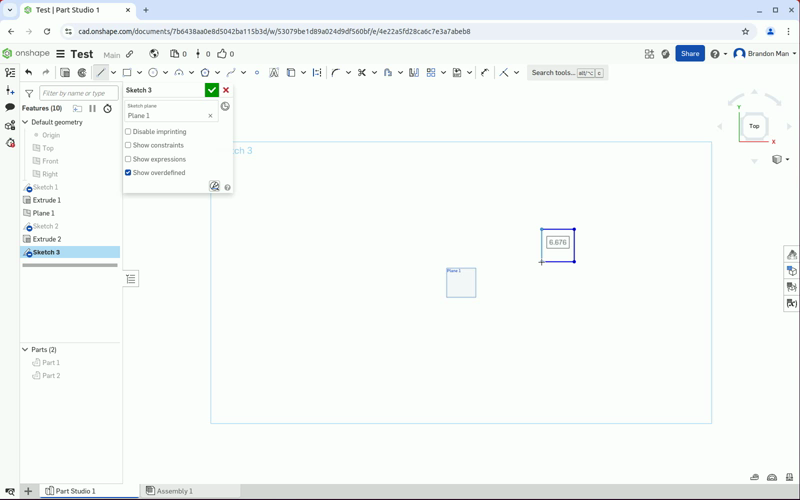
key(esc)
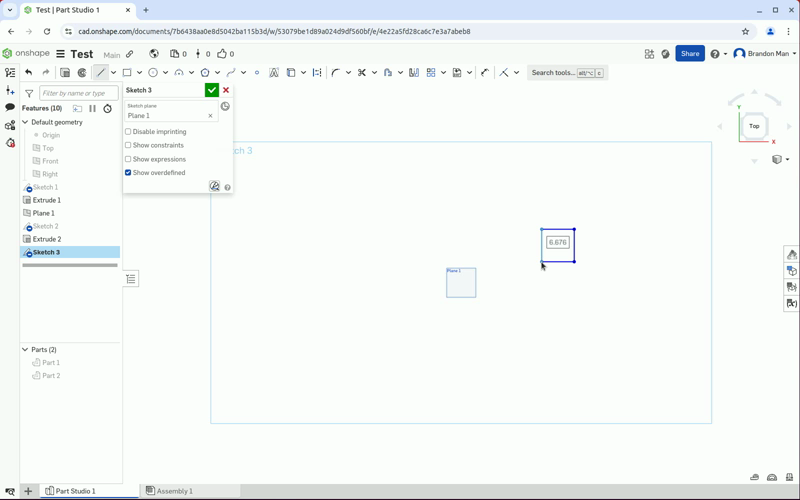
key(l)
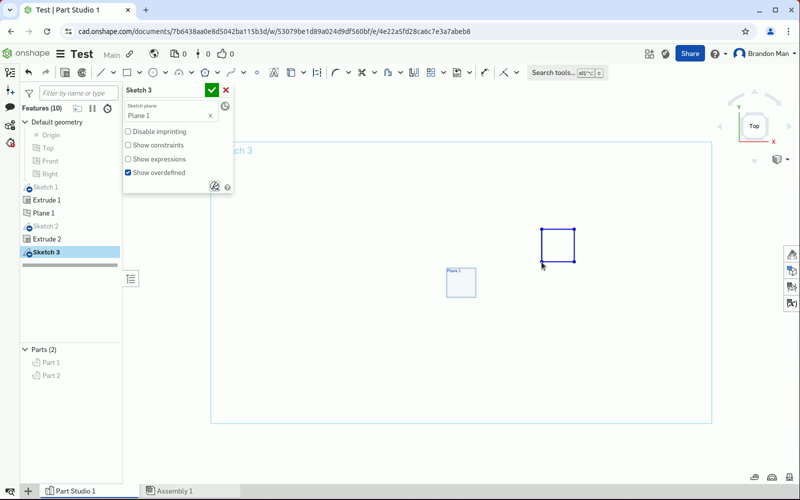
key_down(shift)
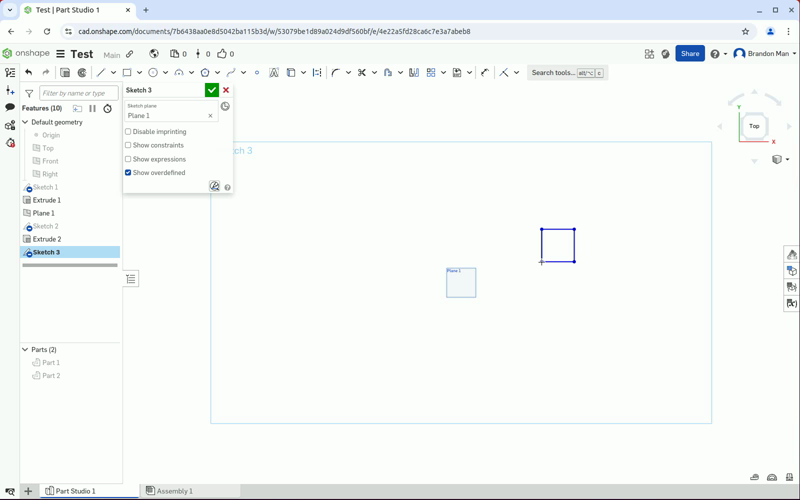
mouse_move(543, 259)
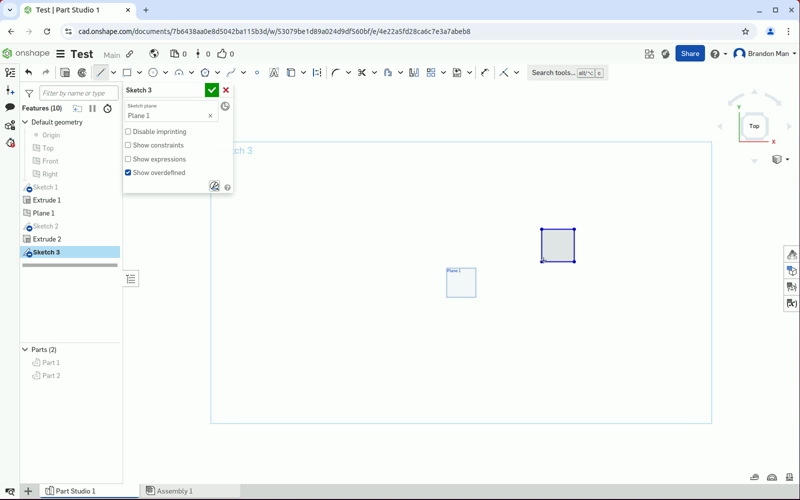
scroll(6)
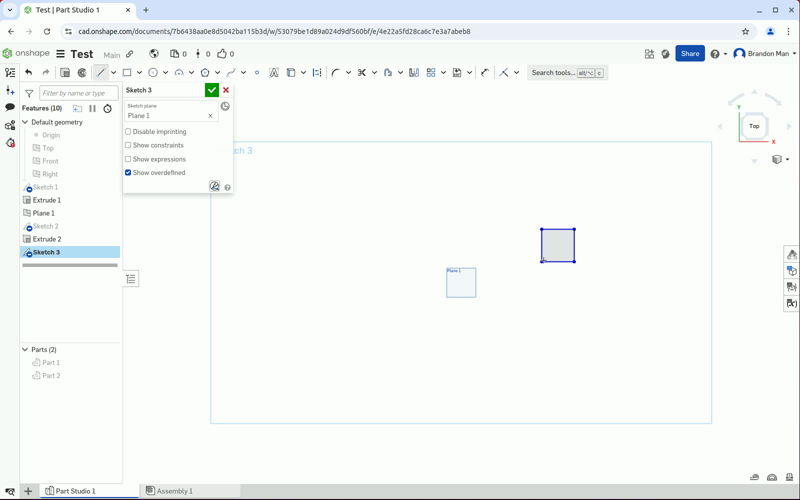
scroll(6)
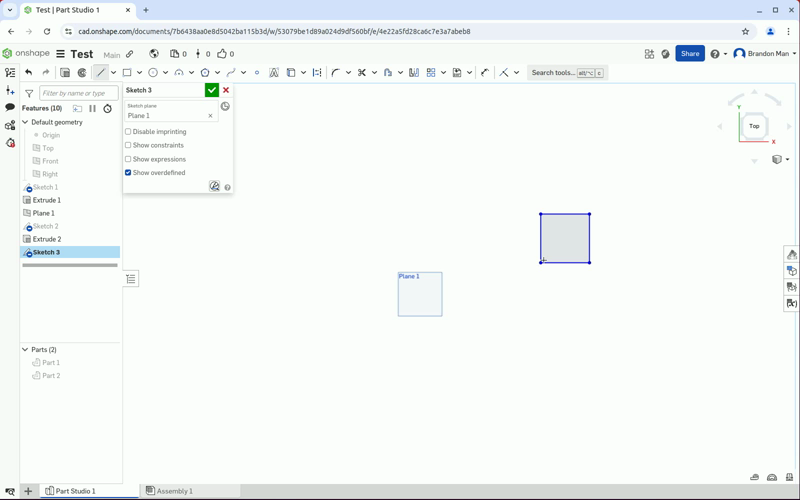
scroll(6)
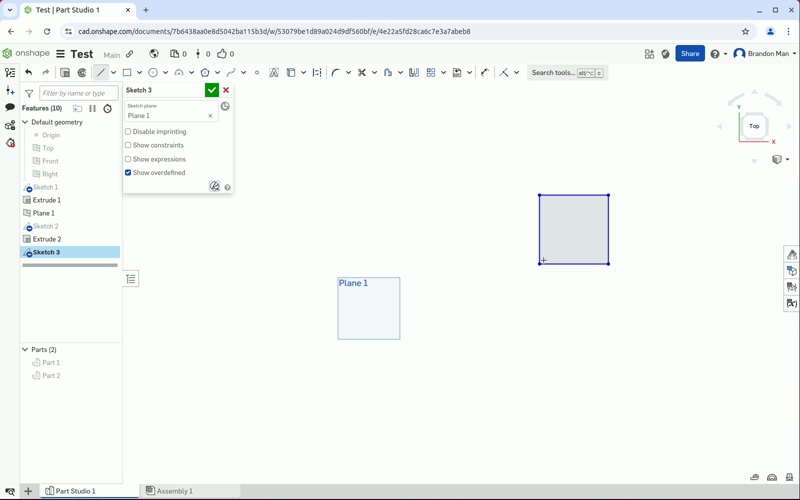
scroll(6)
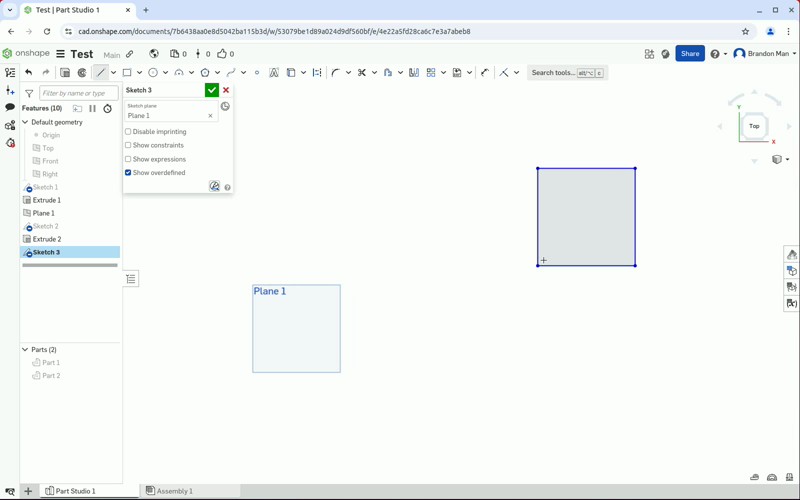
scroll(6)
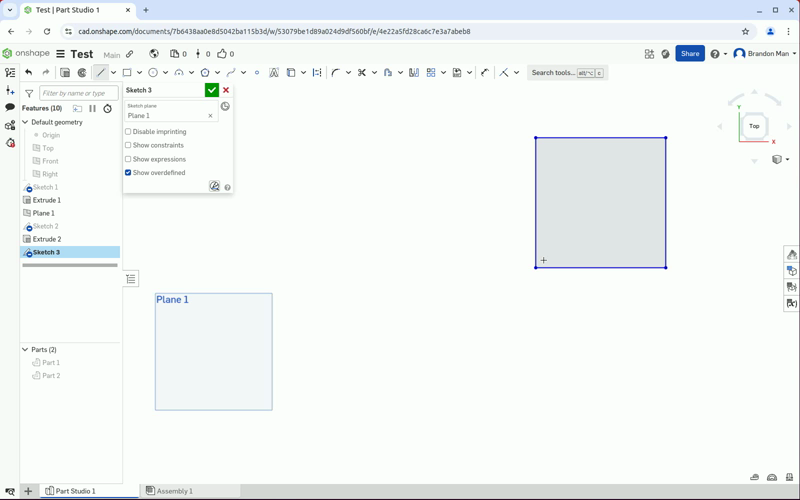
scroll(6)
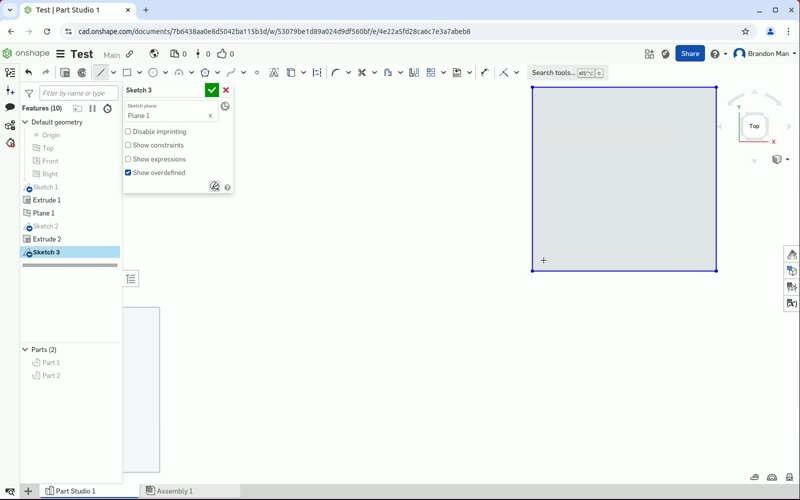
scroll(6)
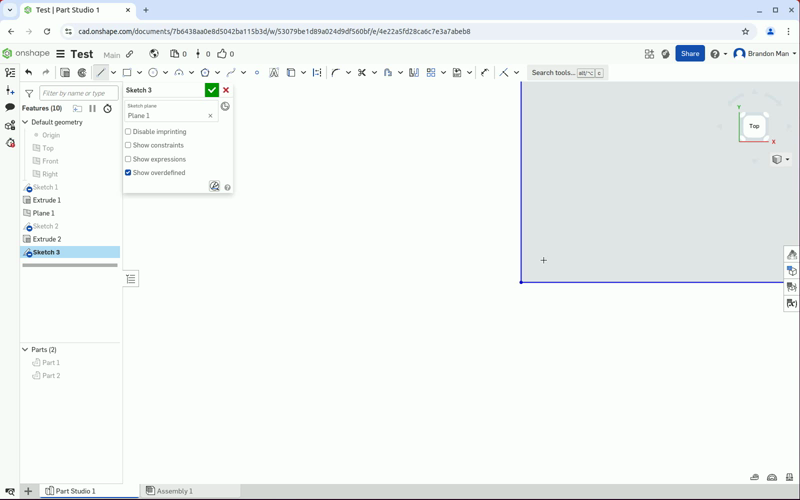
click(543, 259)
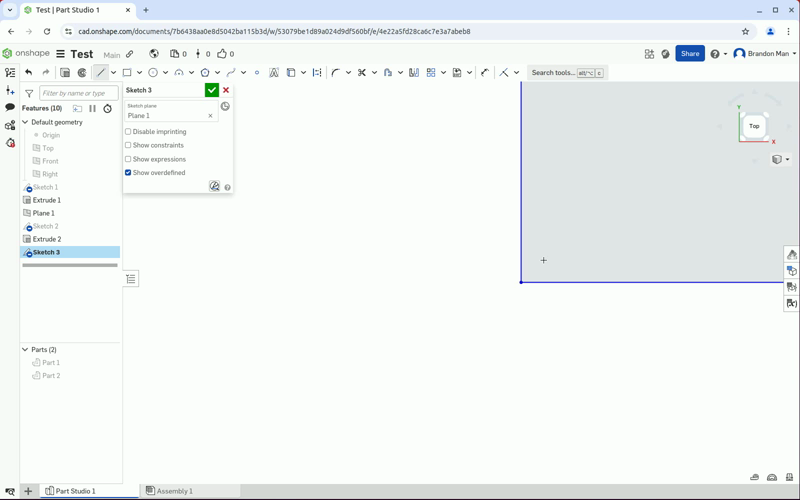
scroll(-6)
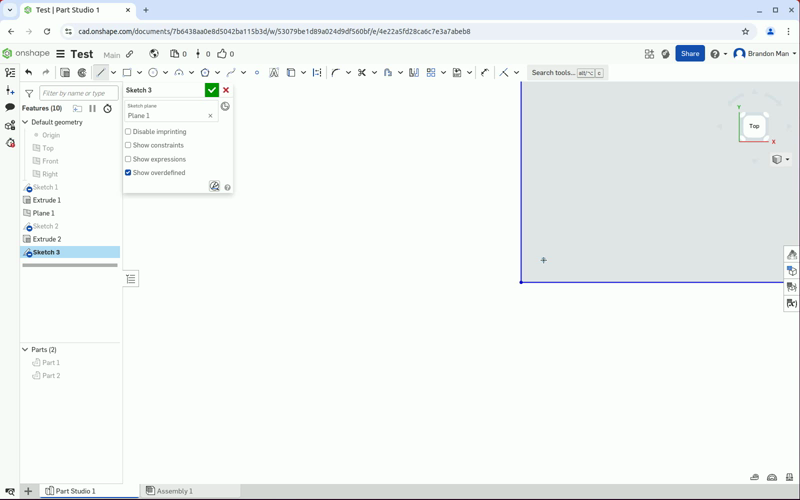
scroll(-6)
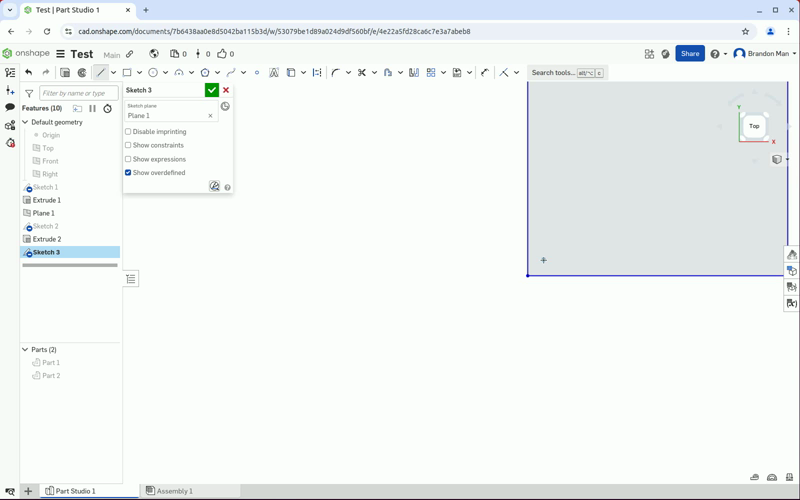
scroll(-6)
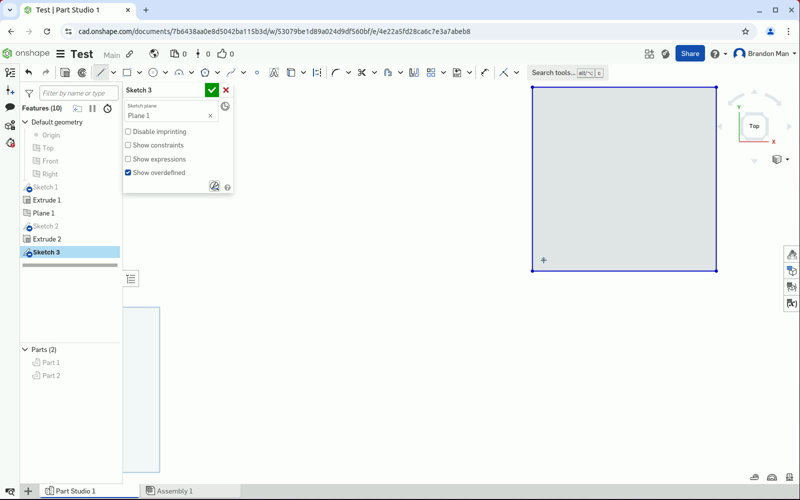
scroll(-6)
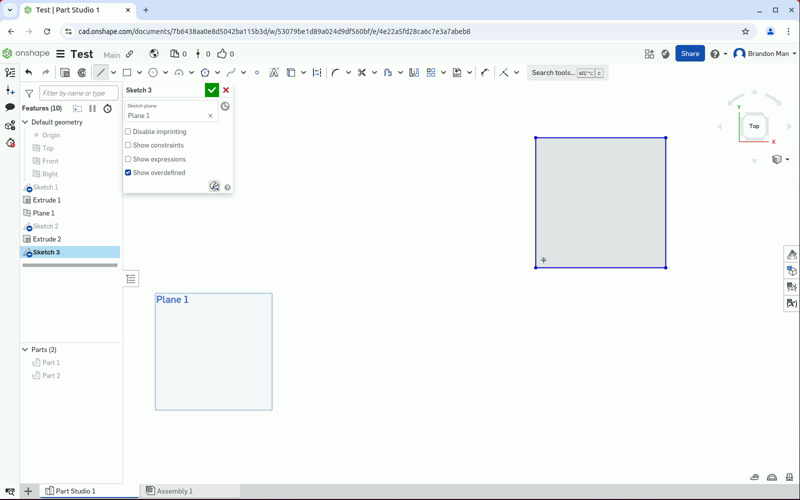
scroll(-6)
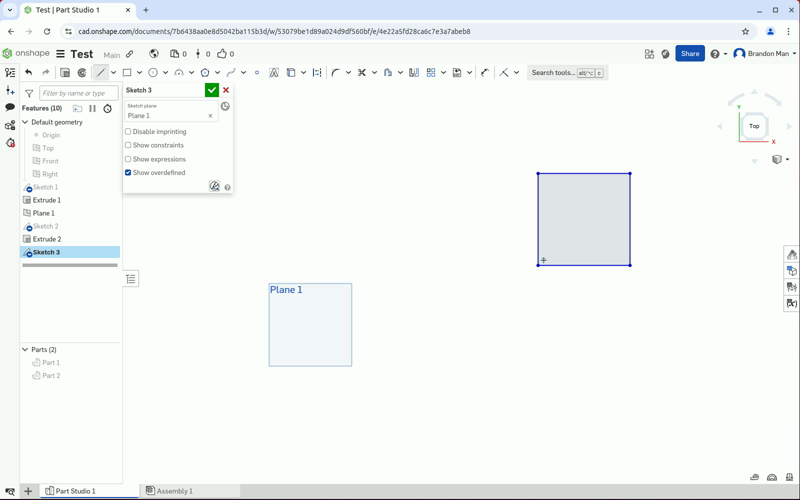
scroll(-6)
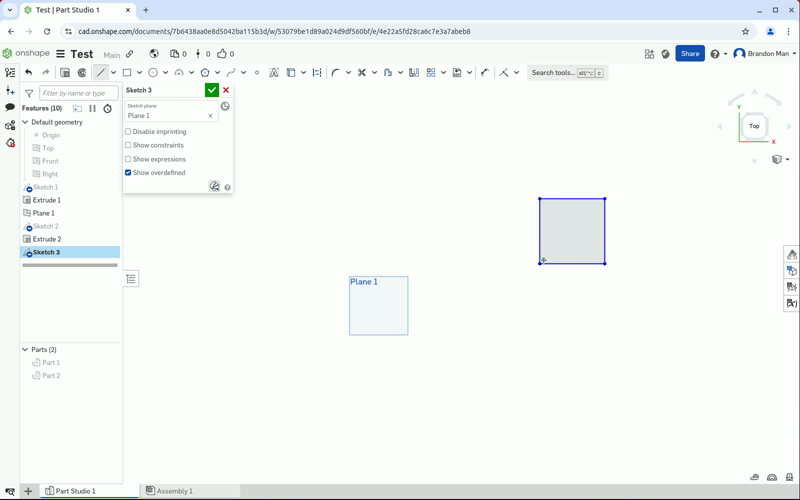
scroll(-6)
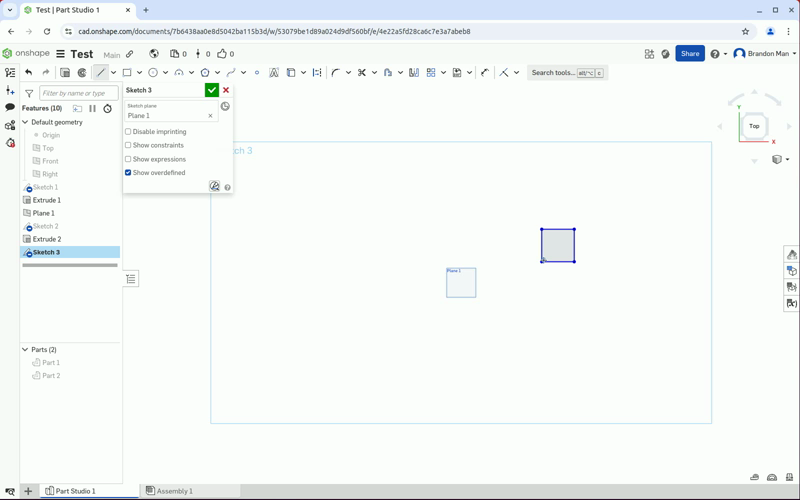
key_up(shift)
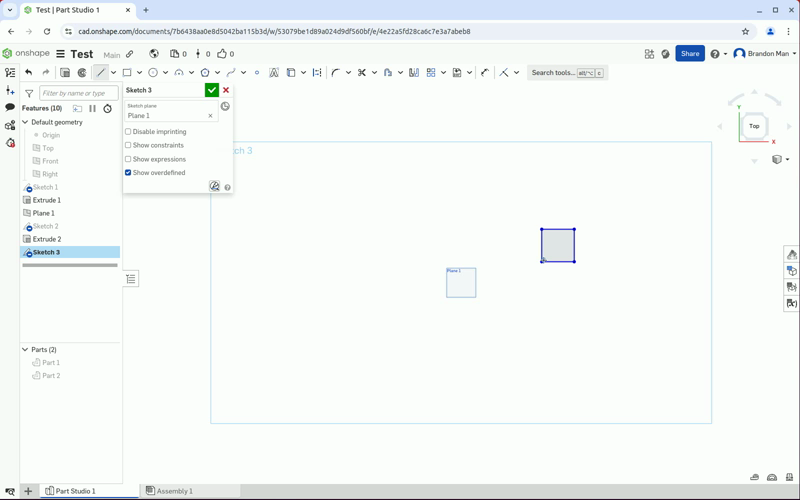
key_down(shift)
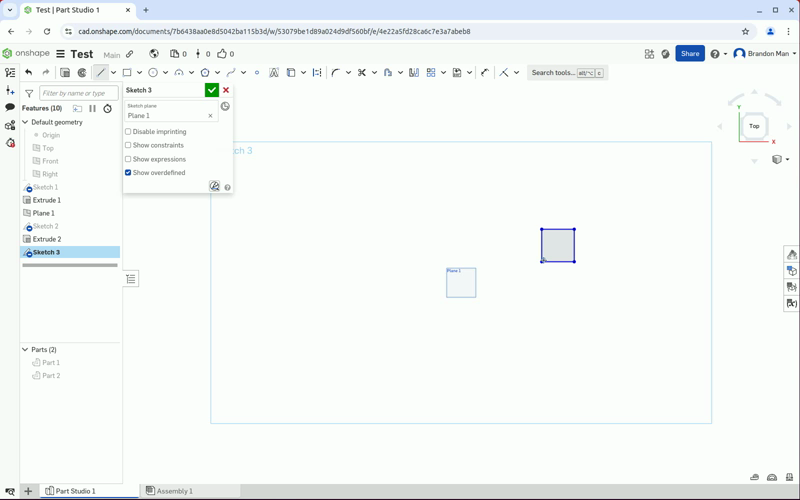
mouse_move(573, 259)
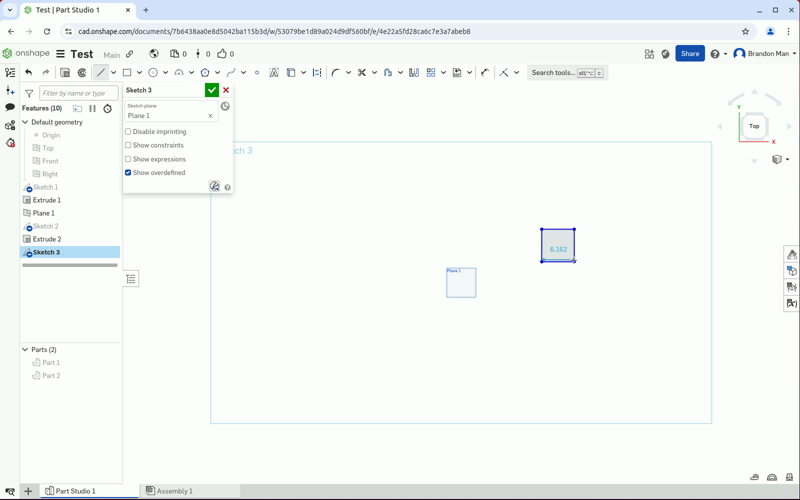
mouse_move(572, 259)
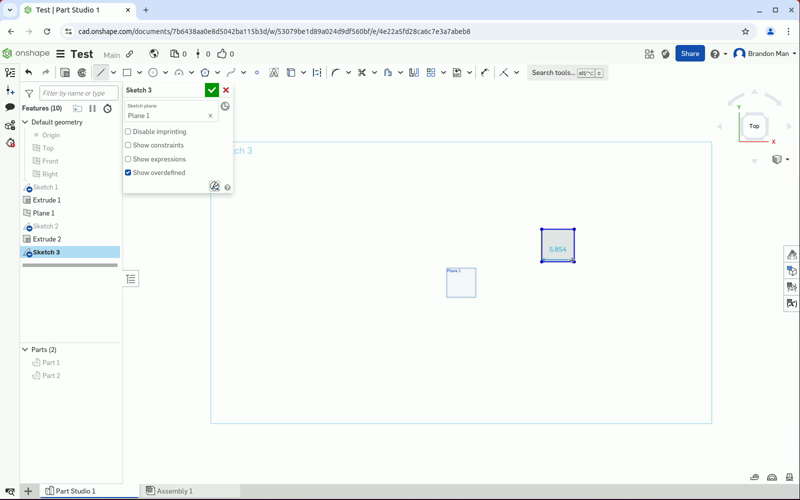
scroll(6)
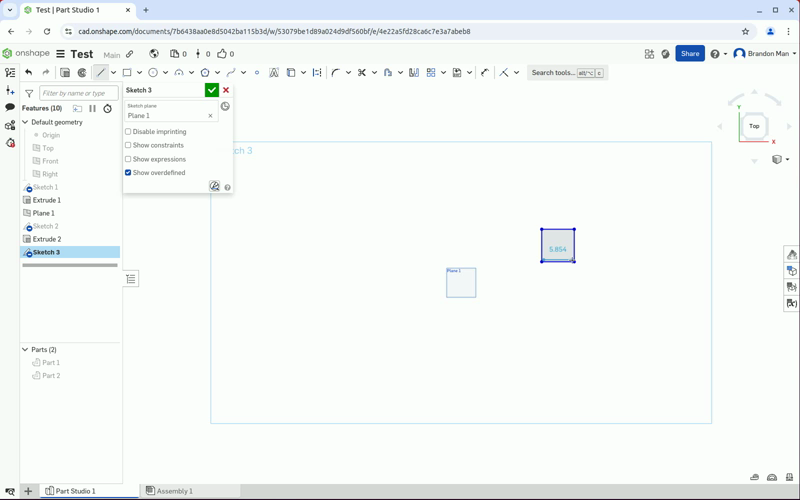
scroll(6)
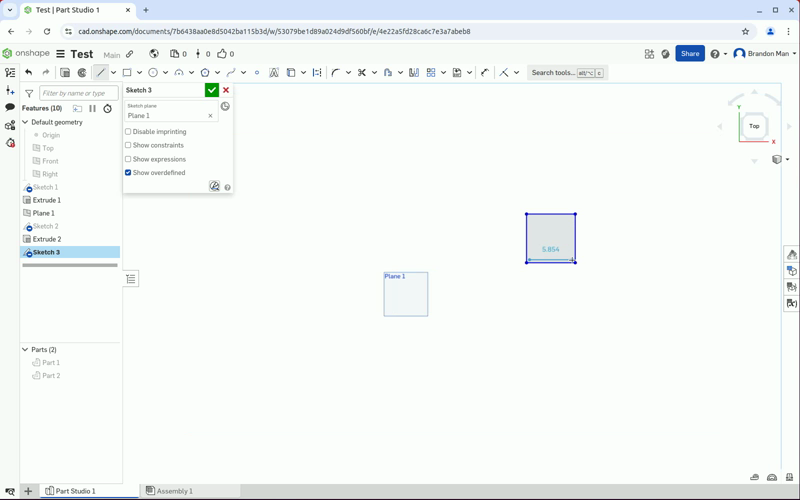
scroll(6)
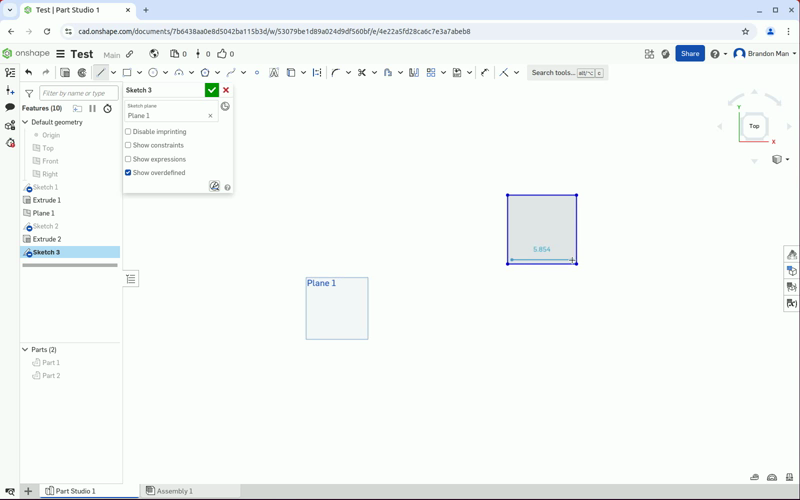
scroll(6)
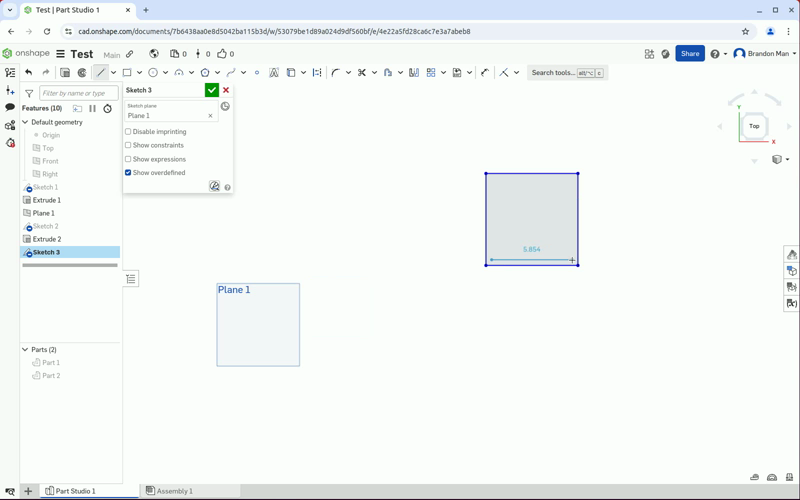
scroll(6)
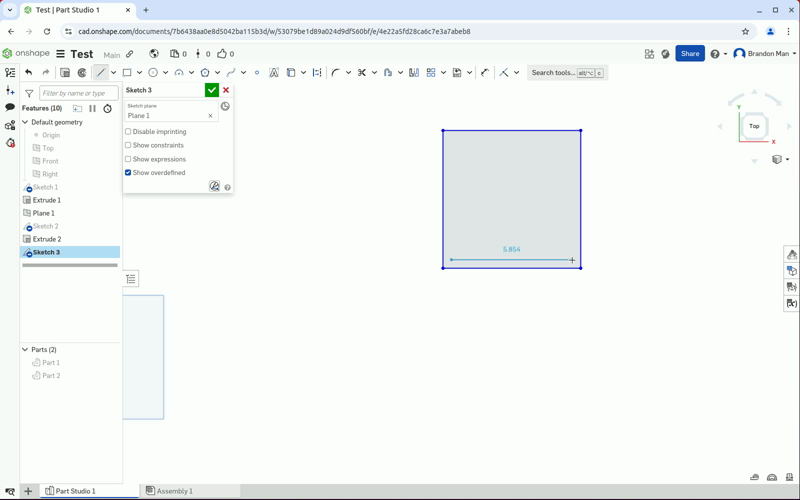
scroll(6)
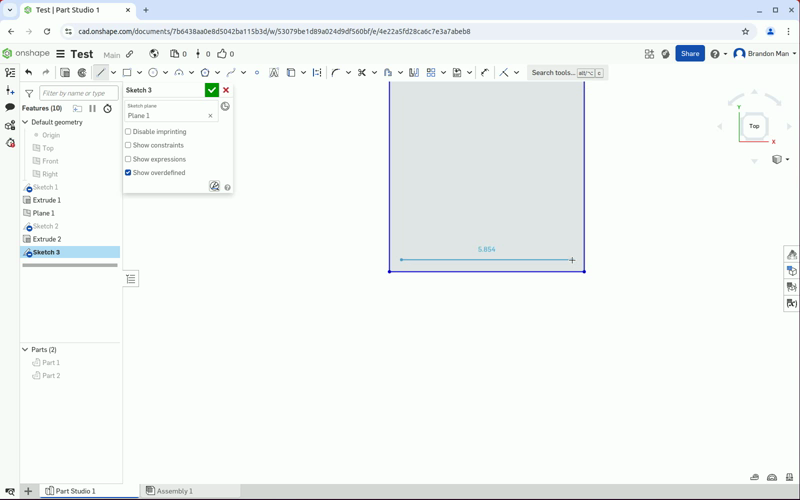
scroll(6)
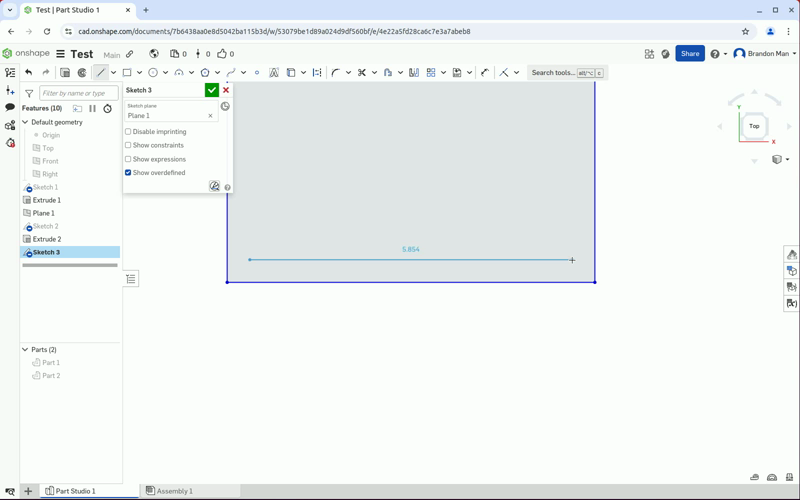
click(572, 259)
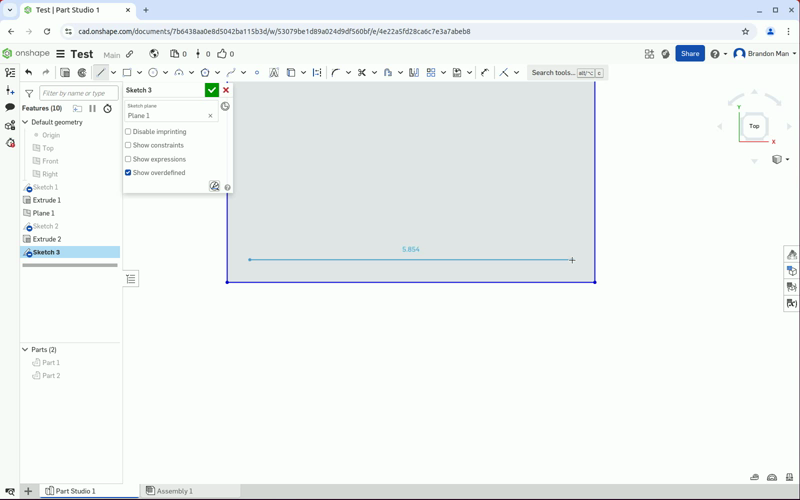
scroll(-6)
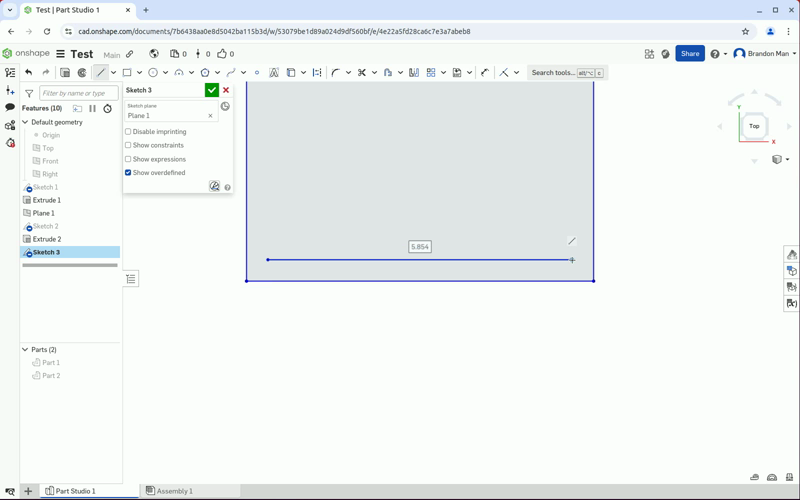
scroll(-6)
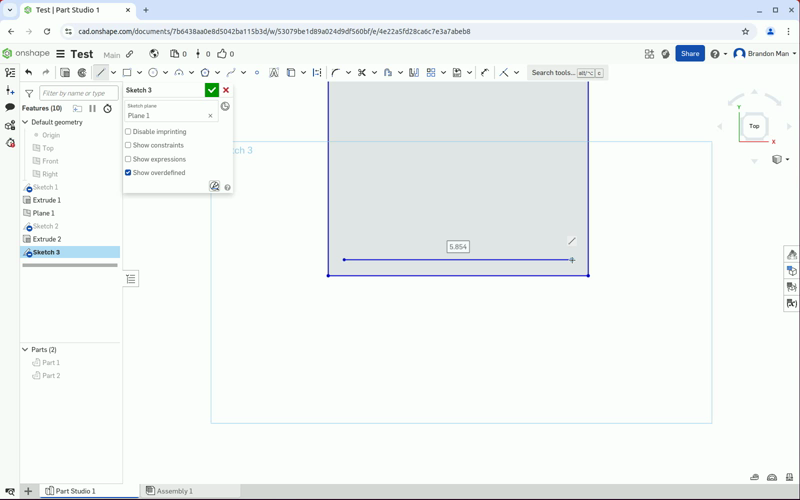
scroll(-6)
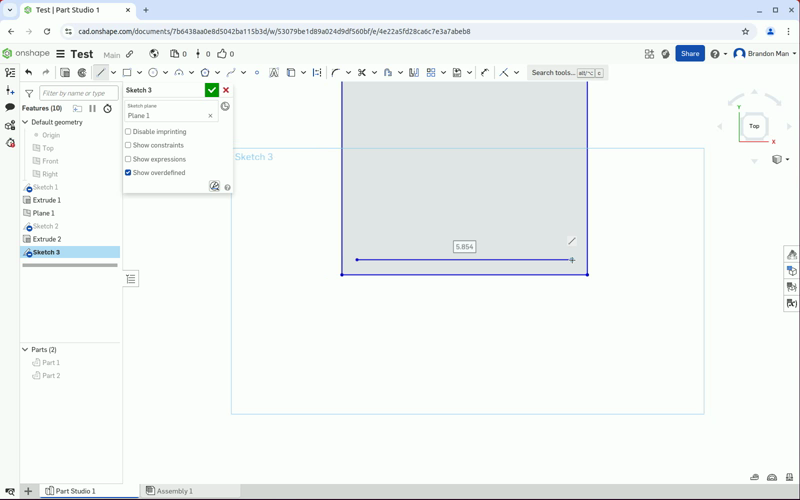
scroll(-6)
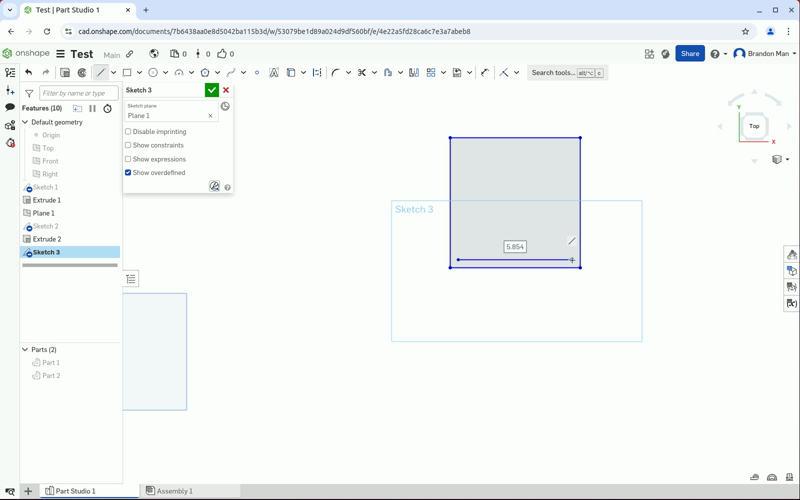
scroll(-6)
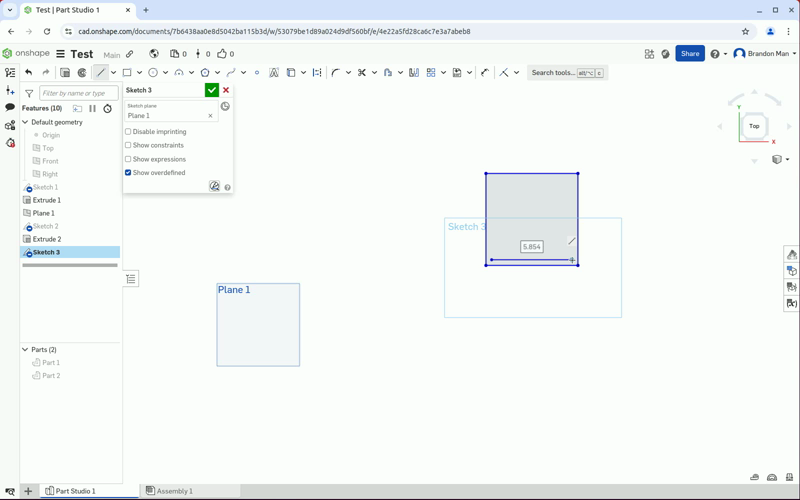
scroll(-6)
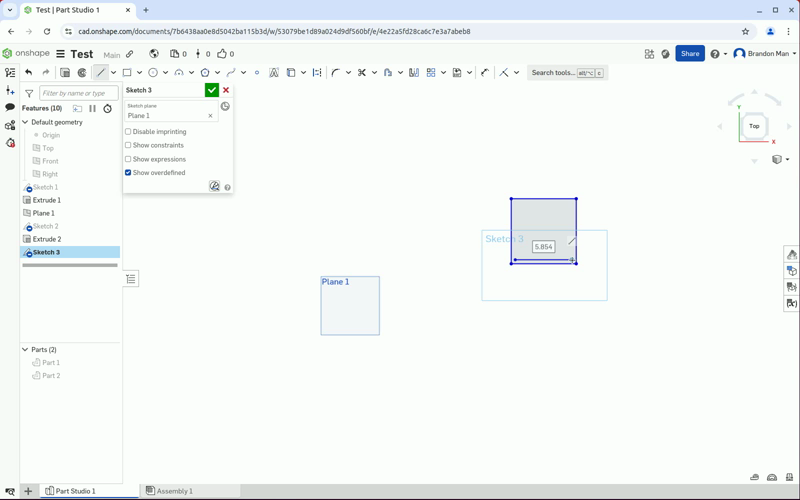
scroll(-6)
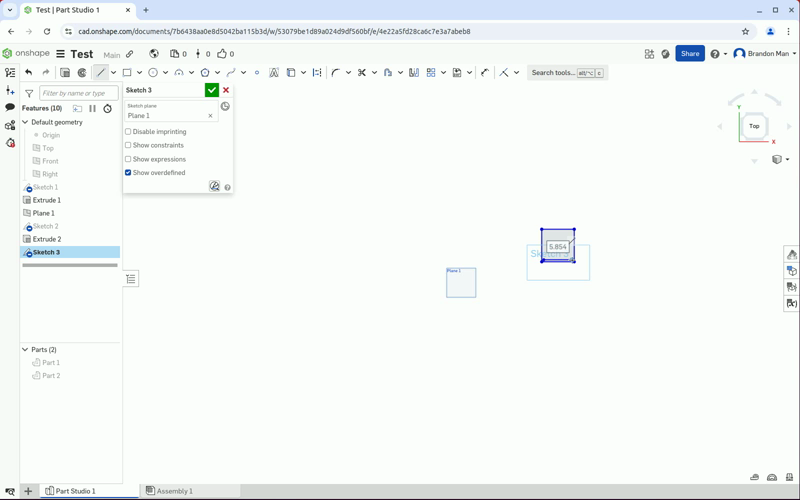
key_up(shift)
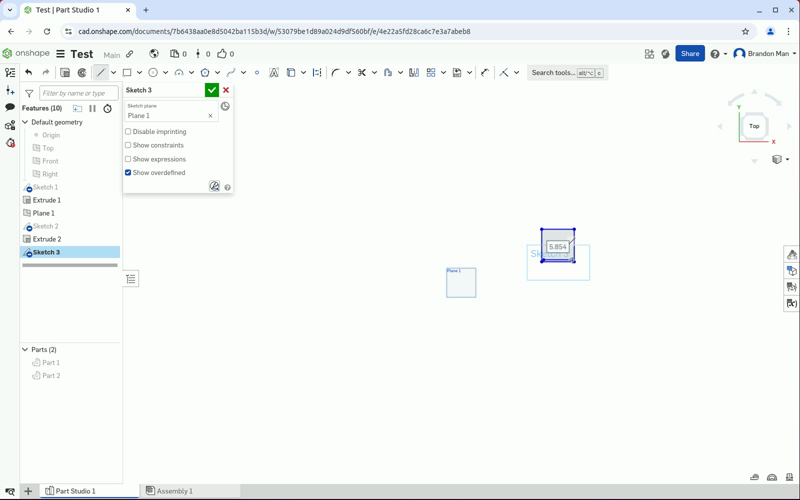
key_down(shift)
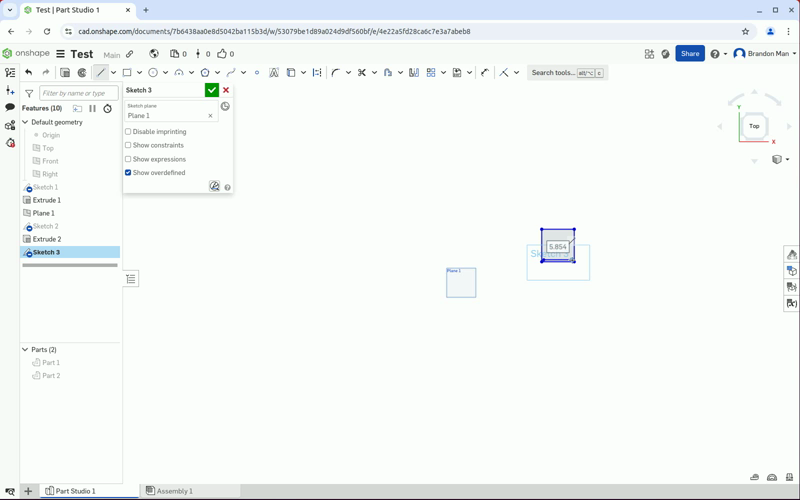
mouse_move(589, 259)
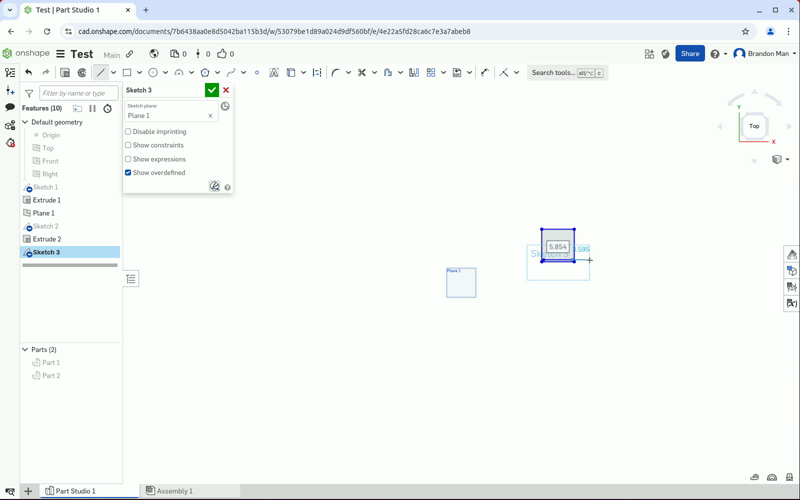
mouse_move(572, 231)
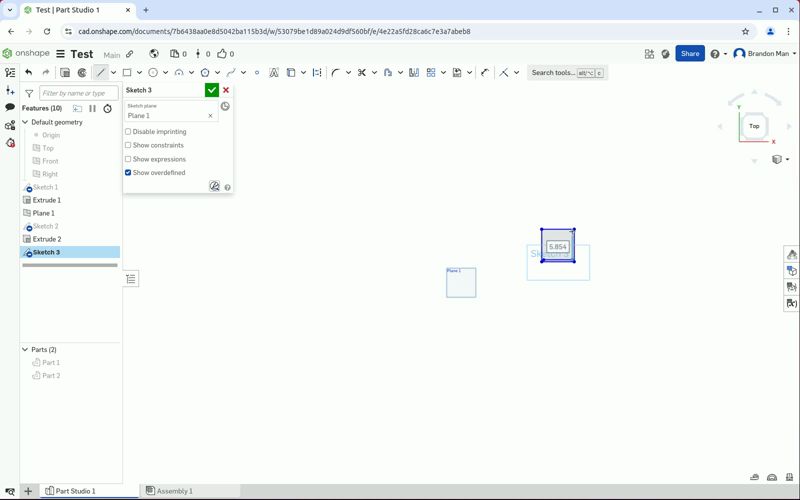
scroll(6)
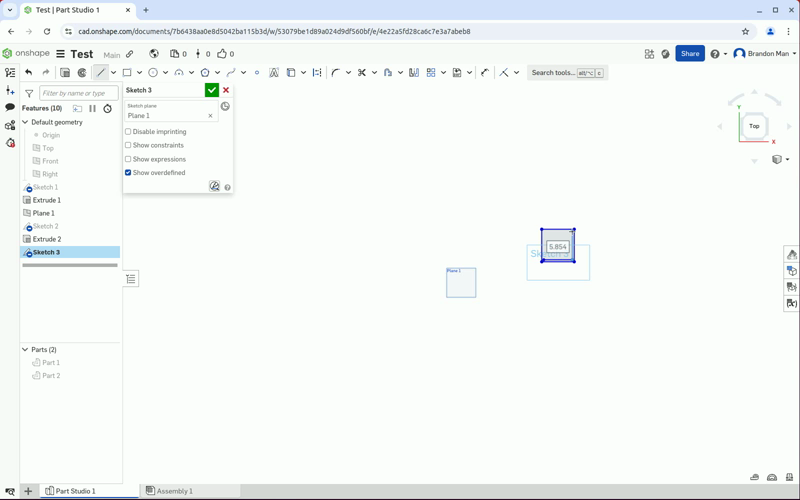
scroll(6)
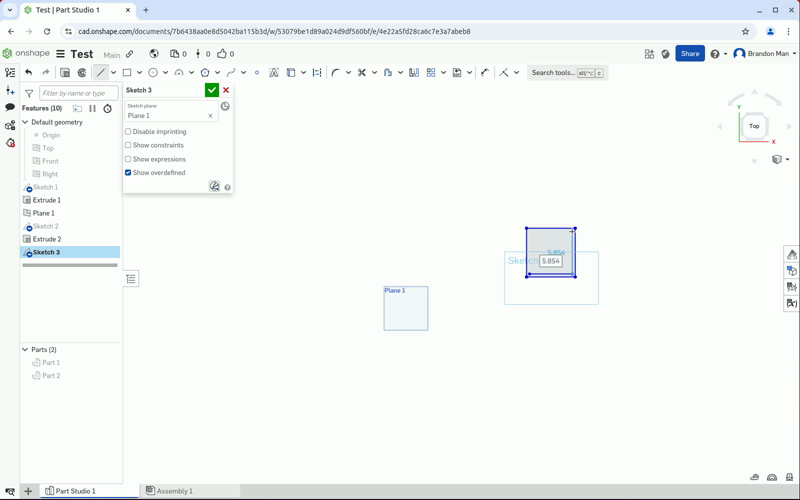
scroll(6)
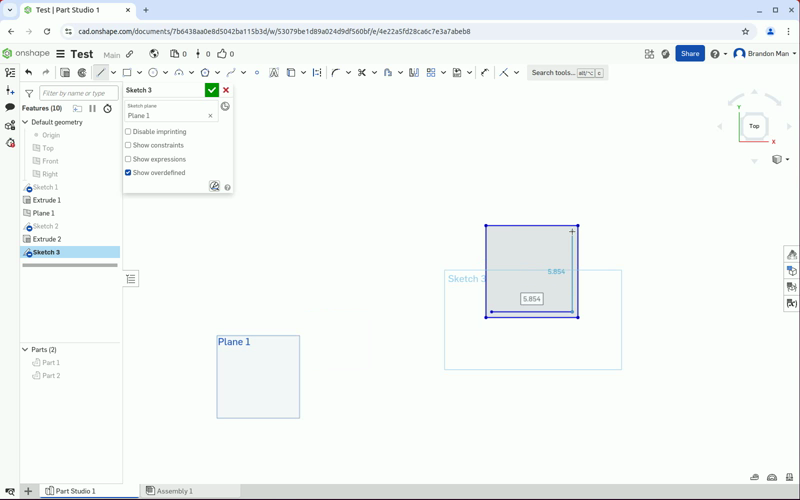
scroll(6)
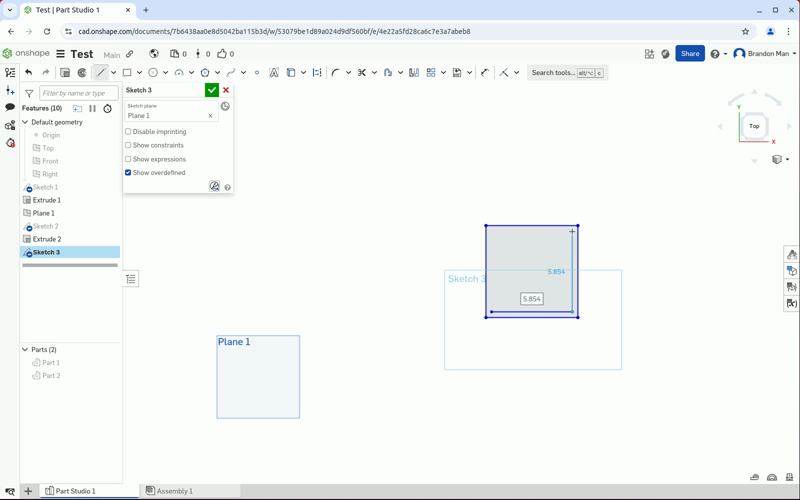
scroll(6)
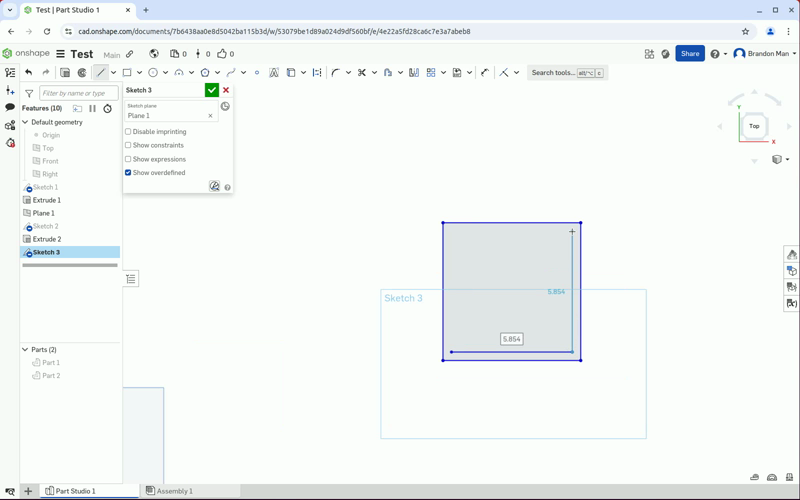
scroll(6)
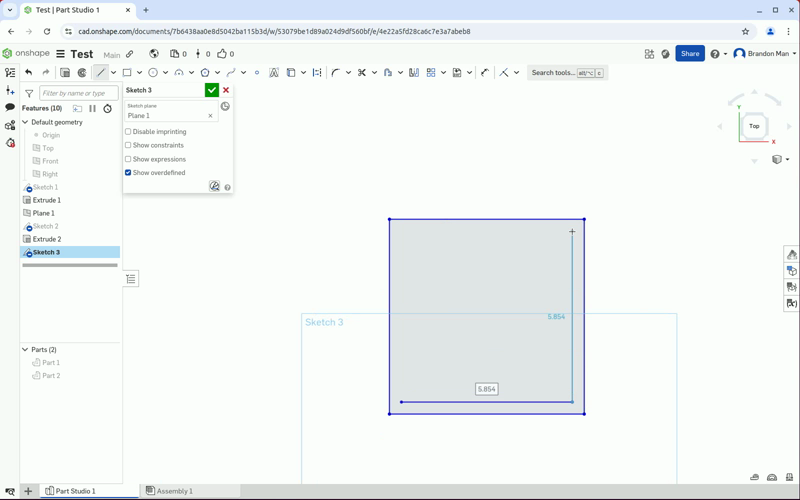
scroll(6)
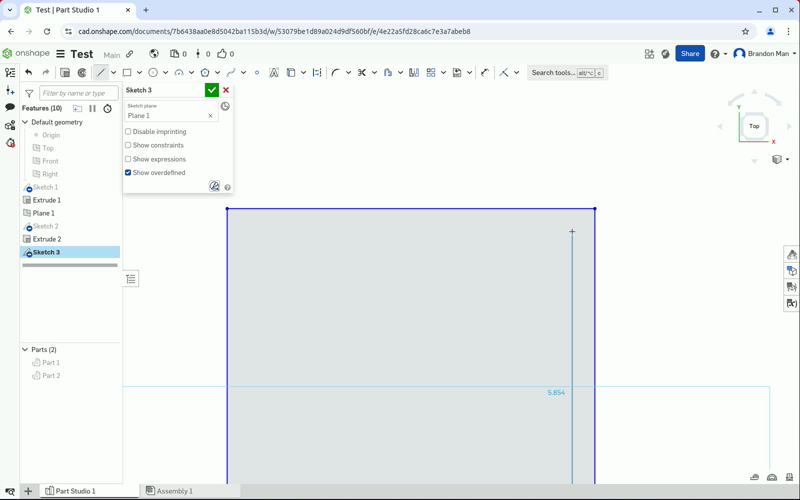
click(572, 231)
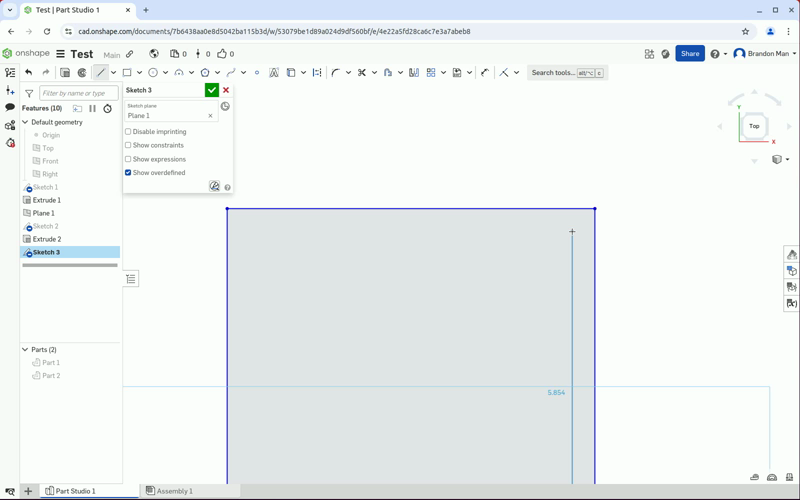
scroll(-6)
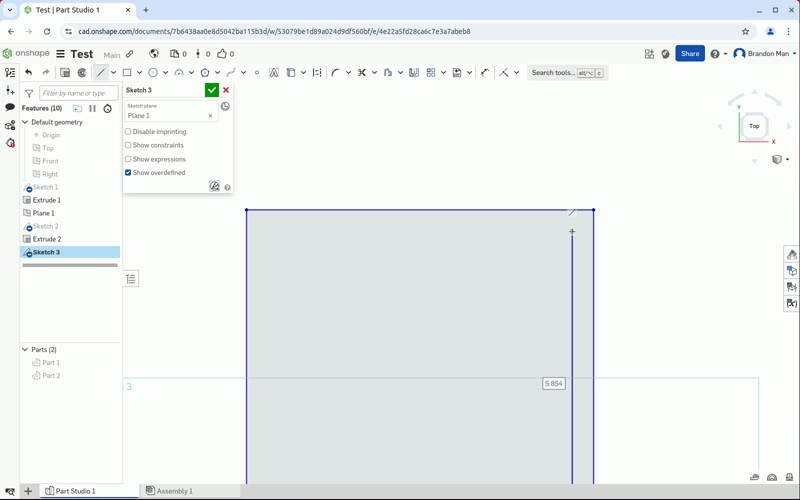
scroll(-6)
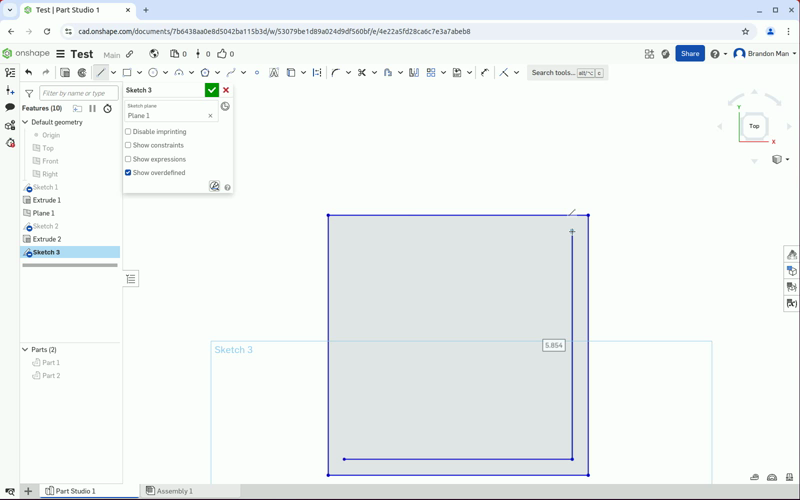
scroll(-6)
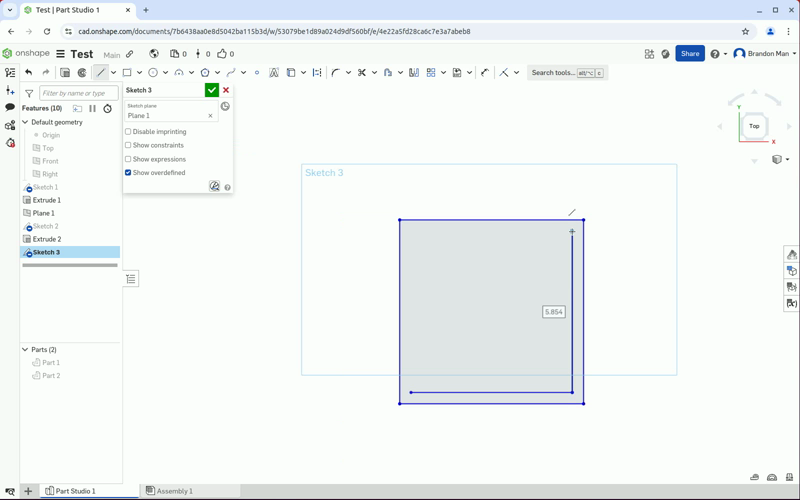
scroll(-6)
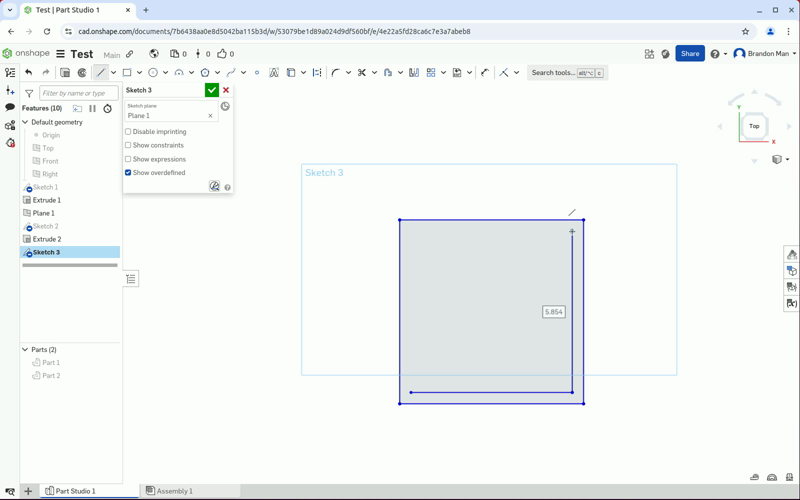
scroll(-6)
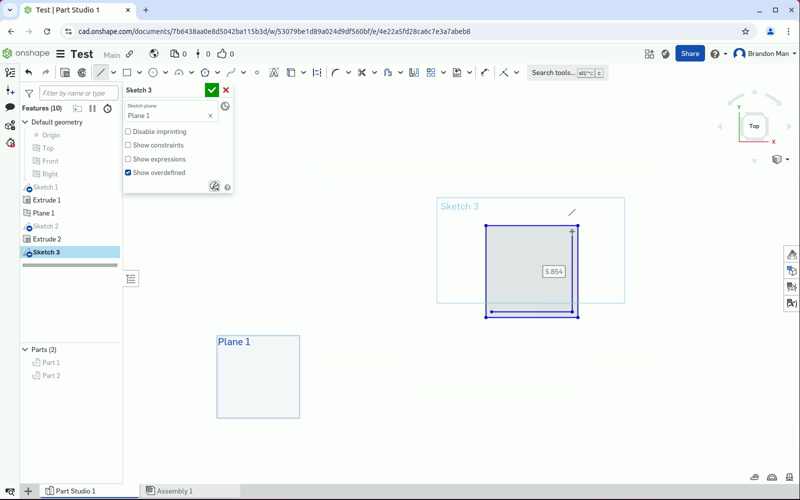
scroll(-6)
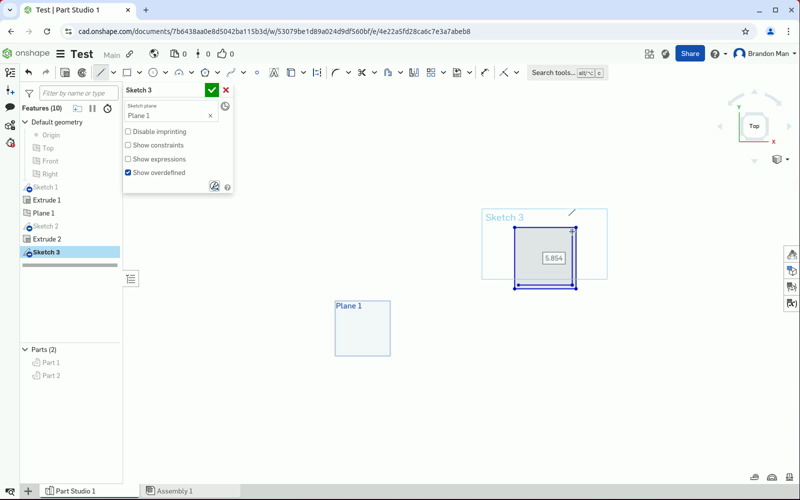
scroll(-6)
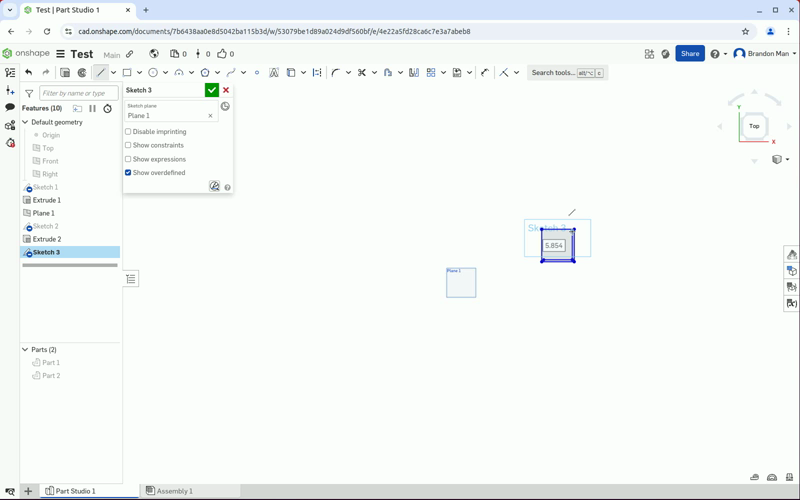
key_up(shift)
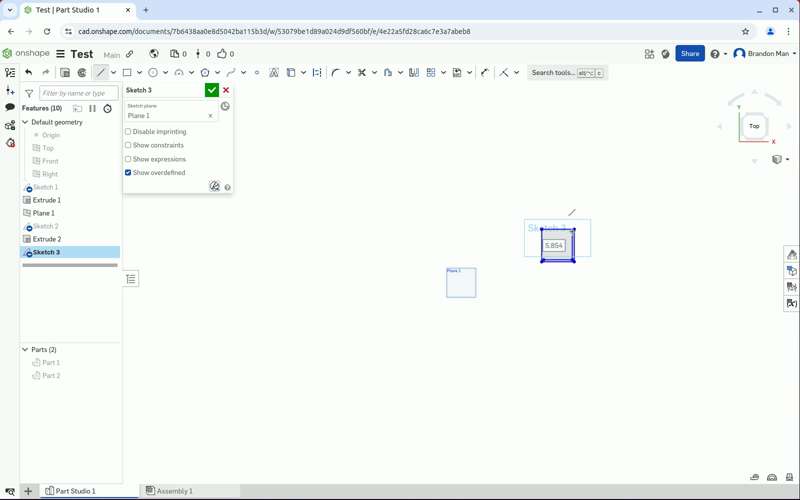
key_down(shift)
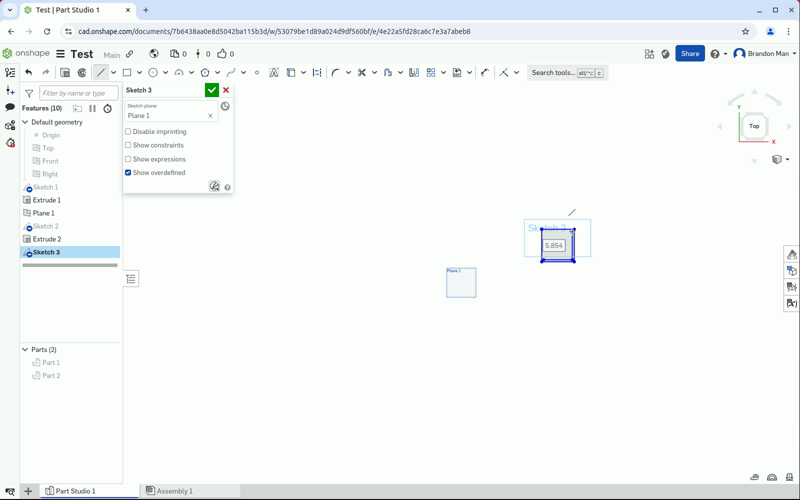
mouse_move(589, 231)
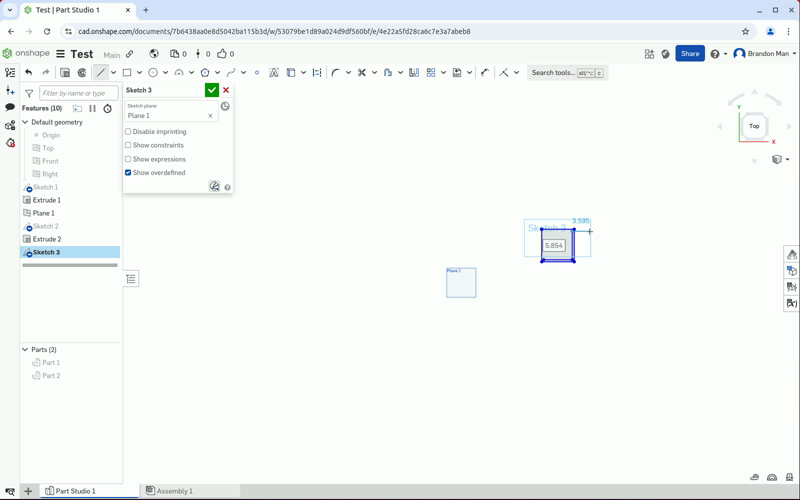
mouse_move(543, 231)
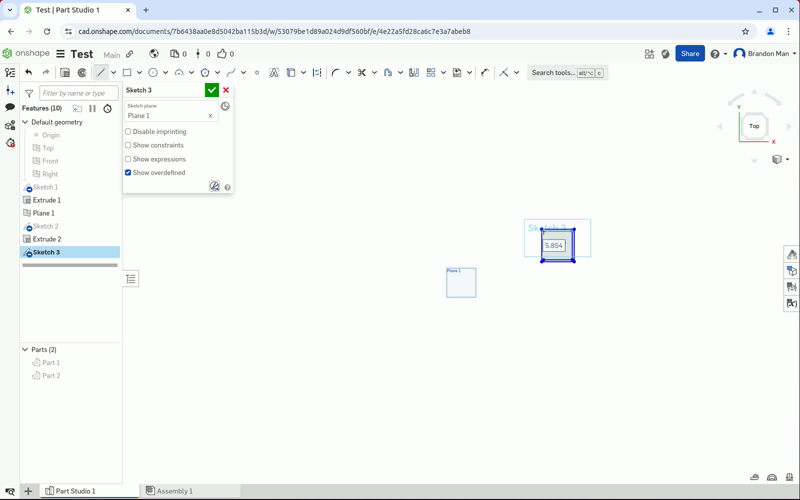
scroll(6)
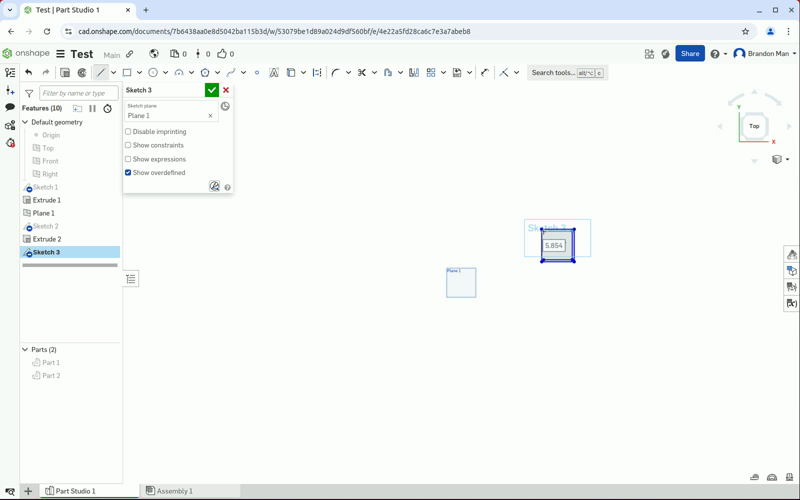
scroll(6)
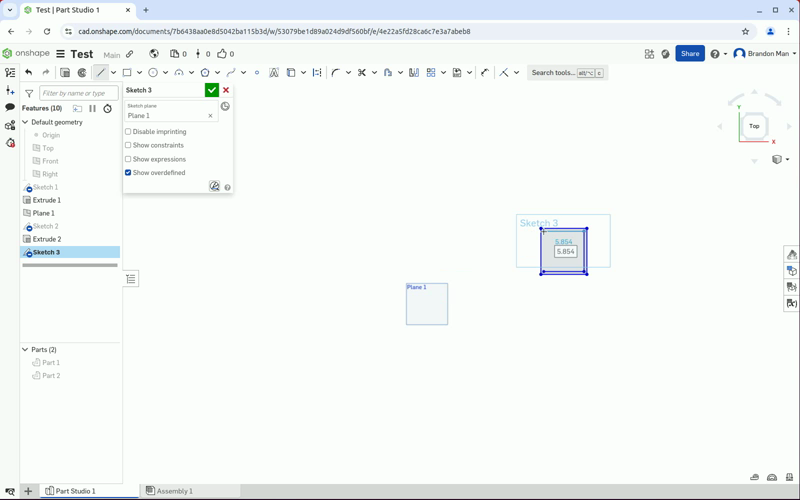
scroll(6)
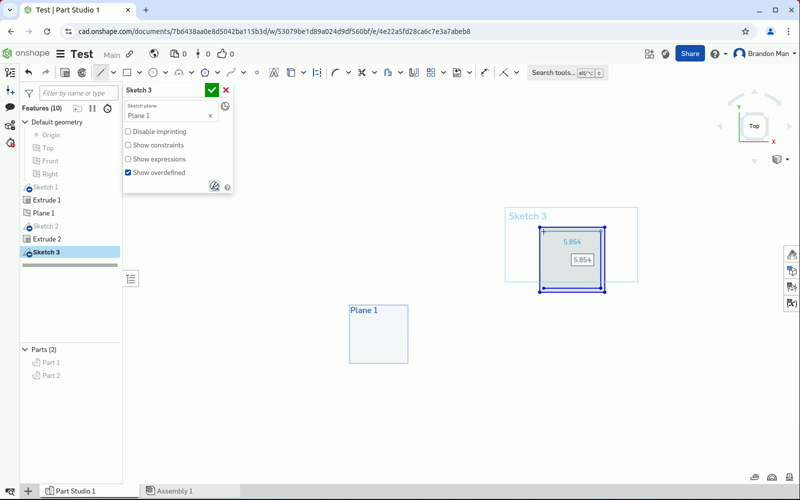
scroll(6)
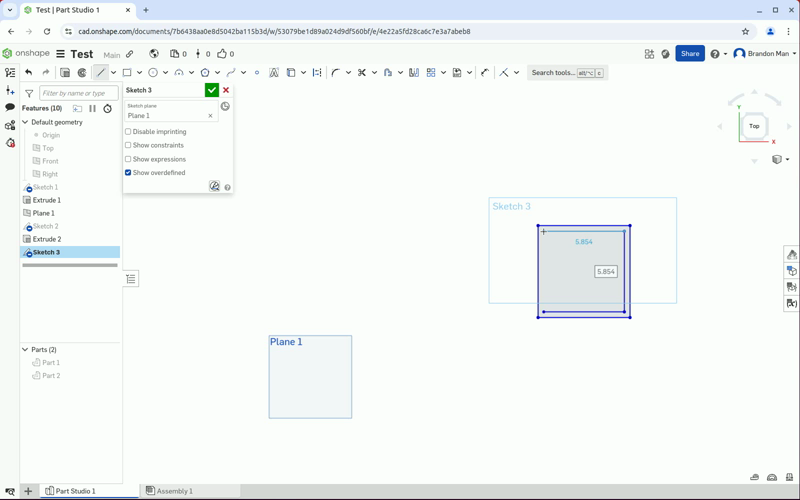
scroll(6)
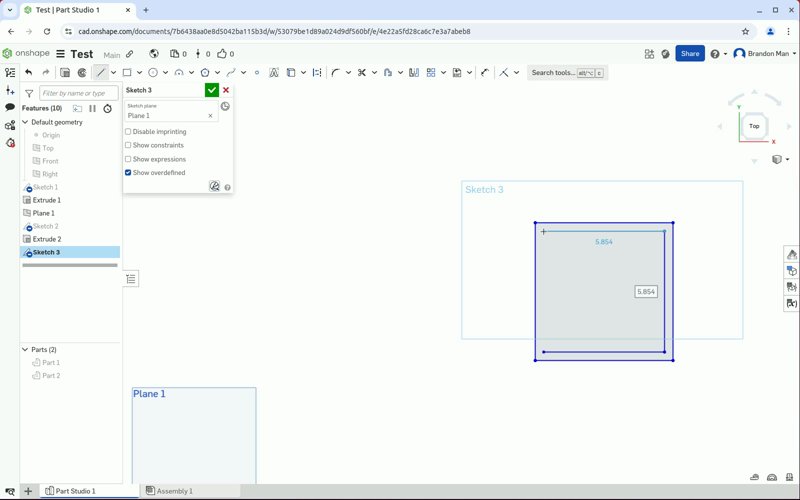
scroll(6)
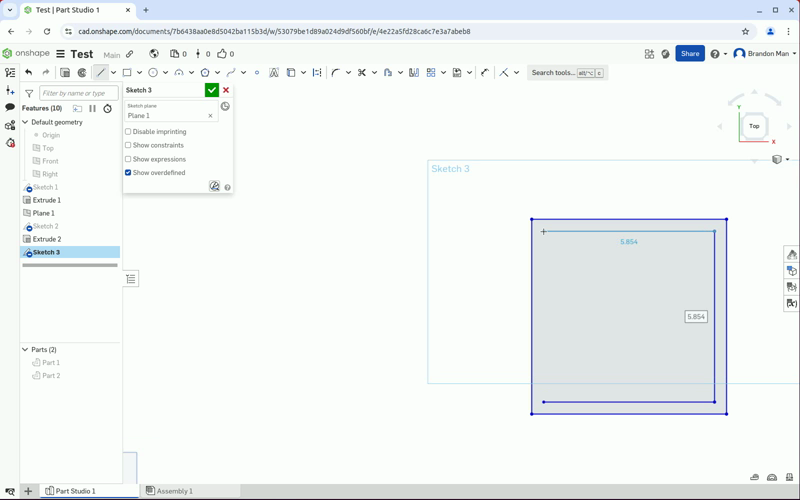
scroll(6)
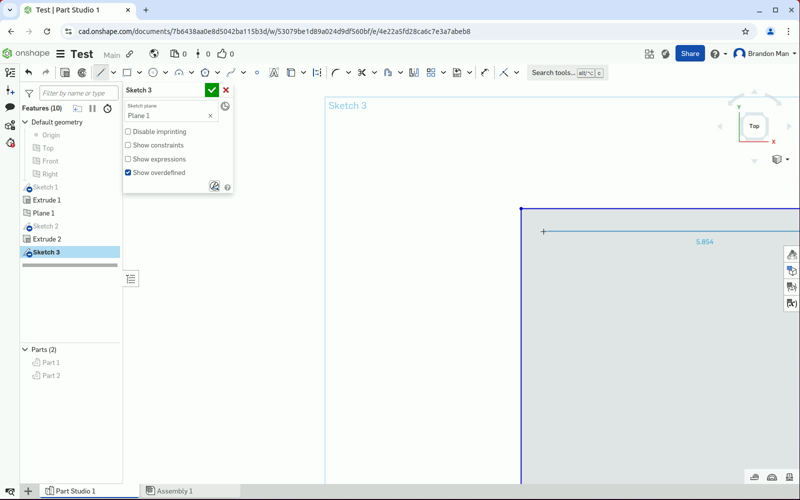
click(543, 231)
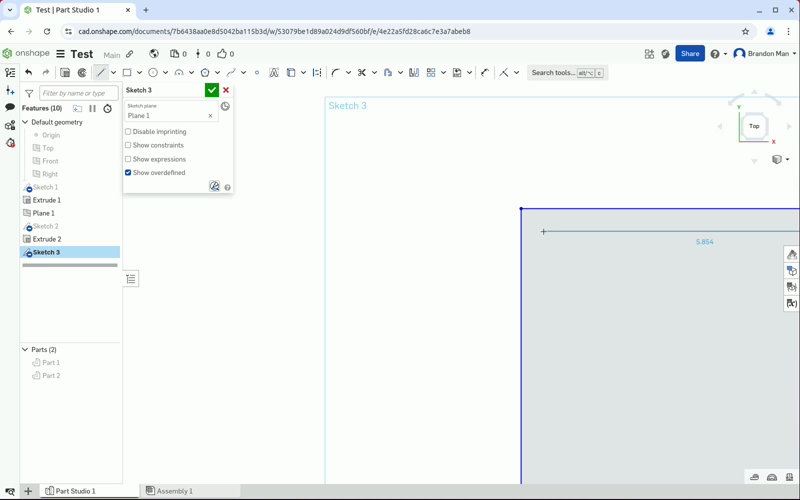
scroll(-6)
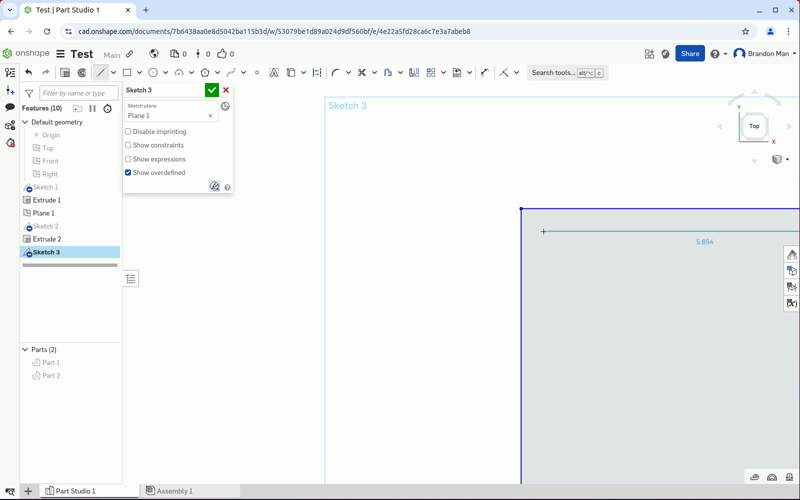
scroll(-6)
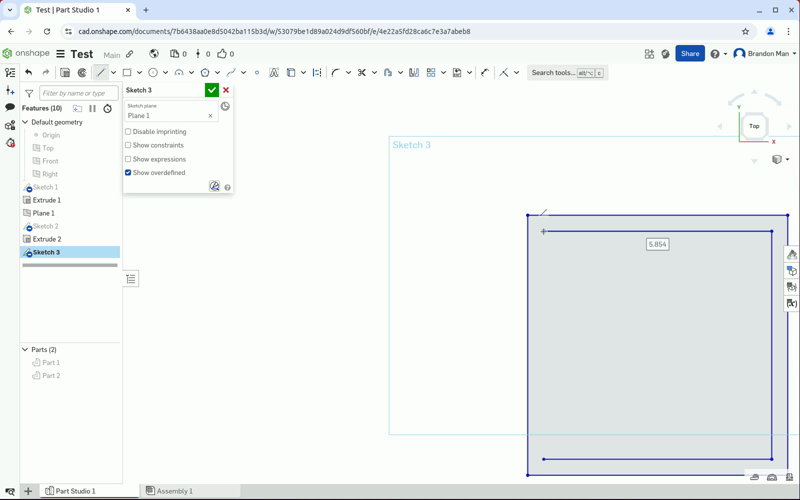
scroll(-6)
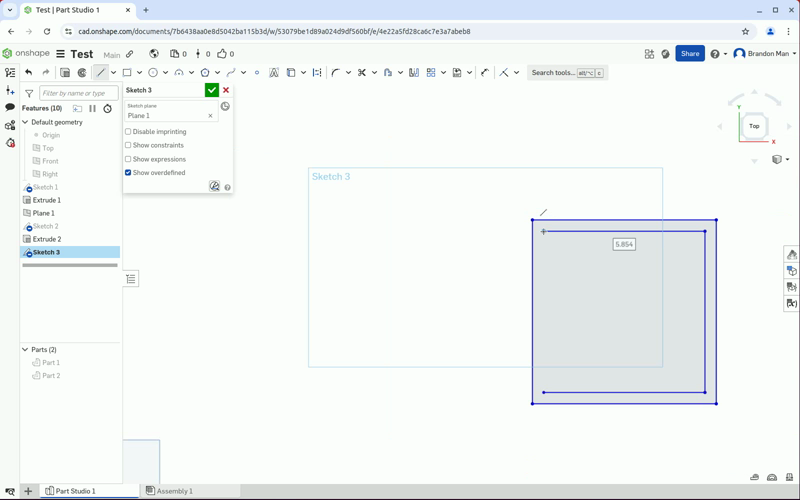
scroll(-6)
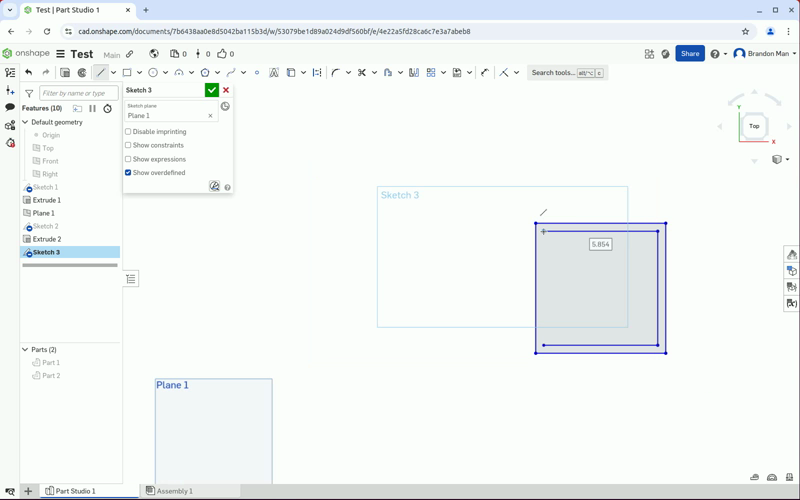
scroll(-6)
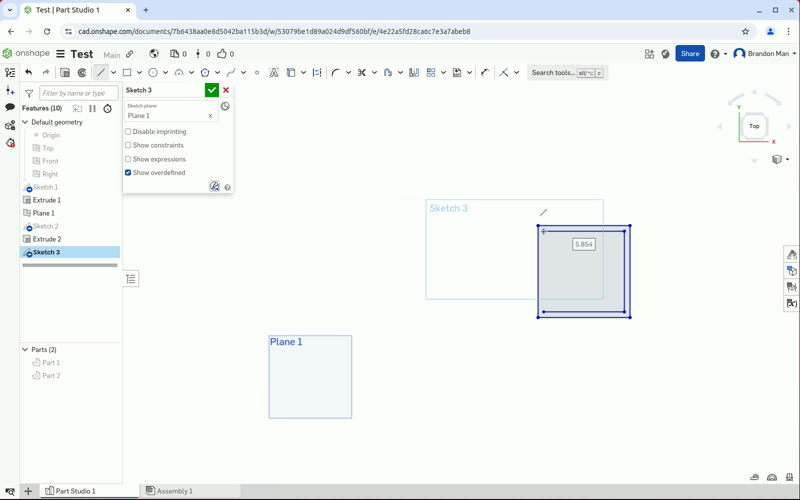
scroll(-6)
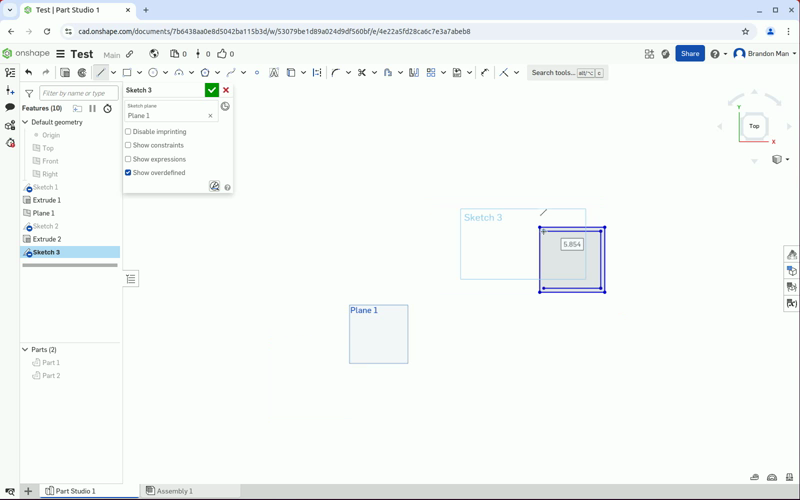
scroll(-6)
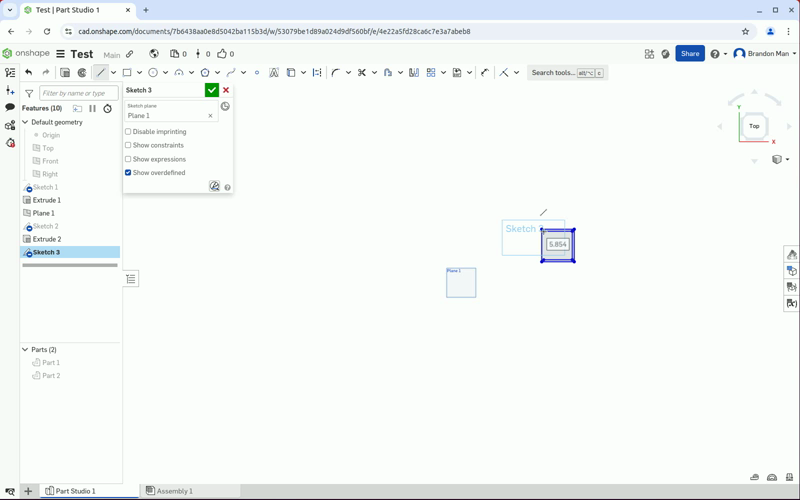
key_up(shift)
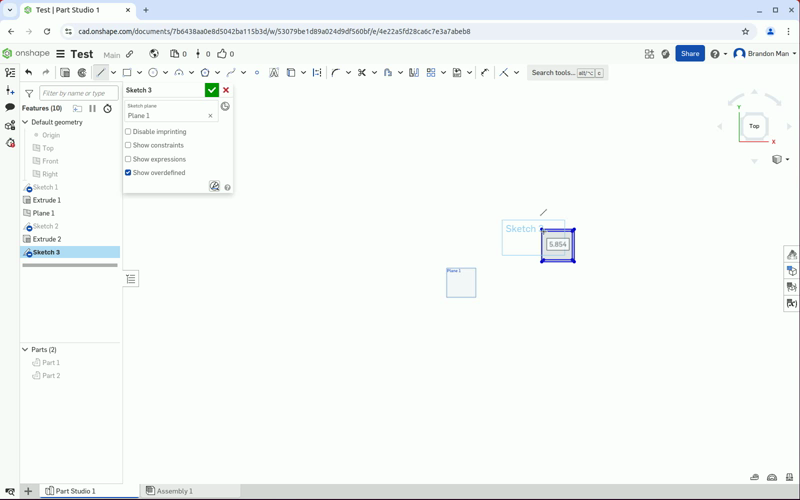
mouse_move(573, 231)
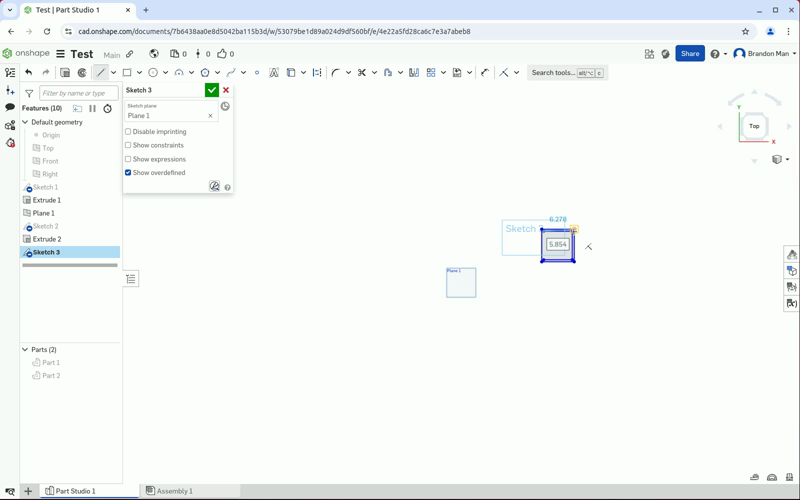
key_down(shift)
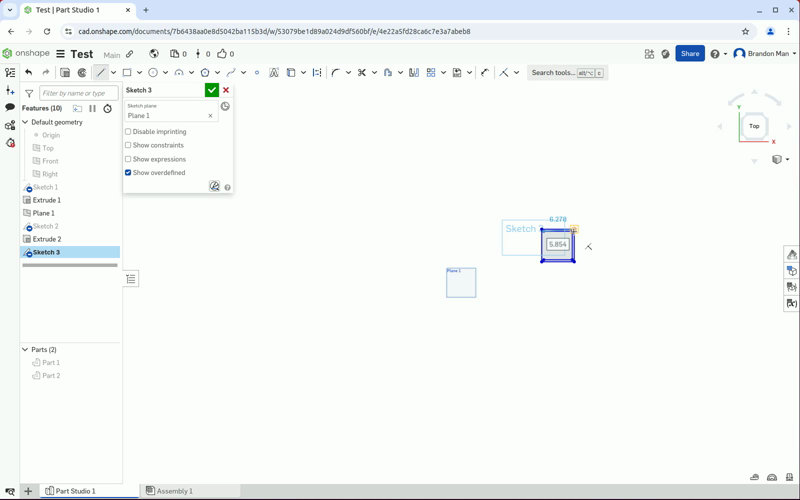
mouse_move(543, 259)
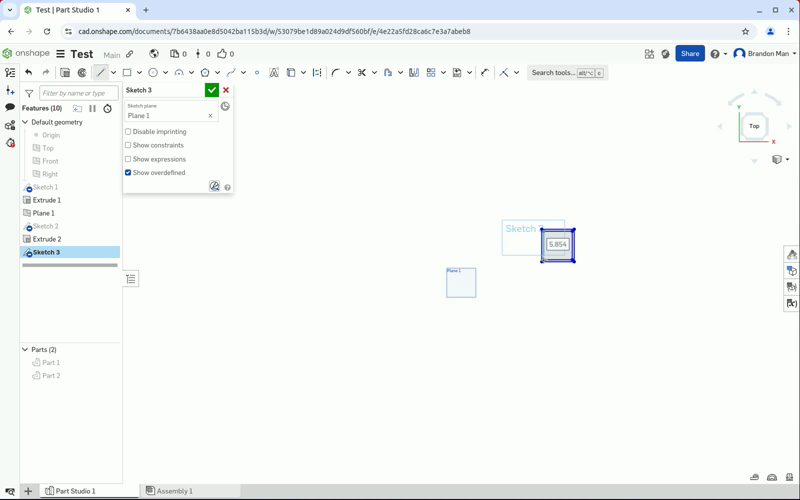
scroll(6)
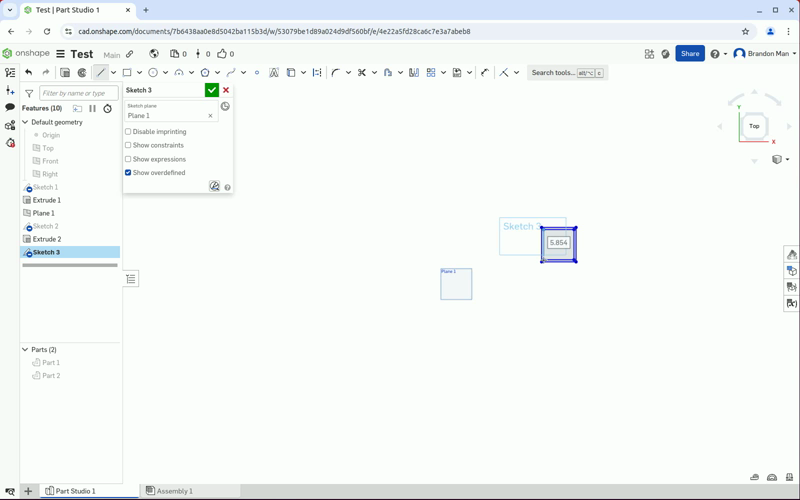
scroll(6)
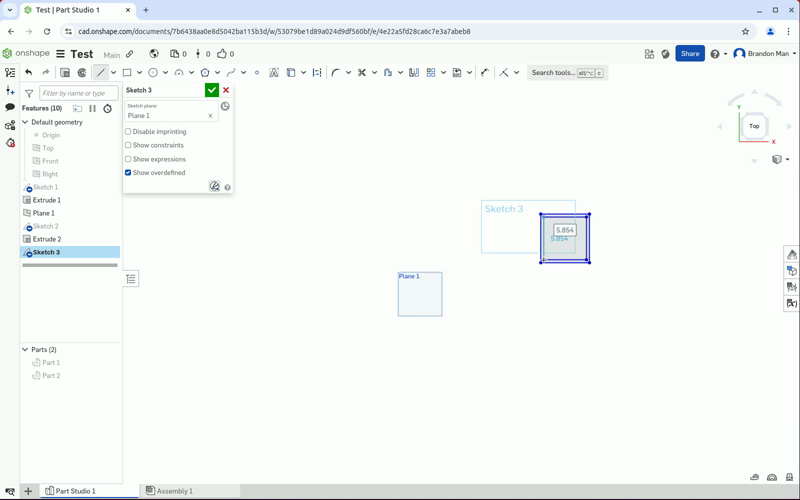
scroll(6)
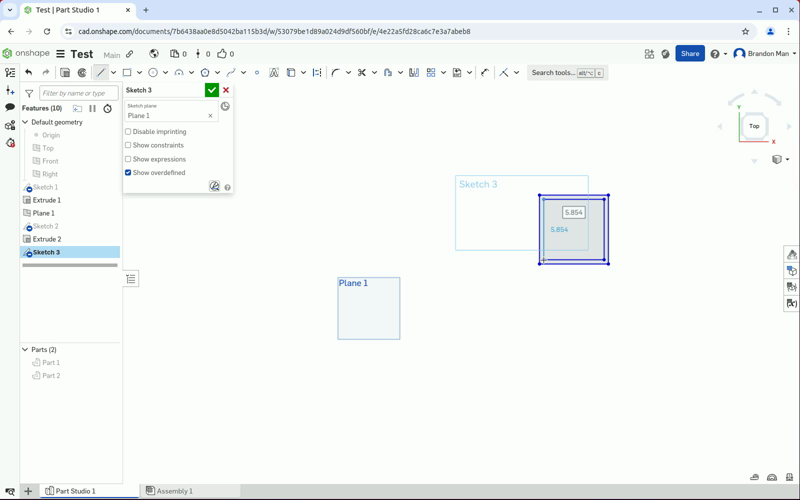
scroll(6)
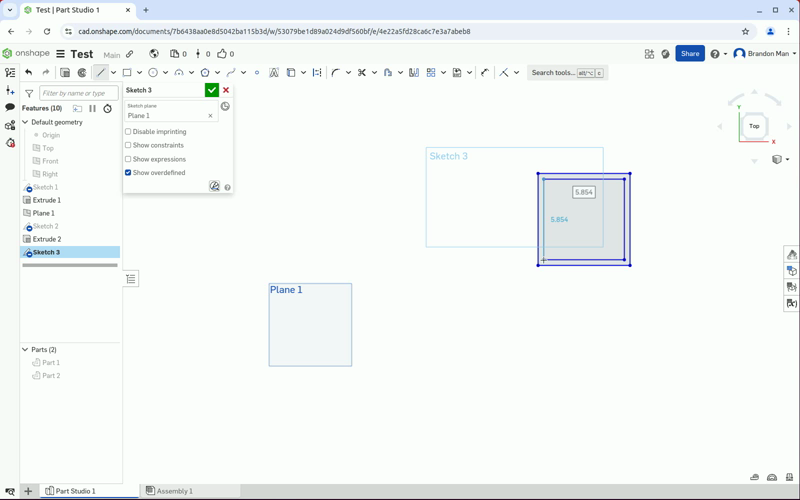
scroll(6)
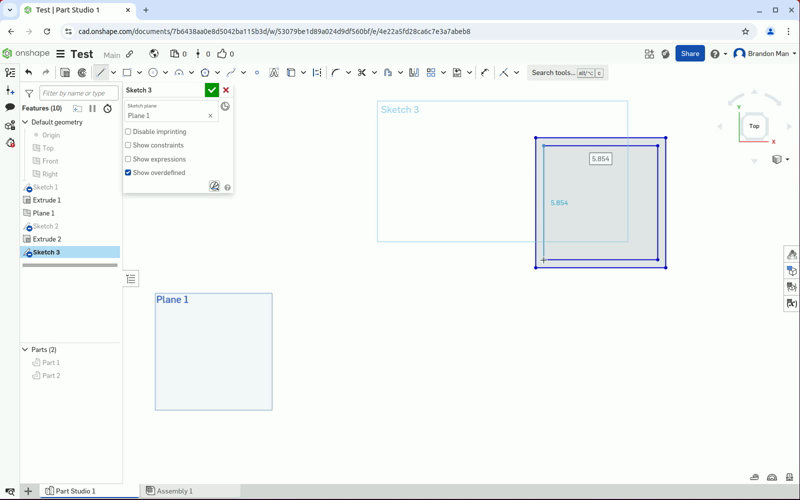
scroll(6)
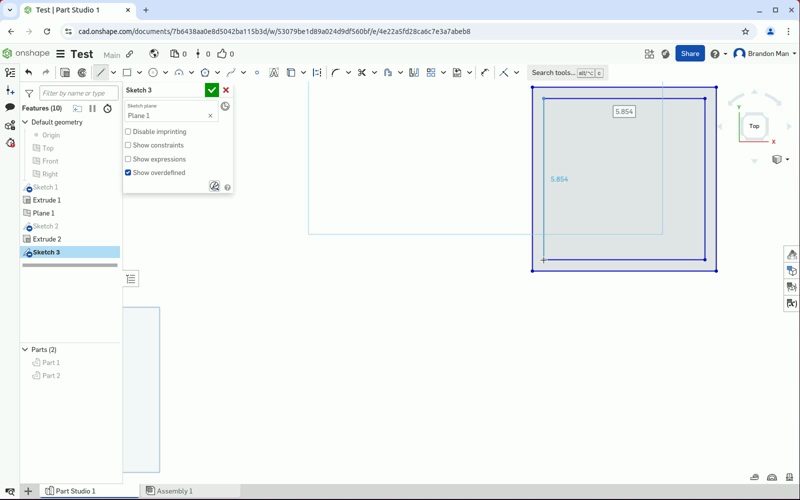
scroll(6)
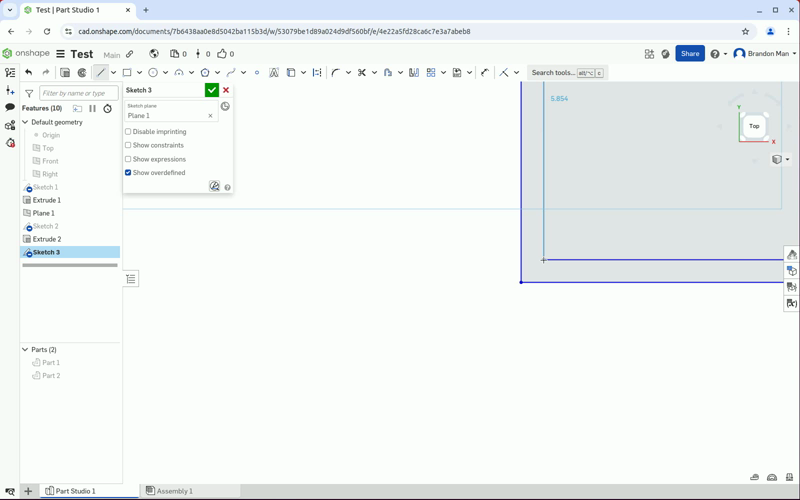
key_up(shift)
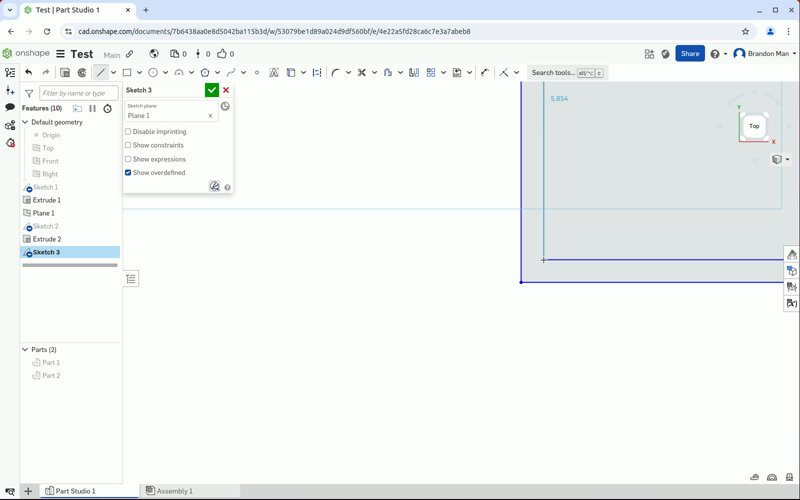
click(543, 259)
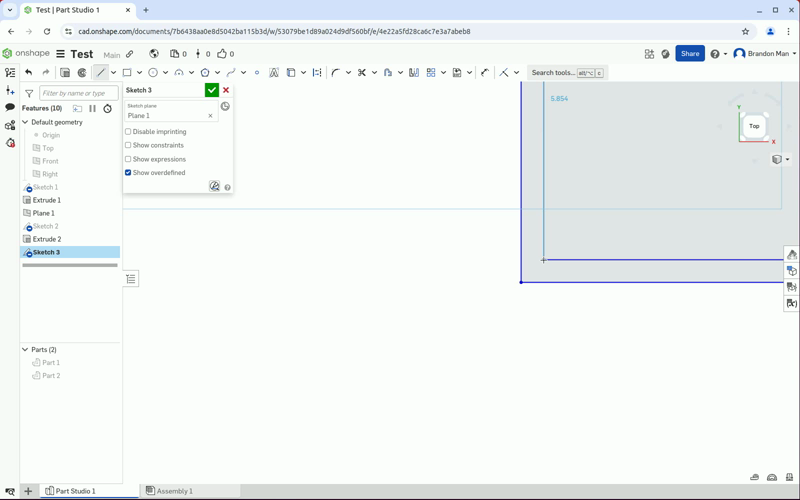
scroll(-6)
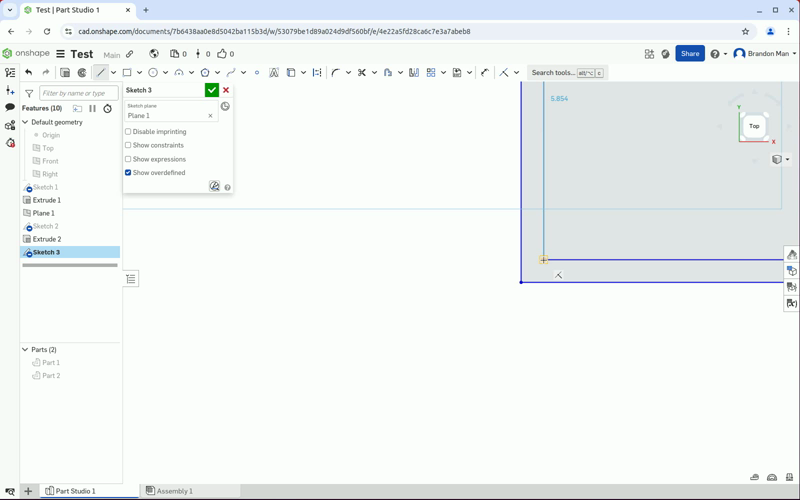
scroll(-6)
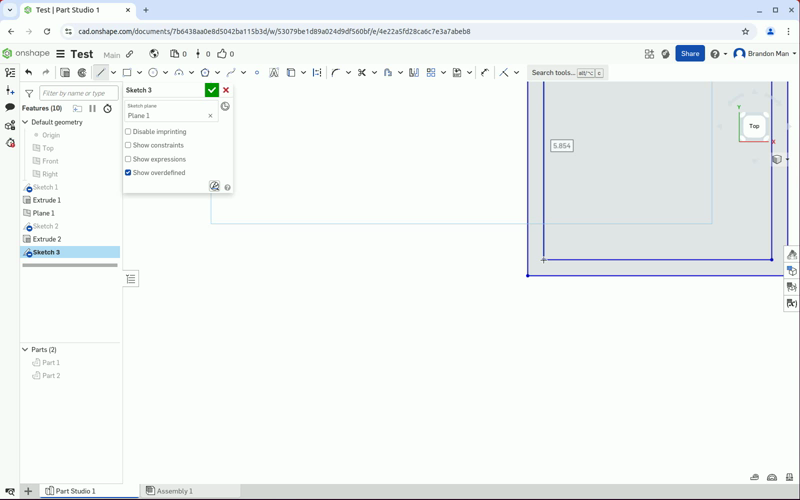
scroll(-6)
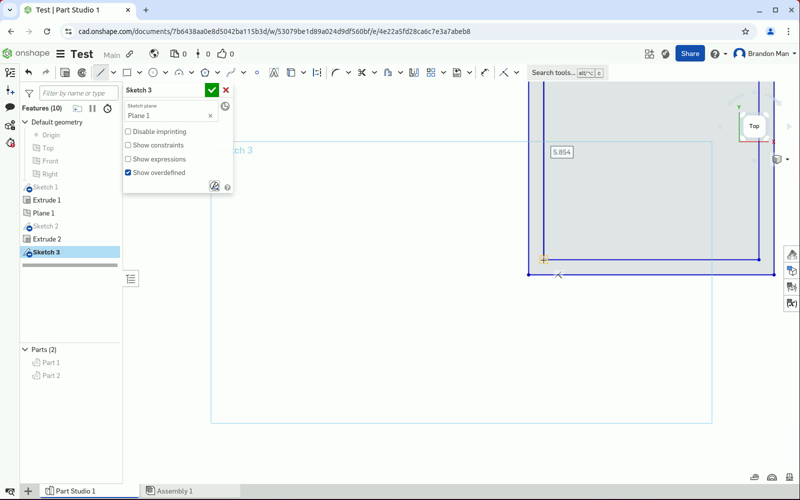
scroll(-6)
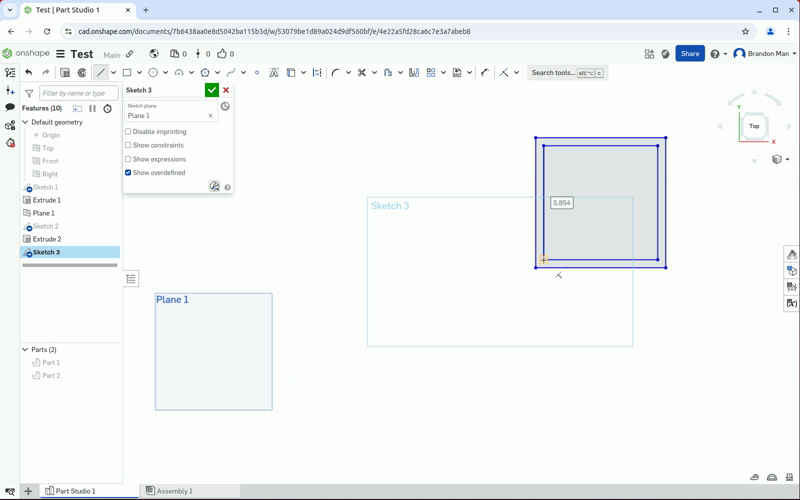
scroll(-6)
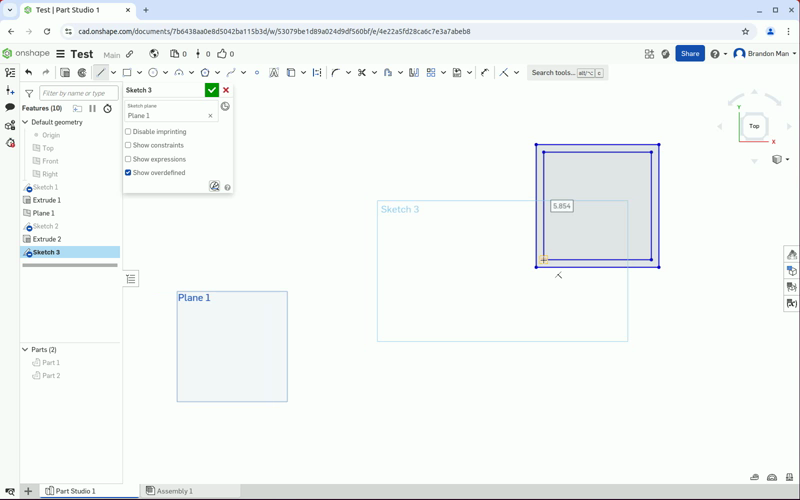
scroll(-6)
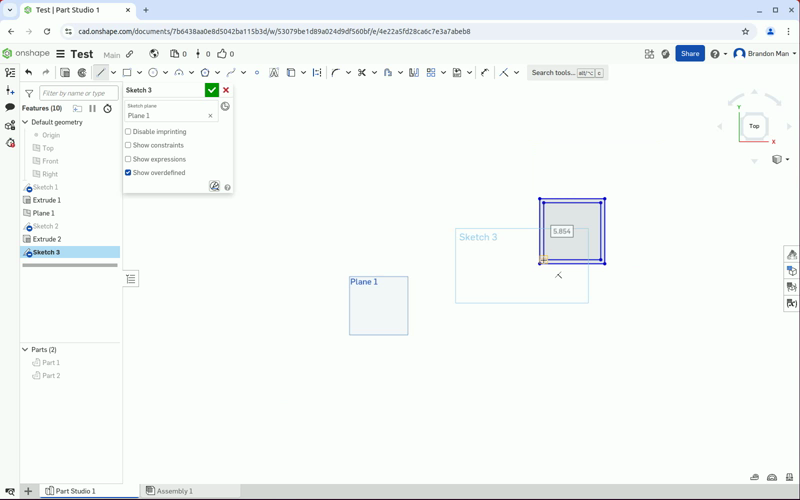
scroll(-6)
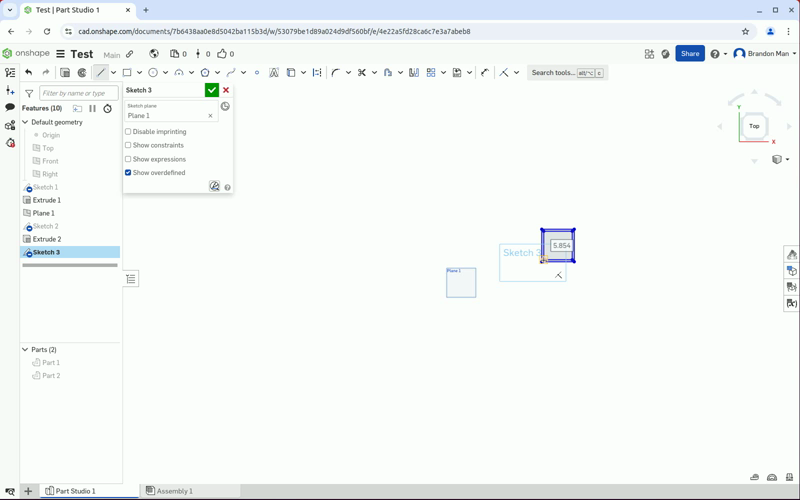
key(esc)
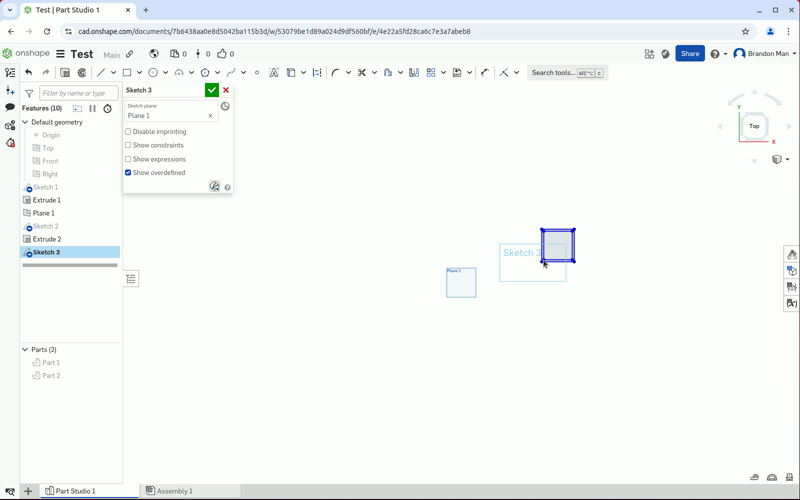
mouse_move(549, 260)
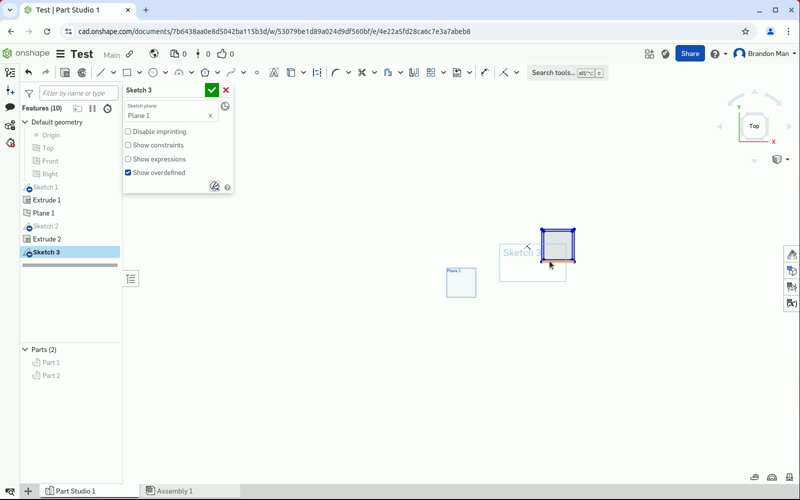
scroll(6)
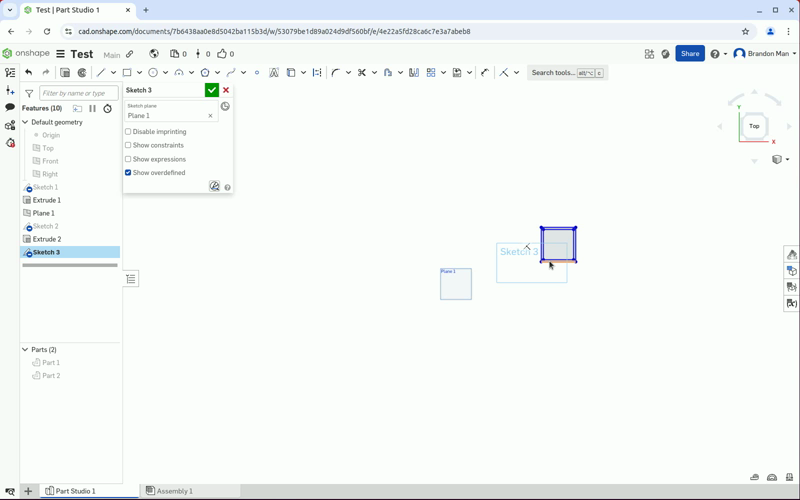
scroll(6)
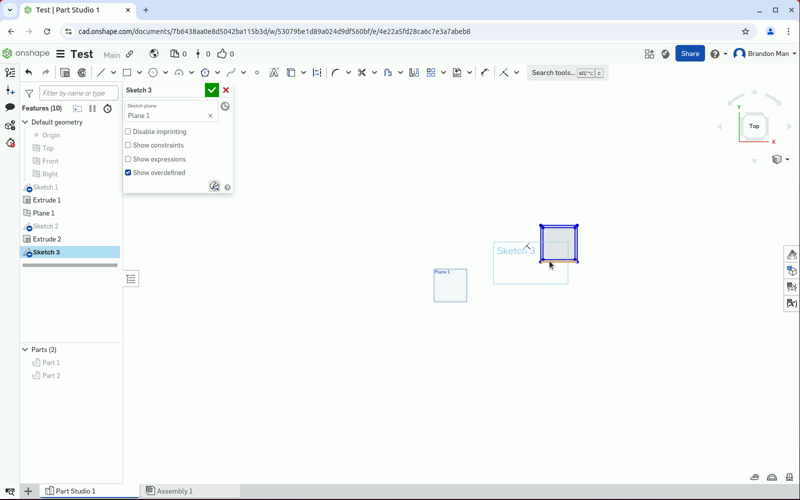
scroll(6)
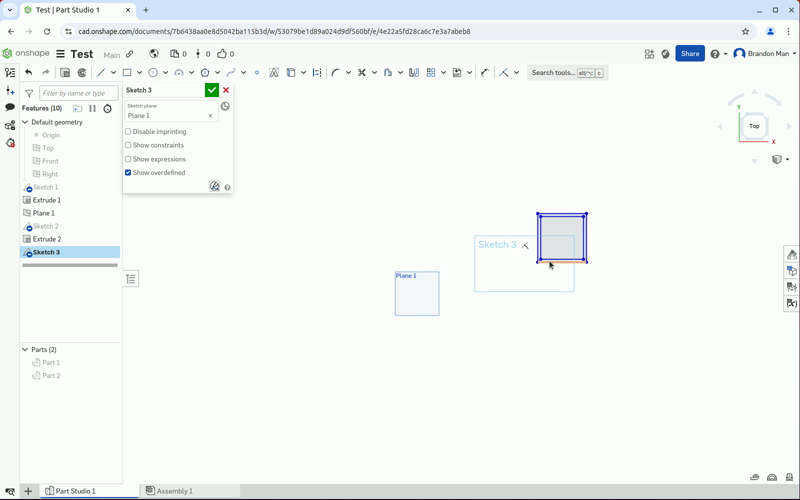
scroll(6)
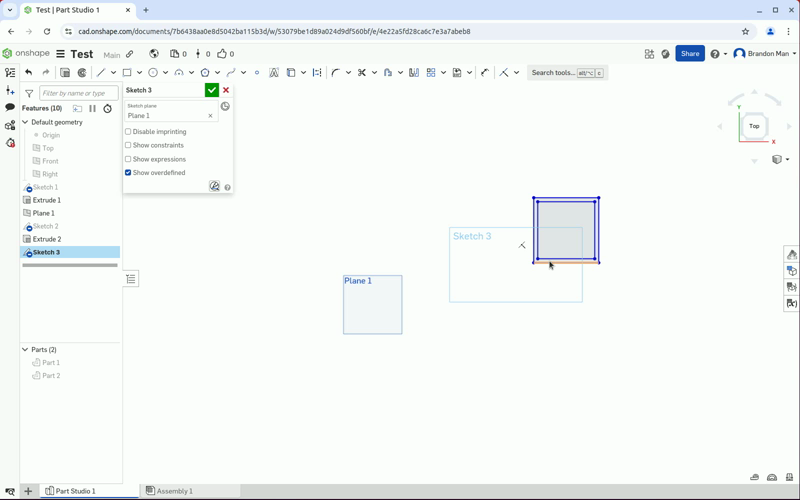
scroll(6)
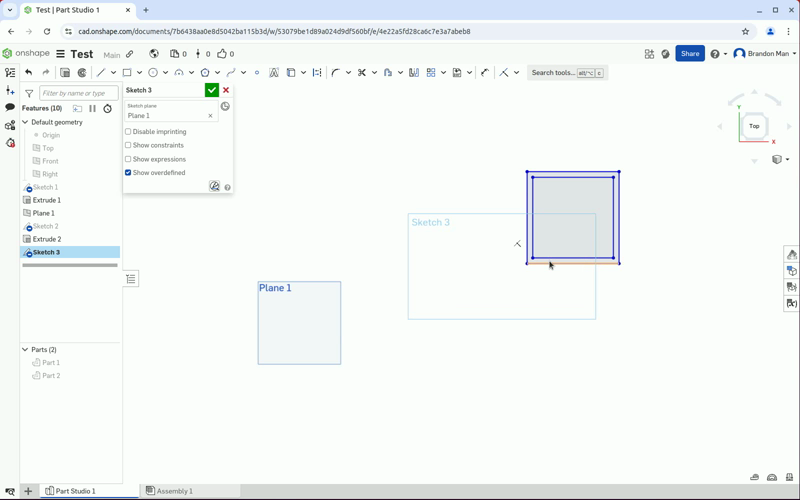
scroll(6)
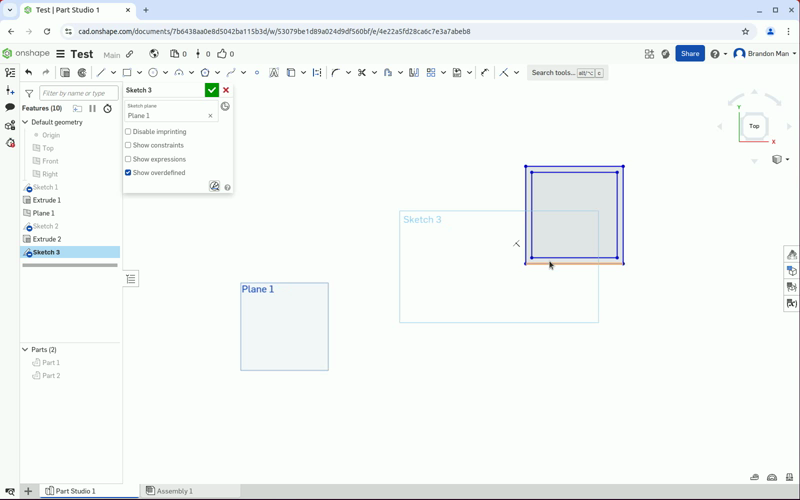
scroll(6)
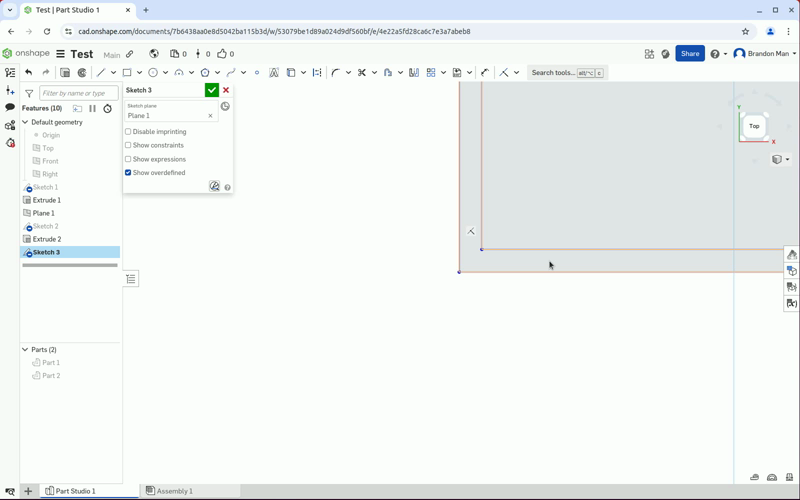
click(549, 260)
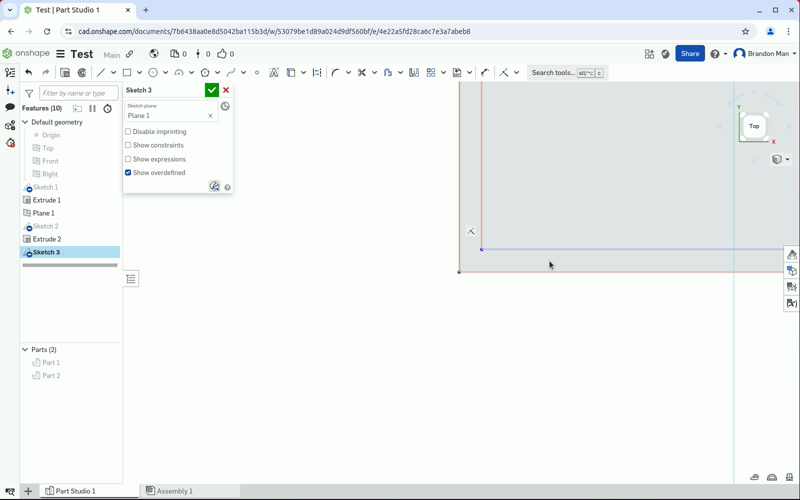
scroll(-6)
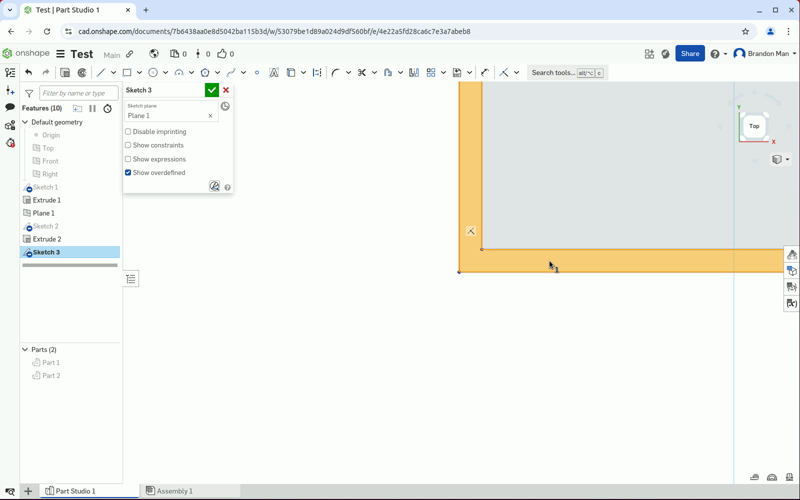
scroll(-6)
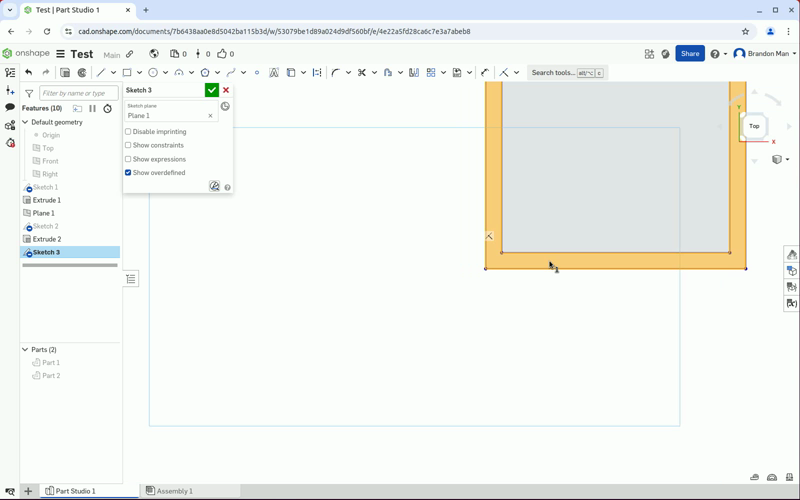
scroll(-6)
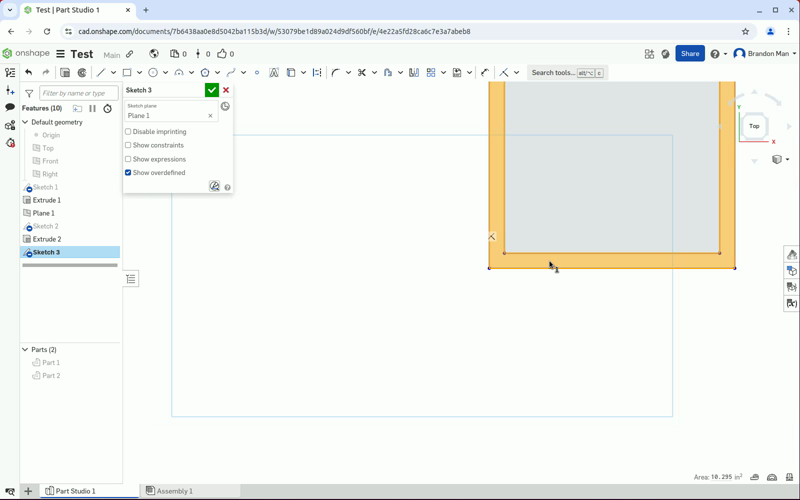
scroll(-6)
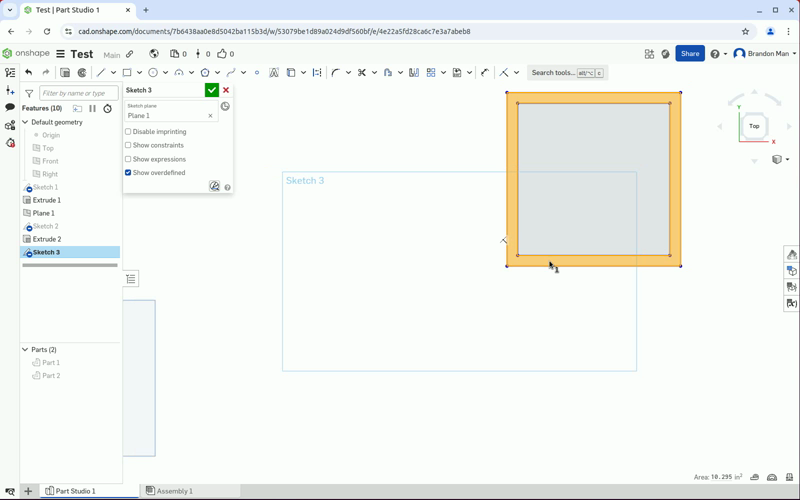
scroll(-6)
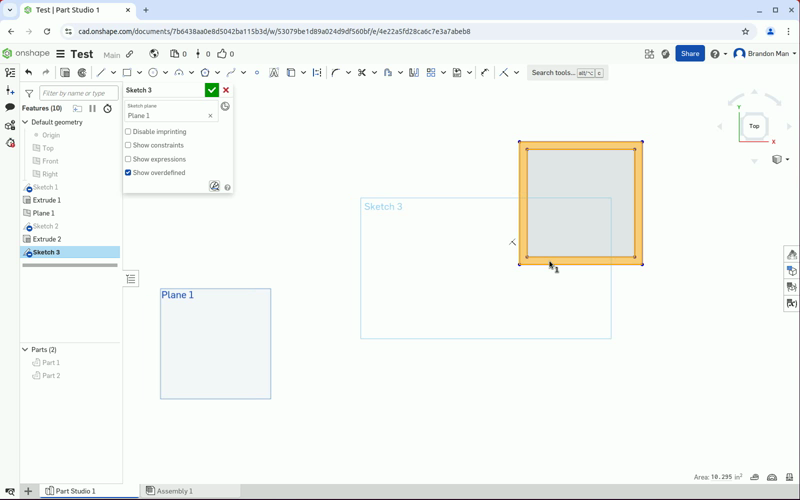
scroll(-6)
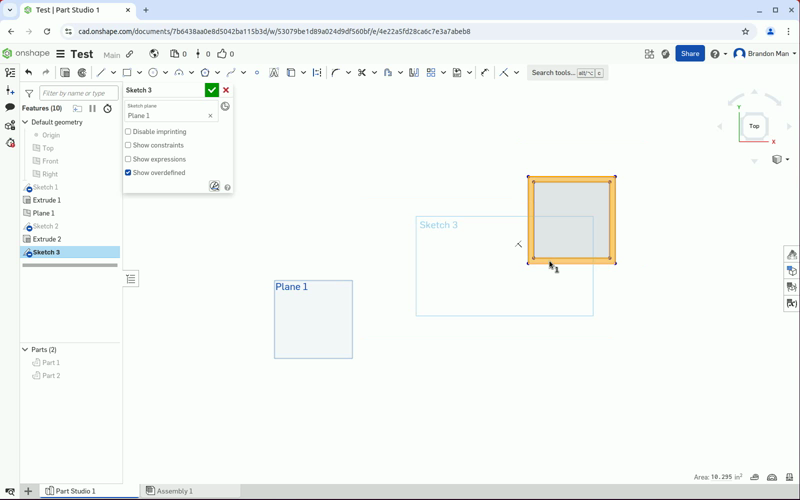
scroll(-6)
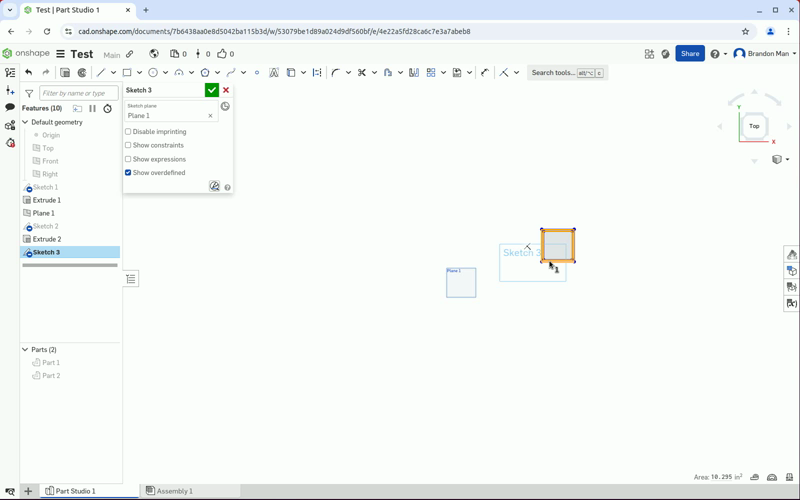
mouse_move(73, 352)
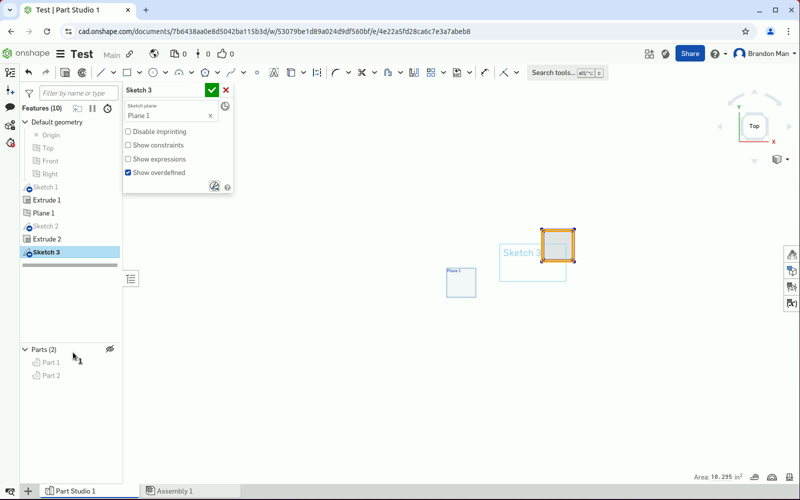
key(shift+y)
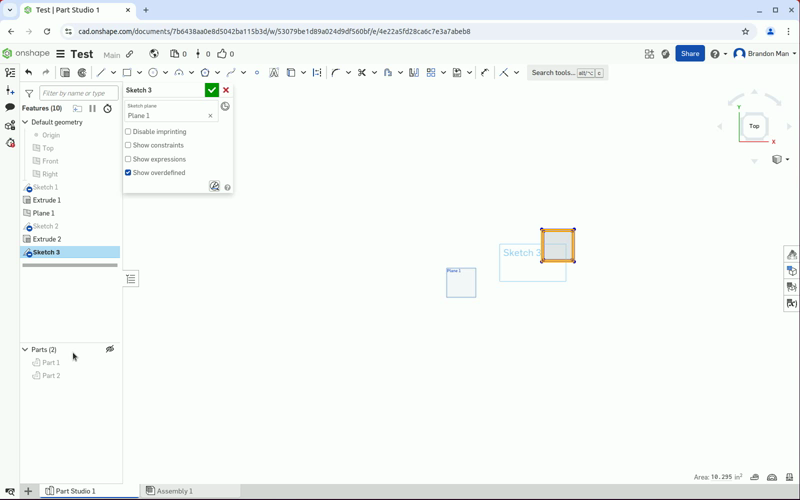
key(shift+e)
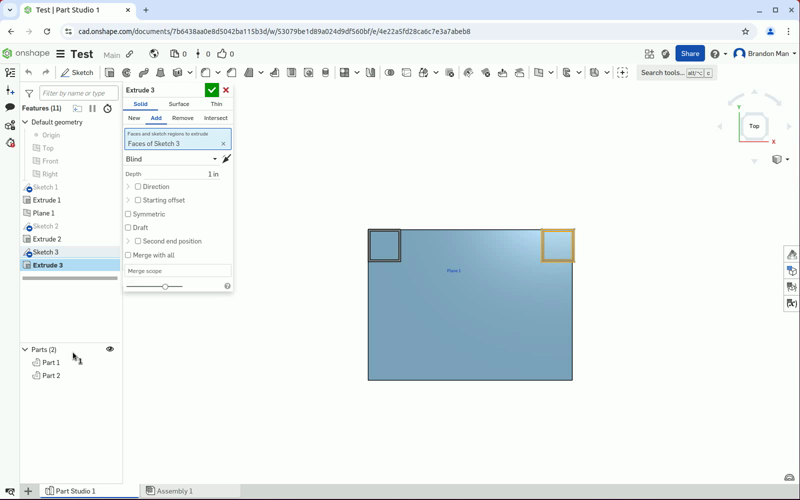
mouse_move(143, 106)
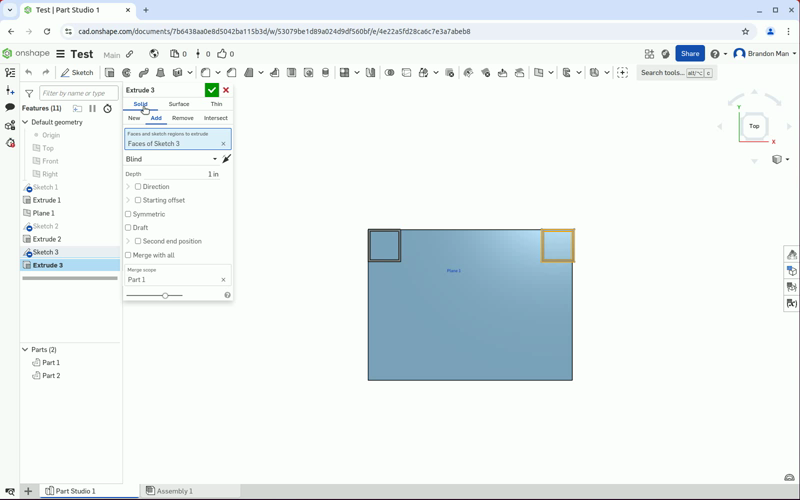
click(143, 106)
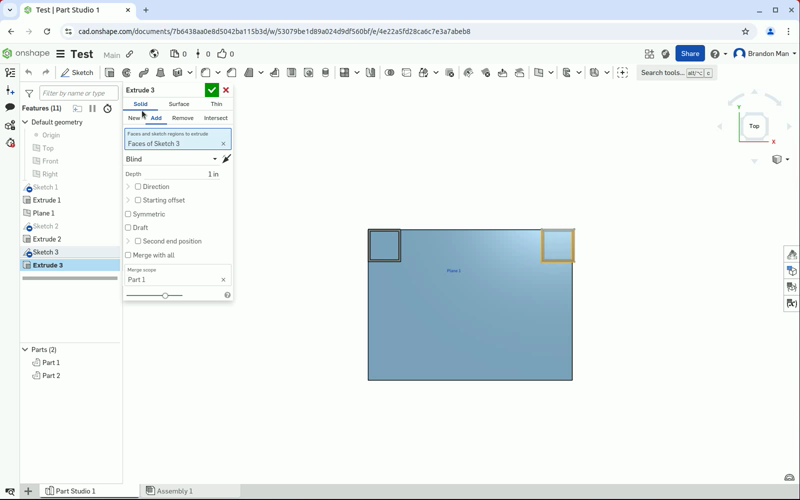
mouse_move(137, 120)
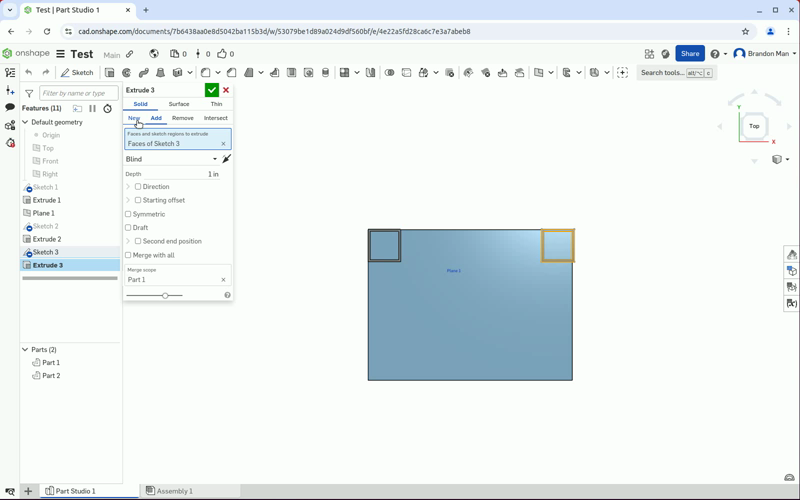
click(137, 120)
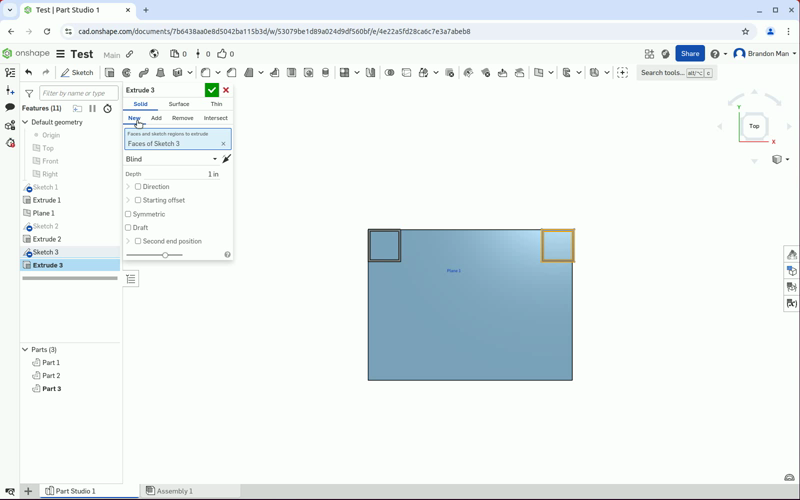
key(tab, 4)
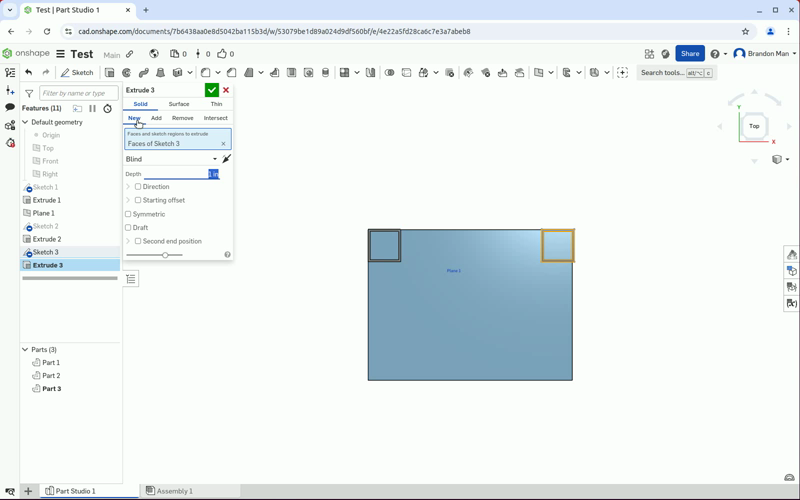
text(9.628)
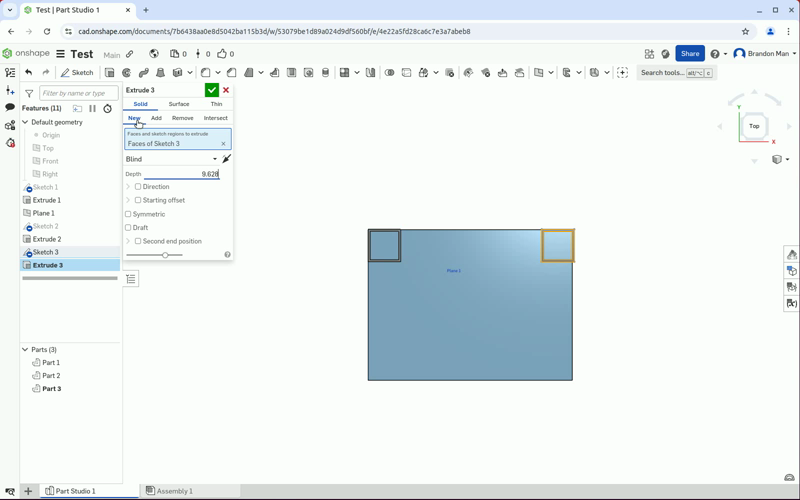
key(enter)
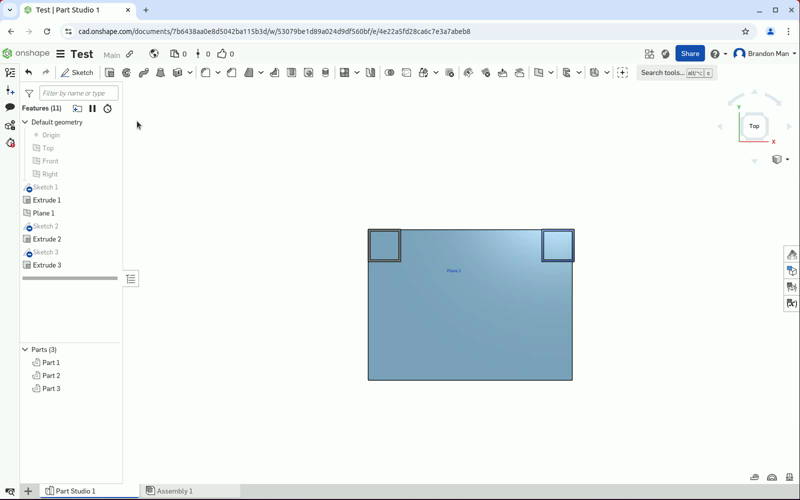
key(shift+h)
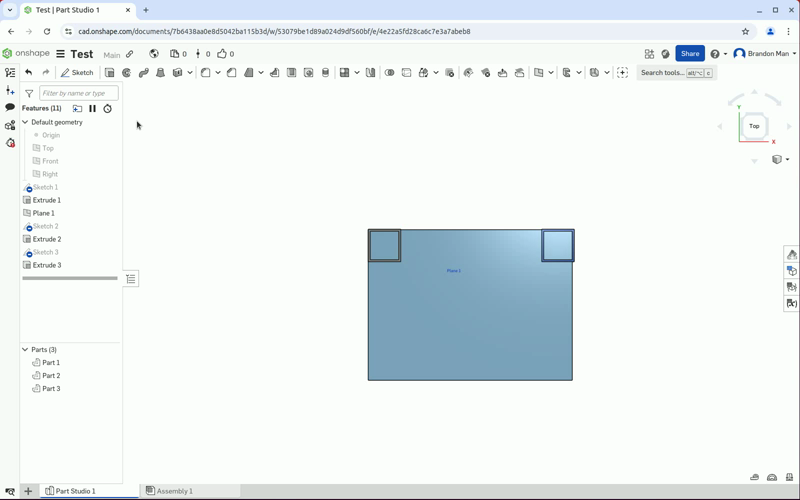
key(shift+h)
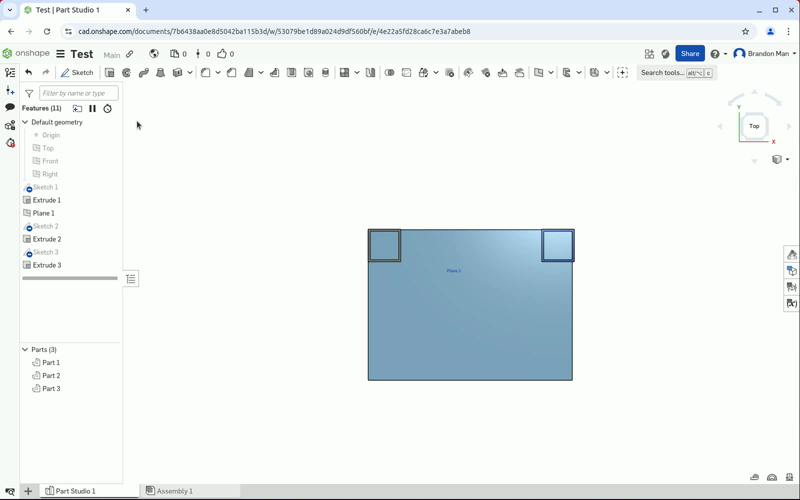
mouse_move(73, 189)
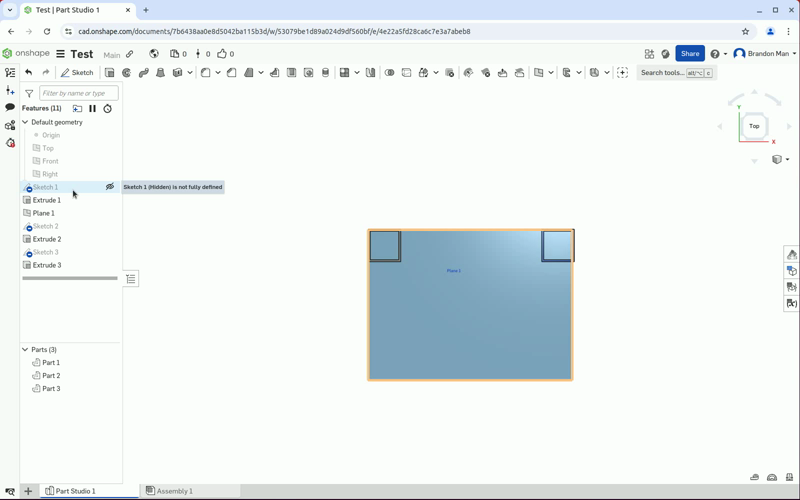
click(73, 189)
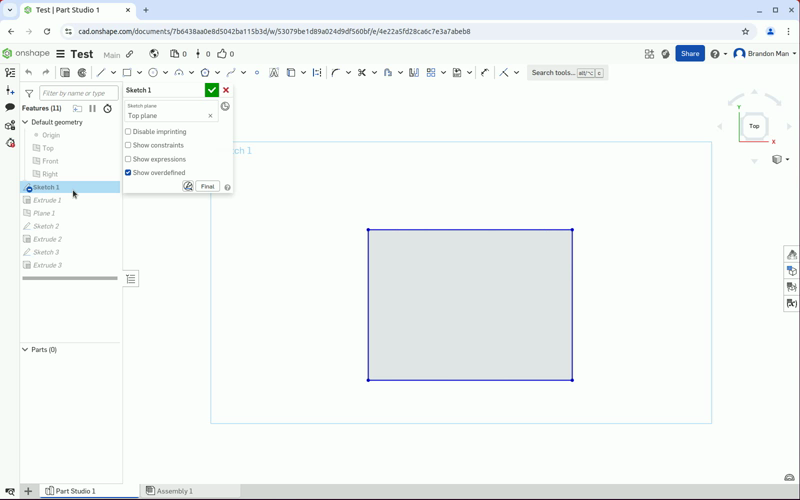
mouse_move(229, 92)
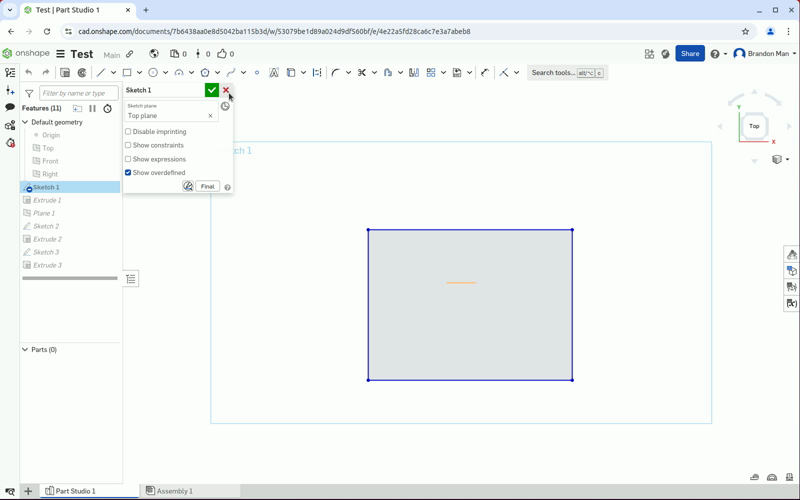
click(229, 92)
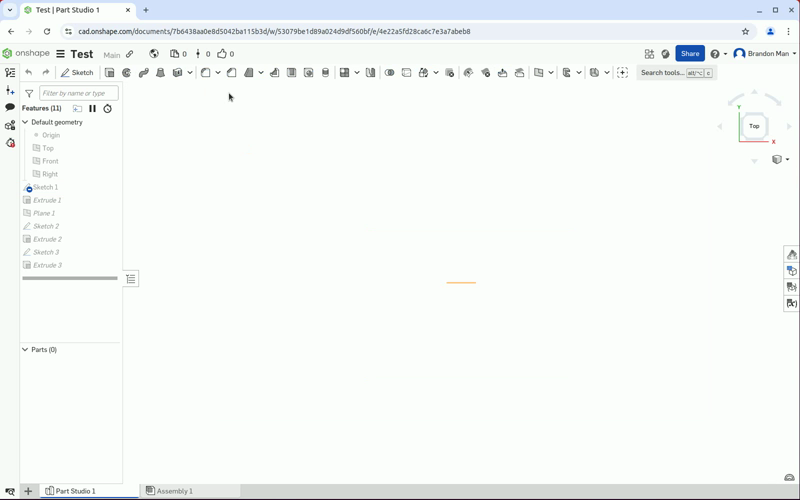
key(shift+s)
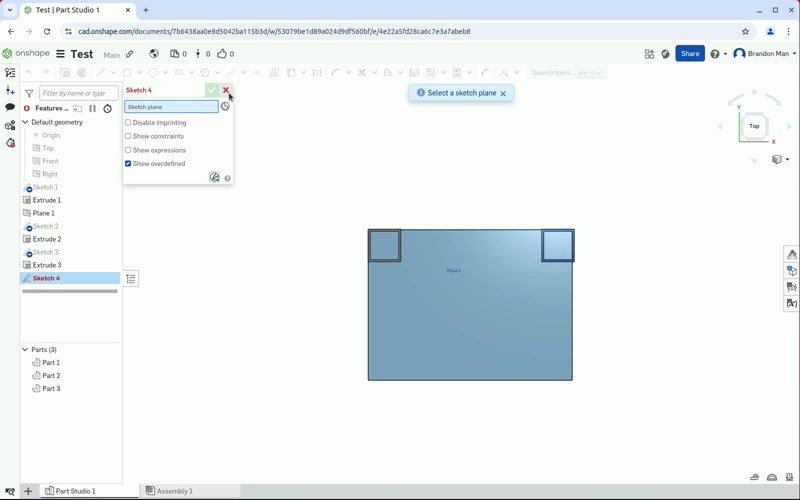
mouse_move(73, 215)
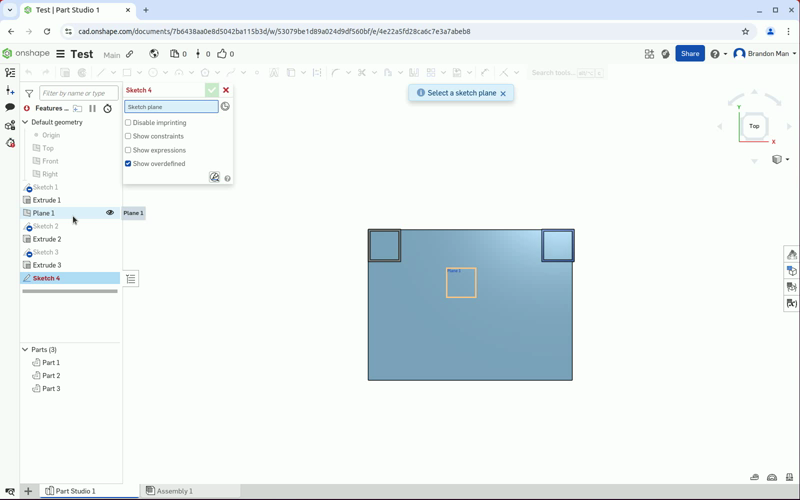
click(73, 215)
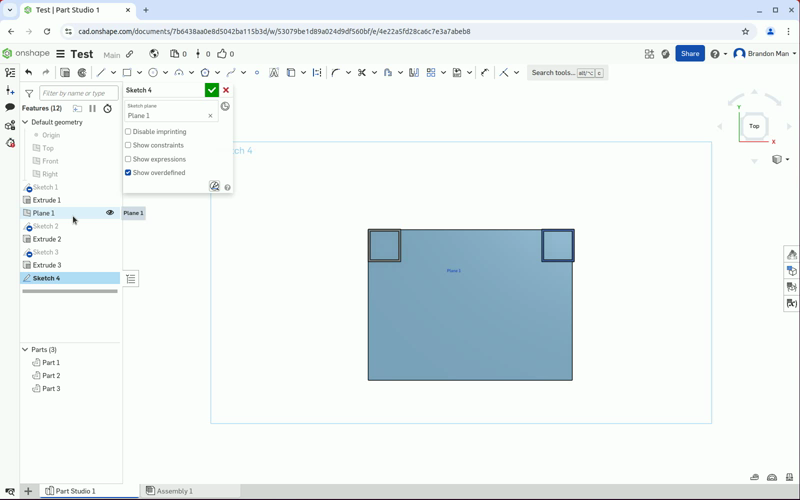
mouse_move(73, 352)
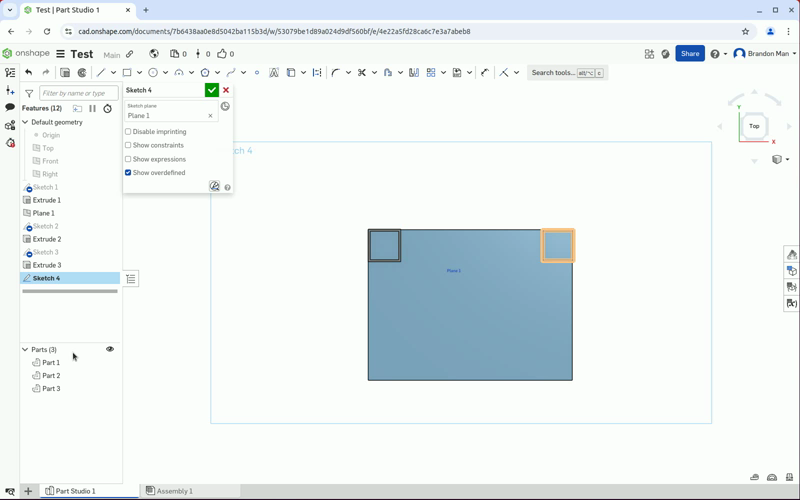
key(y)
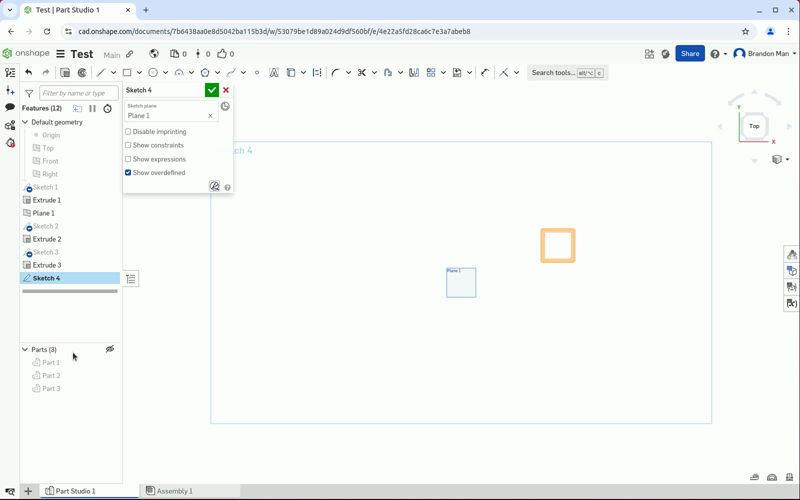
key(l)
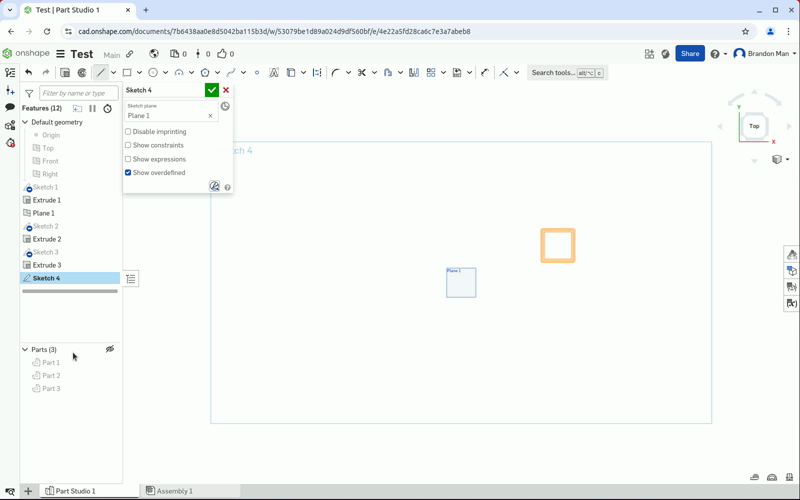
key_down(shift)
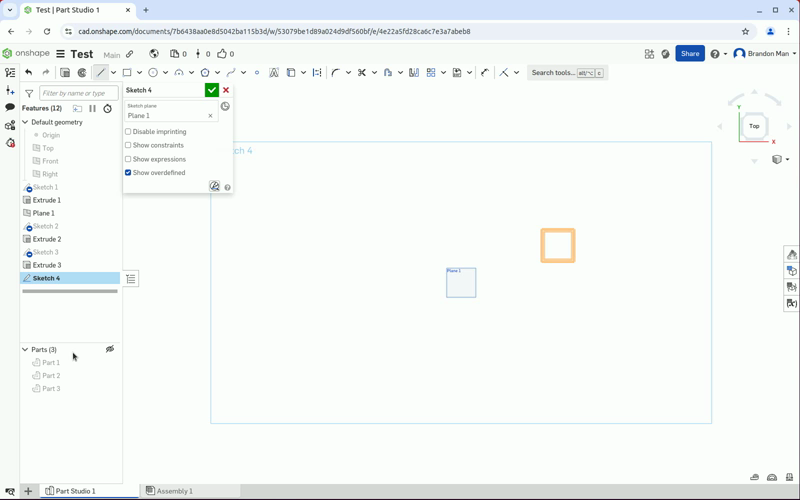
mouse_move(541, 380)
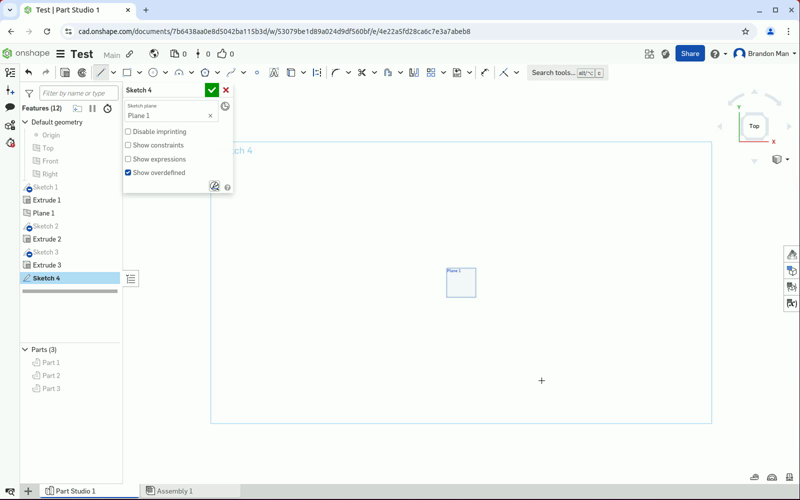
click(541, 380)
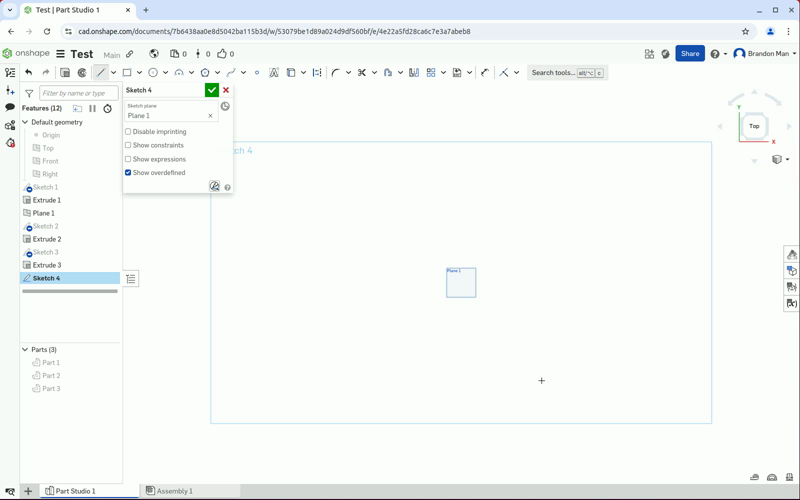
key_up(shift)
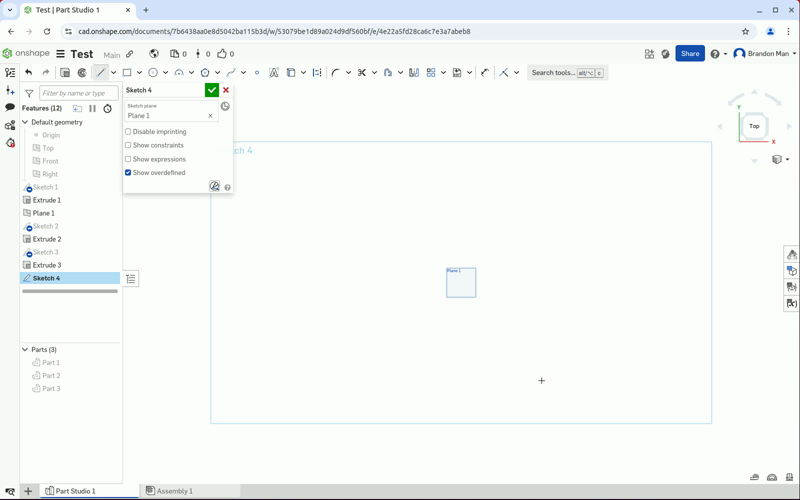
key_down(shift)
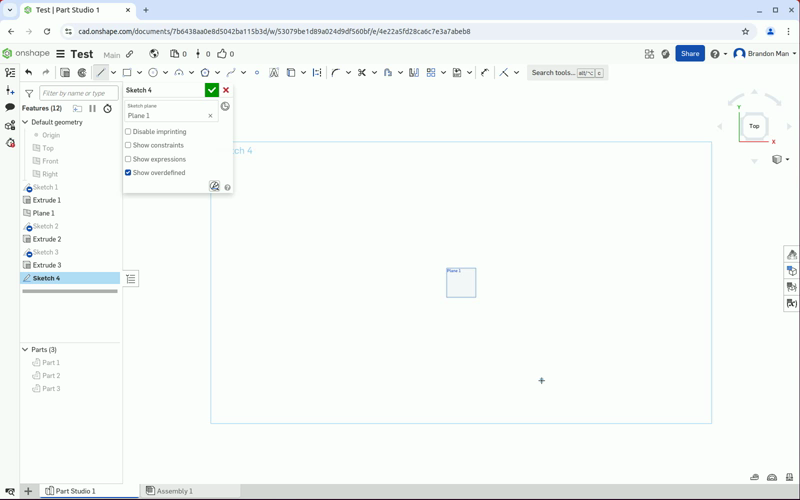
mouse_move(571, 380)
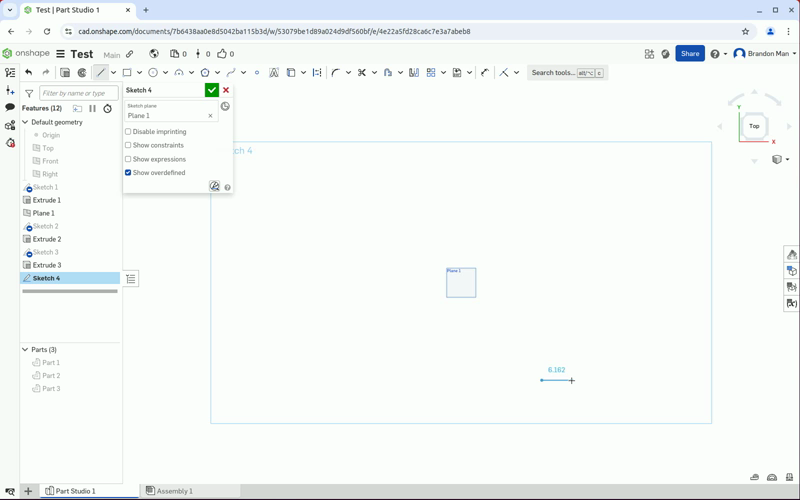
mouse_move(574, 380)
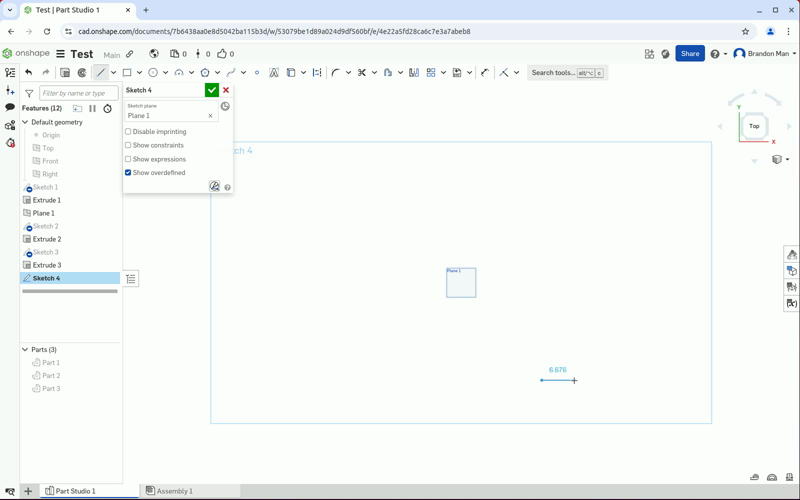
click(574, 380)
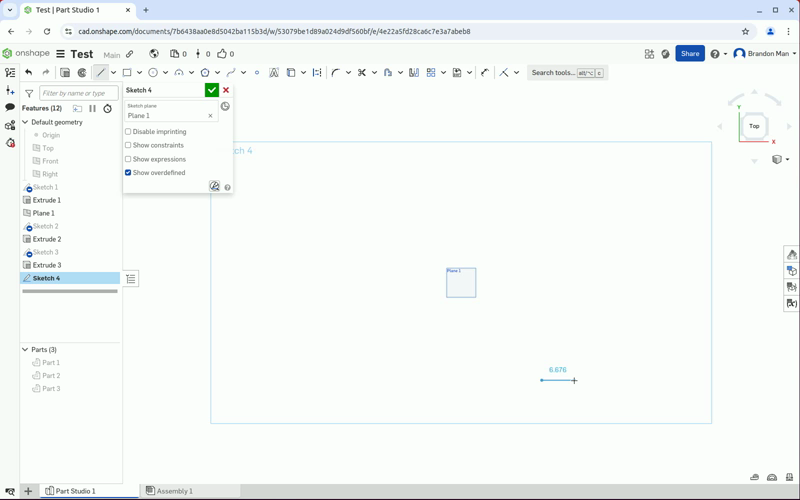
key_up(shift)
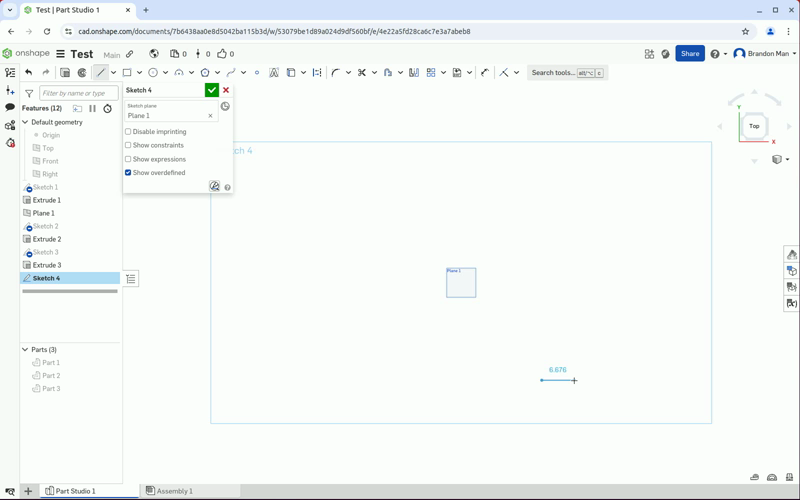
key_down(shift)
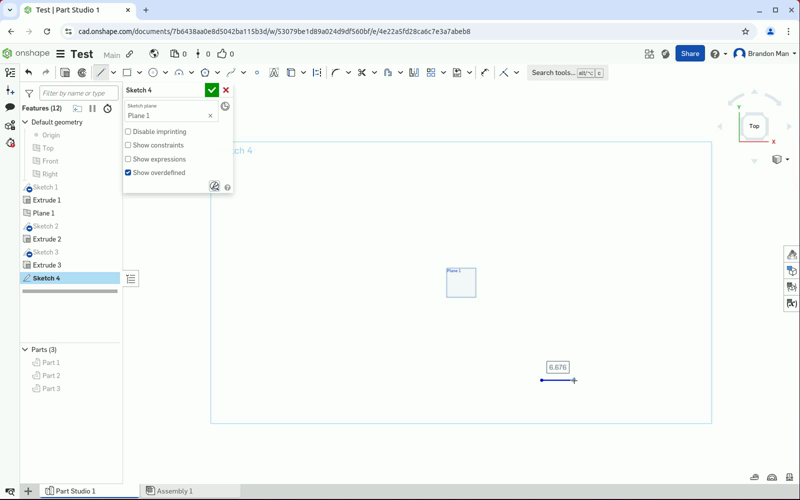
mouse_move(589, 380)
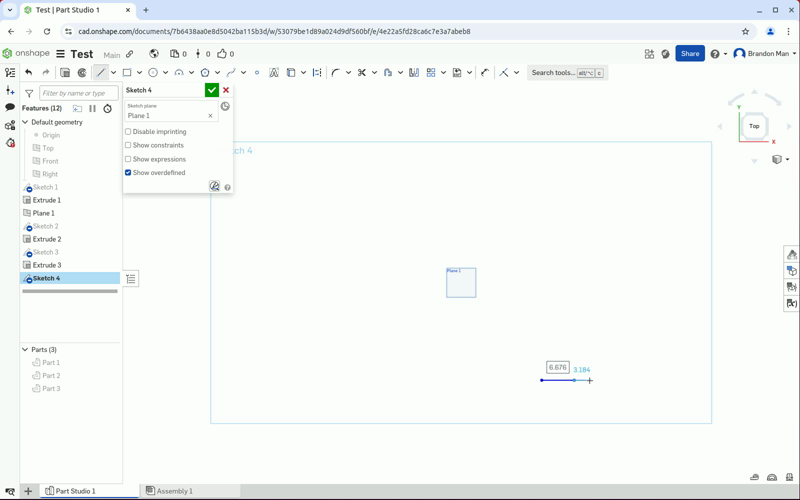
mouse_move(574, 347)
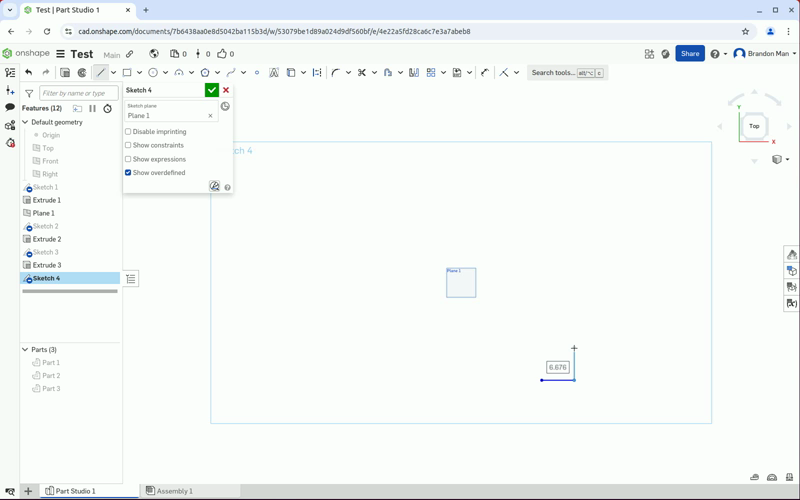
click(574, 347)
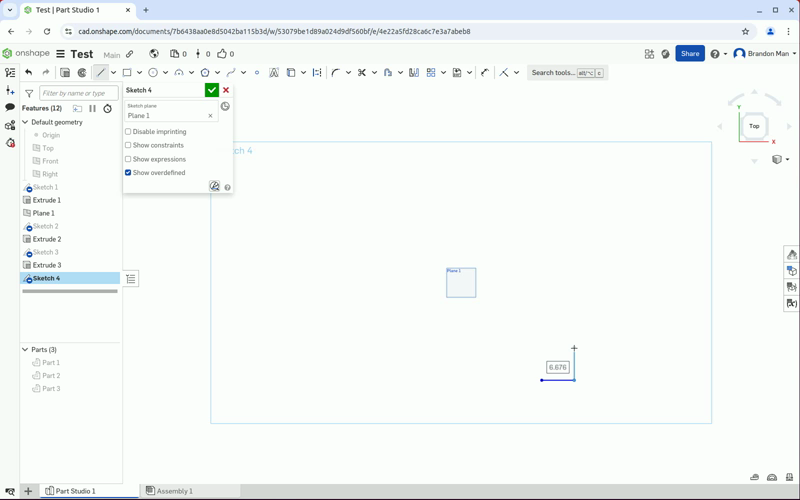
key_up(shift)
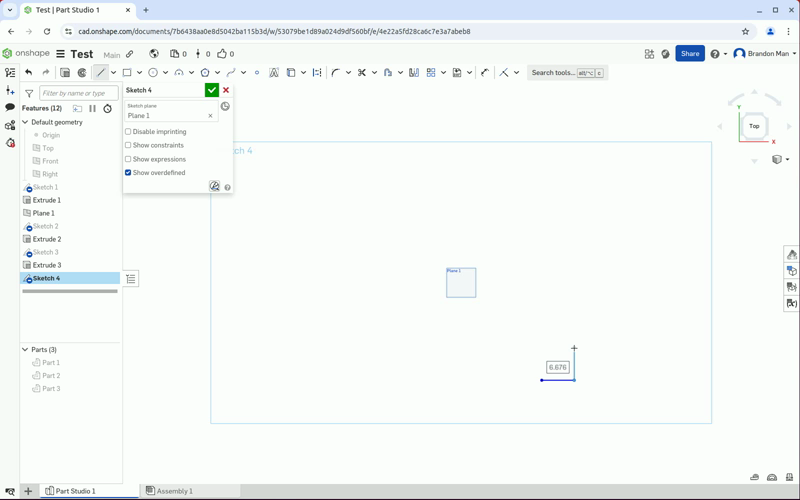
key_down(shift)
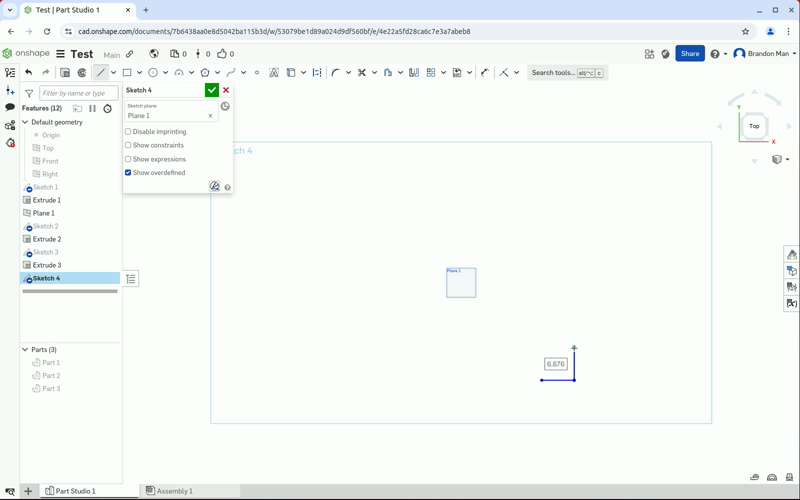
mouse_move(589, 347)
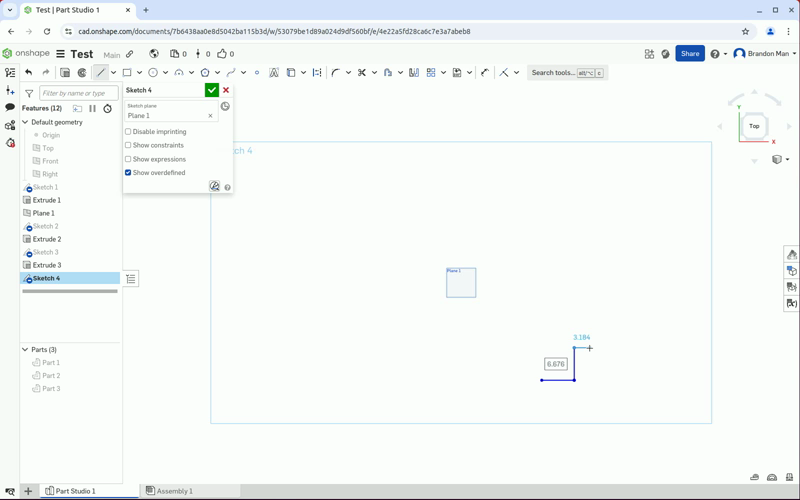
mouse_move(541, 347)
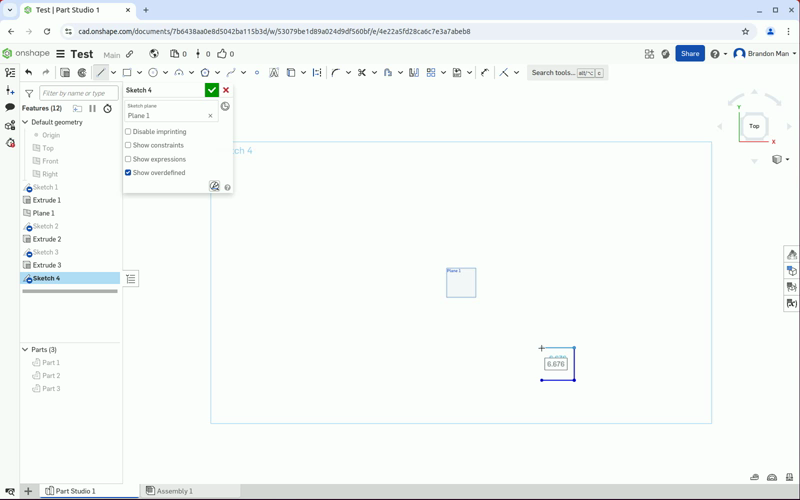
click(541, 347)
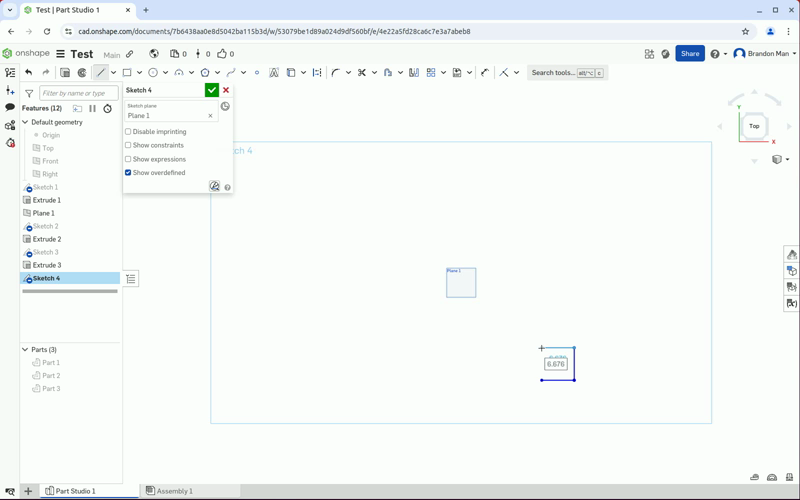
key_up(shift)
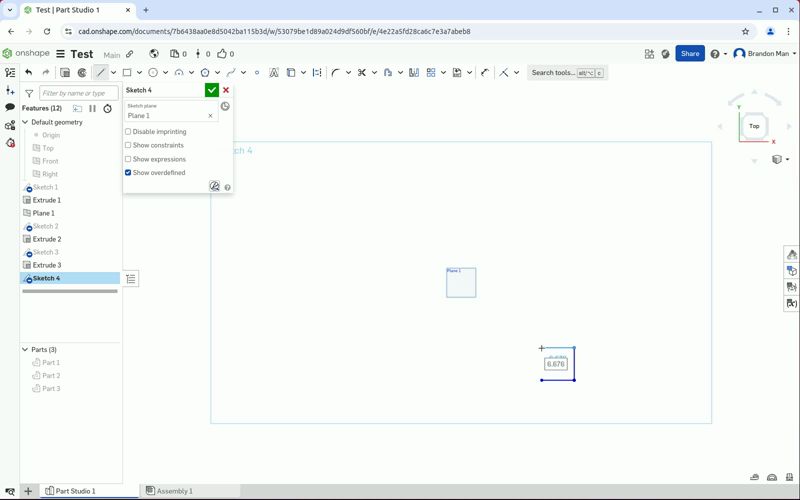
mouse_move(571, 347)
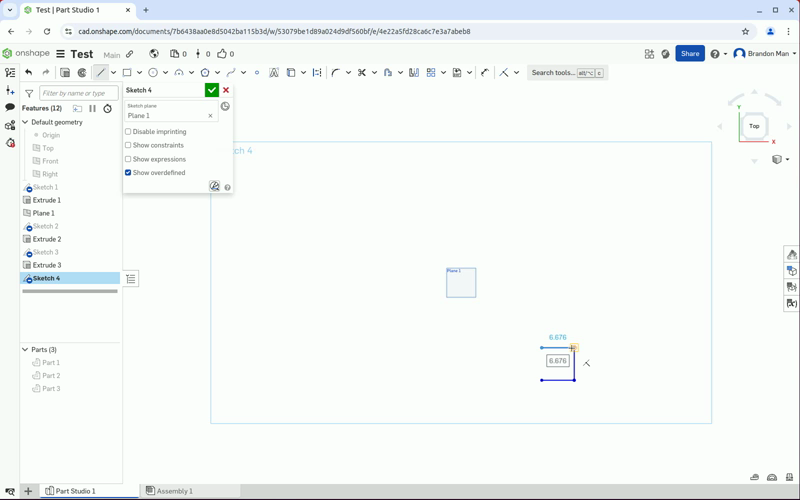
key_down(shift)
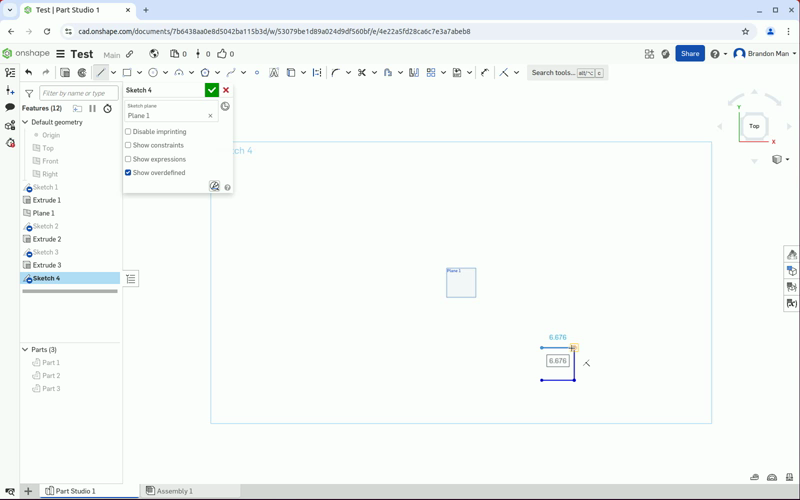
mouse_move(541, 380)
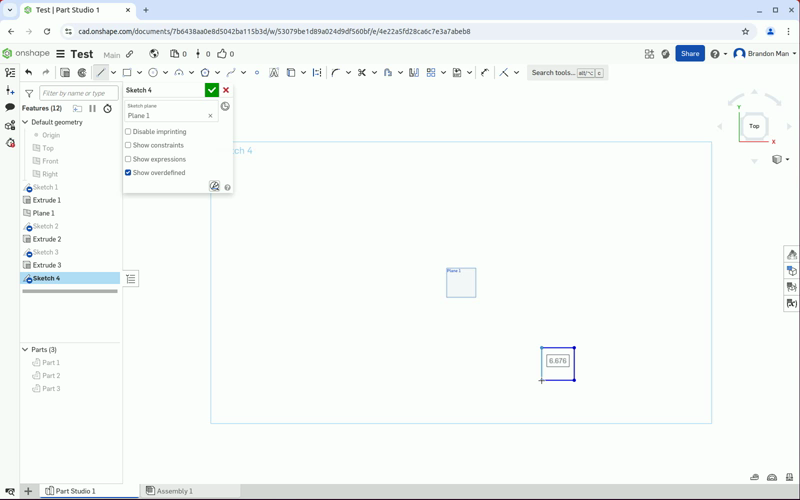
key_up(shift)
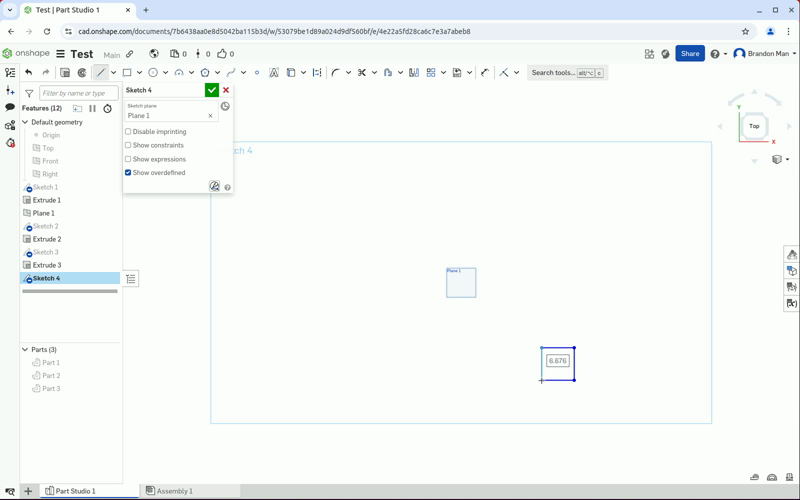
click(541, 380)
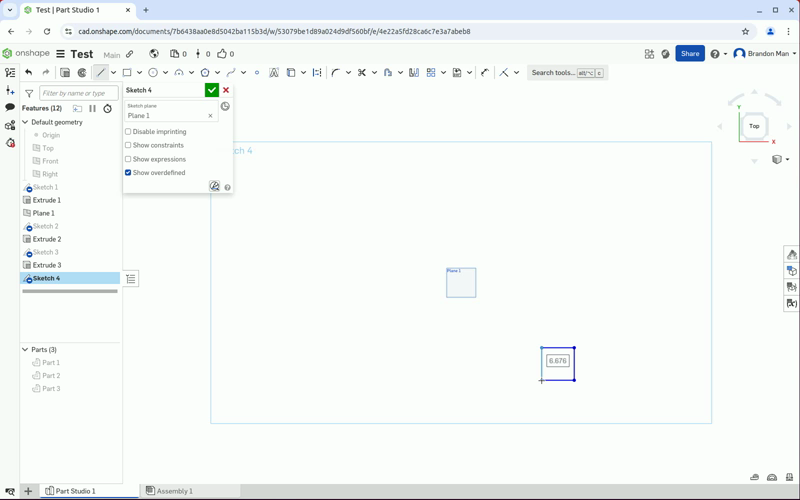
key(esc)
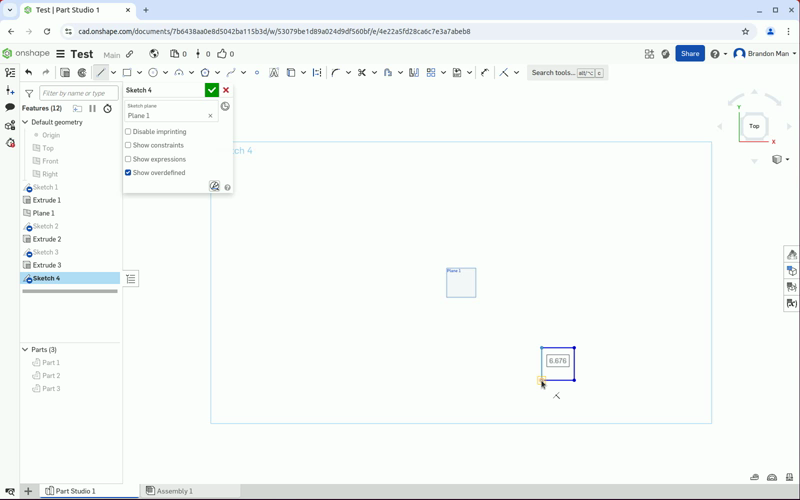
key(l)
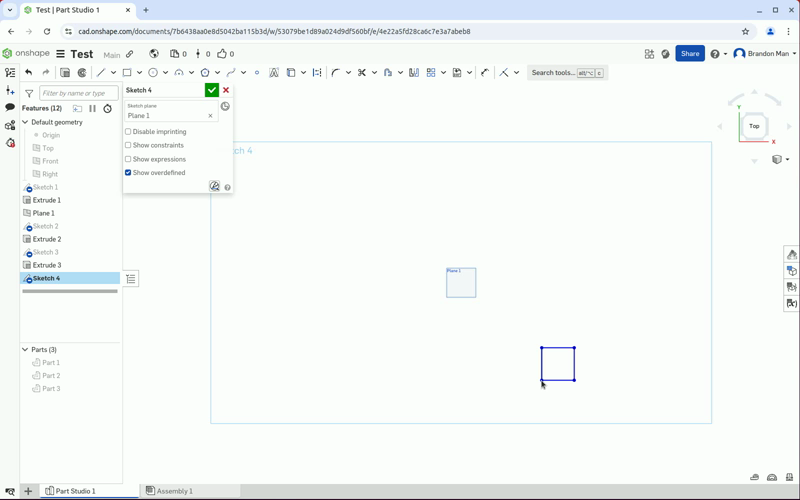
key_down(shift)
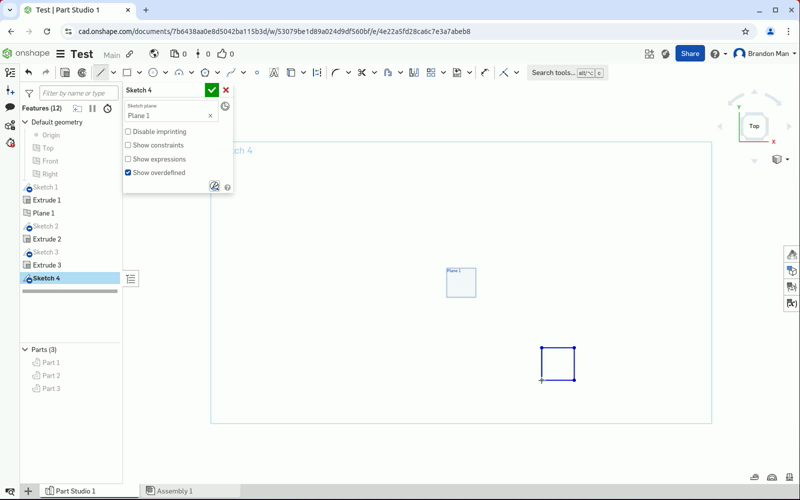
mouse_move(543, 378)
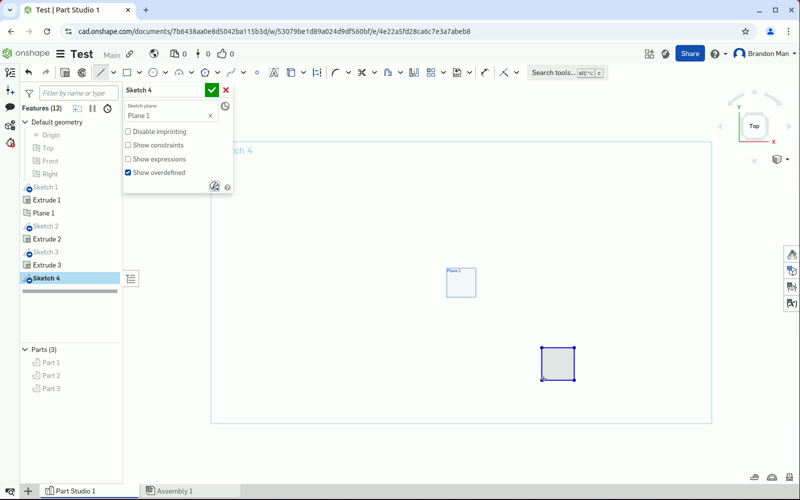
scroll(6)
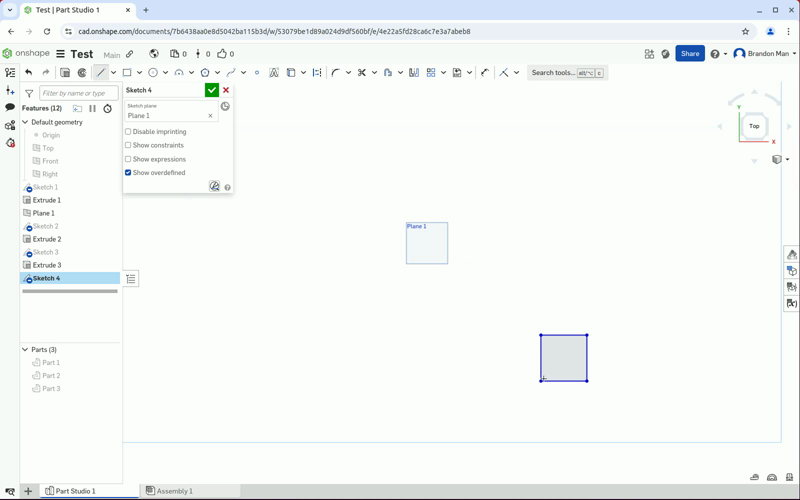
scroll(6)
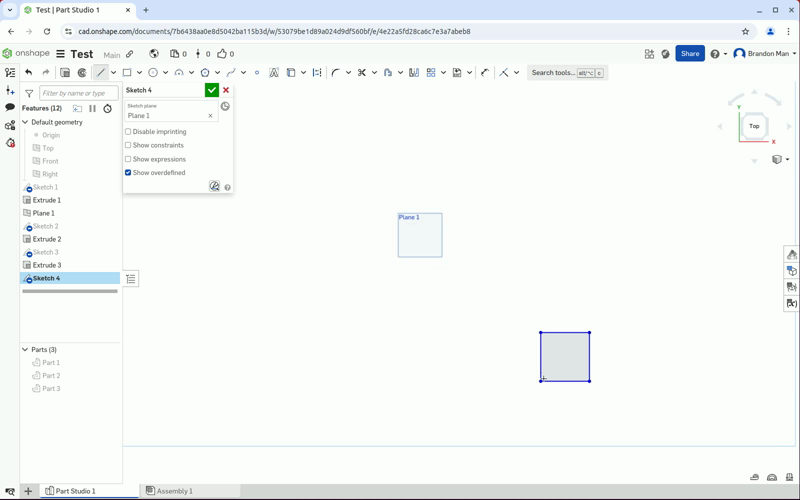
scroll(6)
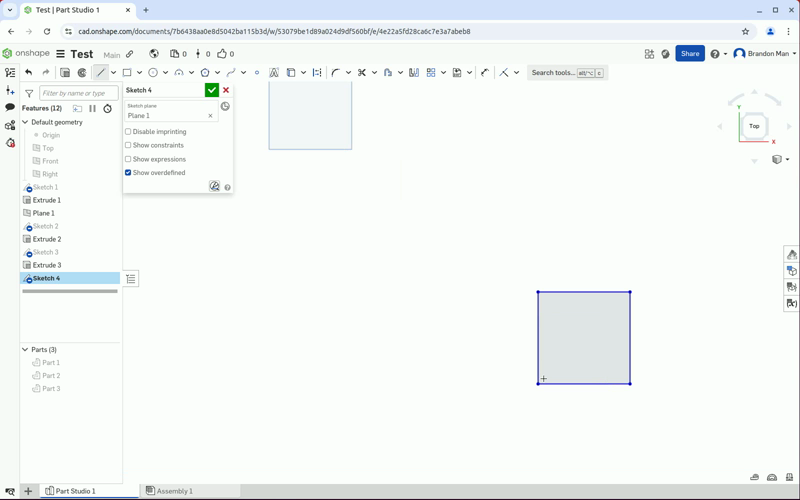
scroll(6)
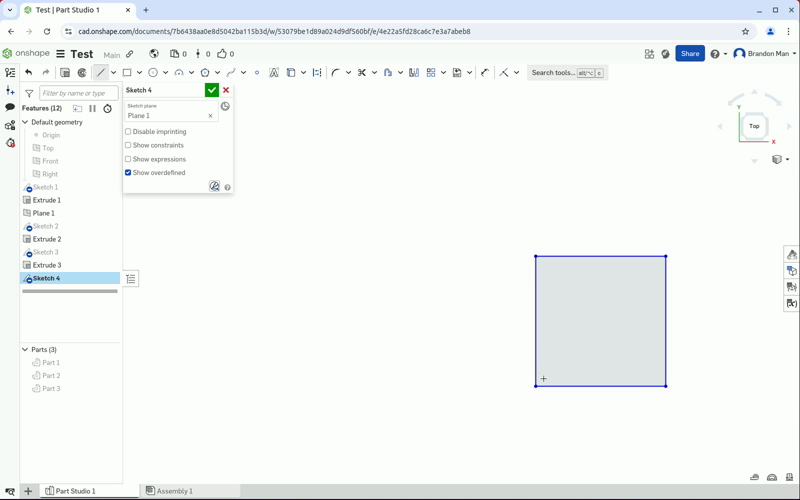
scroll(6)
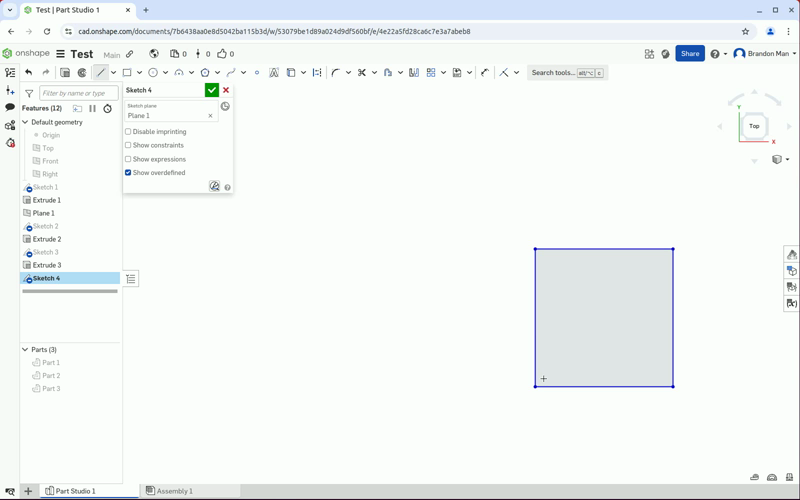
scroll(6)
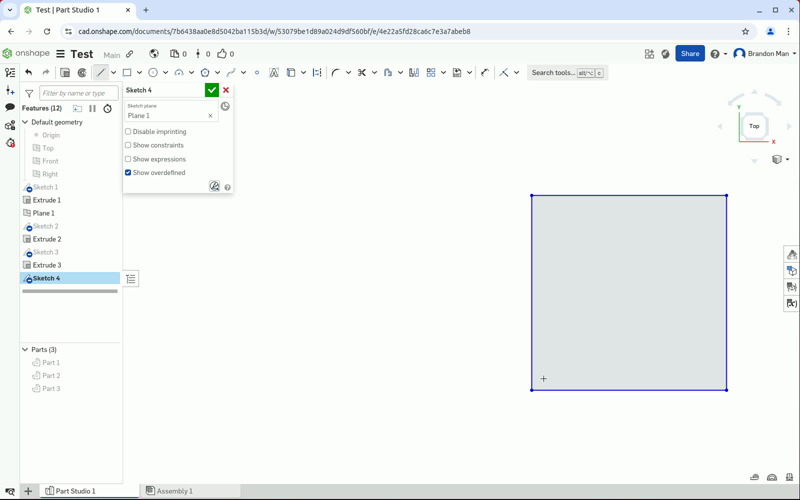
scroll(6)
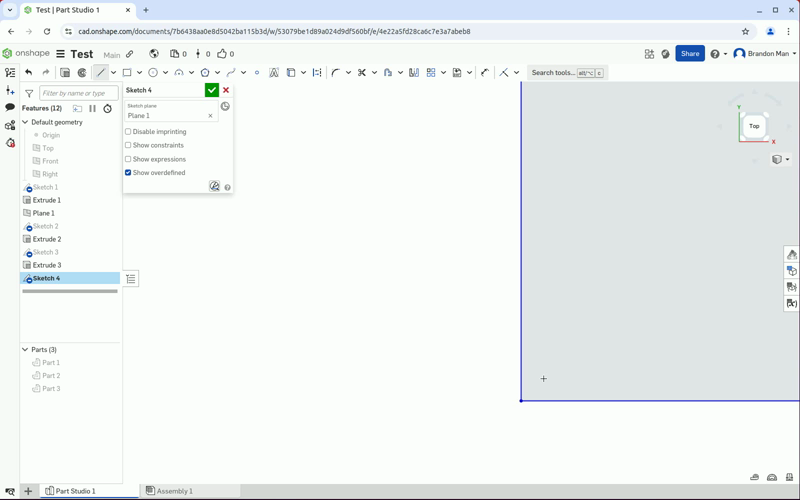
click(543, 378)
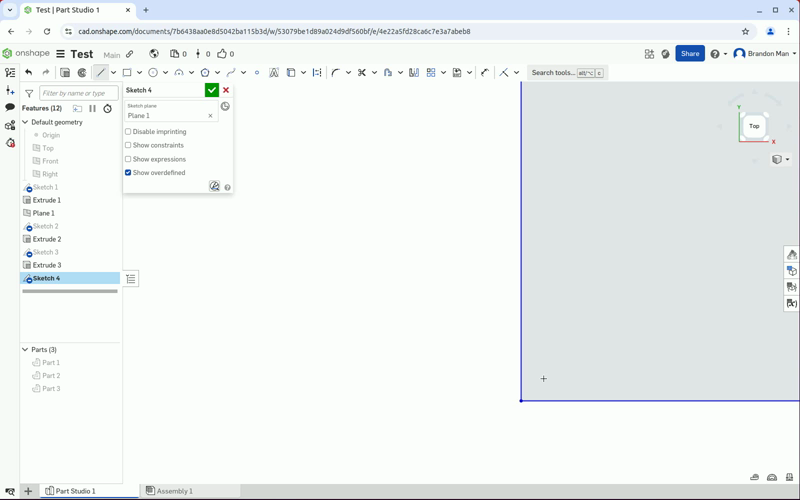
scroll(-6)
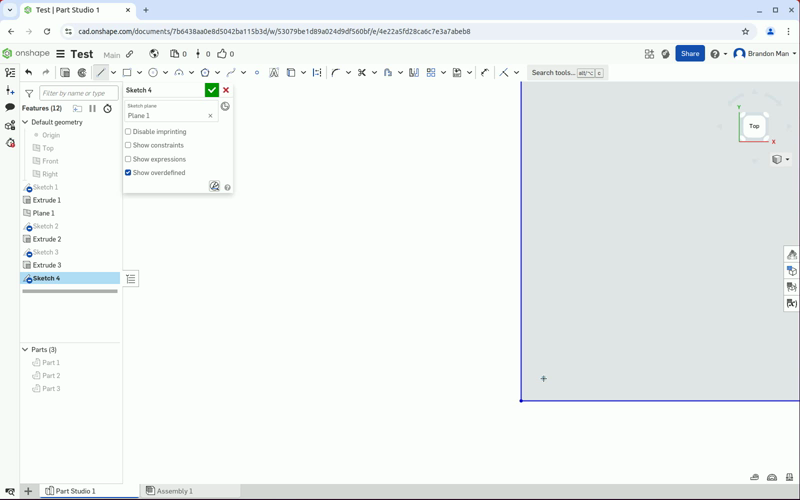
scroll(-6)
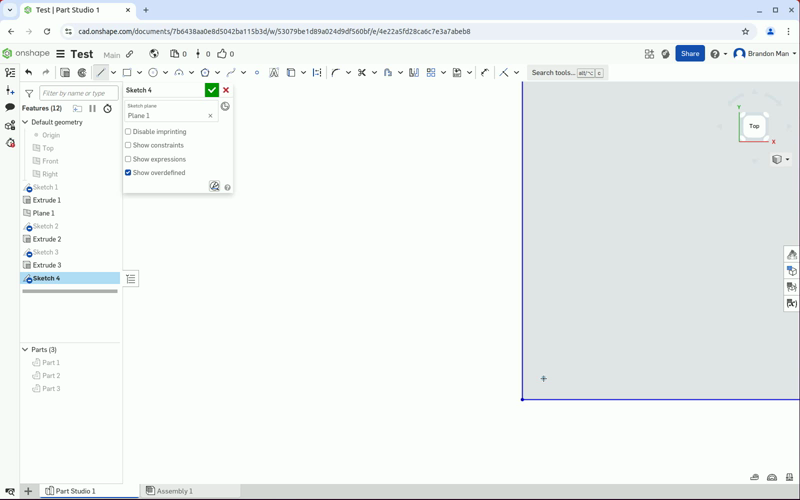
scroll(-6)
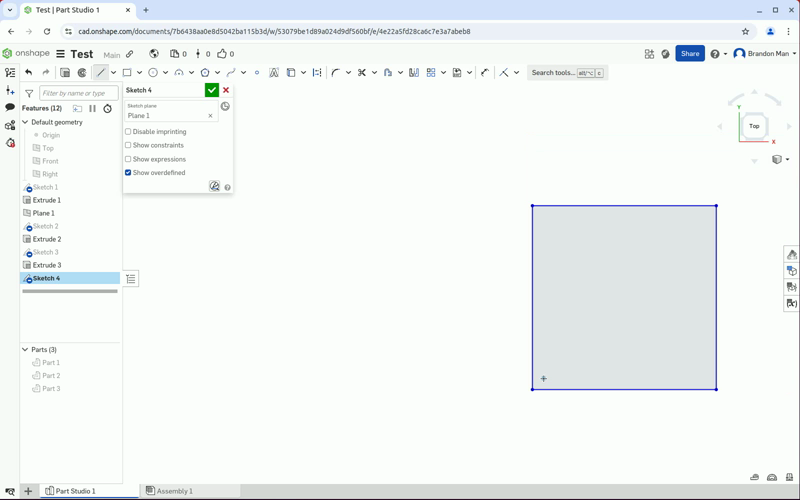
scroll(-6)
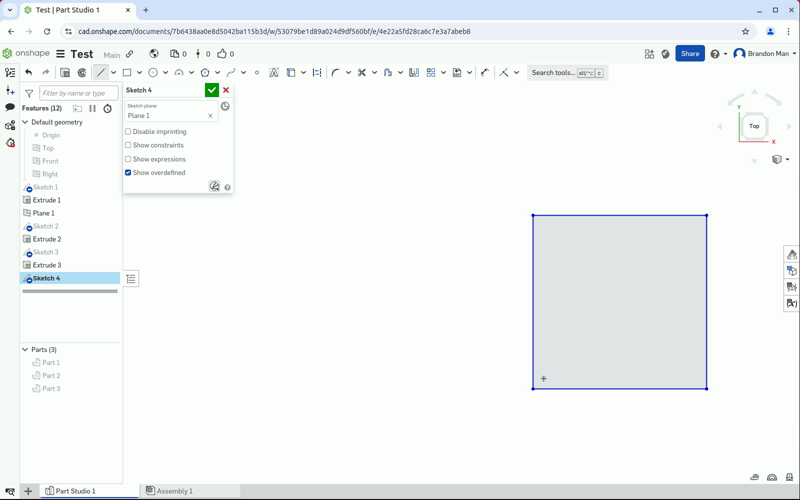
scroll(-6)
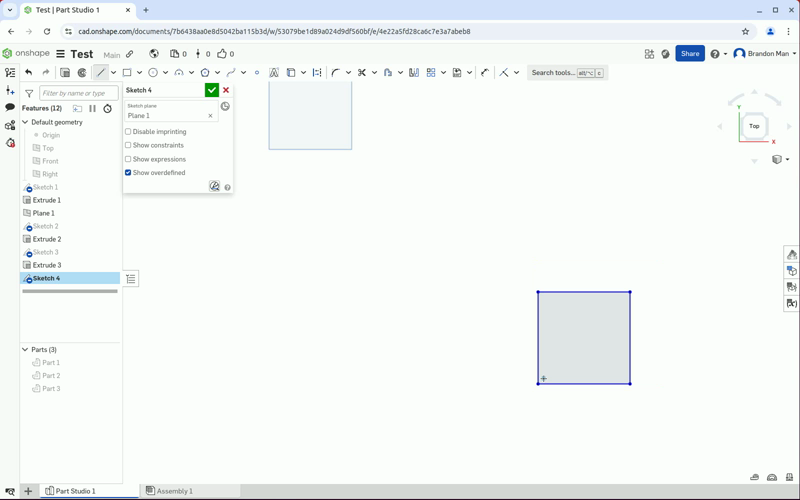
scroll(-6)
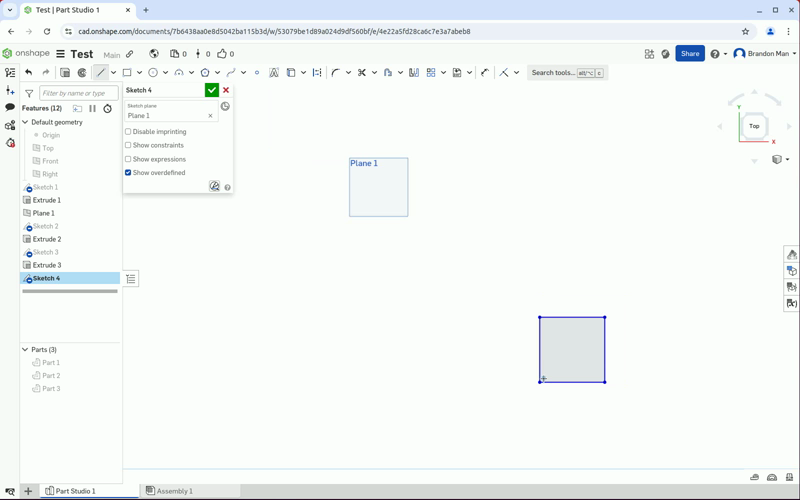
scroll(-6)
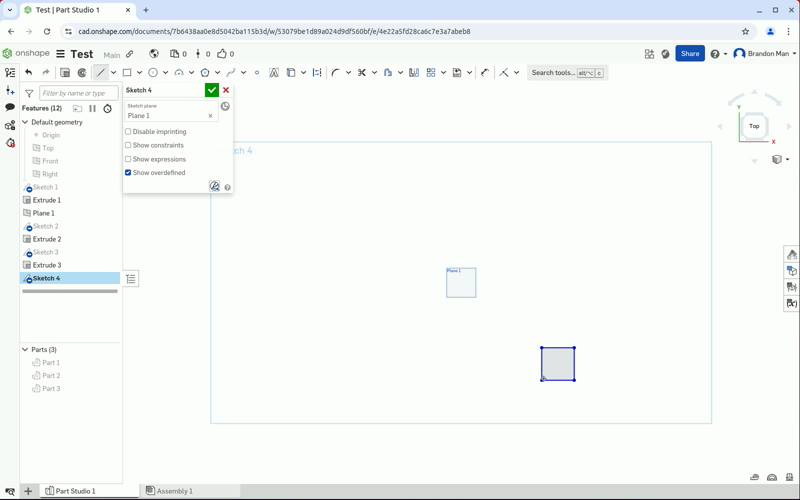
key_up(shift)
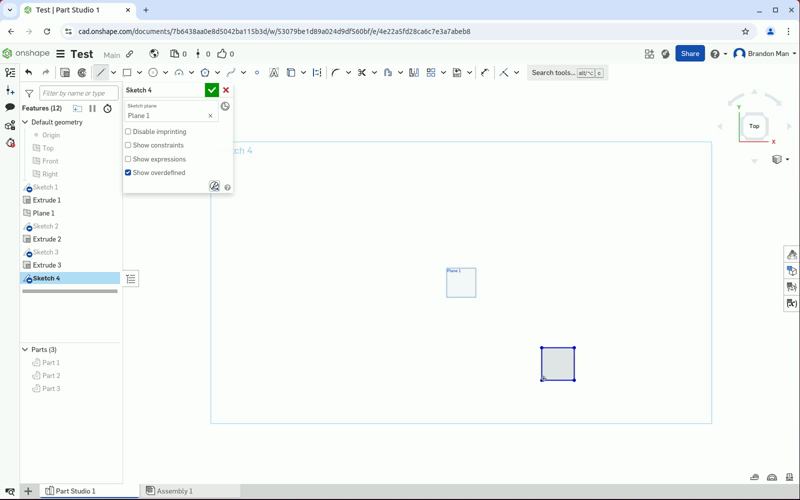
key_down(shift)
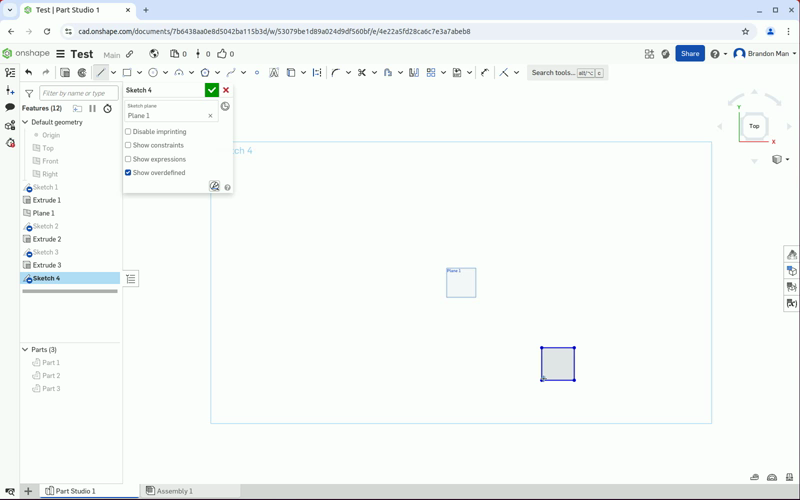
mouse_move(573, 378)
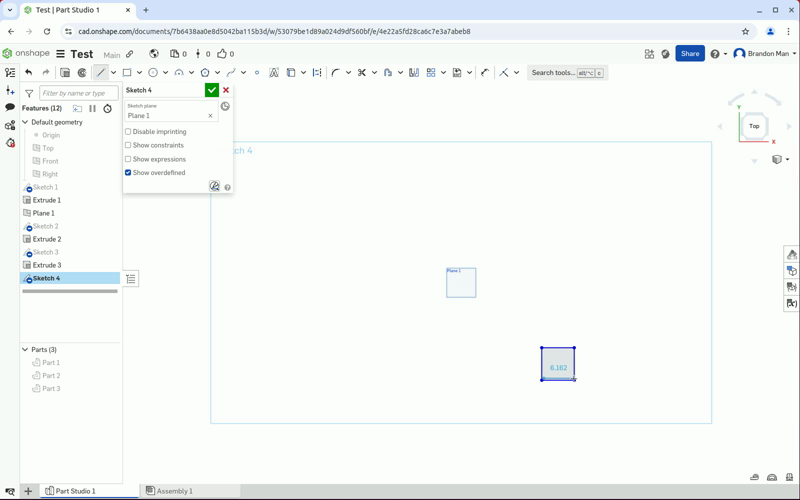
mouse_move(572, 378)
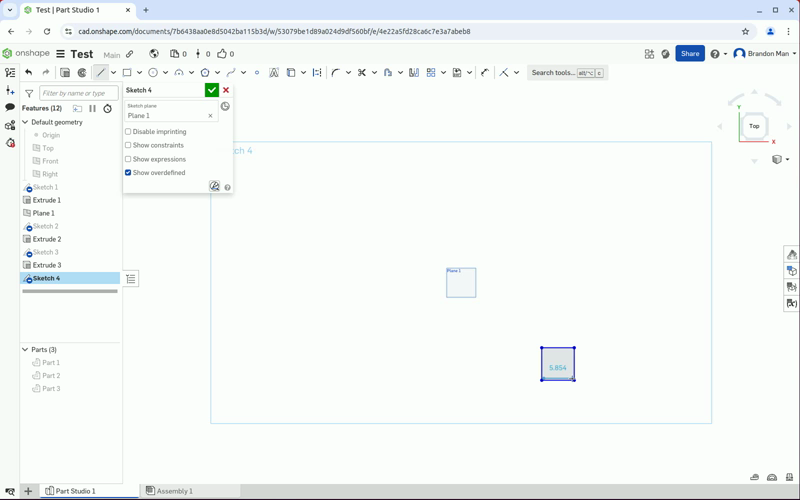
scroll(6)
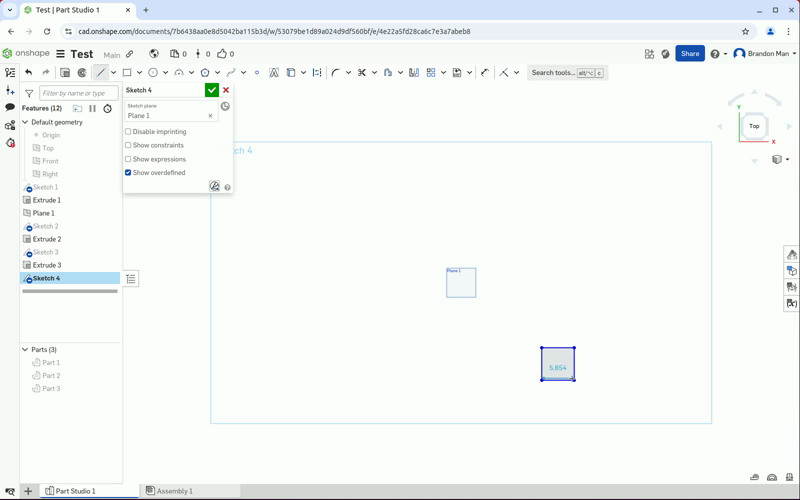
scroll(6)
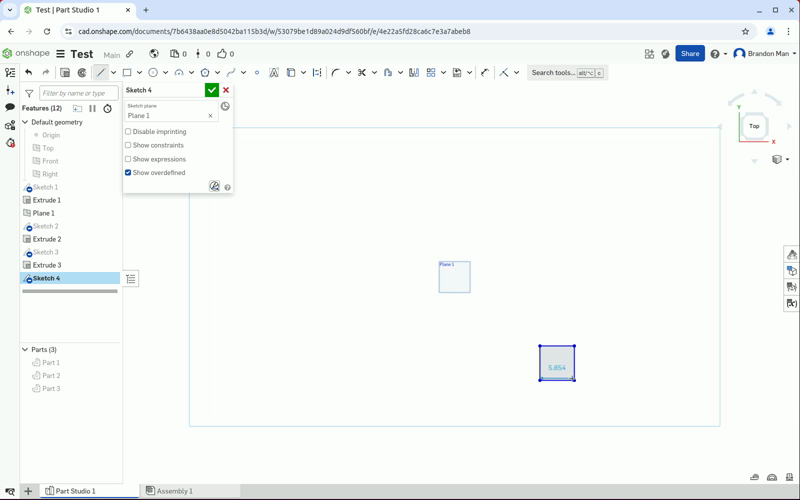
scroll(6)
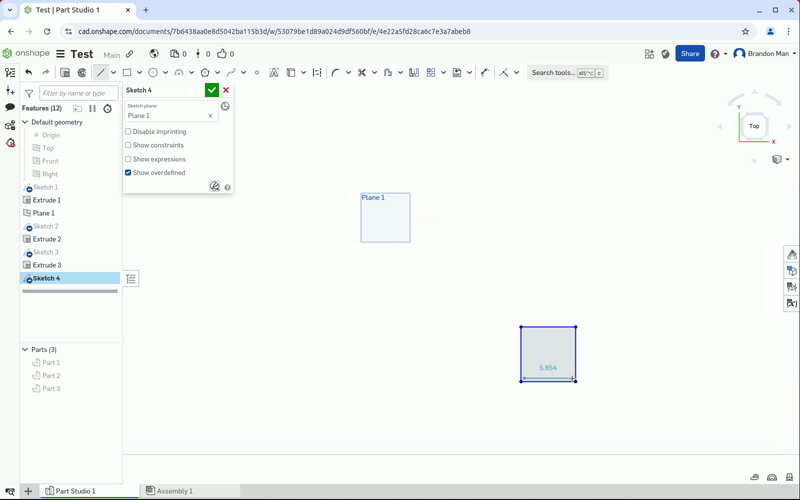
scroll(6)
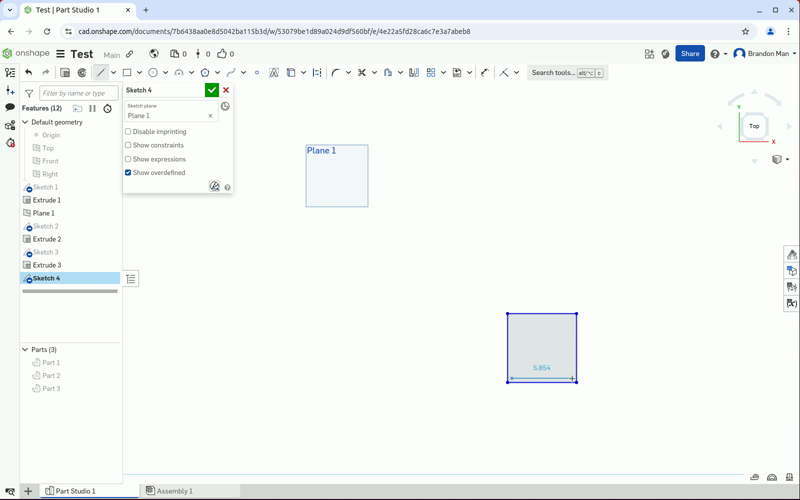
scroll(6)
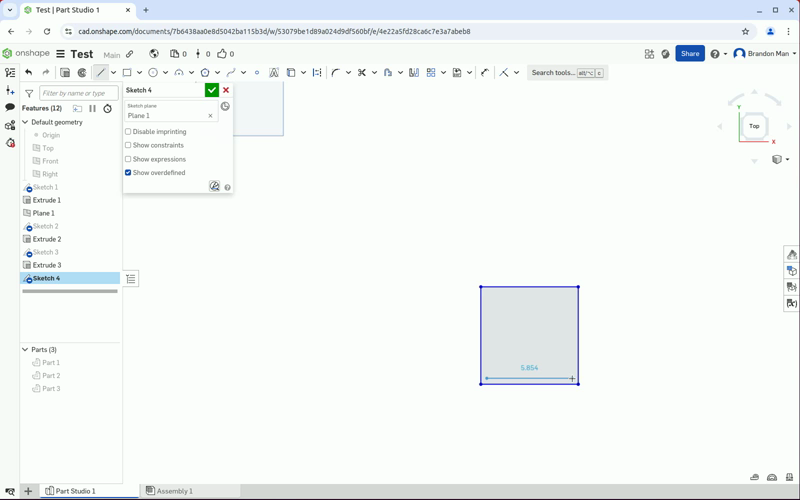
scroll(6)
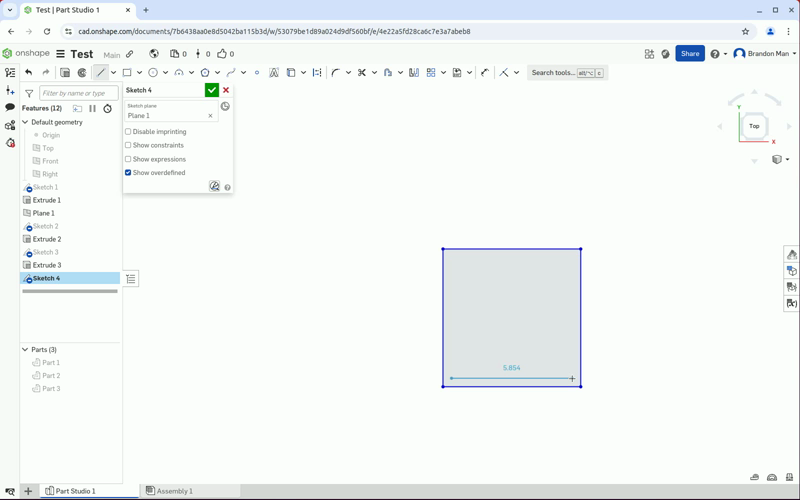
scroll(6)
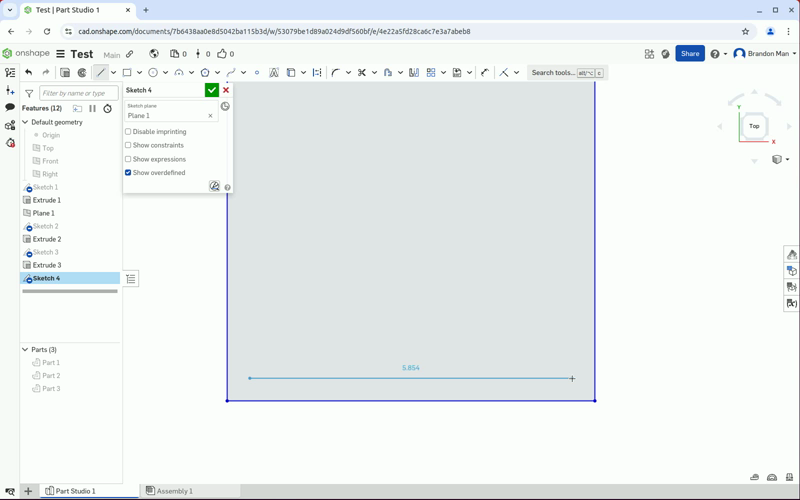
click(572, 378)
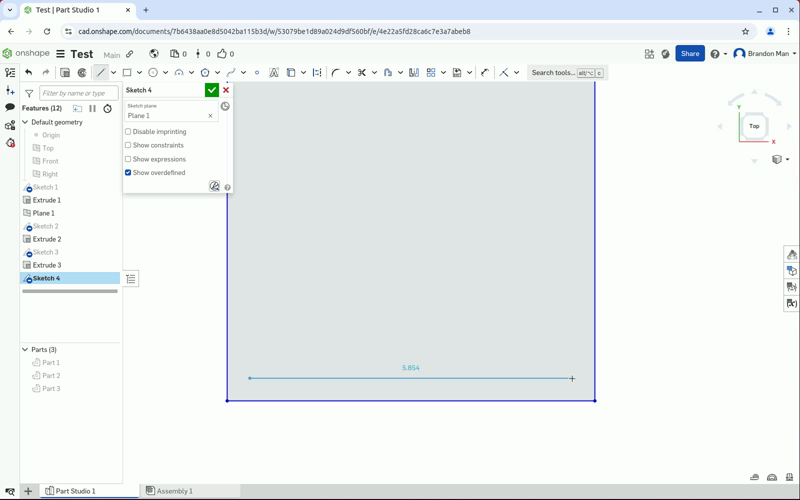
scroll(-6)
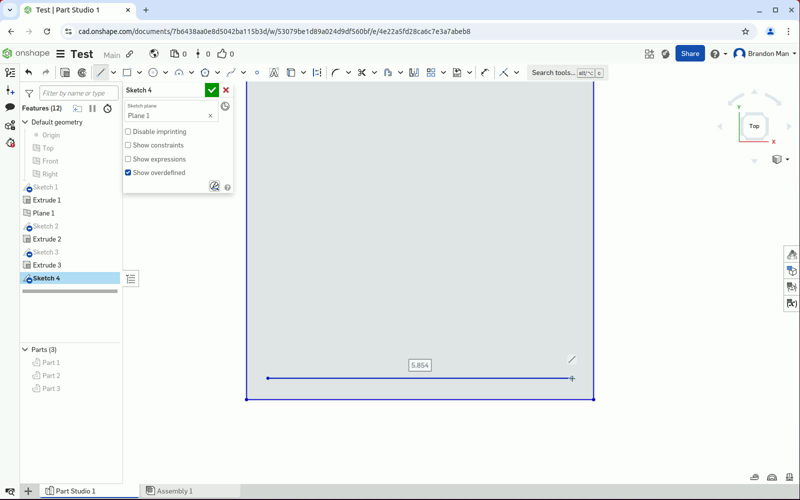
scroll(-6)
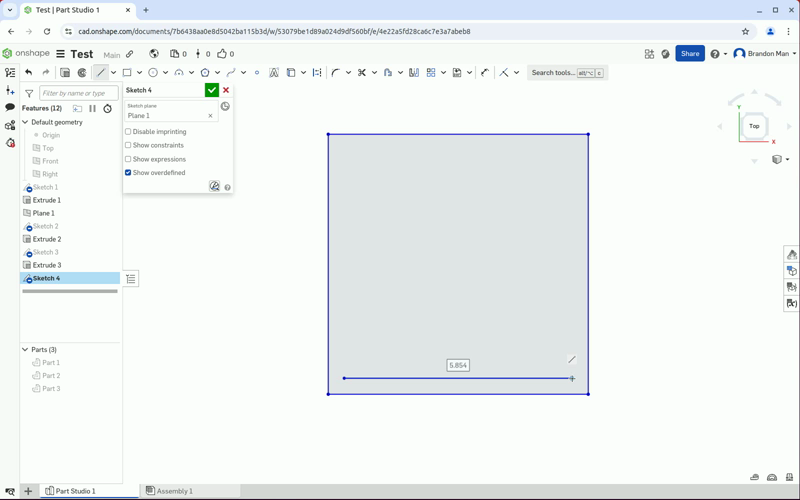
scroll(-6)
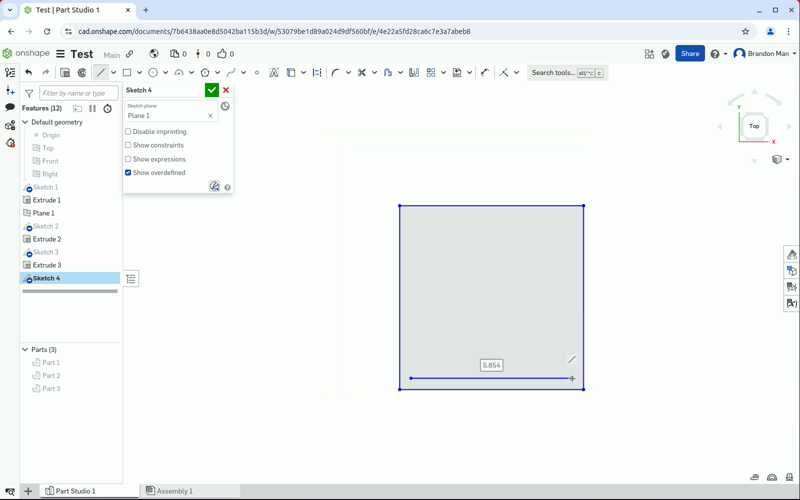
scroll(-6)
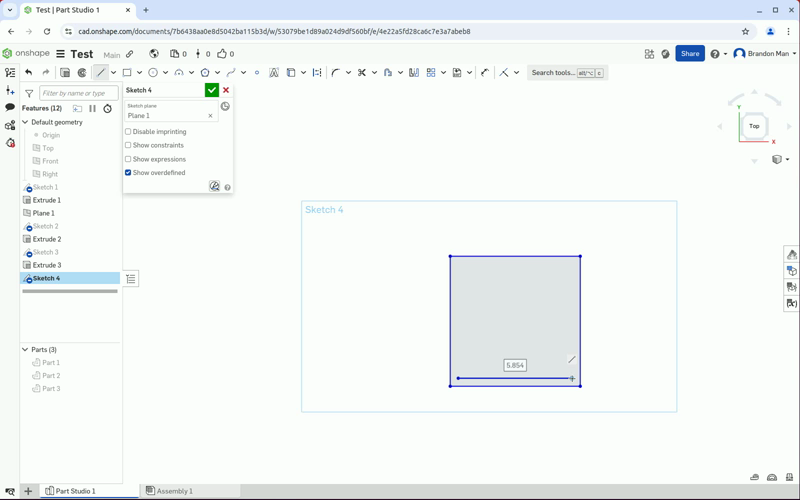
scroll(-6)
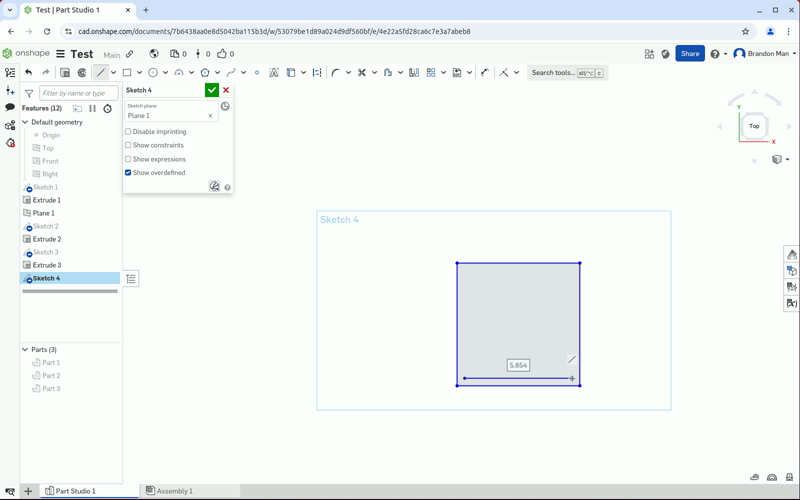
scroll(-6)
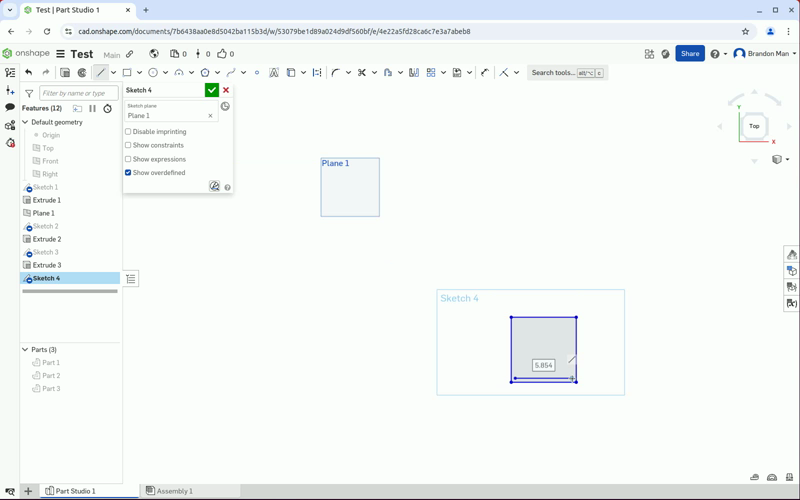
scroll(-6)
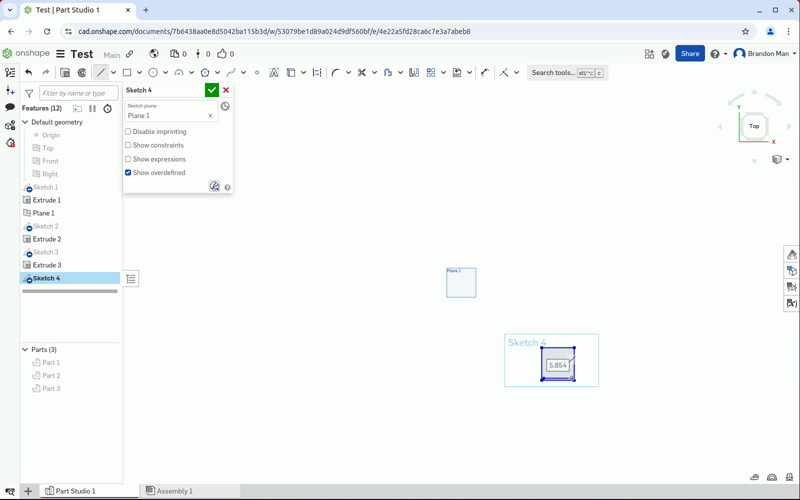
key_up(shift)
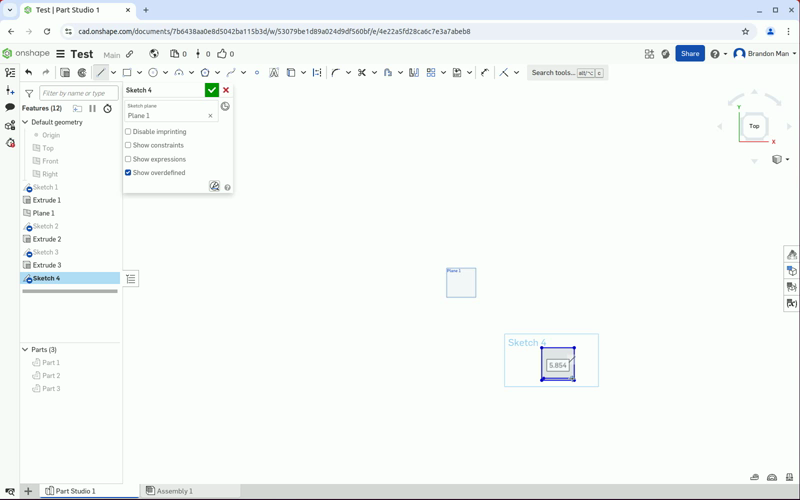
key_down(shift)
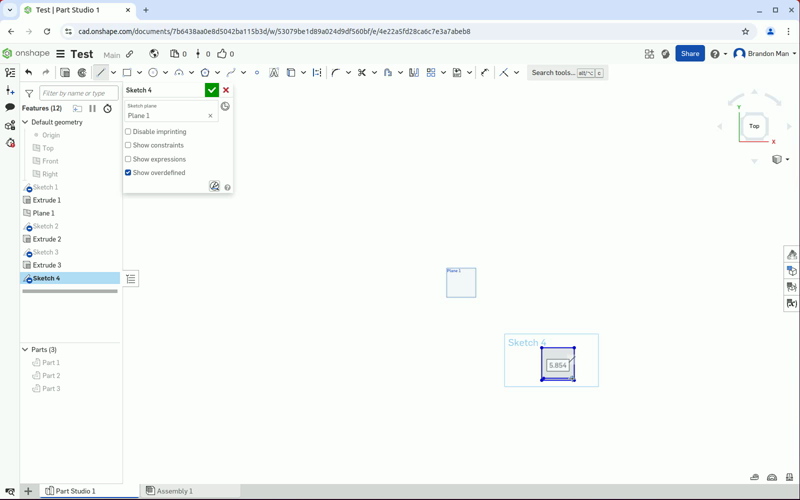
mouse_move(589, 378)
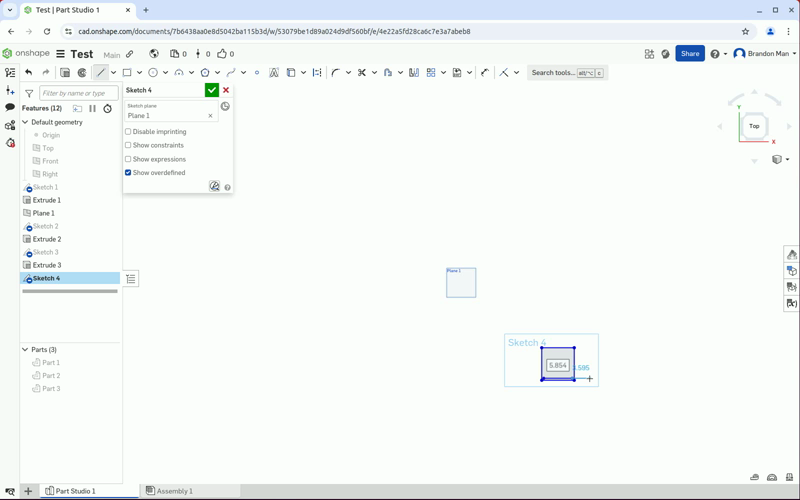
mouse_move(572, 349)
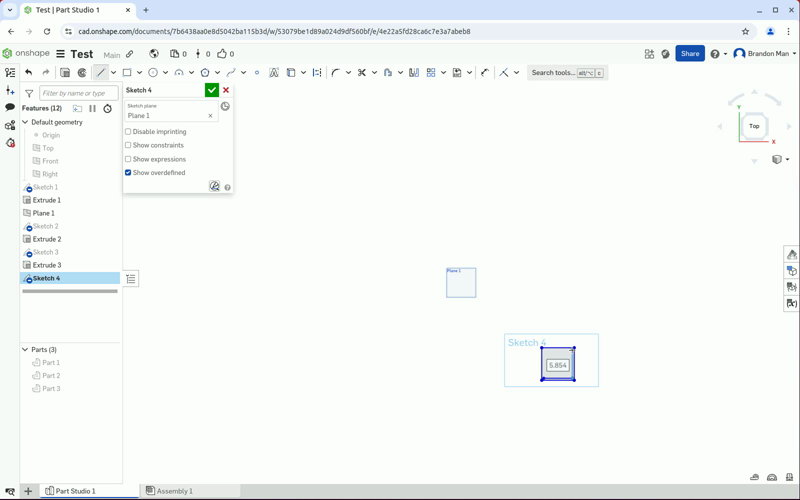
scroll(6)
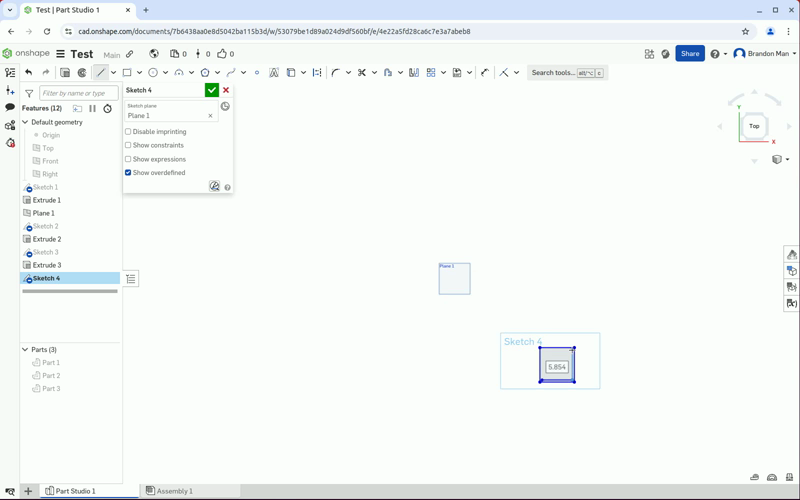
scroll(6)
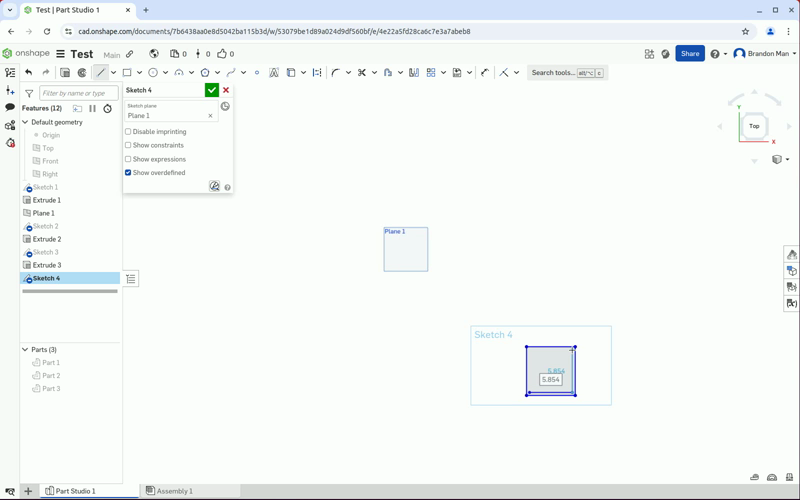
scroll(6)
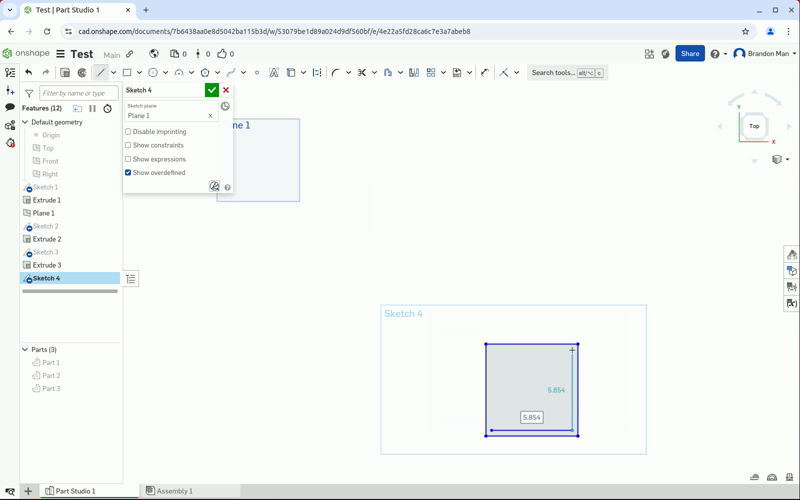
scroll(6)
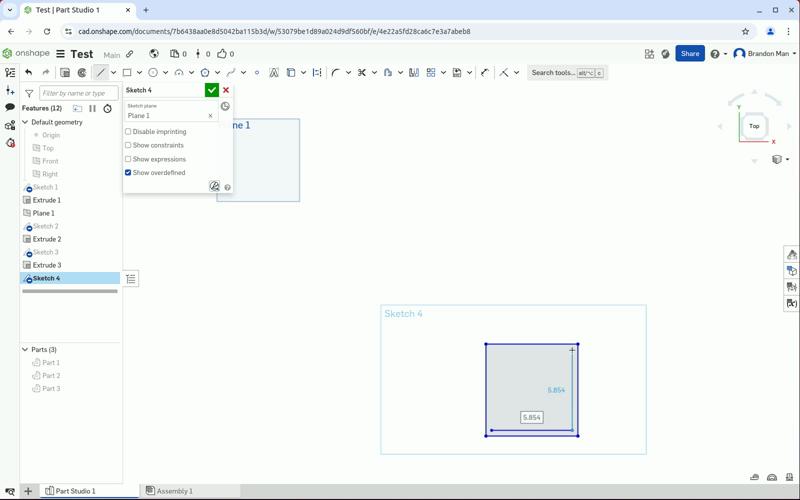
scroll(6)
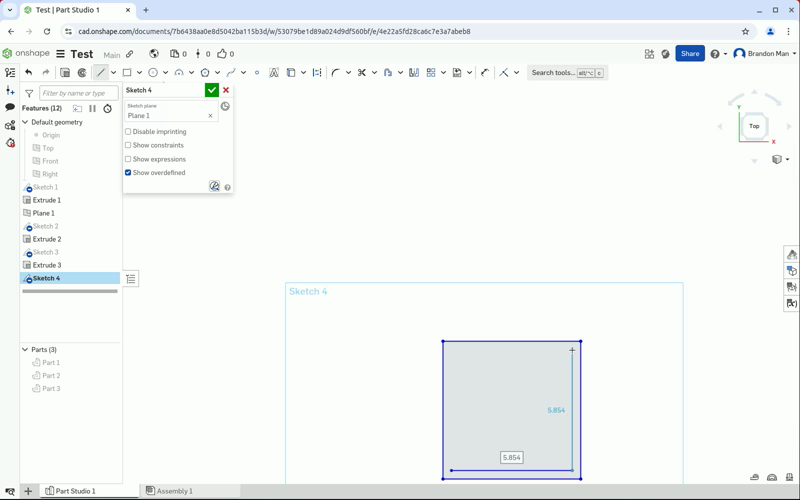
scroll(6)
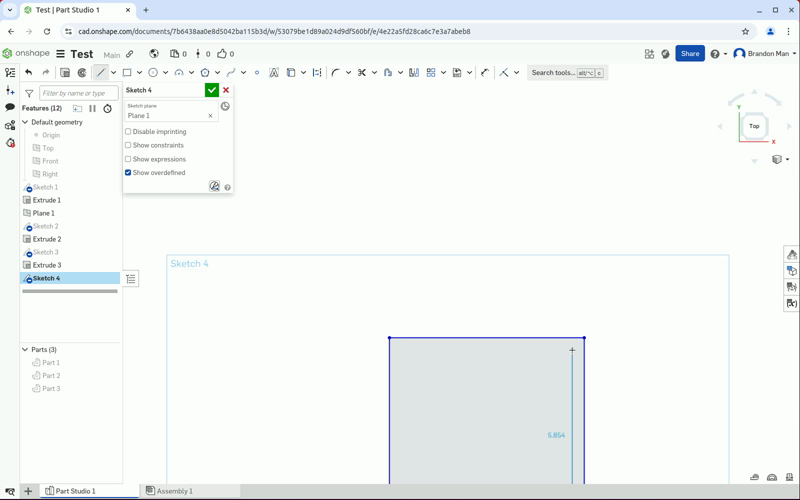
scroll(6)
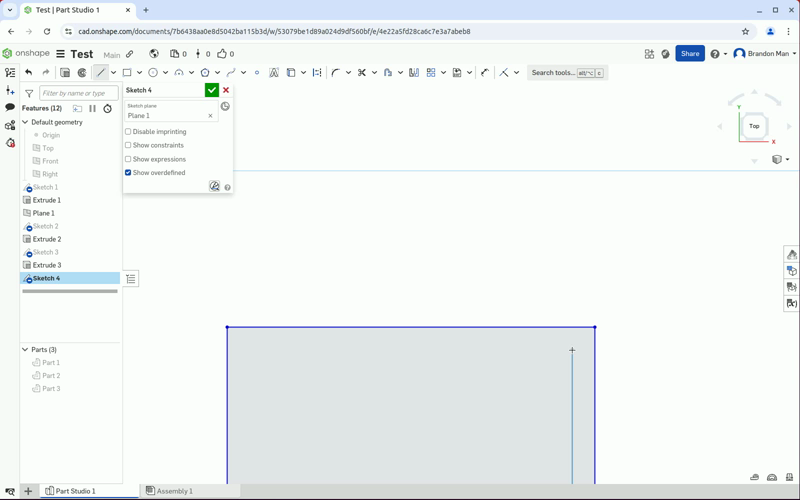
click(572, 349)
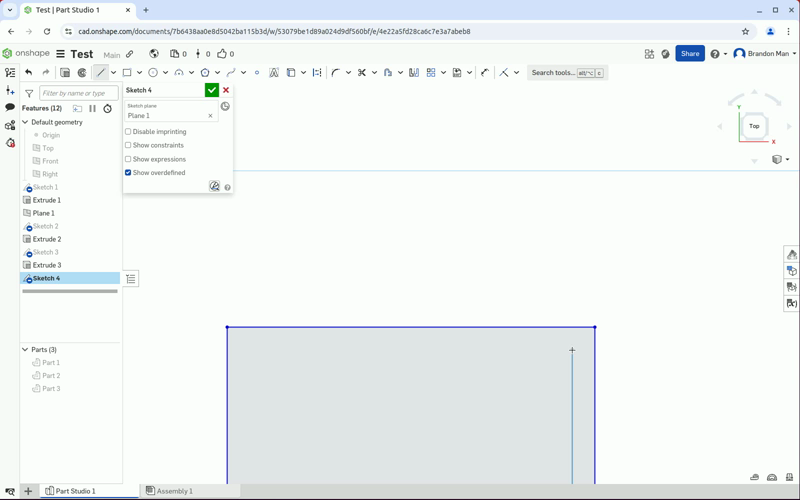
scroll(-6)
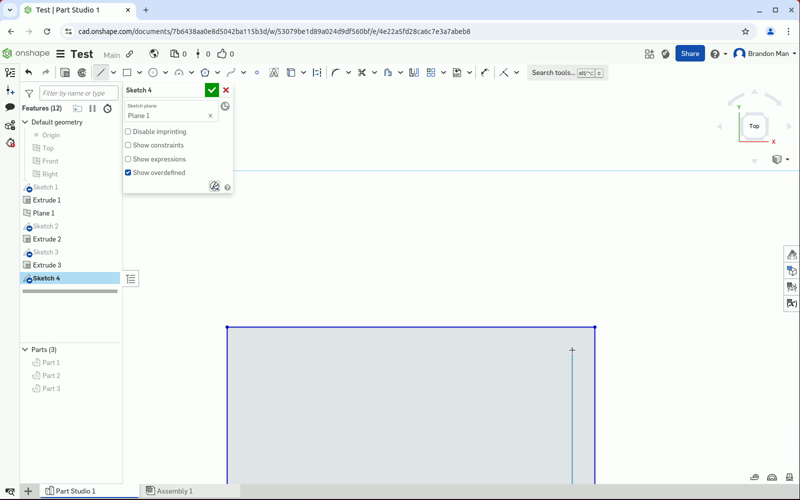
scroll(-6)
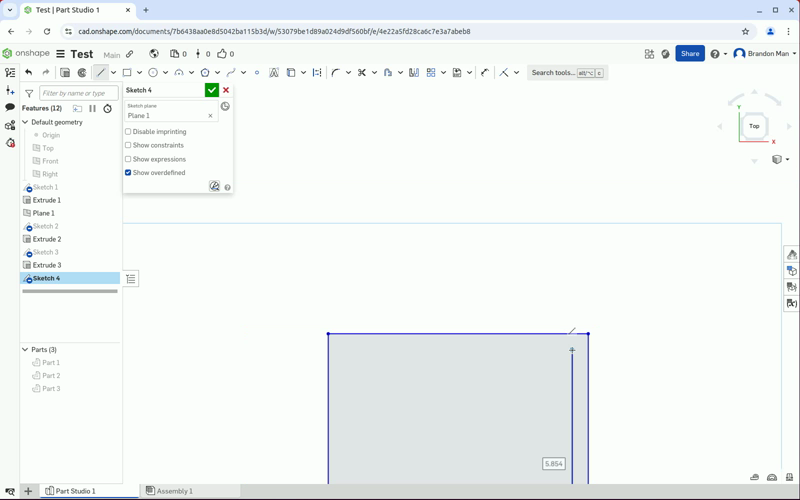
scroll(-6)
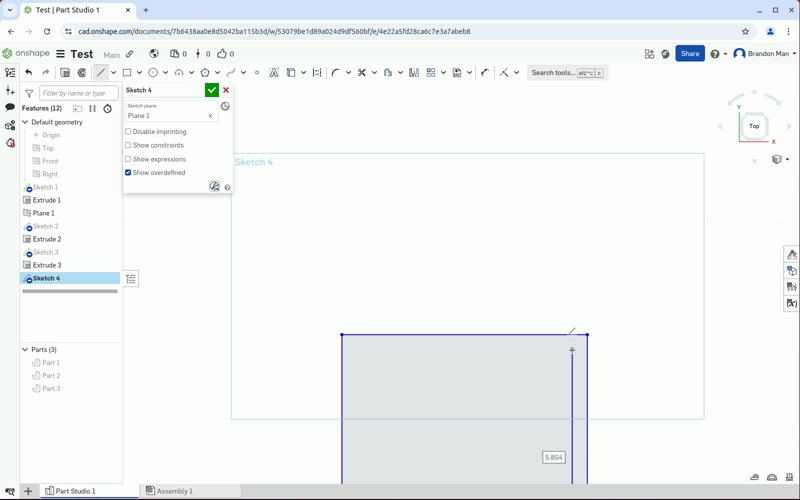
scroll(-6)
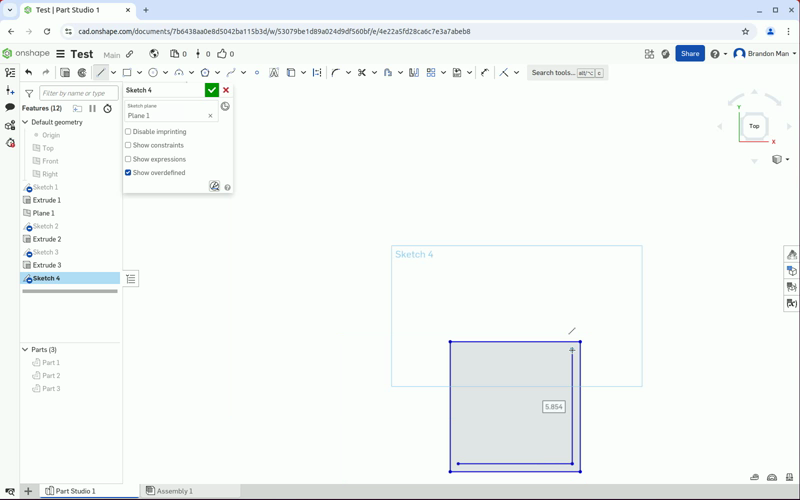
scroll(-6)
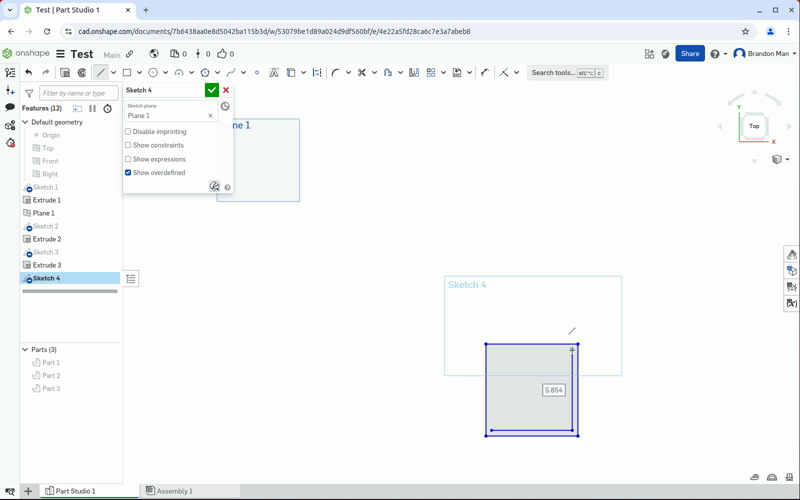
scroll(-6)
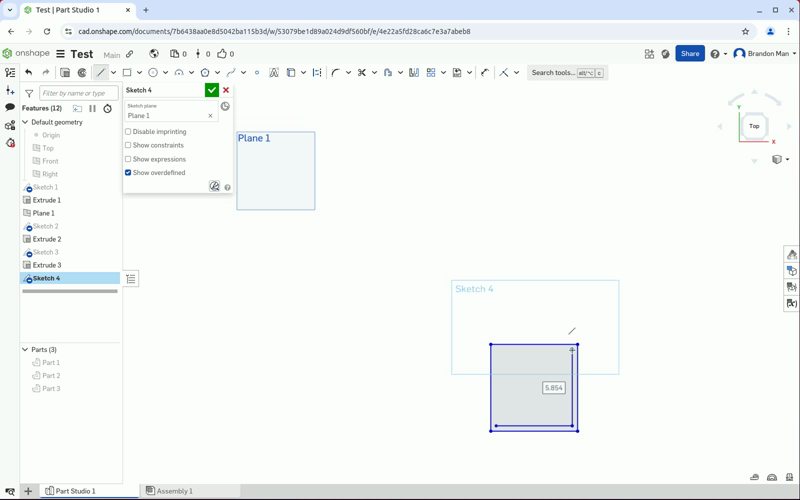
scroll(-6)
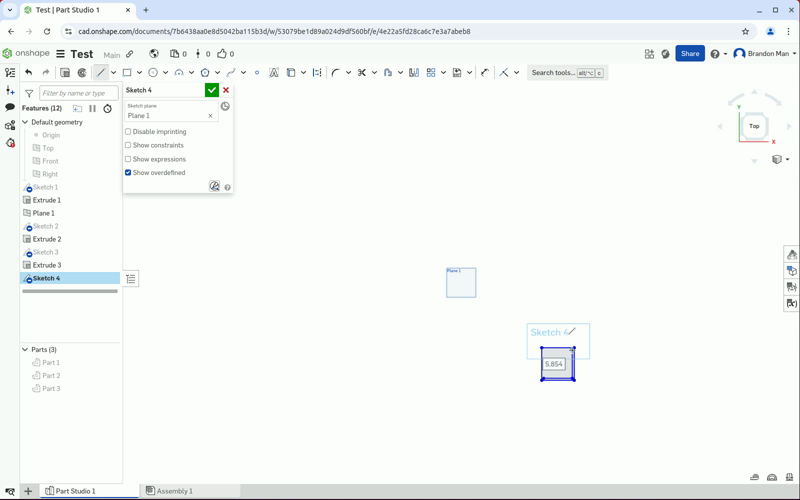
key_up(shift)
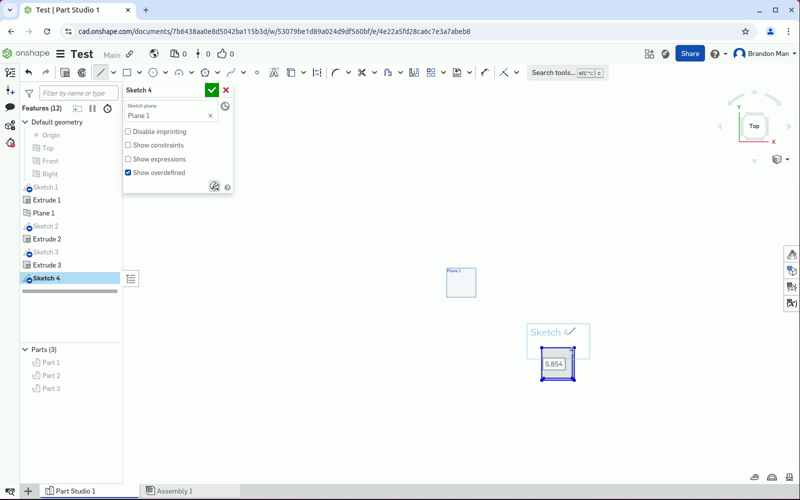
key_down(shift)
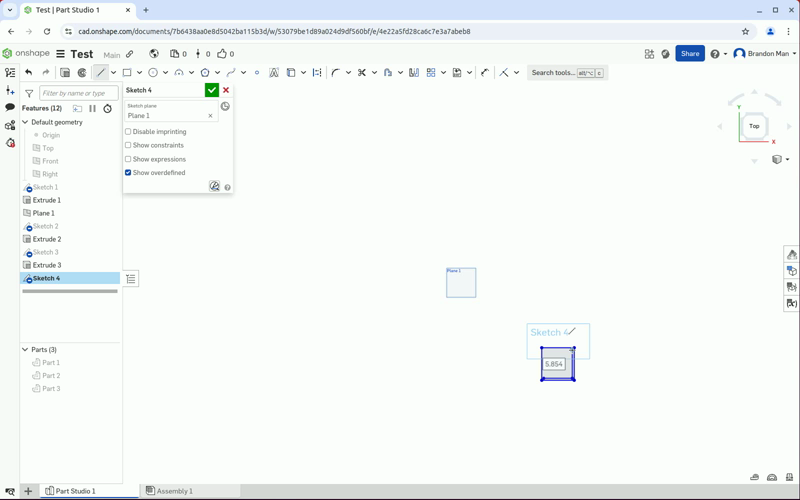
mouse_move(589, 349)
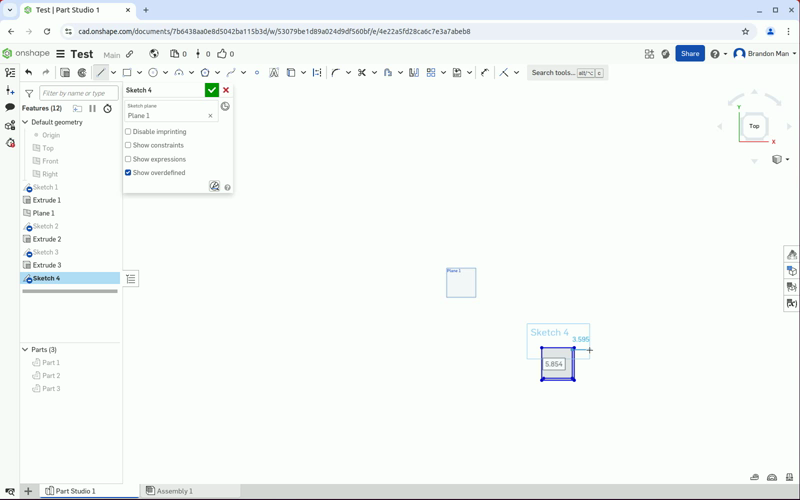
mouse_move(543, 349)
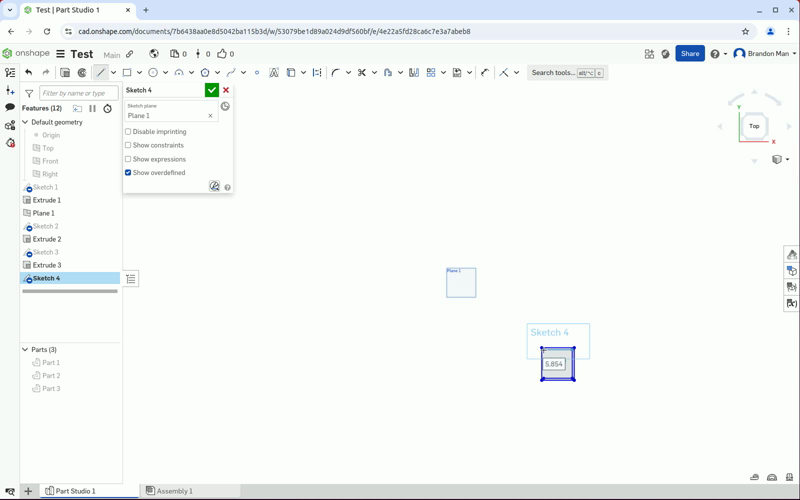
scroll(6)
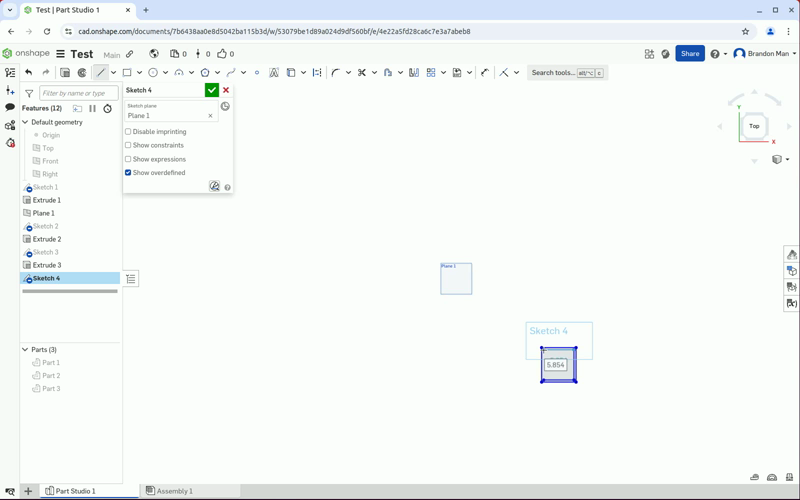
scroll(6)
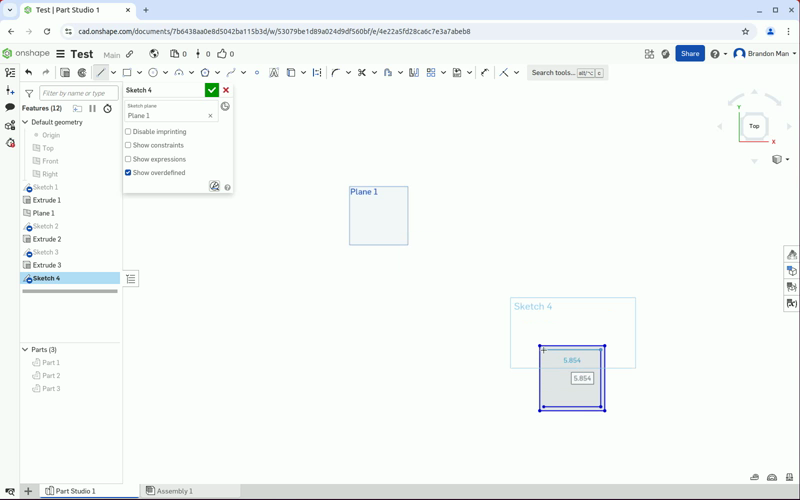
scroll(6)
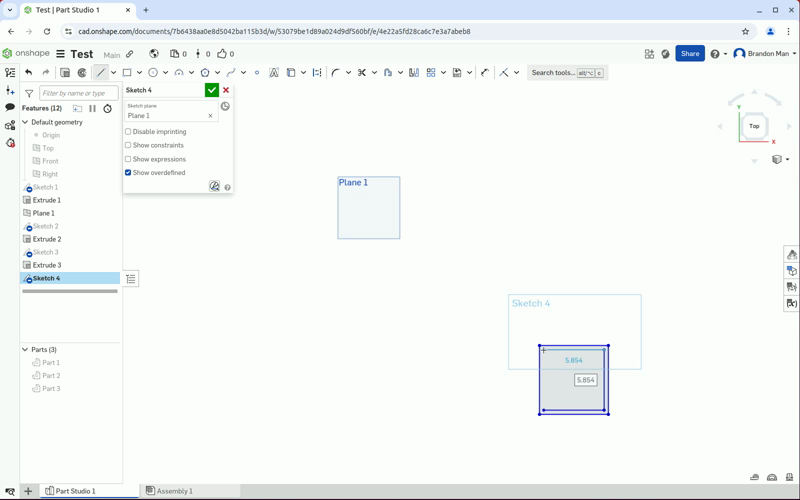
scroll(6)
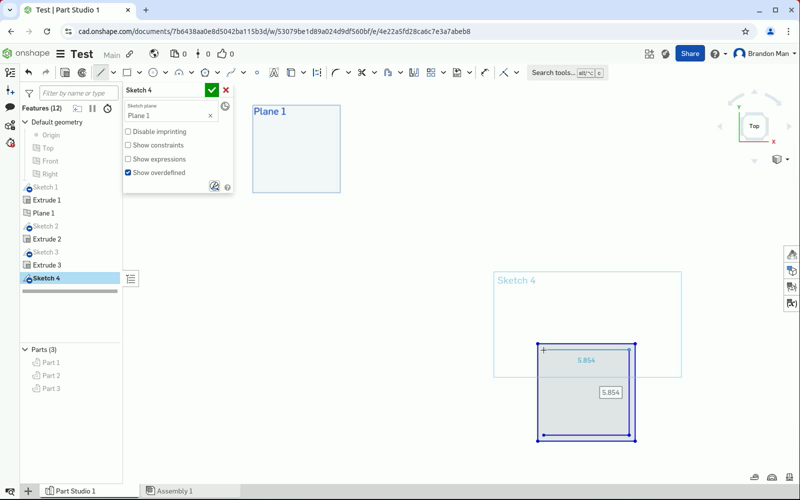
scroll(6)
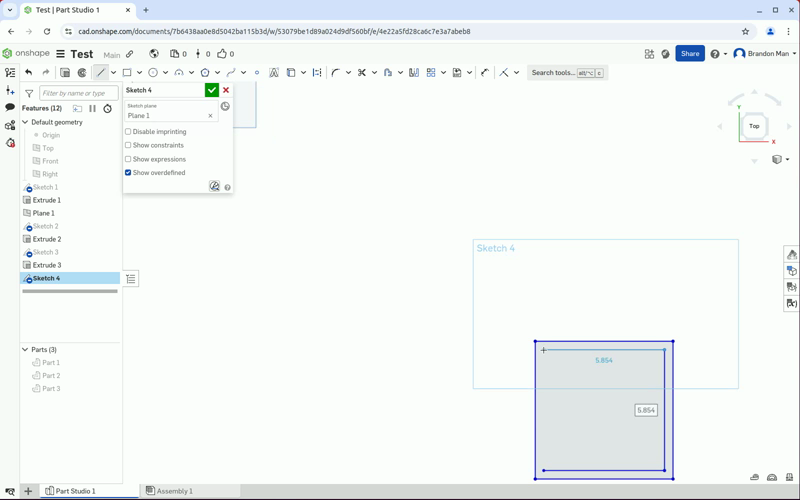
scroll(6)
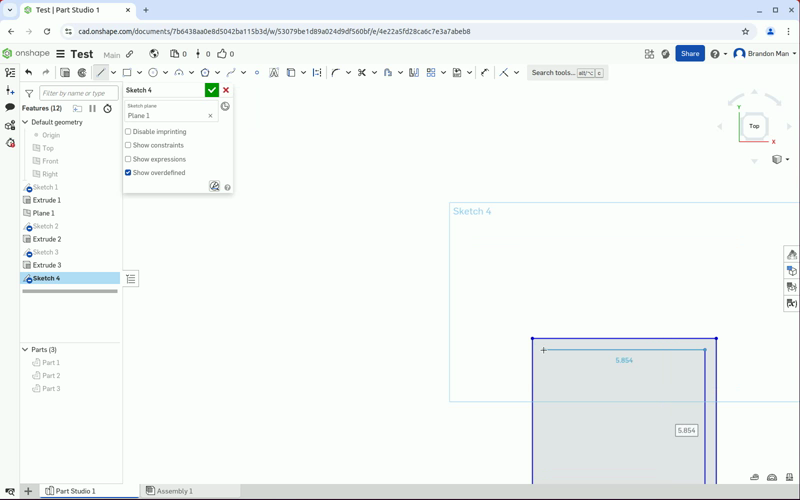
scroll(6)
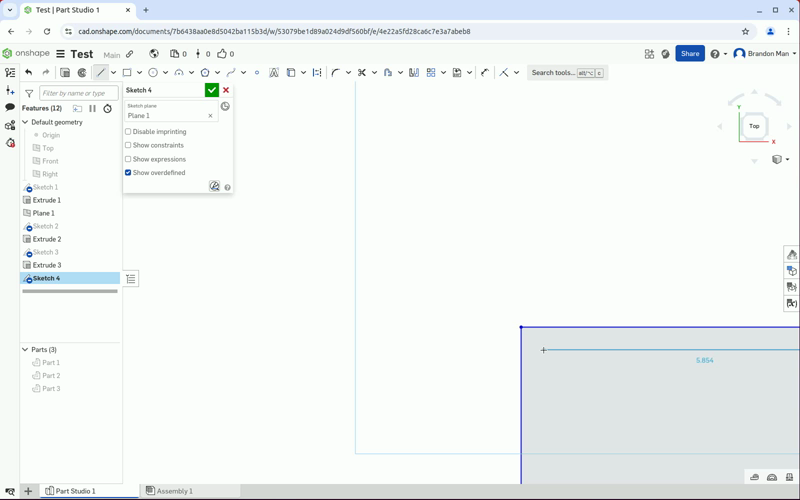
click(543, 349)
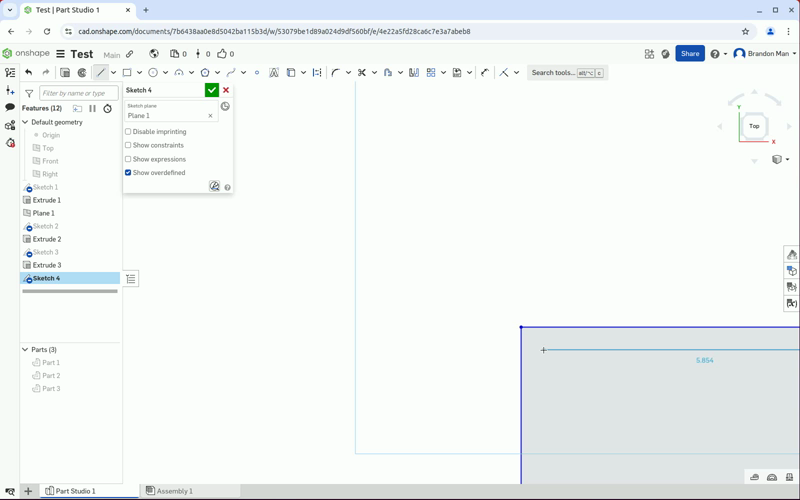
scroll(-6)
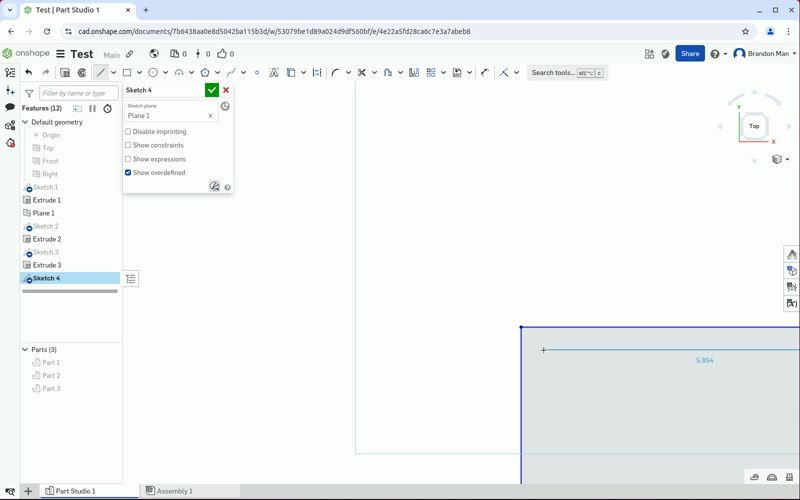
scroll(-6)
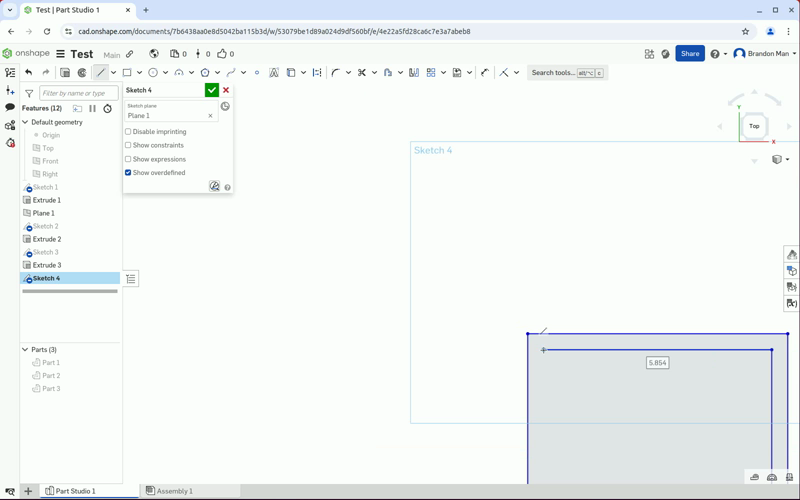
scroll(-6)
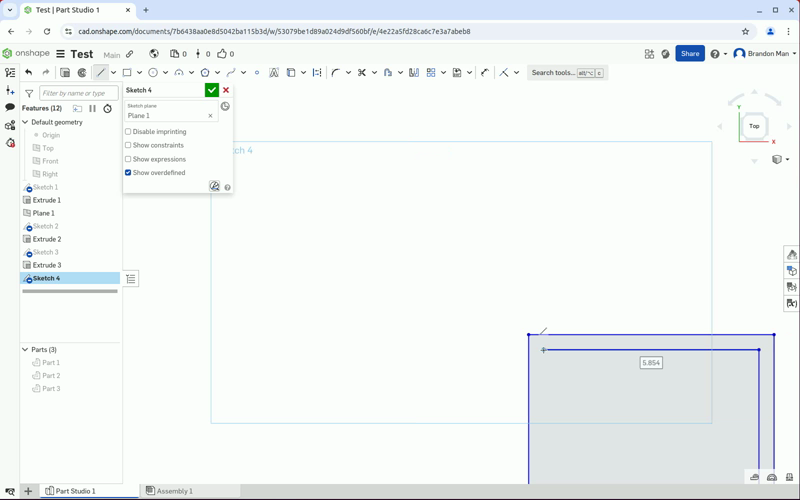
scroll(-6)
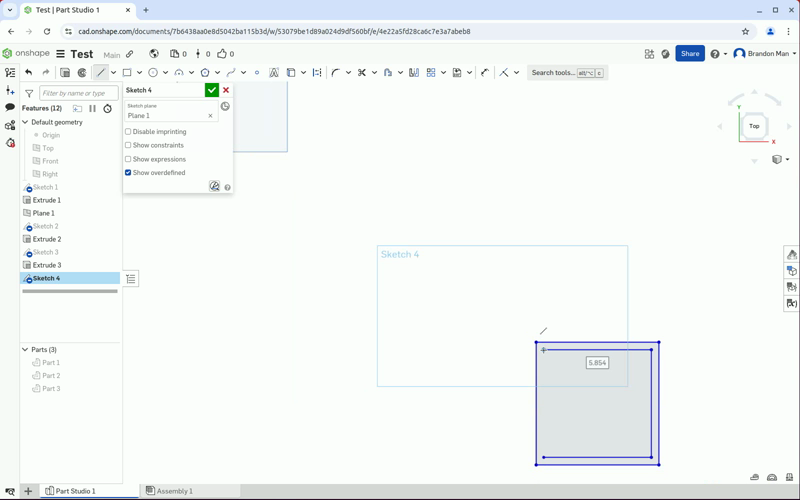
scroll(-6)
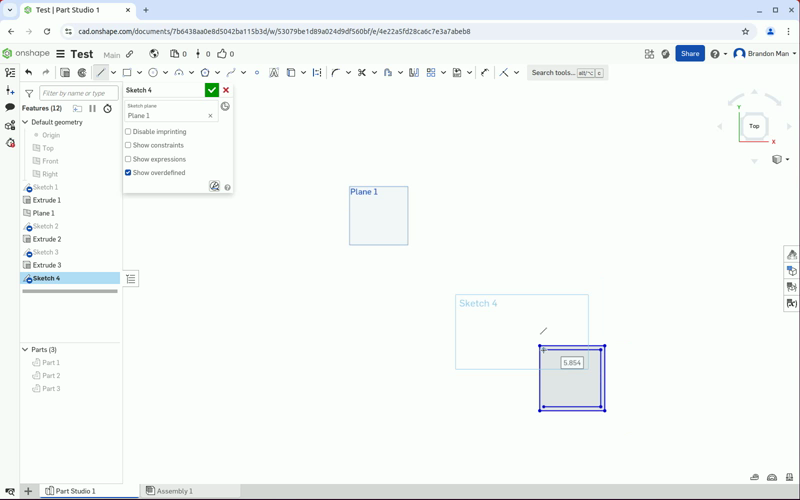
scroll(-6)
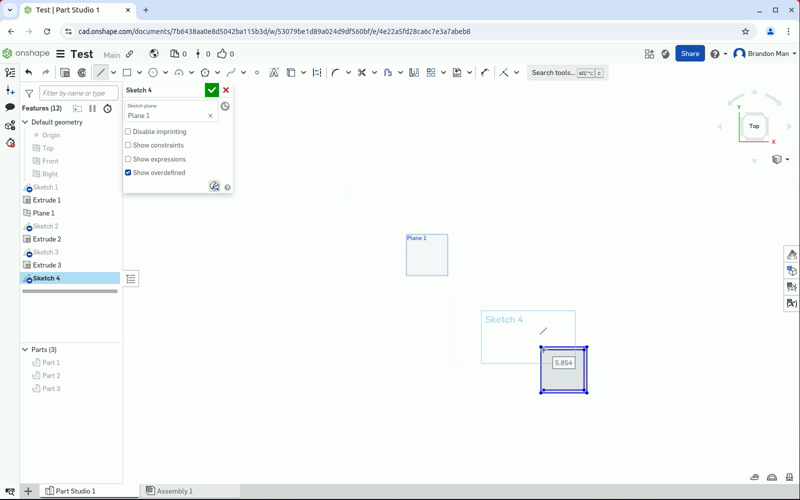
scroll(-6)
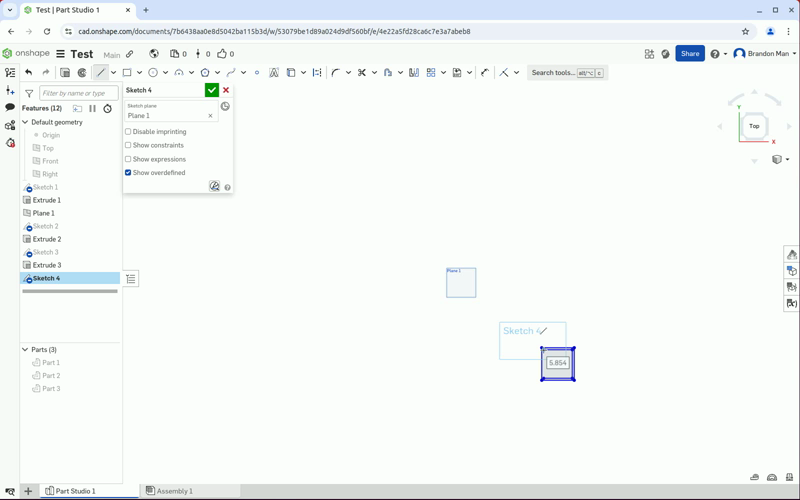
key_up(shift)
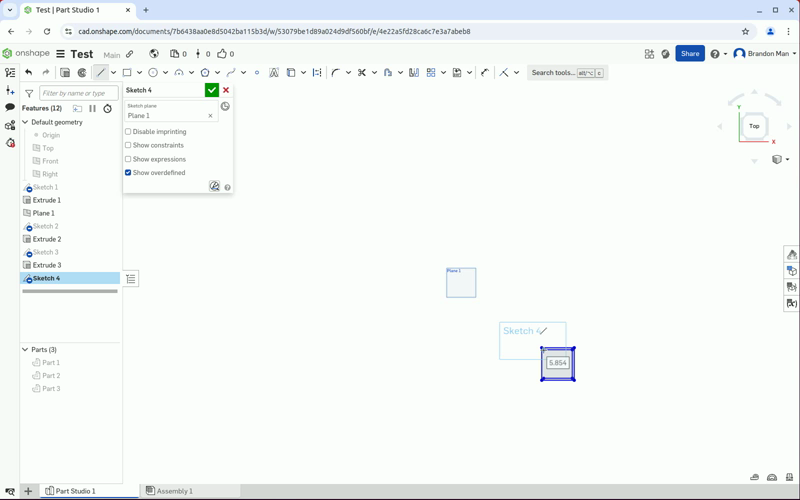
mouse_move(573, 349)
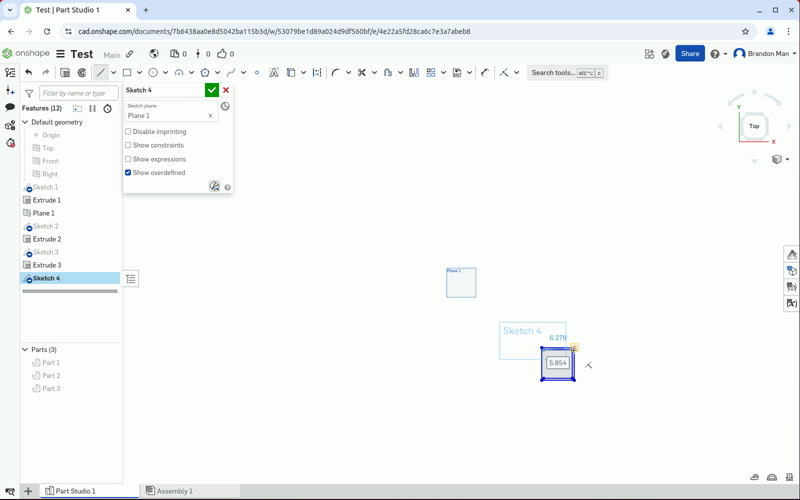
key_down(shift)
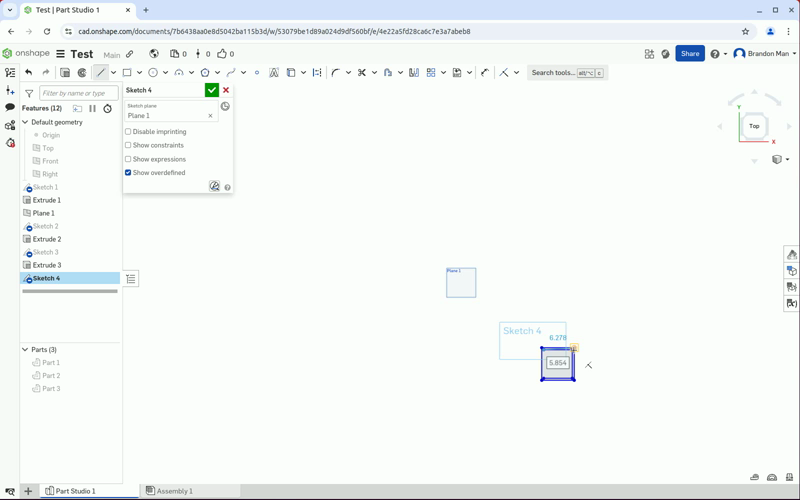
mouse_move(543, 378)
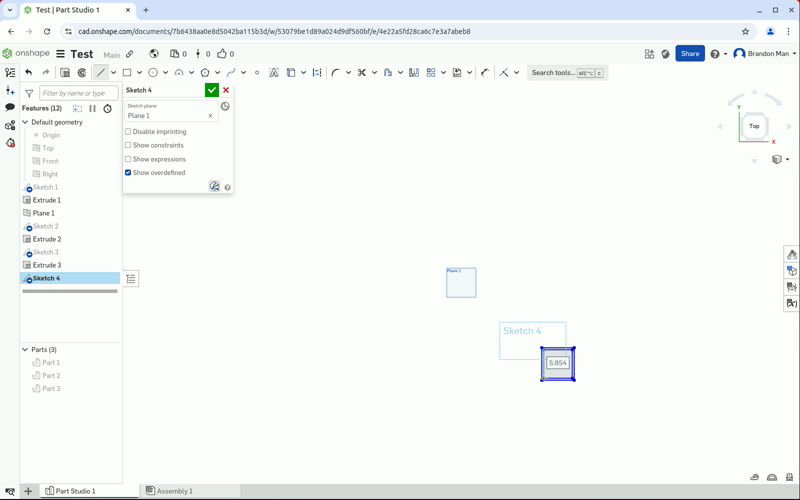
scroll(6)
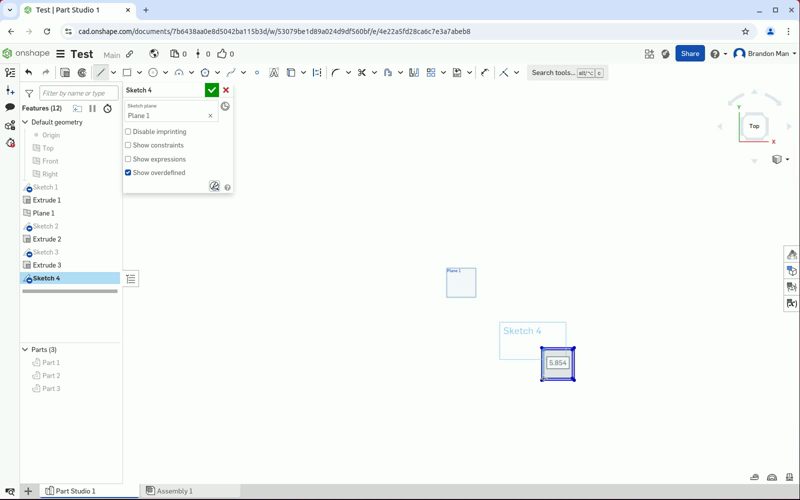
scroll(6)
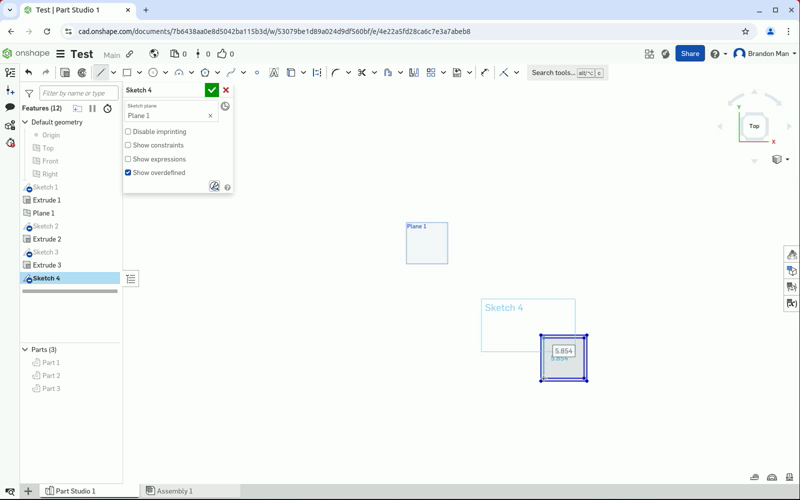
scroll(6)
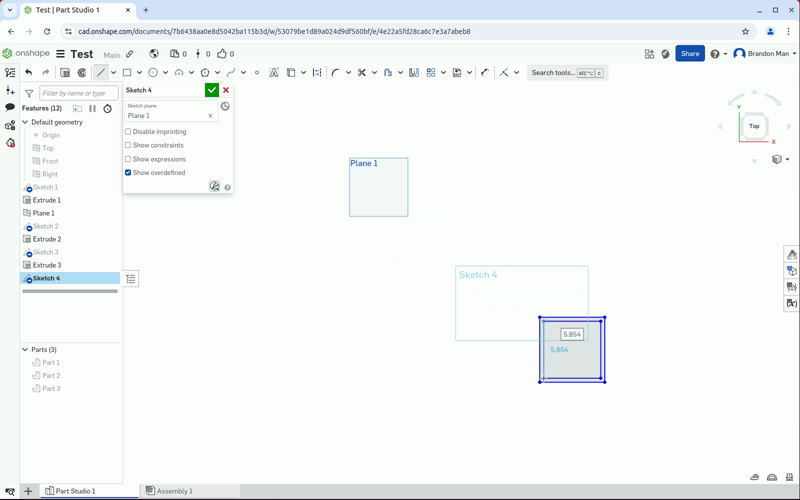
scroll(6)
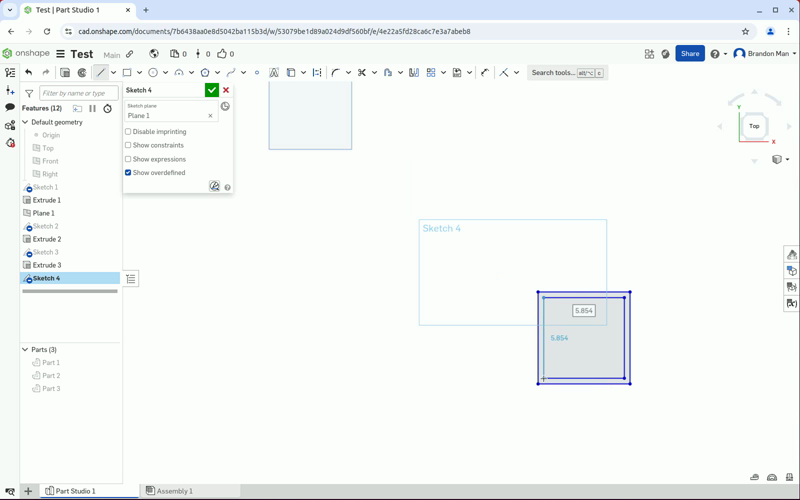
scroll(6)
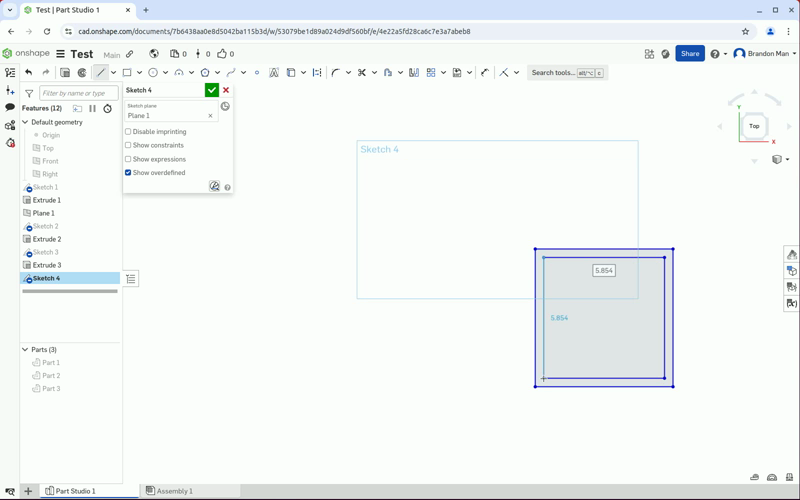
scroll(6)
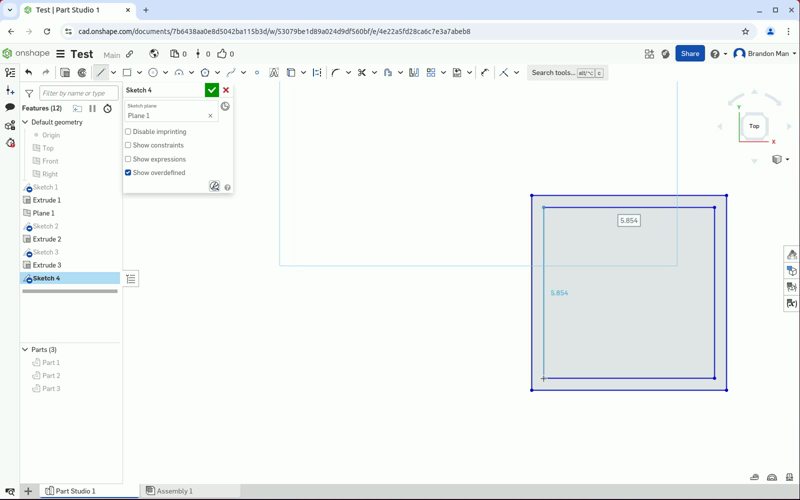
scroll(6)
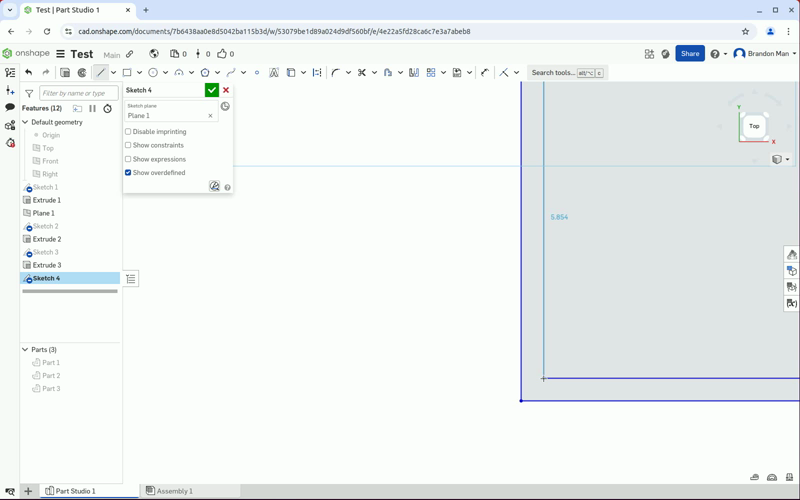
key_up(shift)
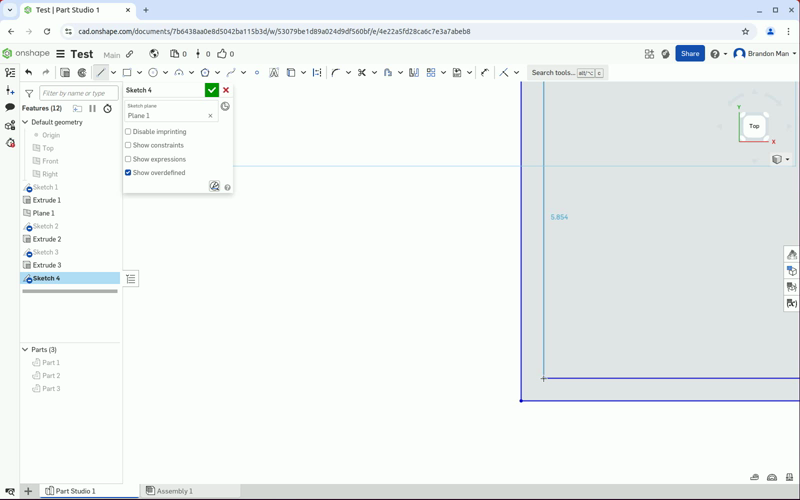
click(543, 378)
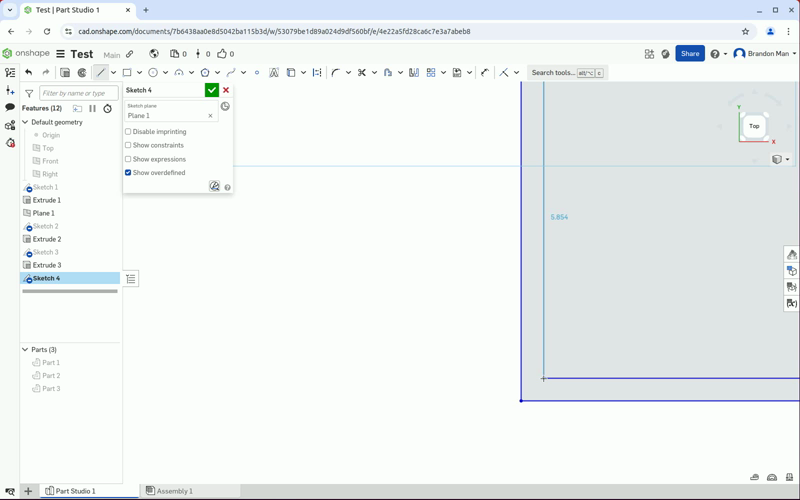
scroll(-6)
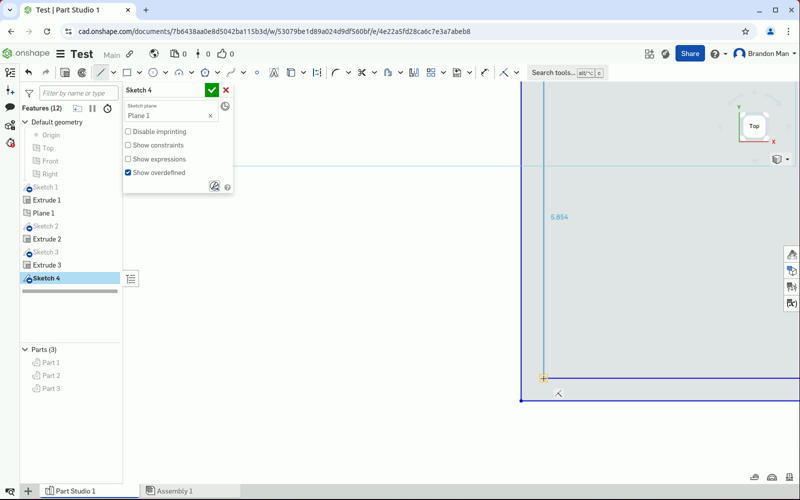
scroll(-6)
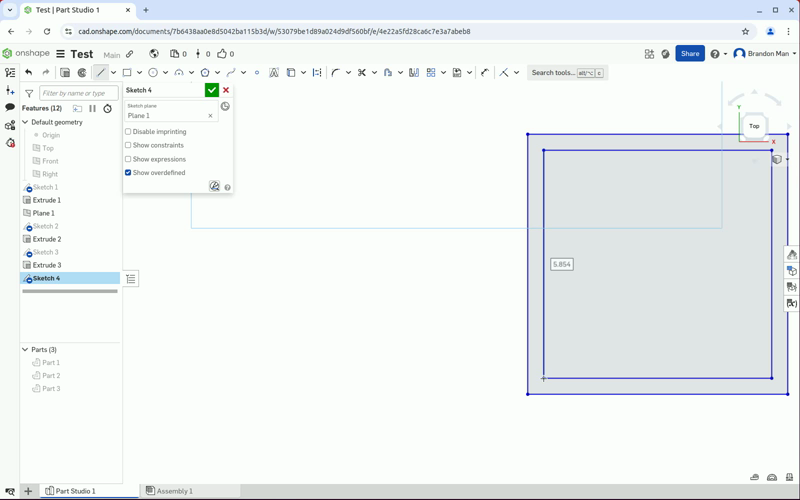
scroll(-6)
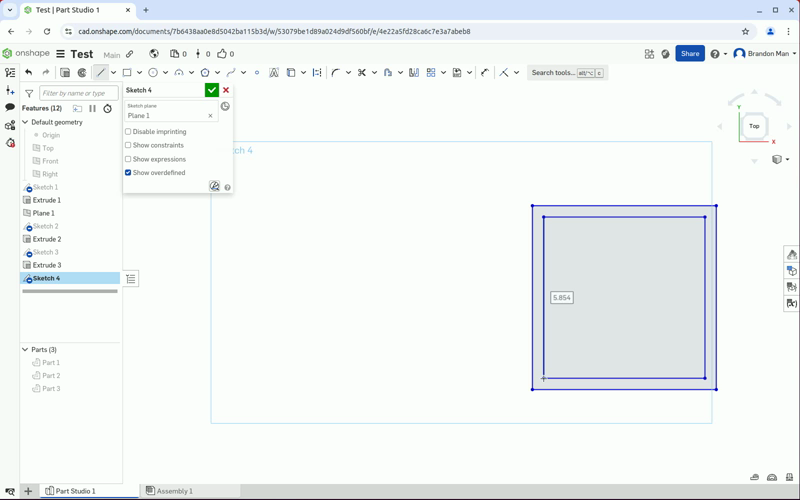
scroll(-6)
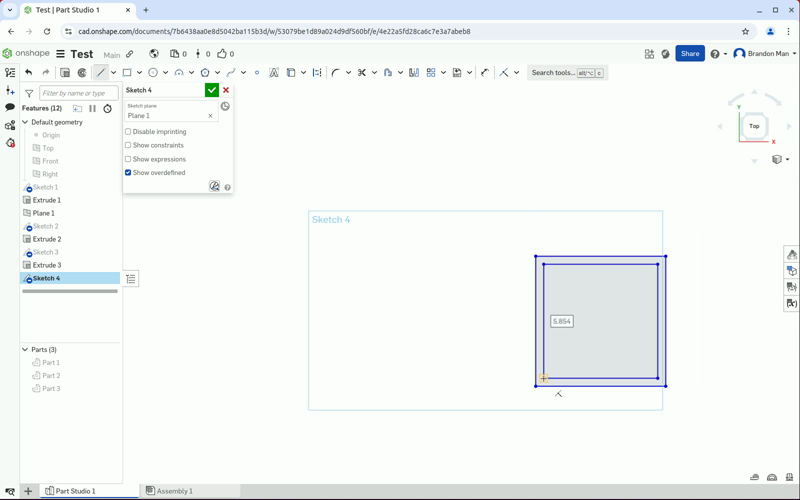
scroll(-6)
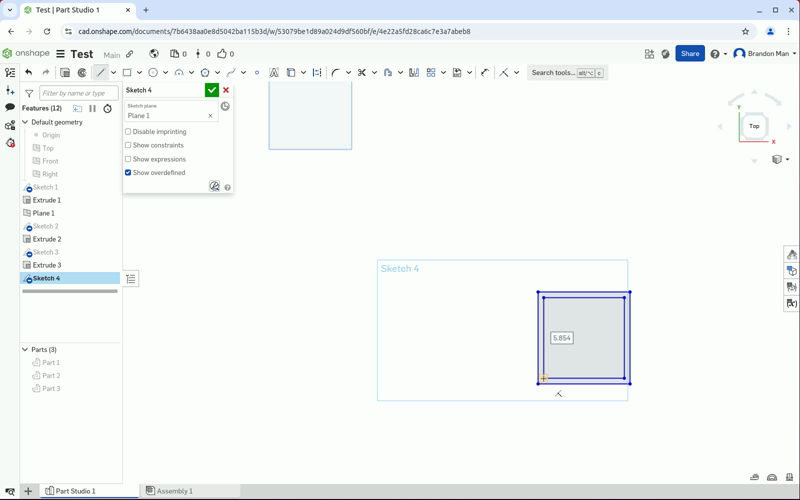
scroll(-6)
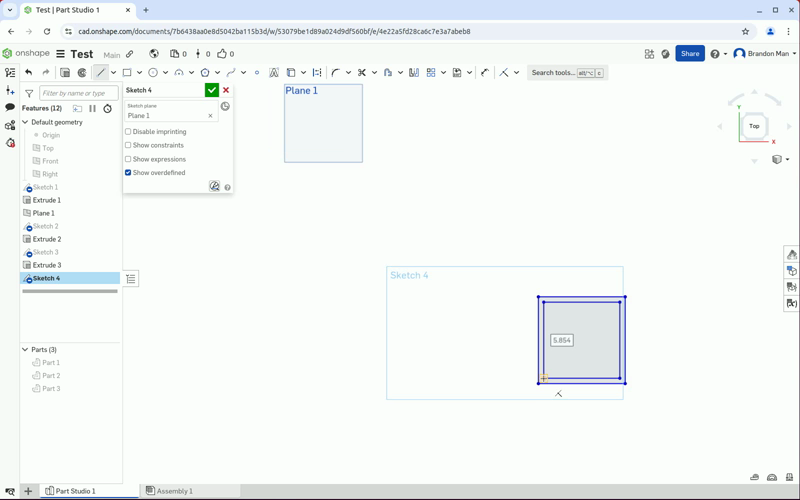
scroll(-6)
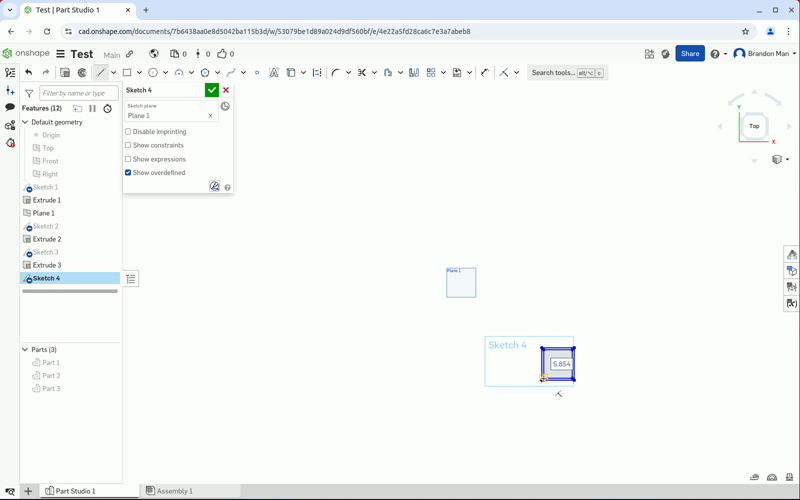
key(esc)
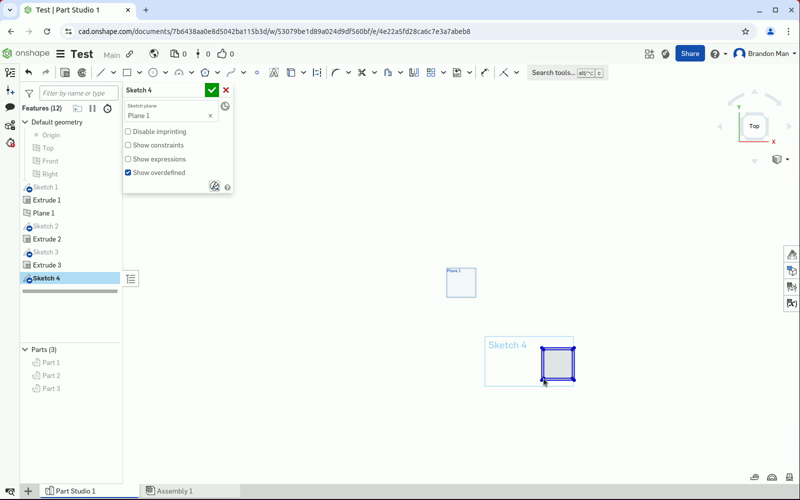
mouse_move(567, 348)
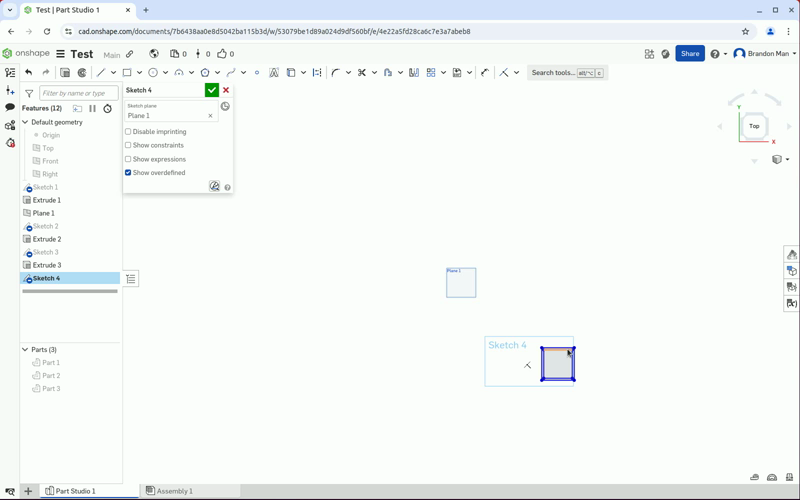
scroll(6)
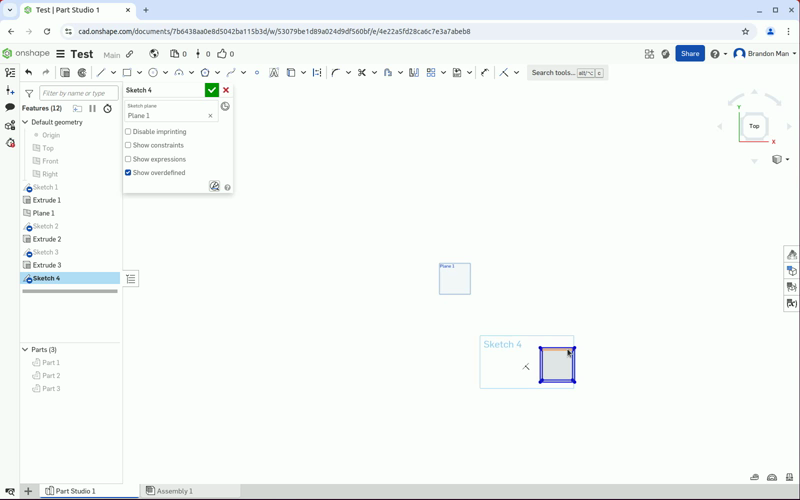
scroll(6)
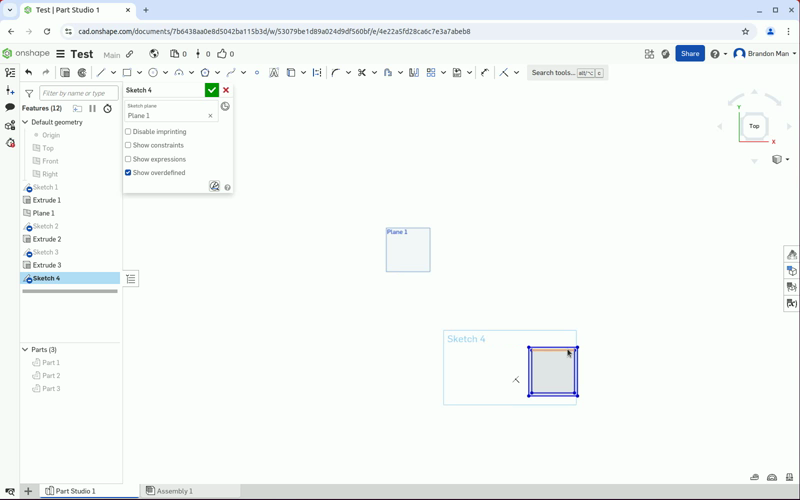
scroll(6)
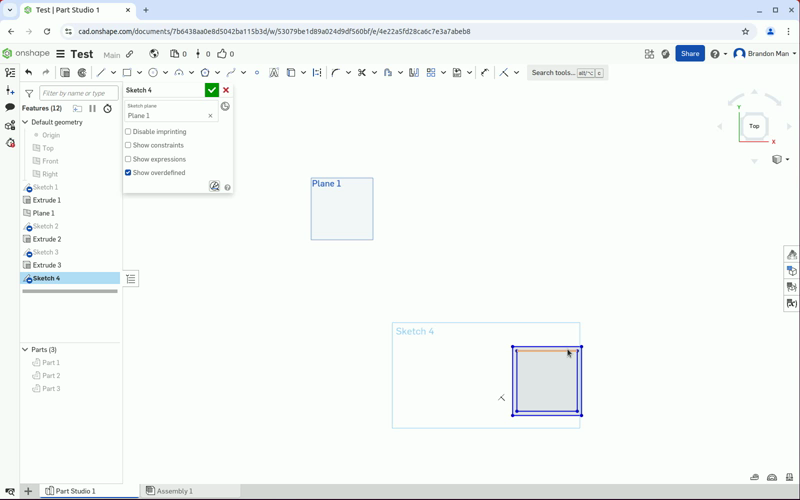
scroll(6)
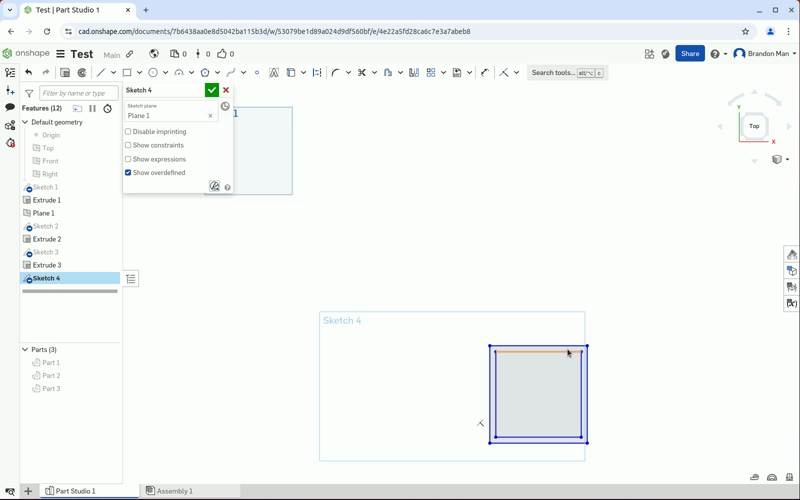
scroll(6)
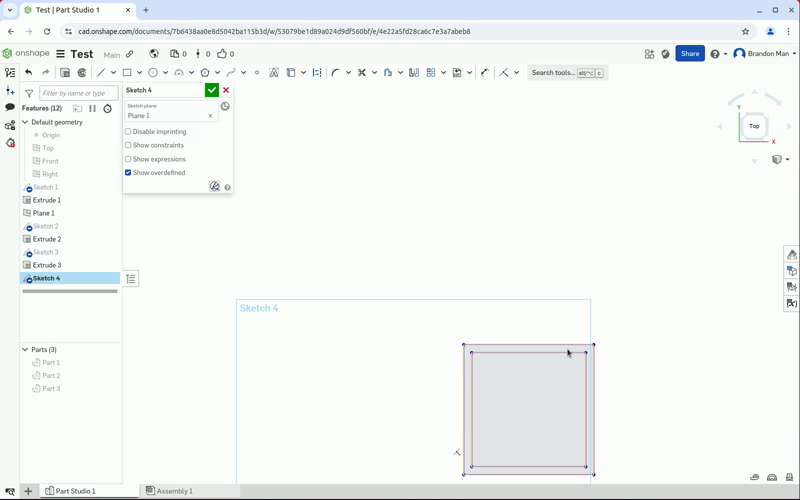
scroll(6)
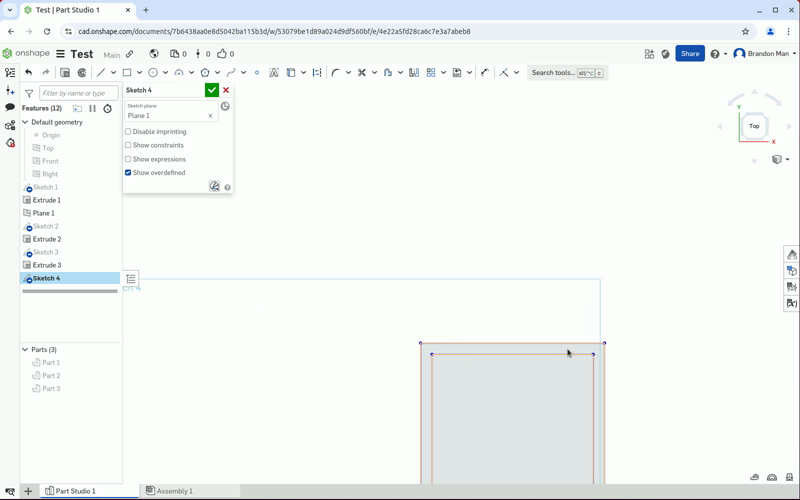
scroll(6)
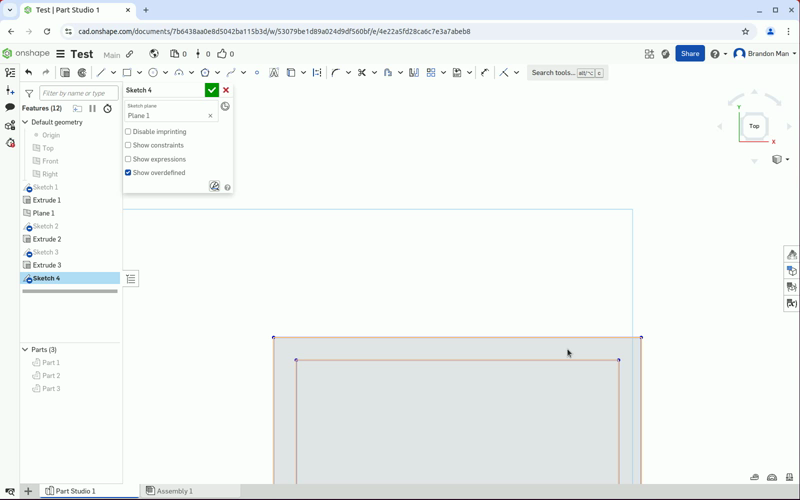
click(567, 348)
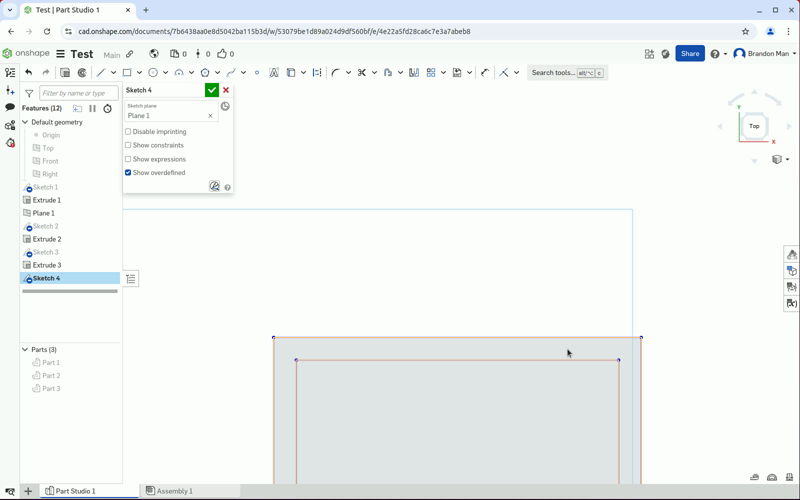
scroll(-6)
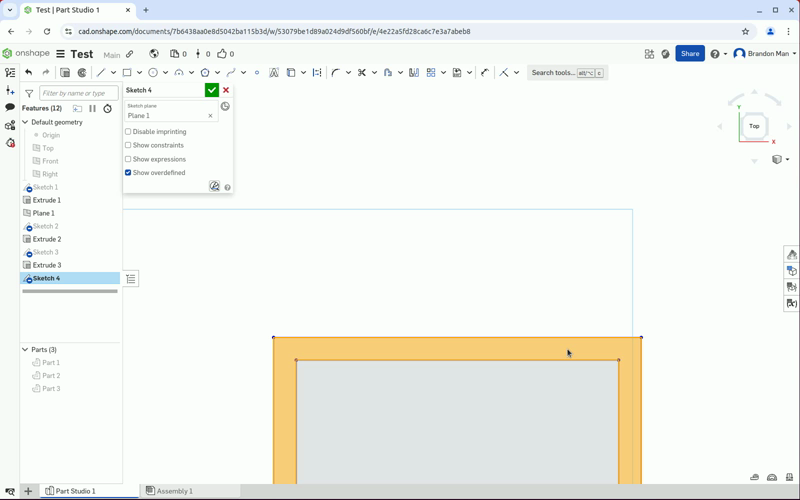
scroll(-6)
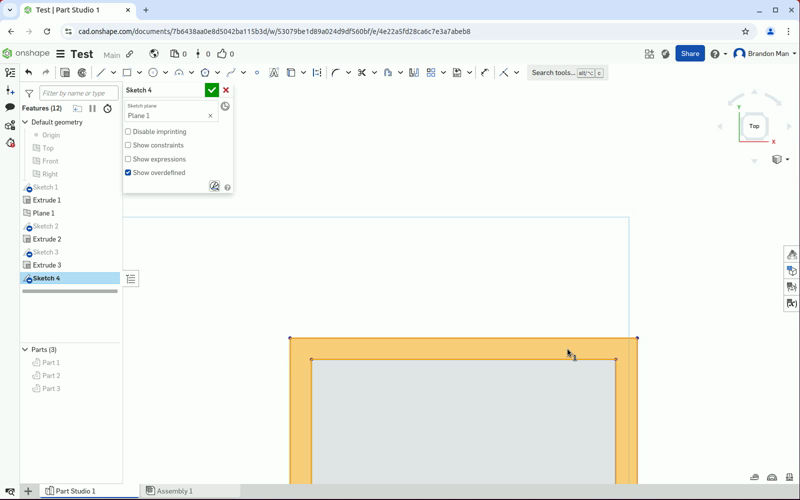
scroll(-6)
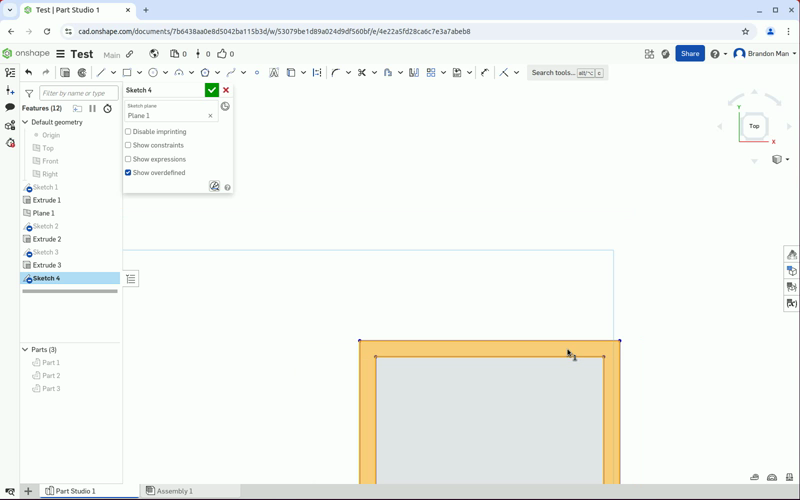
scroll(-6)
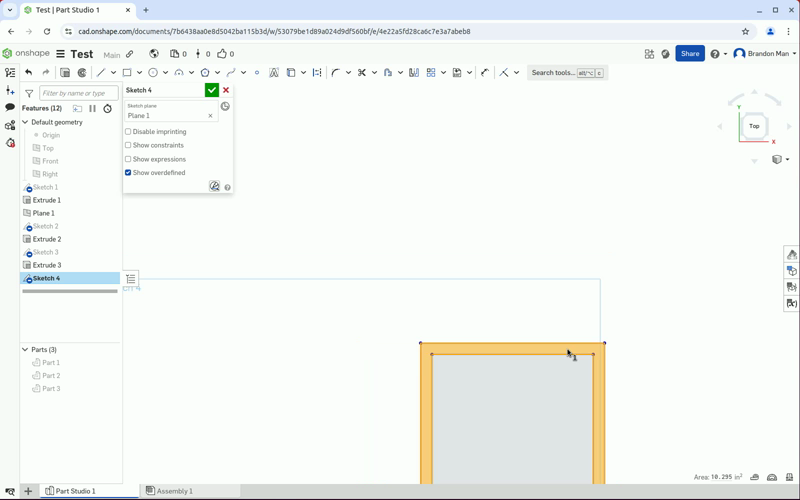
scroll(-6)
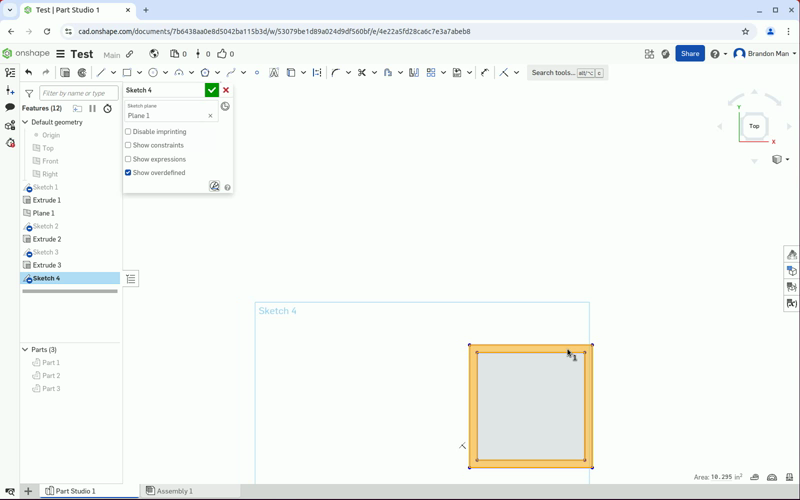
scroll(-6)
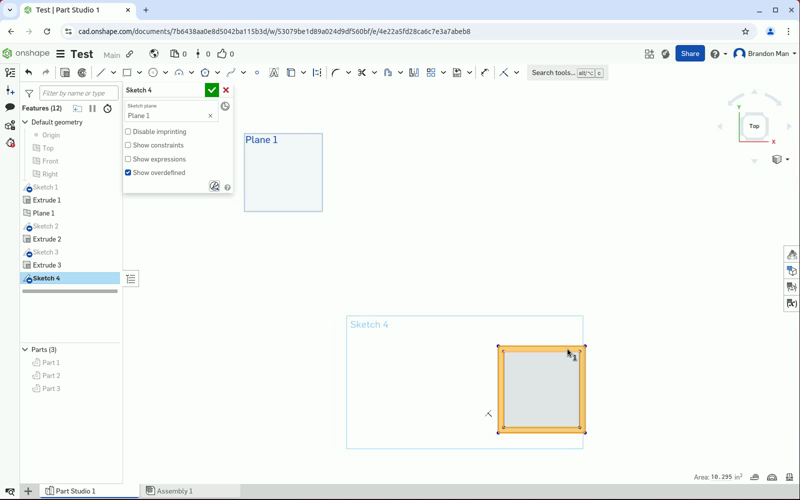
scroll(-6)
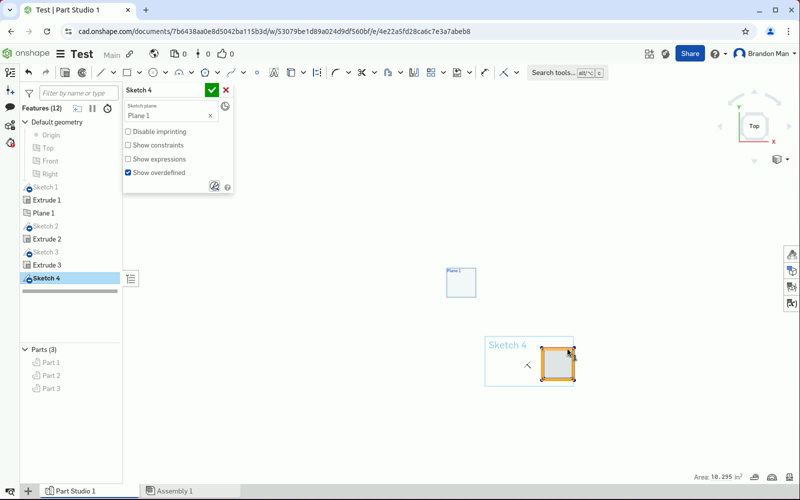
mouse_move(73, 352)
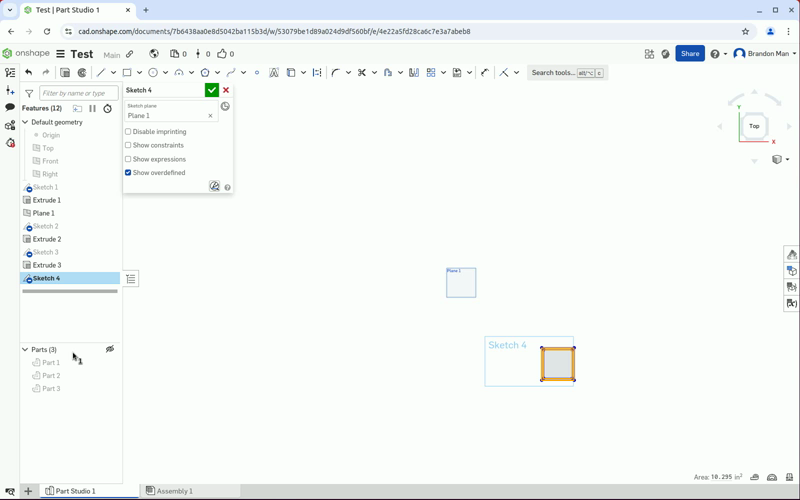
key(shift+y)
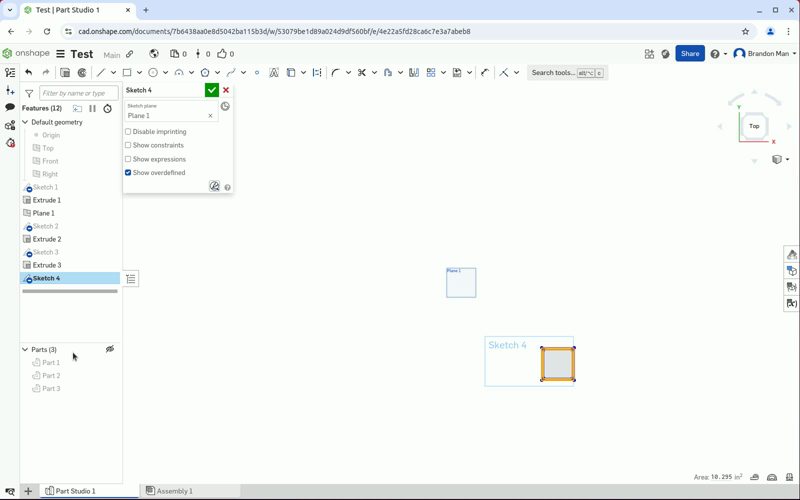
key(shift+e)
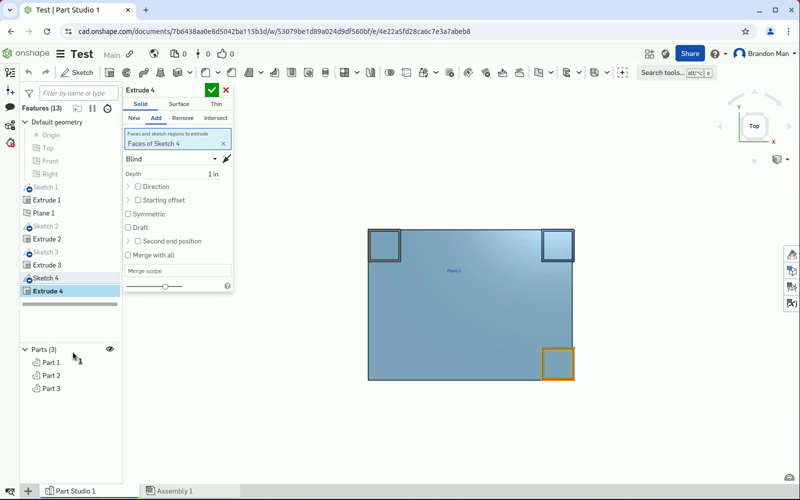
mouse_move(143, 106)
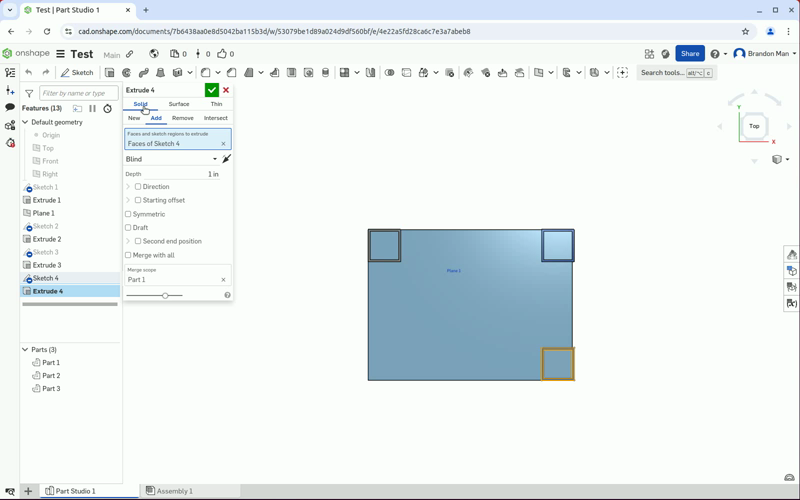
click(143, 106)
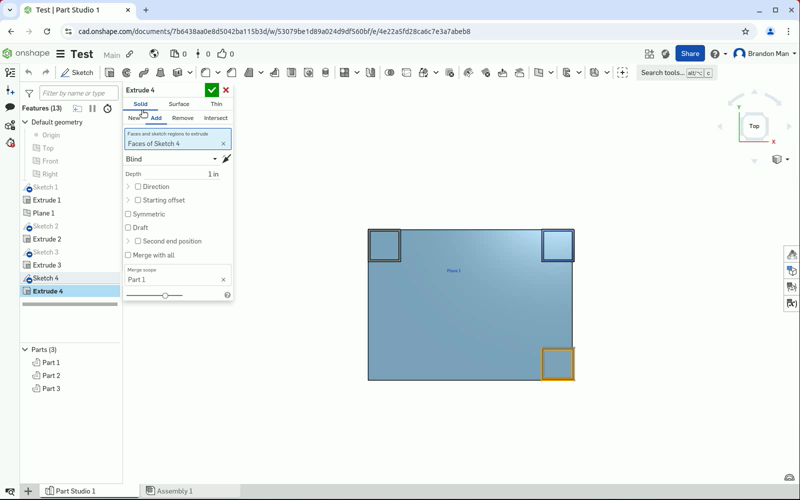
mouse_move(137, 120)
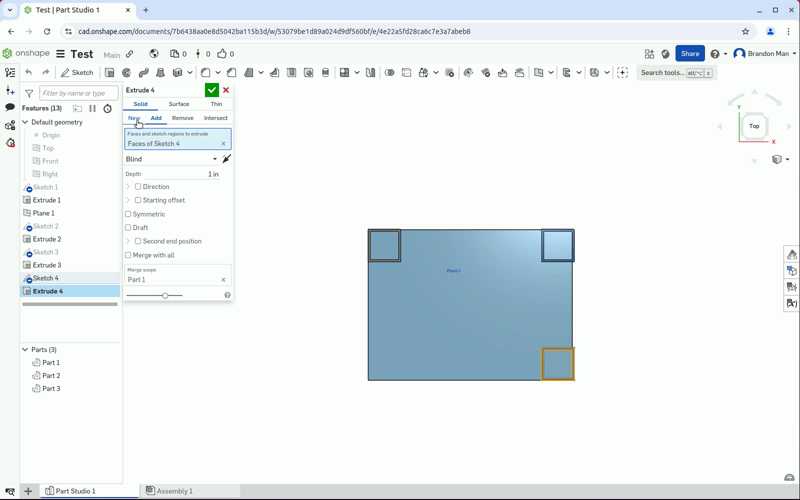
click(137, 120)
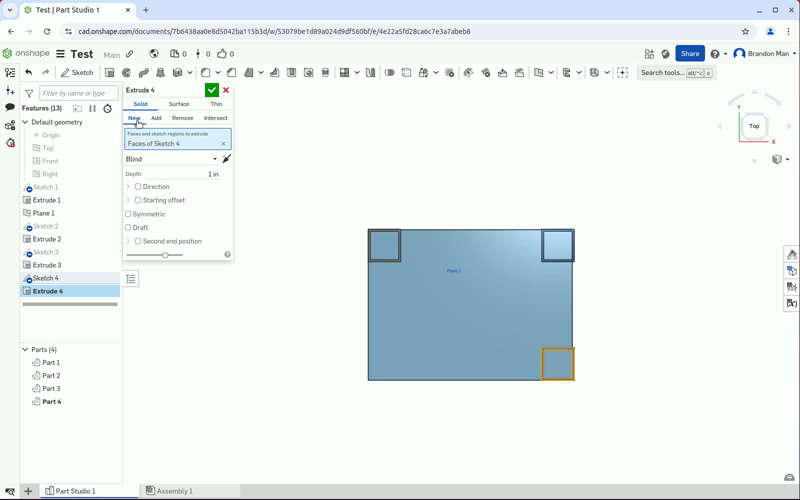
key(tab, 4)
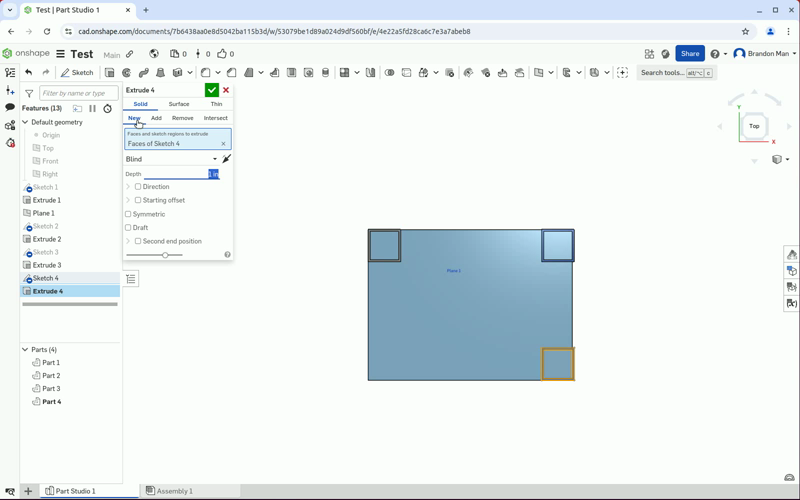
text(9.628)
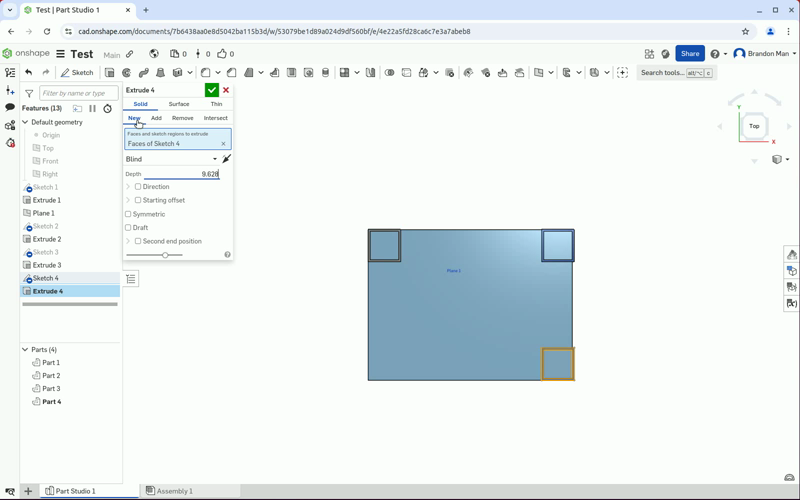
key(enter)
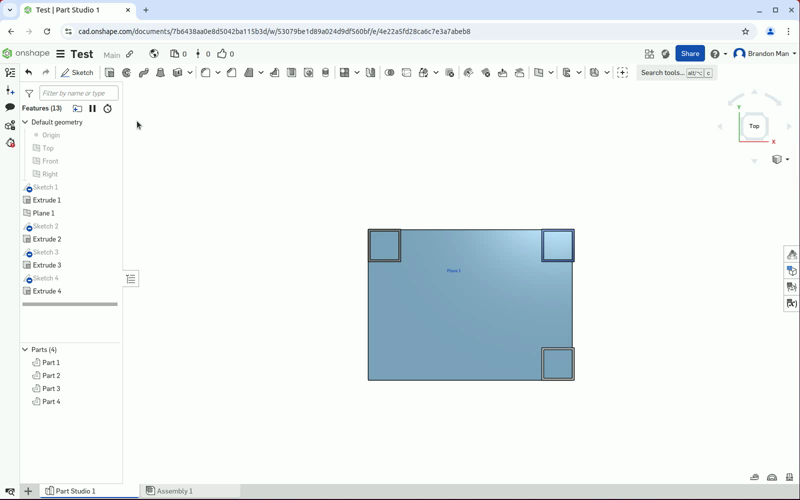
key(shift+h)
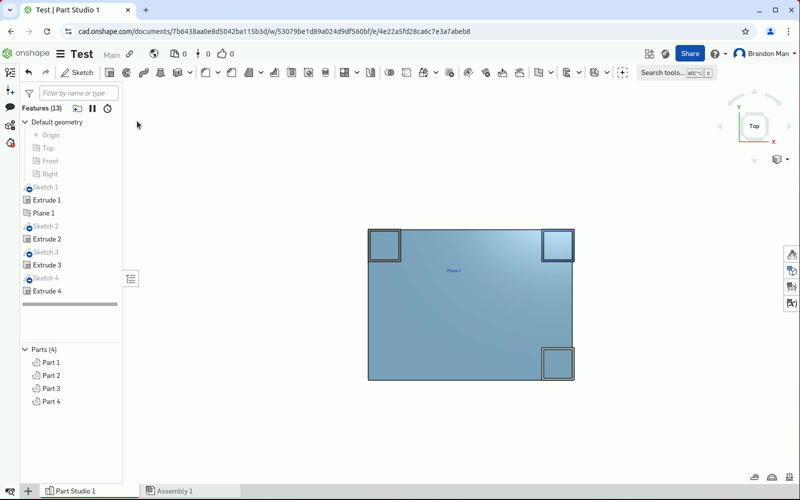
key(shift+h)
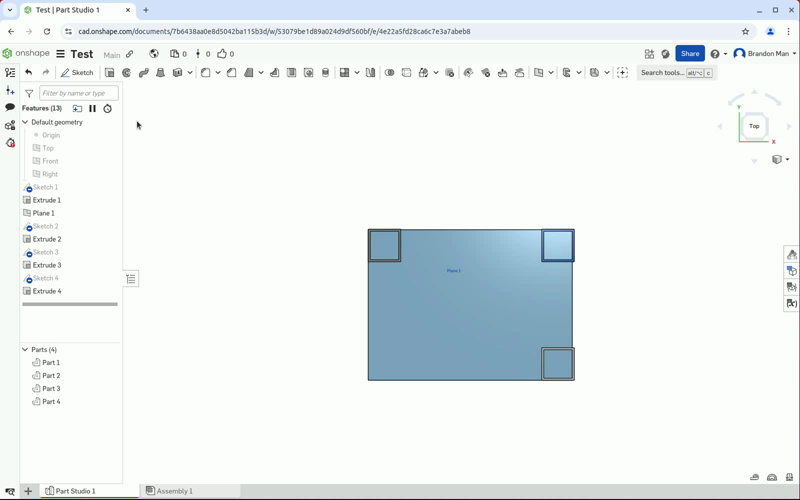
mouse_move(73, 189)
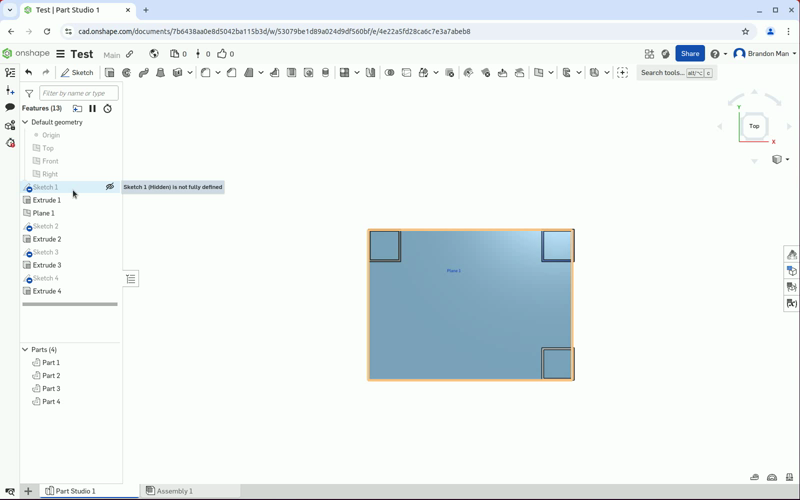
click(73, 189)
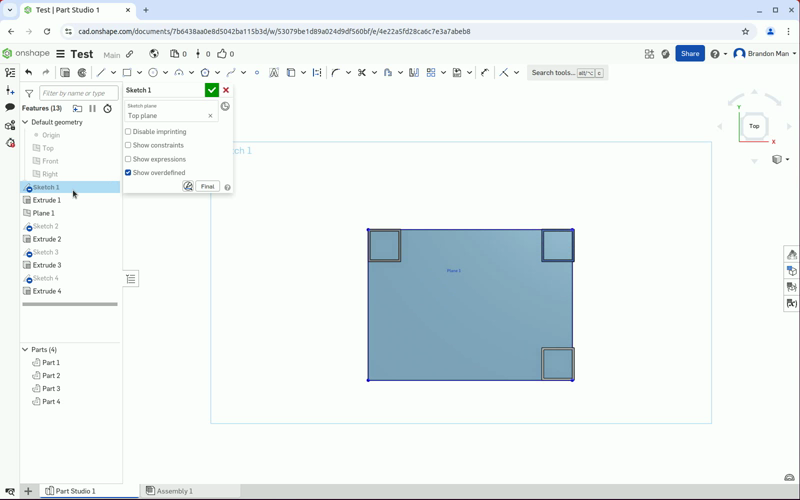
mouse_move(229, 92)
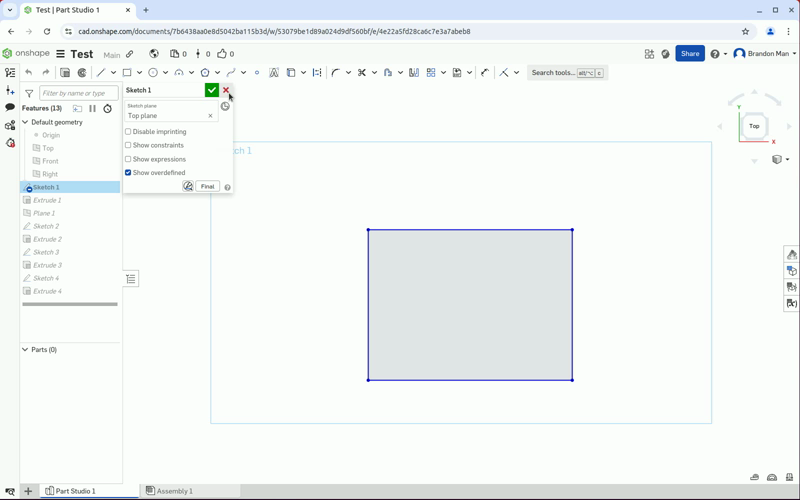
click(229, 92)
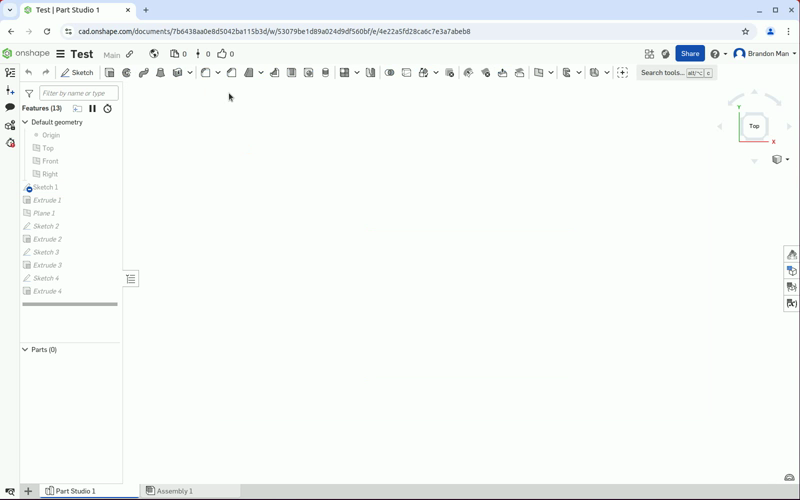
key(shift+s)
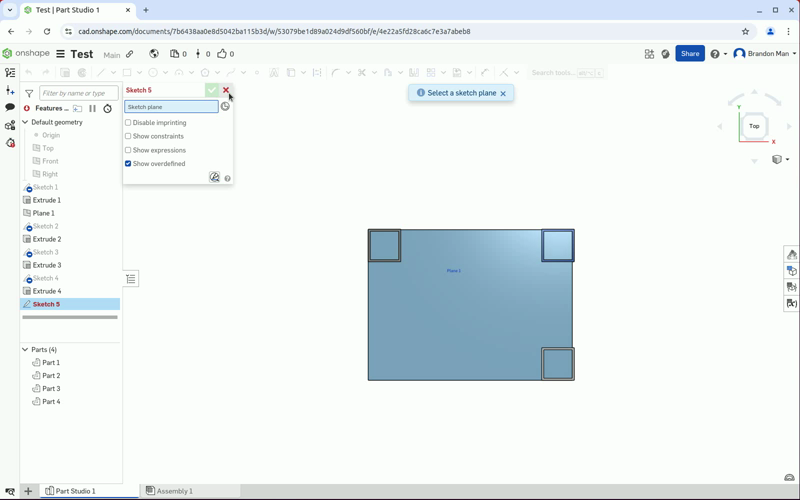
mouse_move(73, 215)
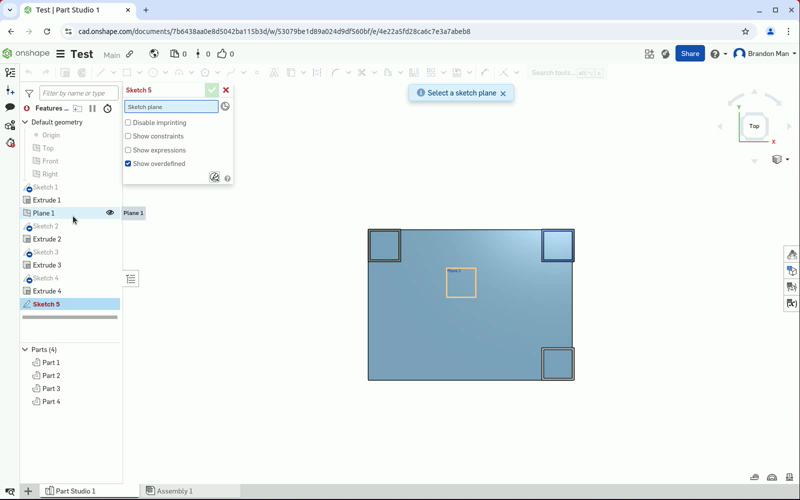
click(73, 215)
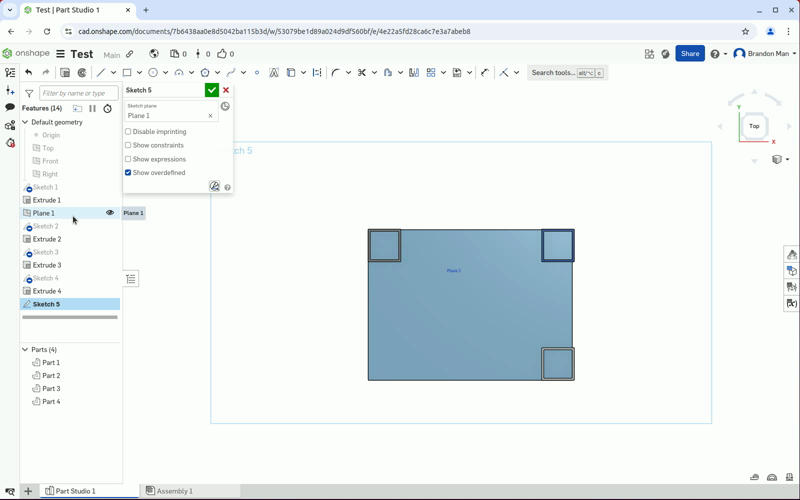
mouse_move(73, 352)
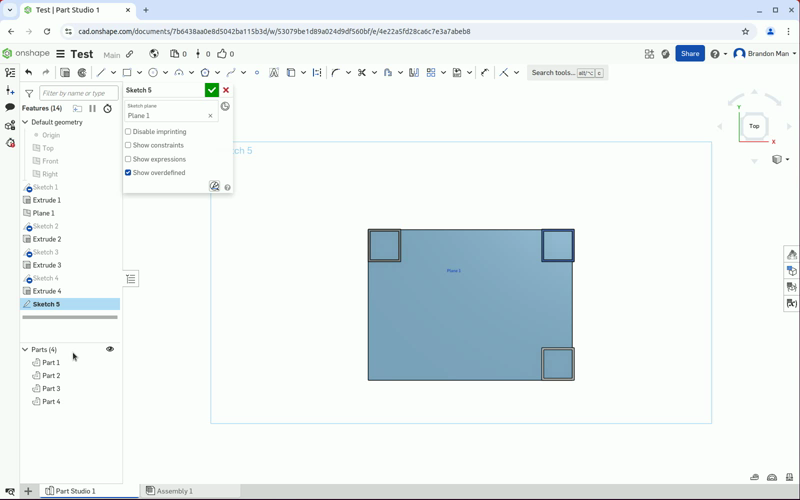
key(y)
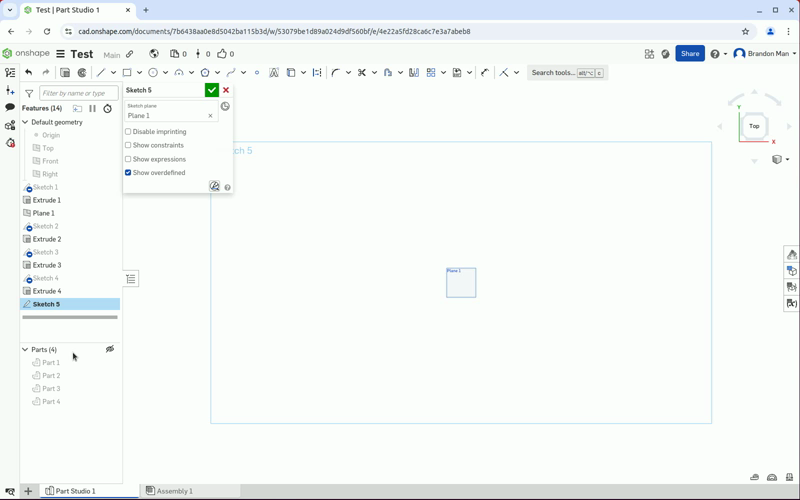
key(l)
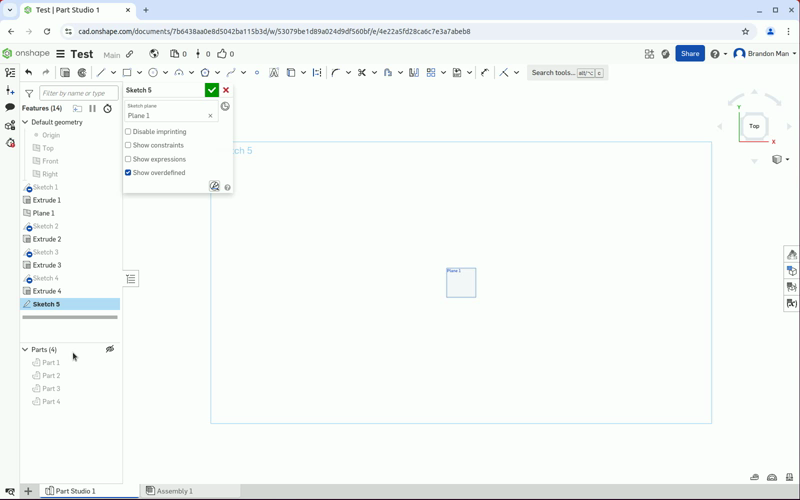
key_down(shift)
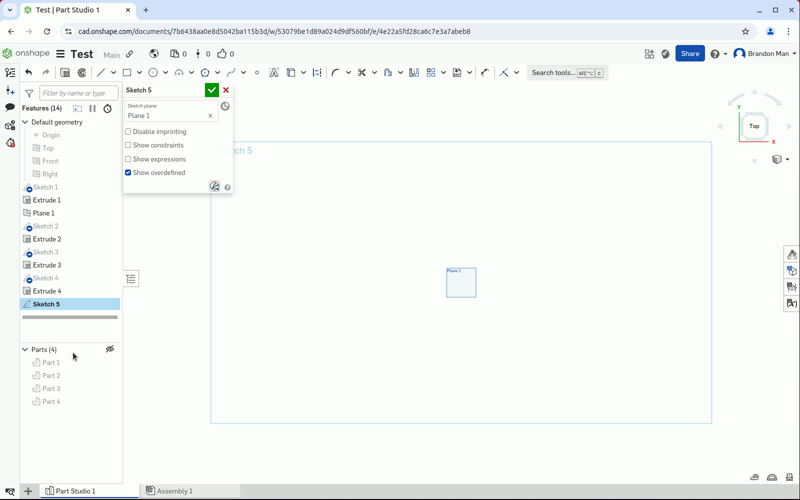
mouse_move(368, 380)
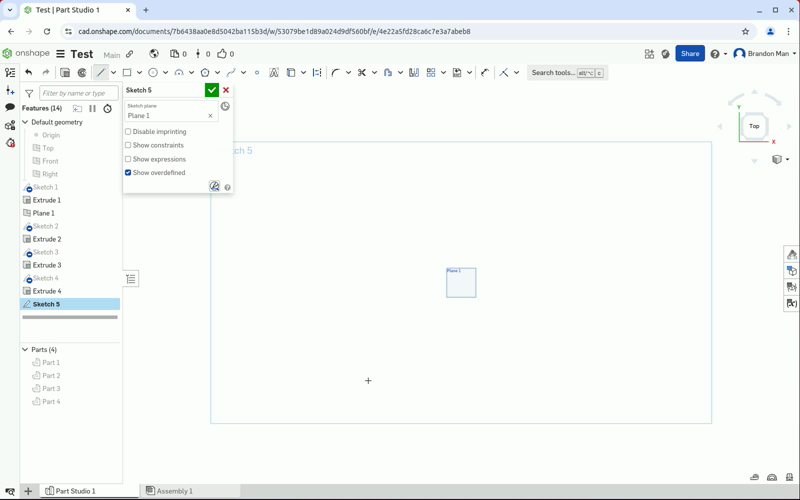
click(368, 380)
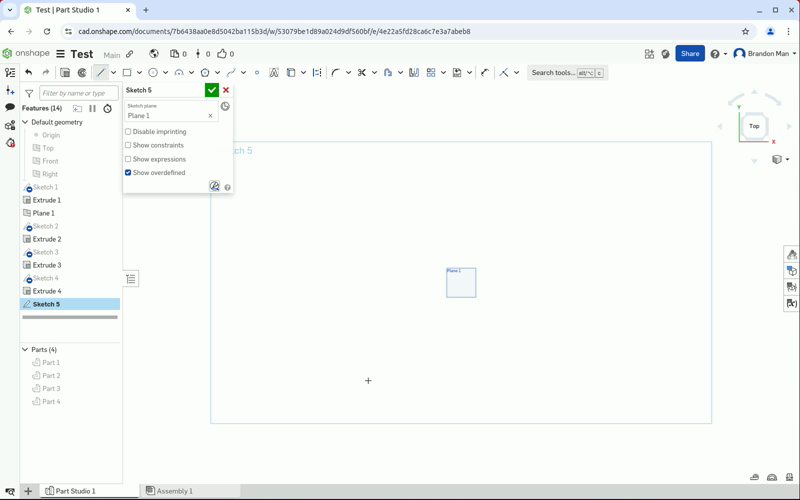
key_up(shift)
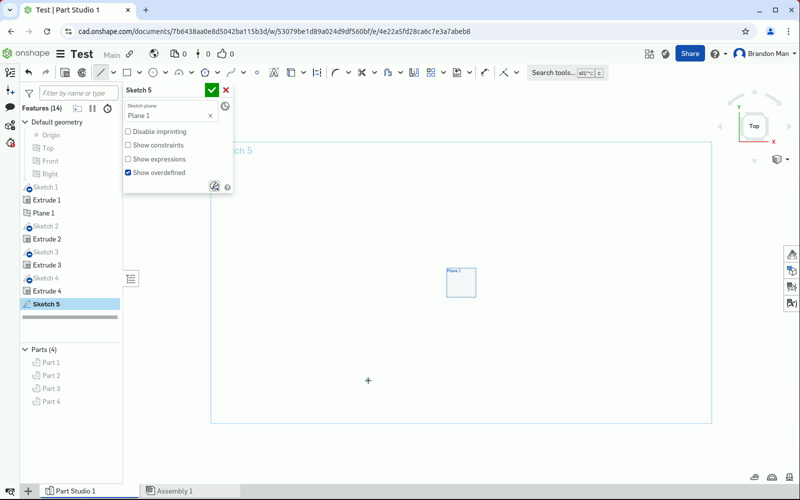
key_down(shift)
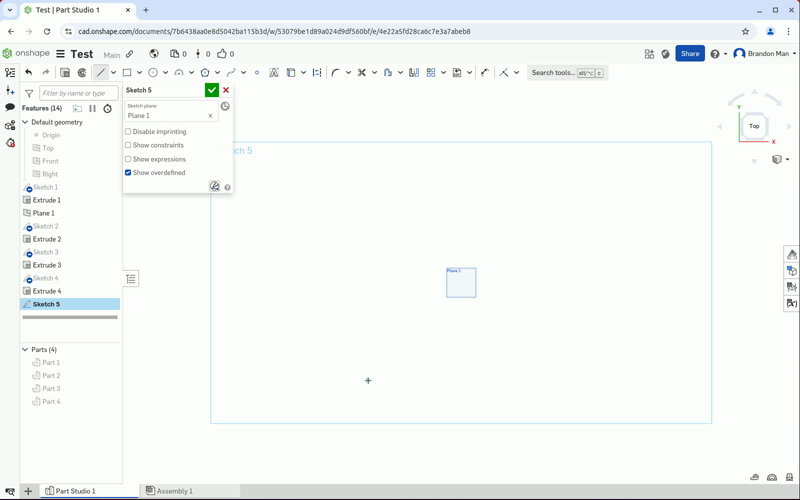
mouse_move(398, 380)
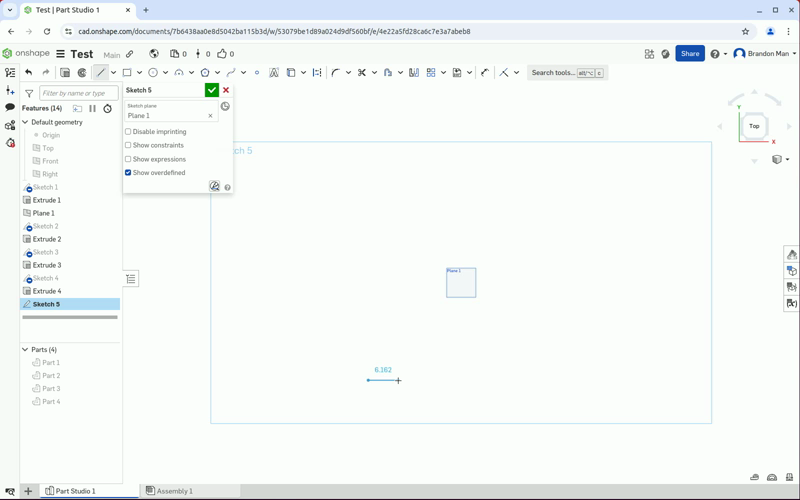
mouse_move(400, 380)
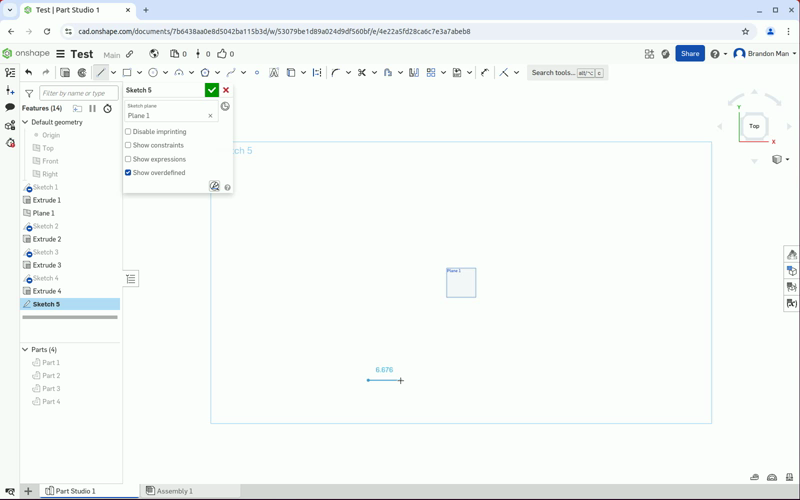
click(400, 380)
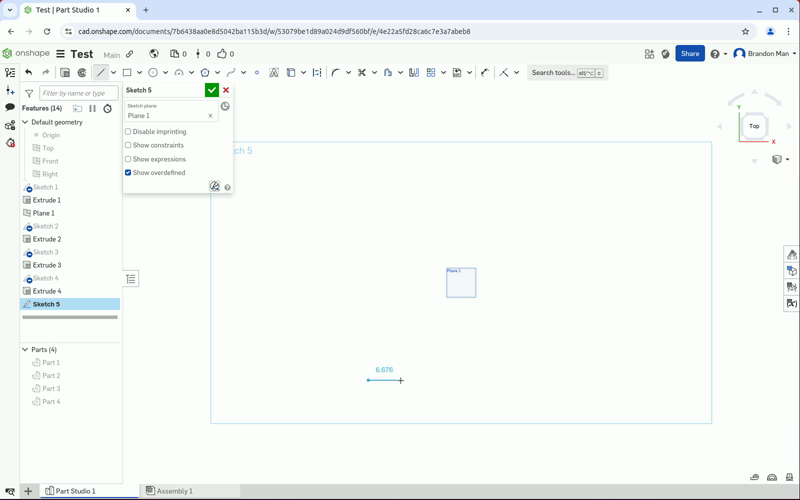
key_up(shift)
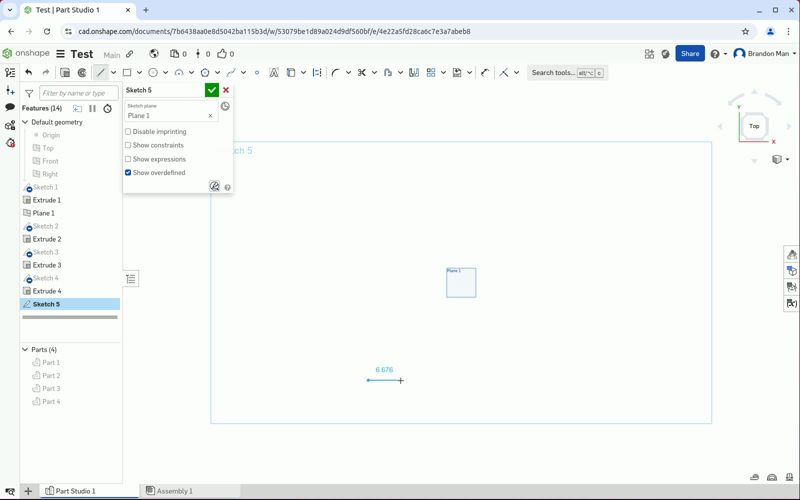
key_down(shift)
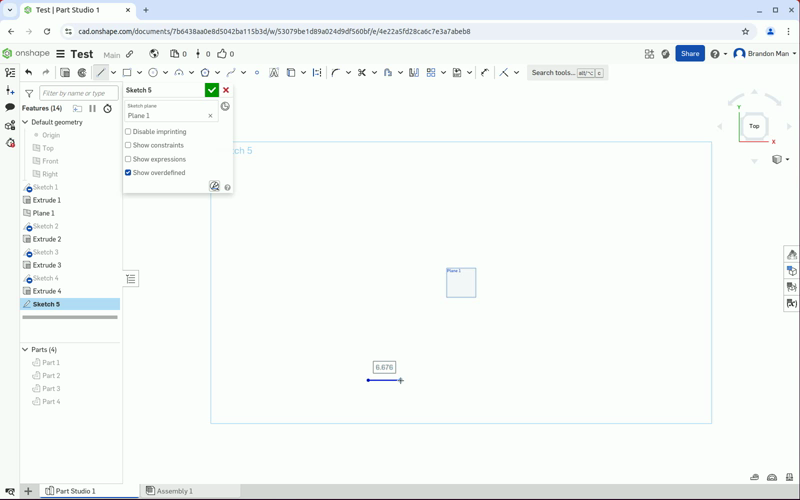
mouse_move(430, 380)
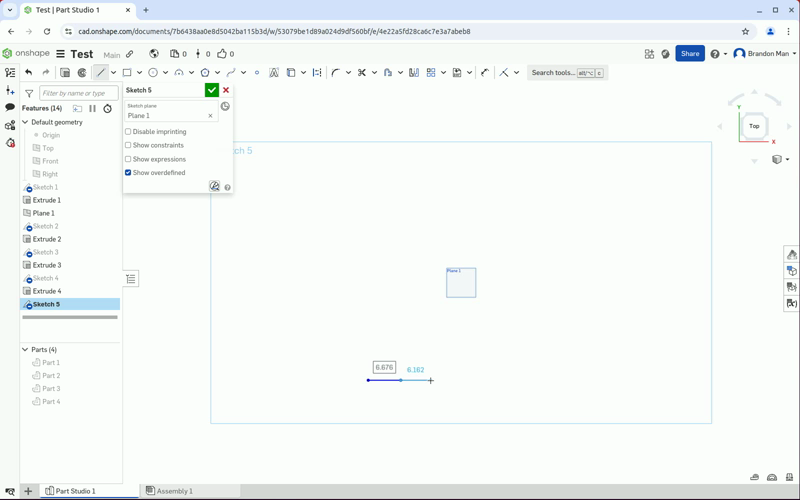
mouse_move(400, 347)
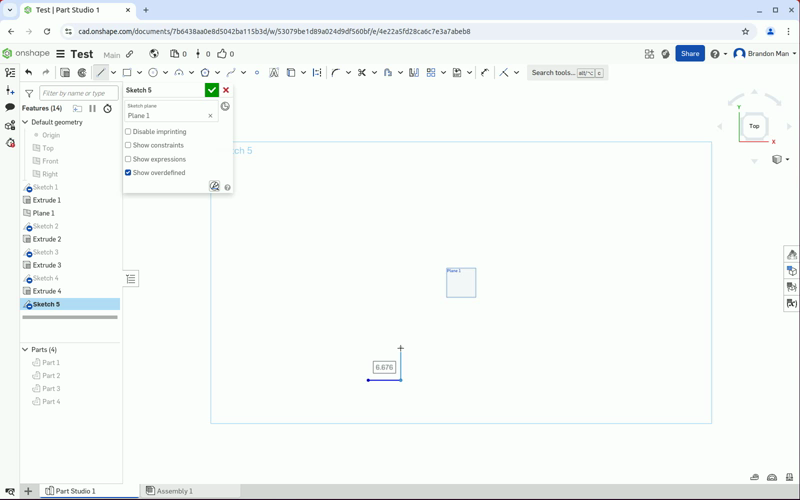
click(400, 347)
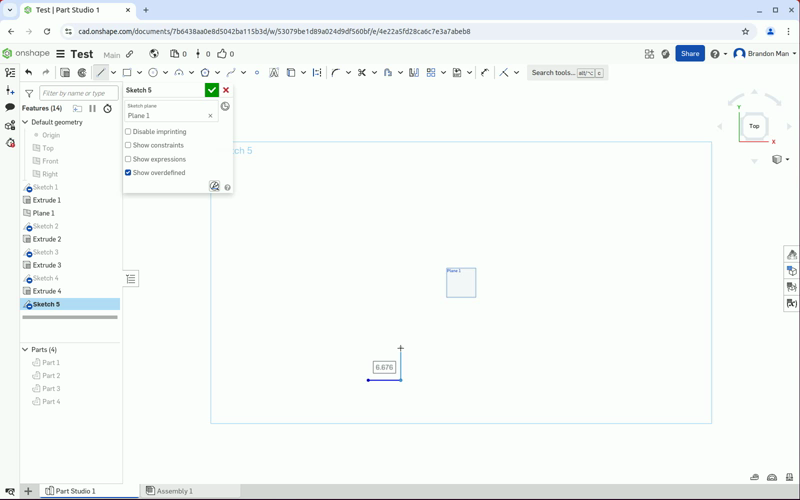
key_up(shift)
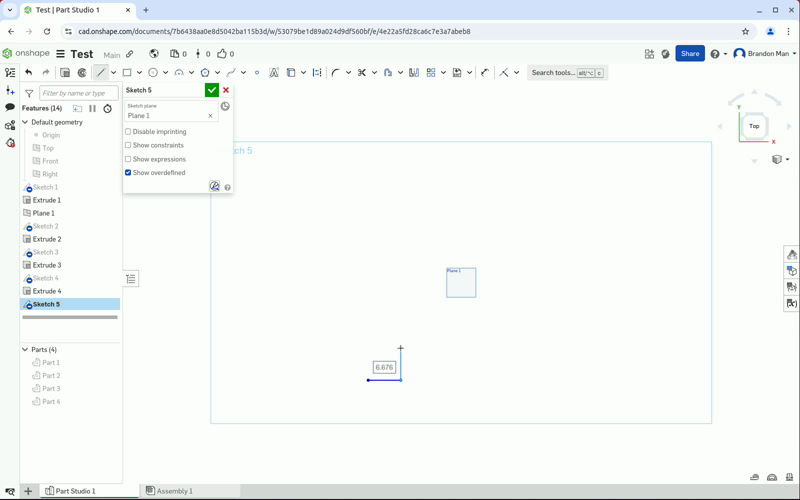
key_down(shift)
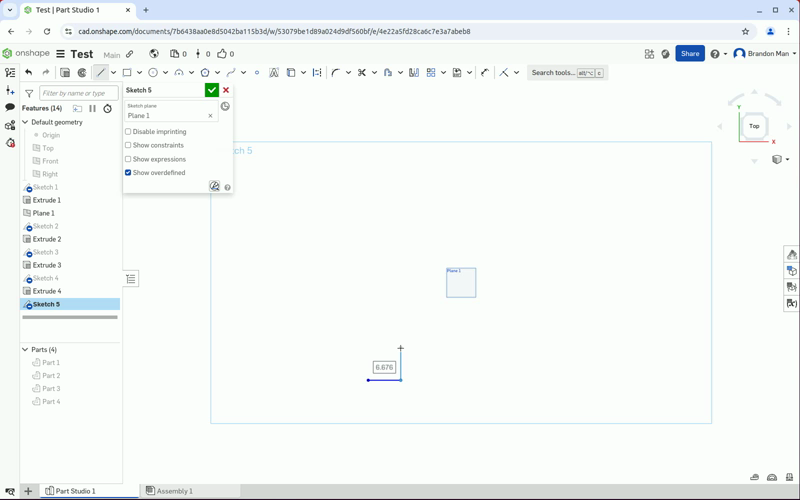
mouse_move(430, 347)
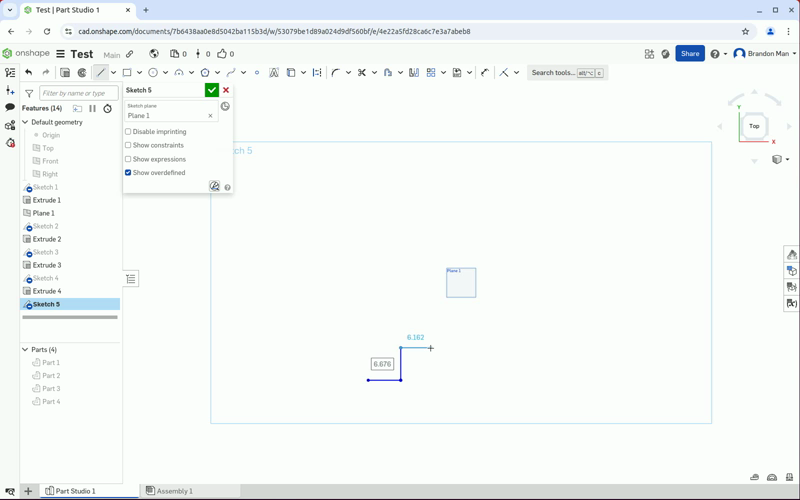
mouse_move(368, 347)
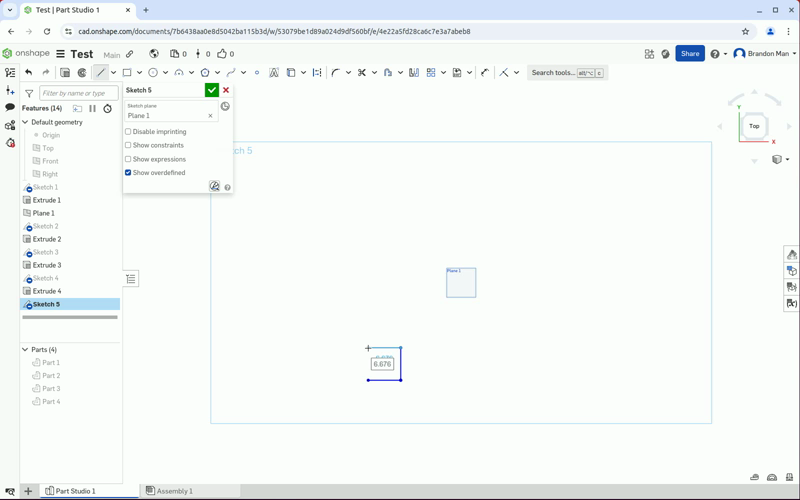
click(368, 347)
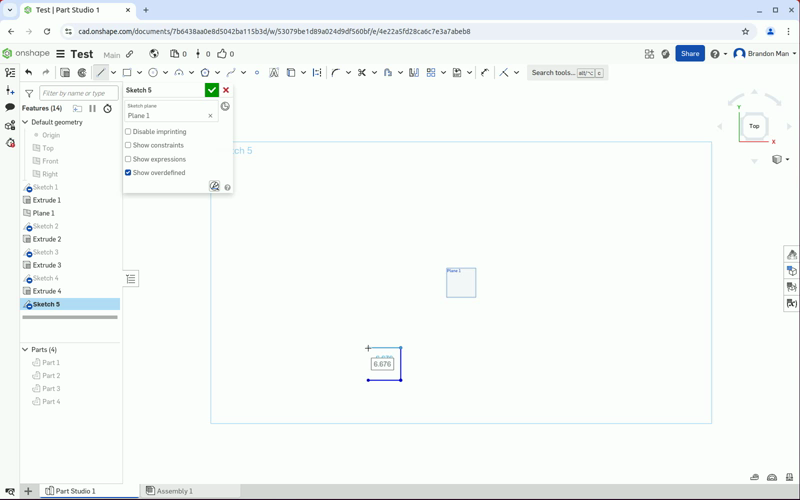
key_up(shift)
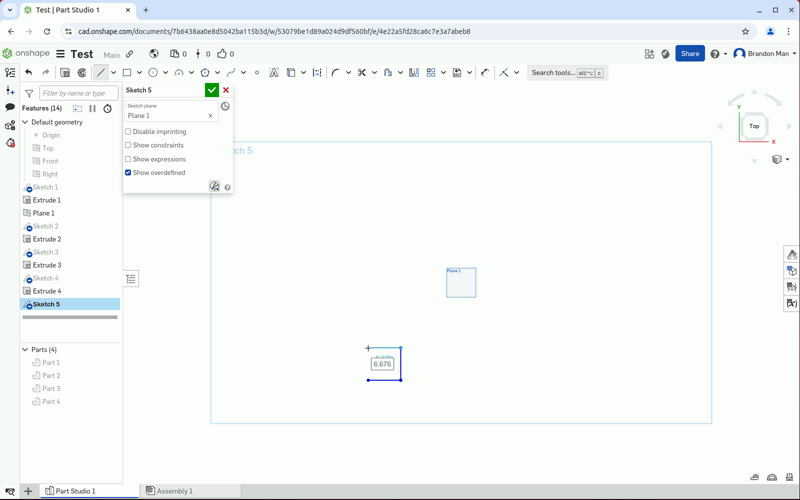
mouse_move(398, 347)
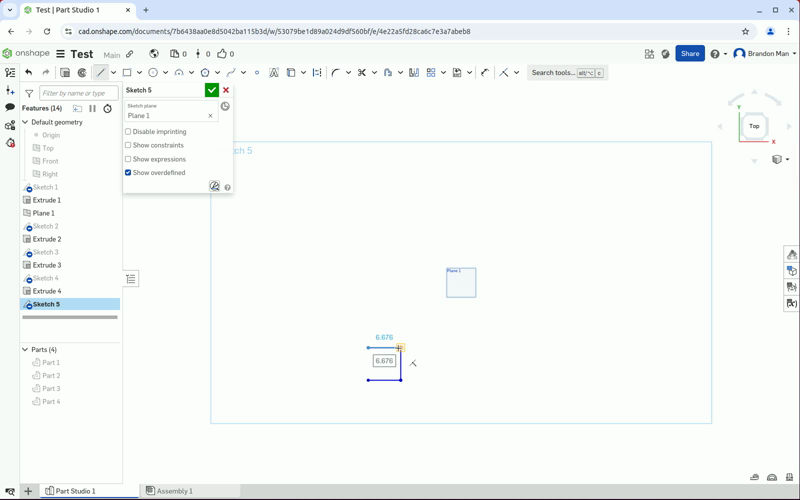
key_down(shift)
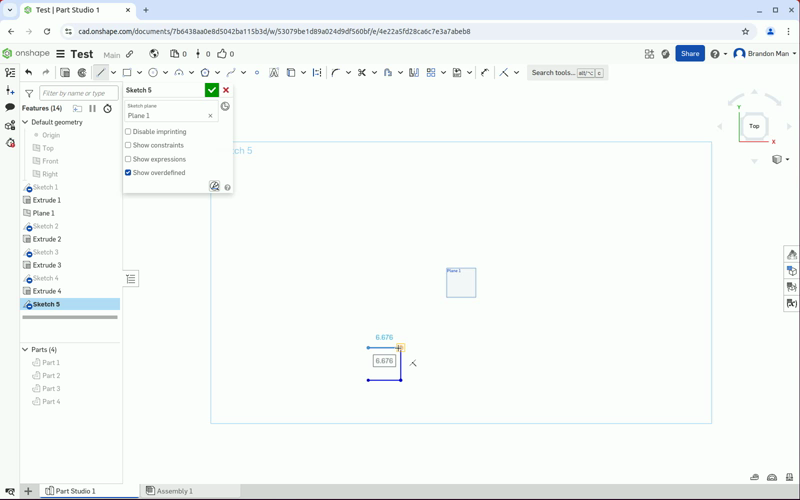
mouse_move(368, 380)
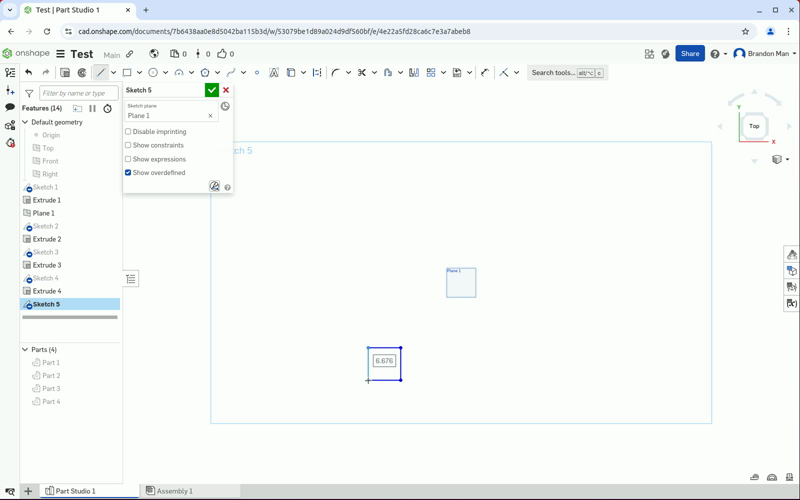
key_up(shift)
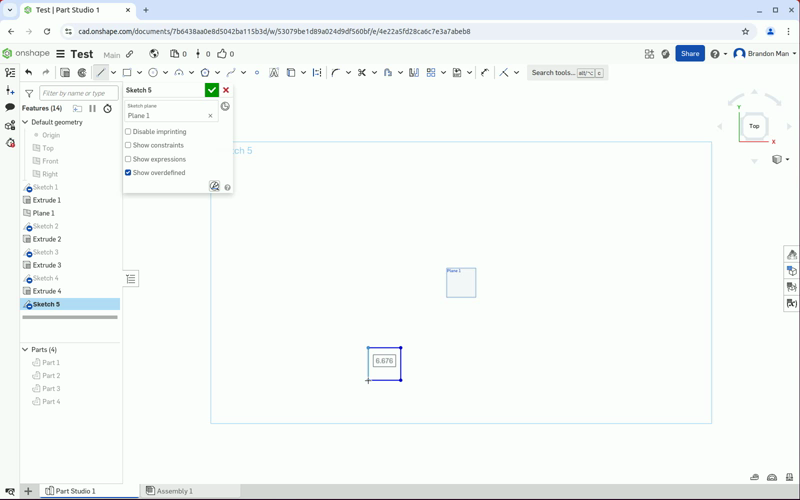
click(368, 380)
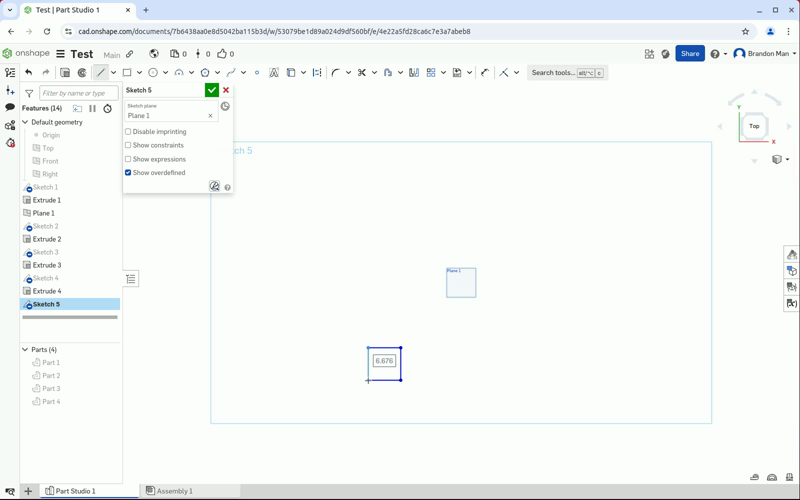
key(esc)
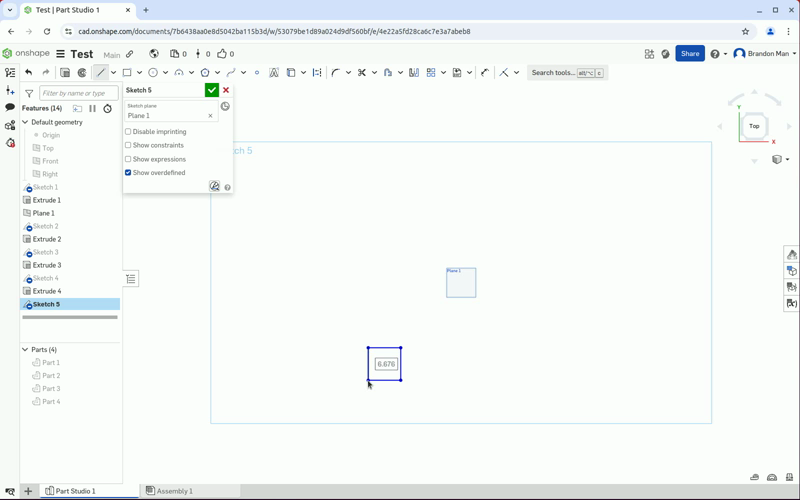
key(l)
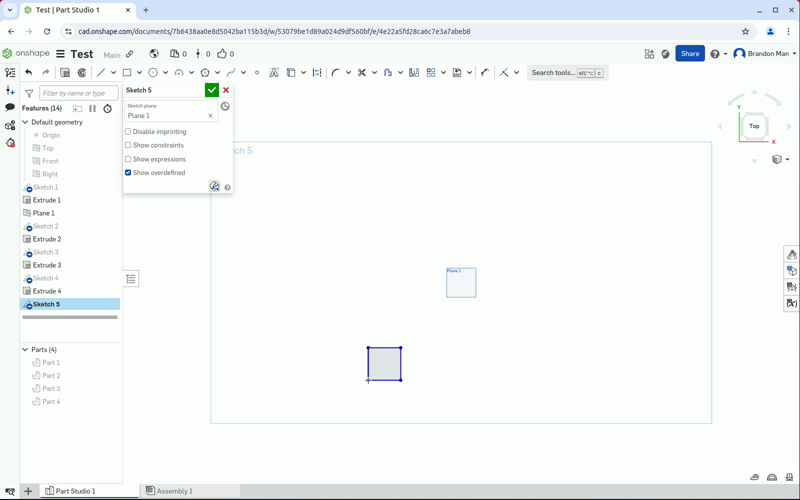
key_down(shift)
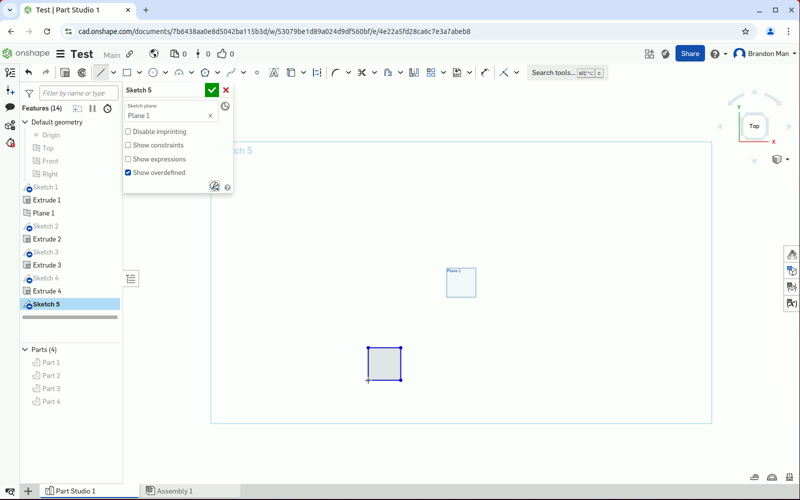
mouse_move(370, 378)
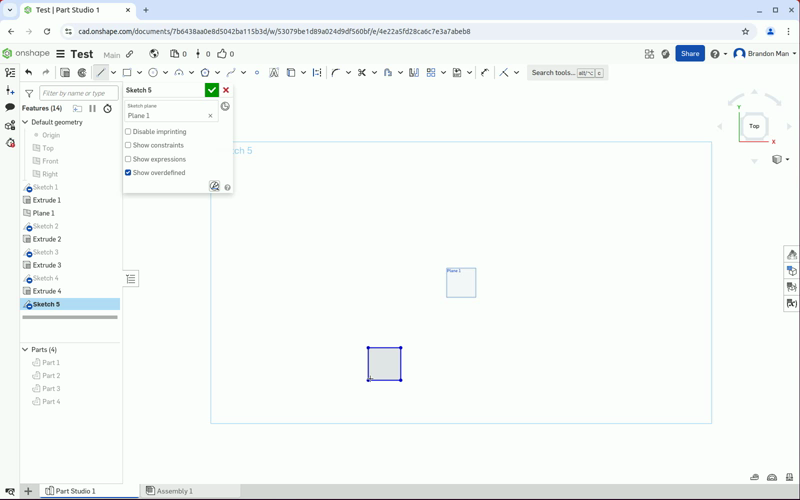
scroll(6)
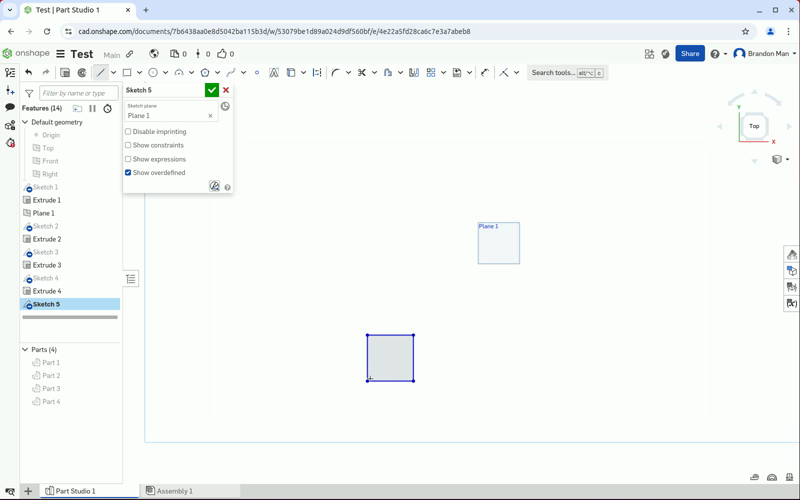
scroll(6)
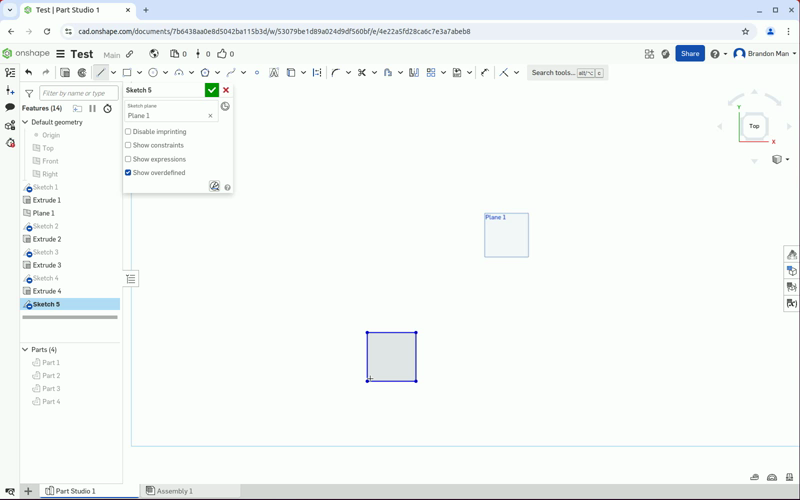
scroll(6)
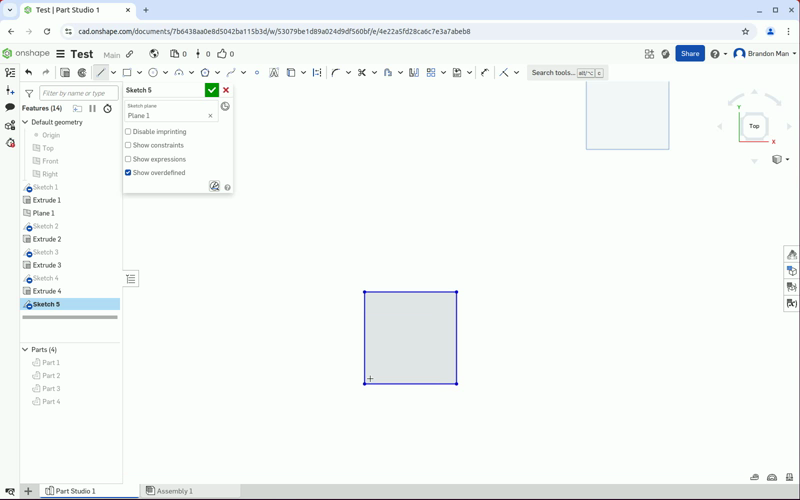
scroll(6)
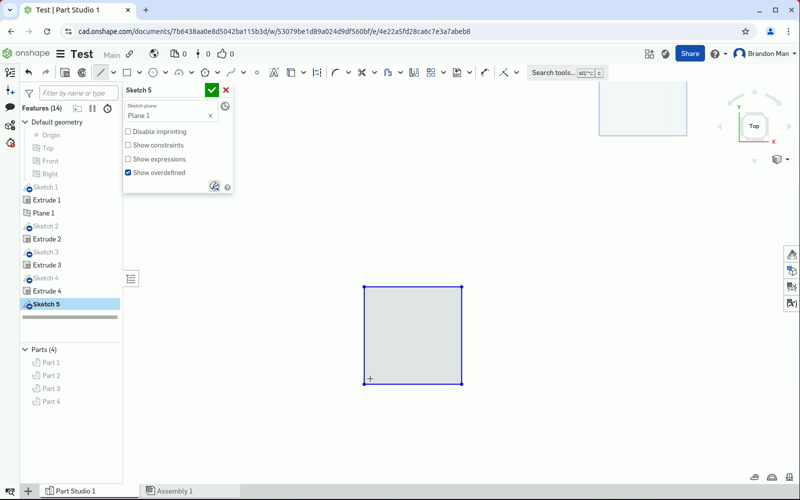
scroll(6)
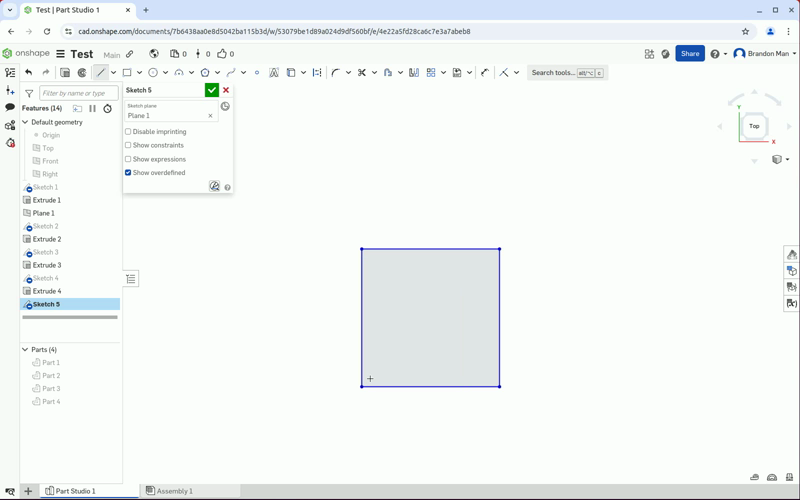
scroll(6)
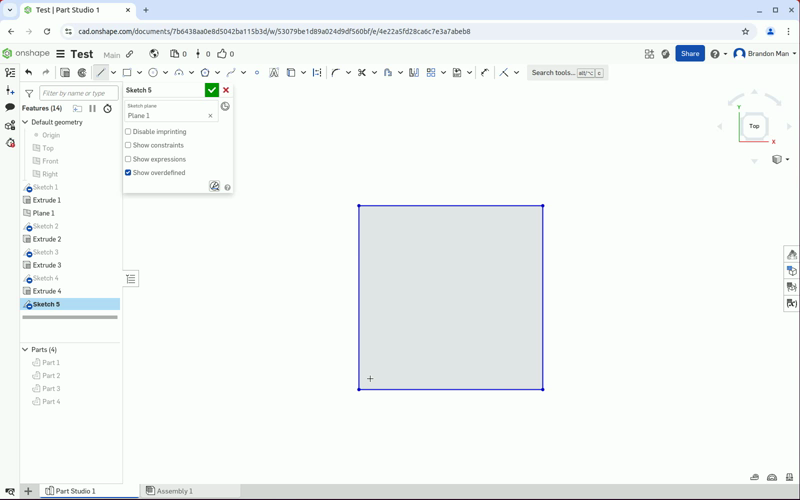
scroll(6)
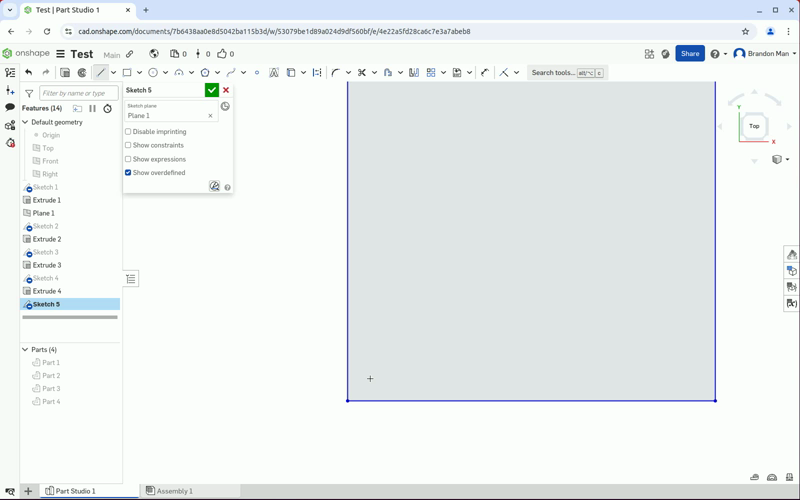
click(370, 378)
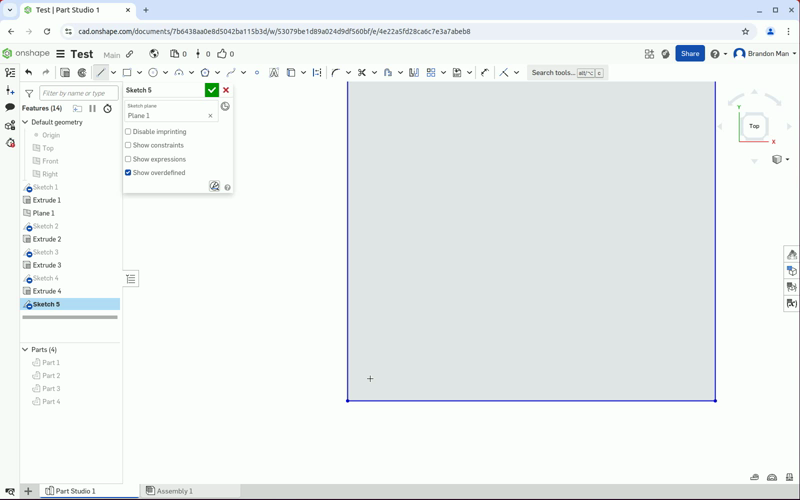
scroll(-6)
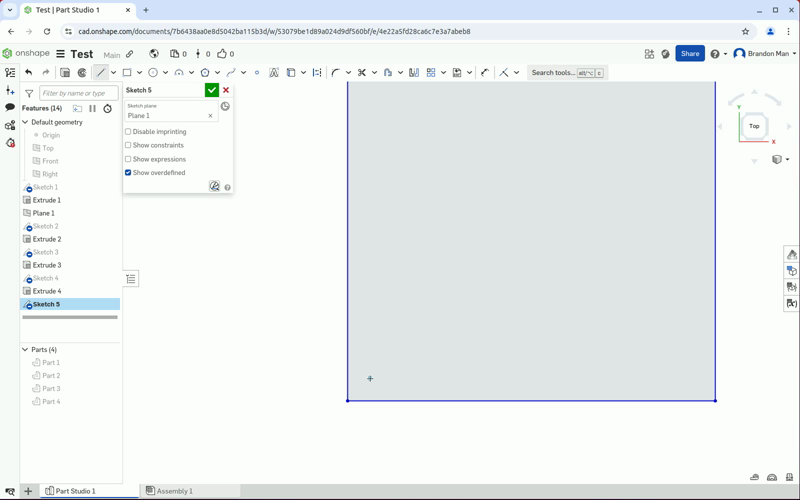
scroll(-6)
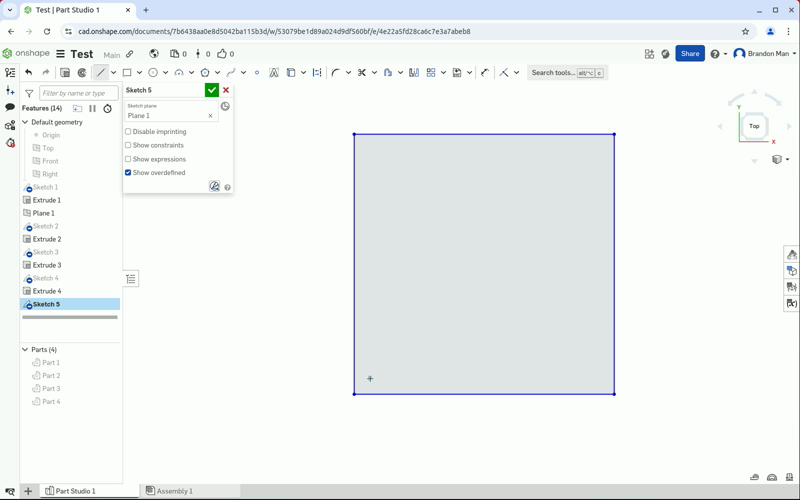
scroll(-6)
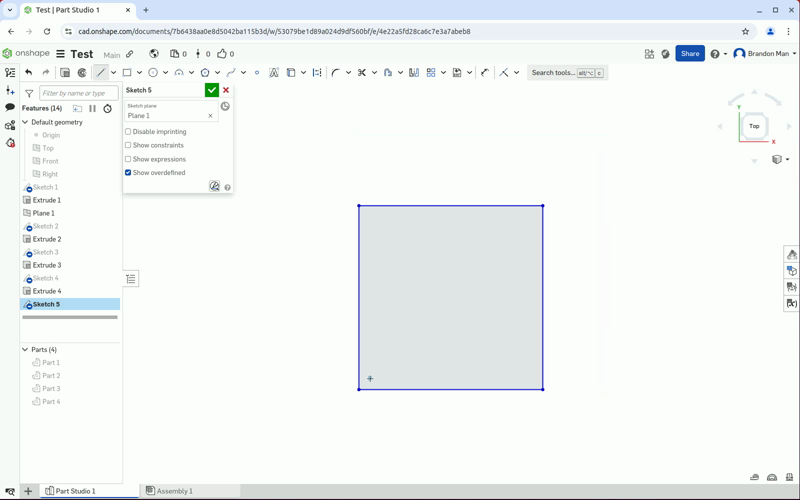
scroll(-6)
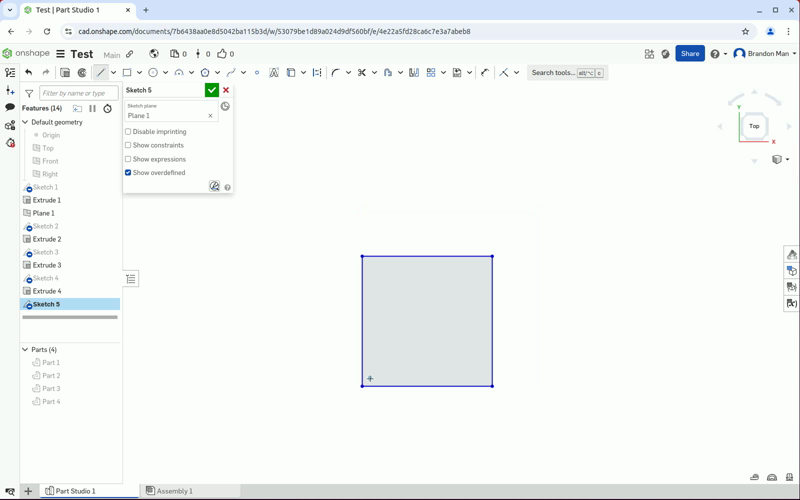
scroll(-6)
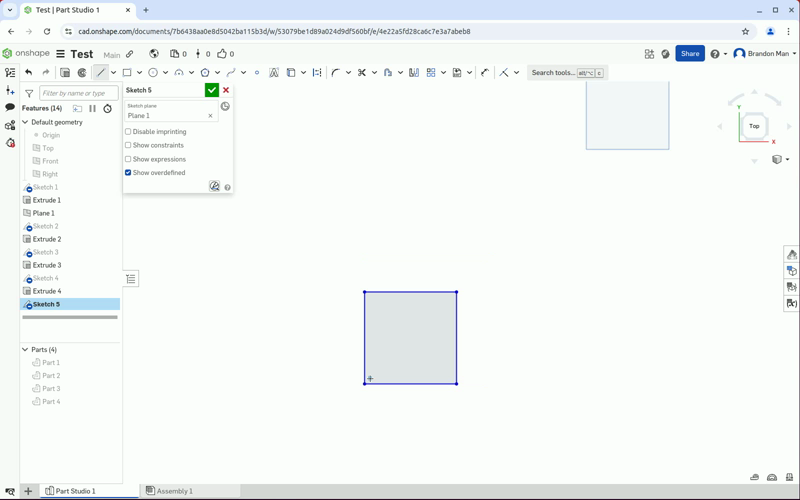
scroll(-6)
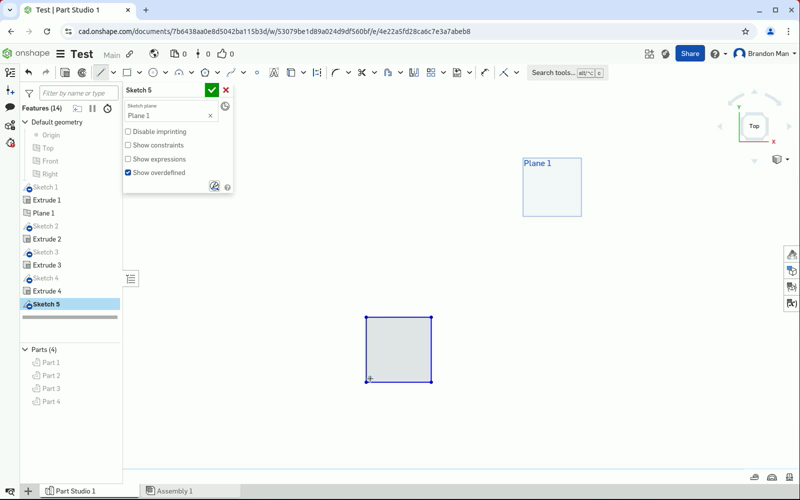
scroll(-6)
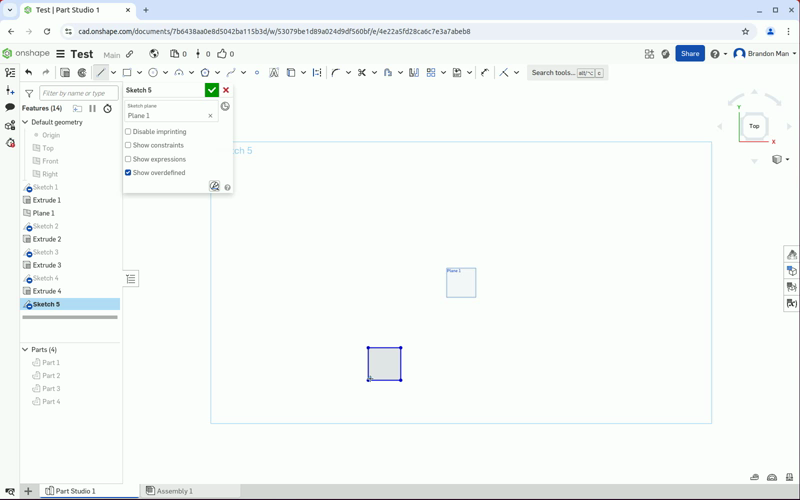
key_up(shift)
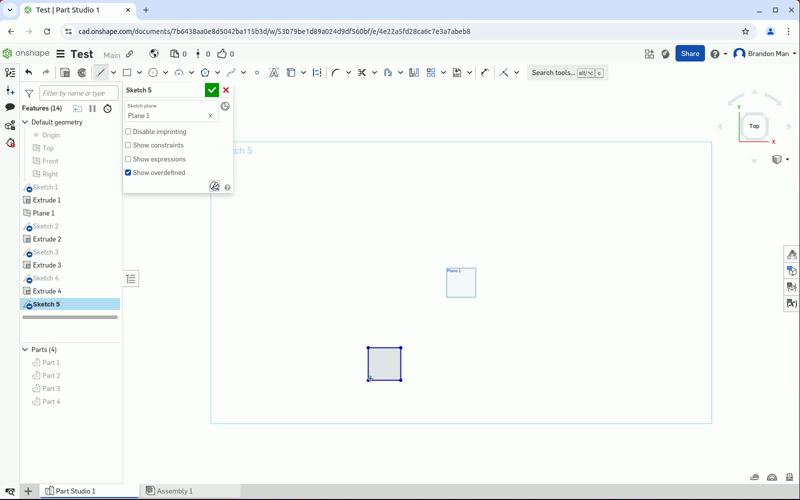
key_down(shift)
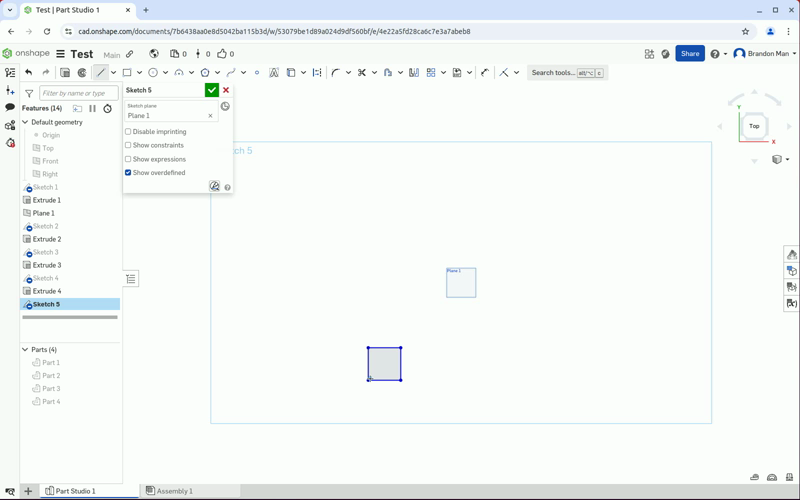
mouse_move(400, 378)
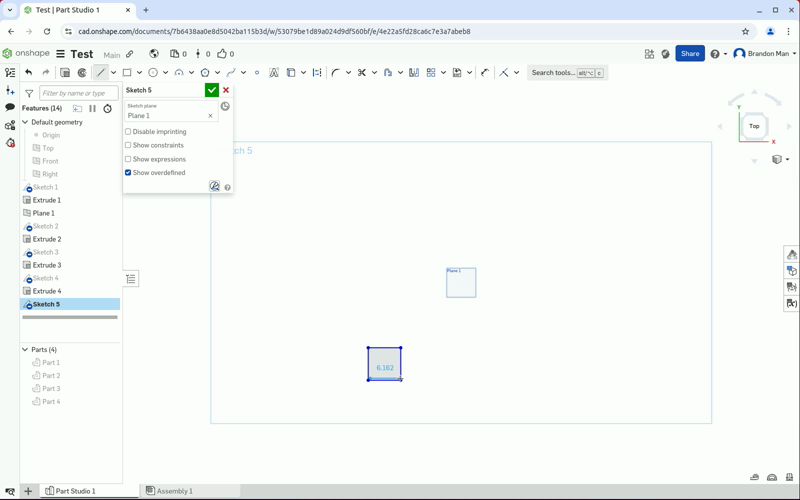
mouse_move(398, 378)
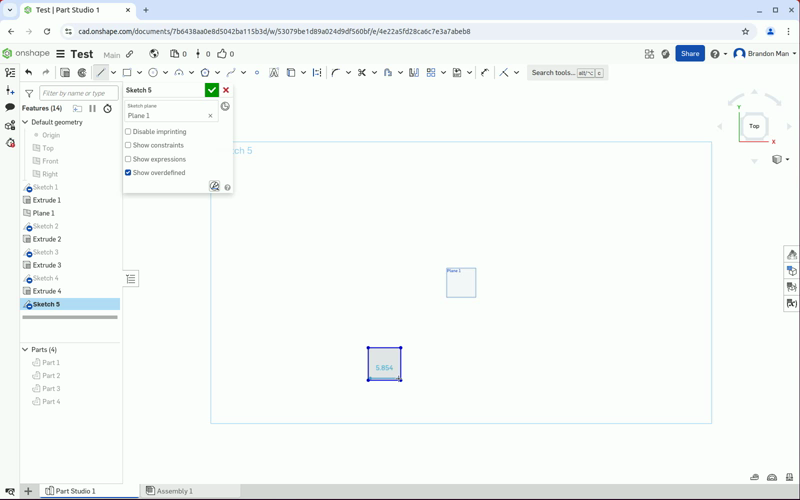
scroll(6)
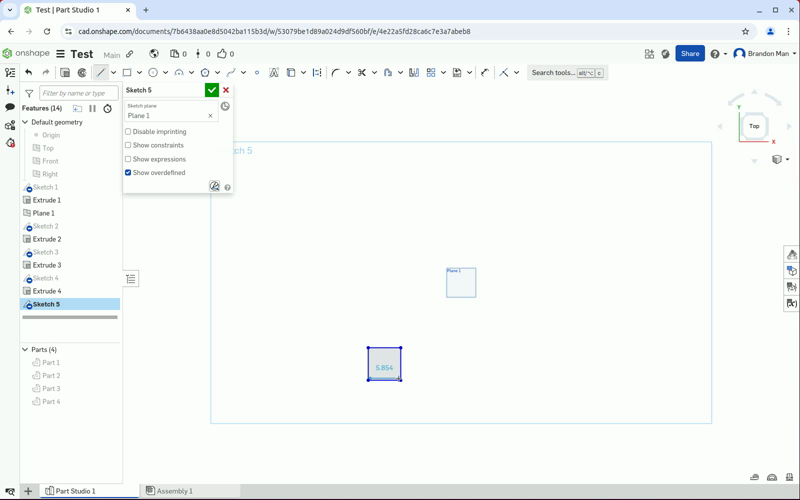
scroll(6)
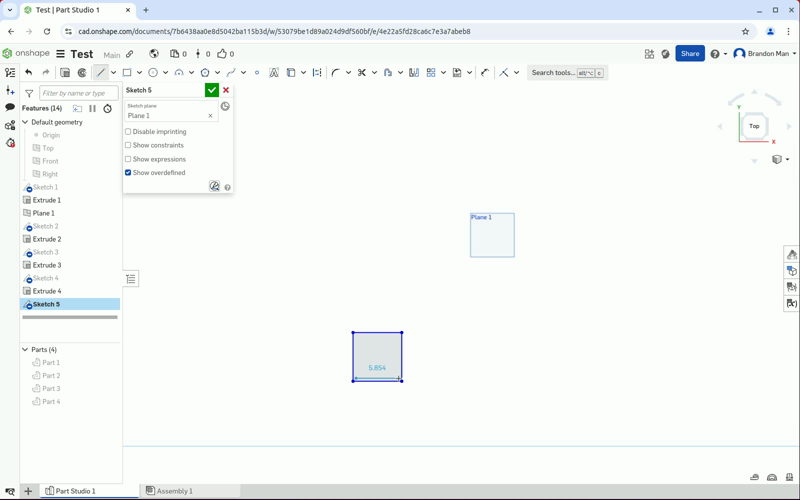
scroll(6)
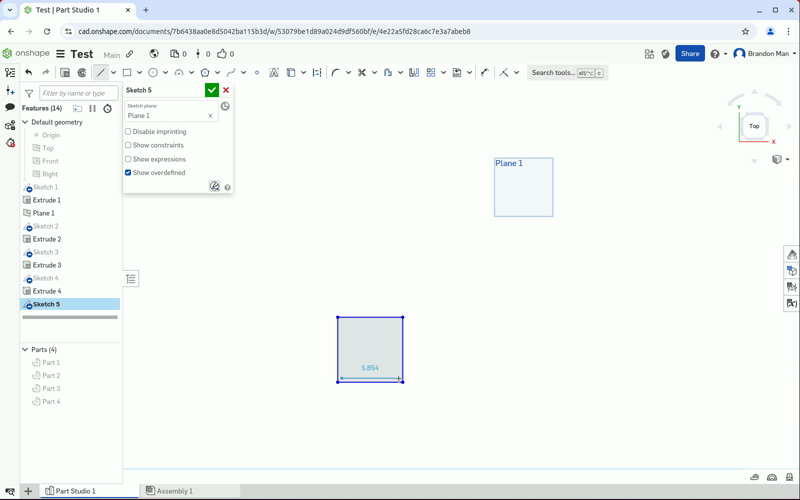
scroll(6)
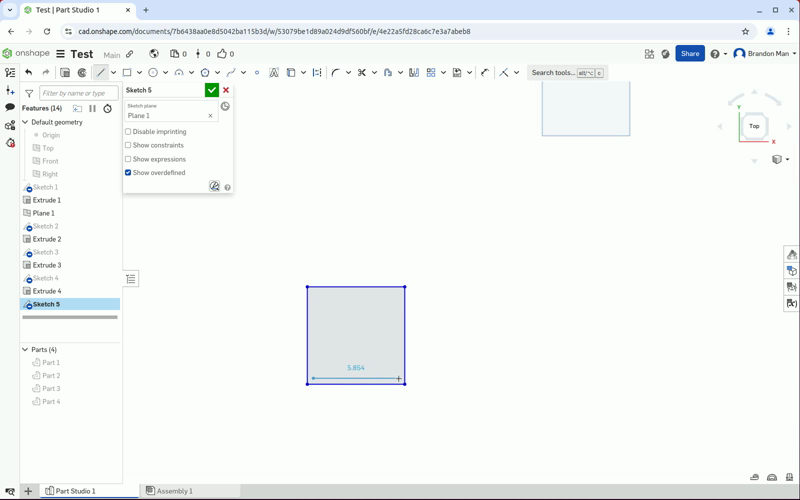
scroll(6)
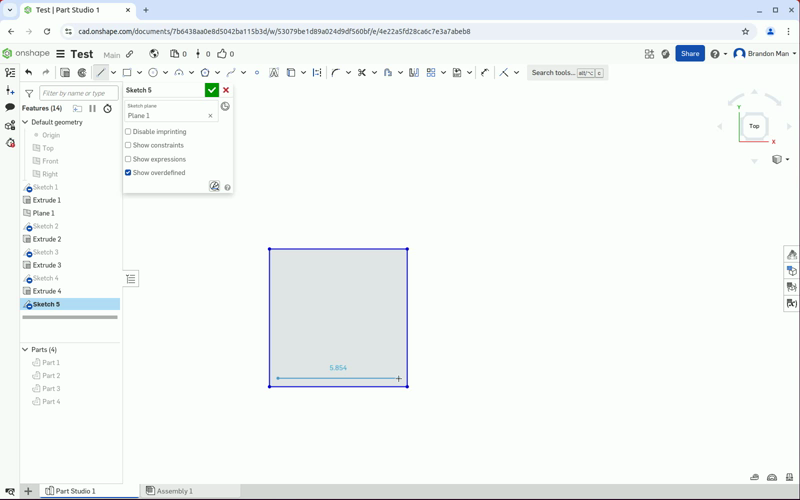
scroll(6)
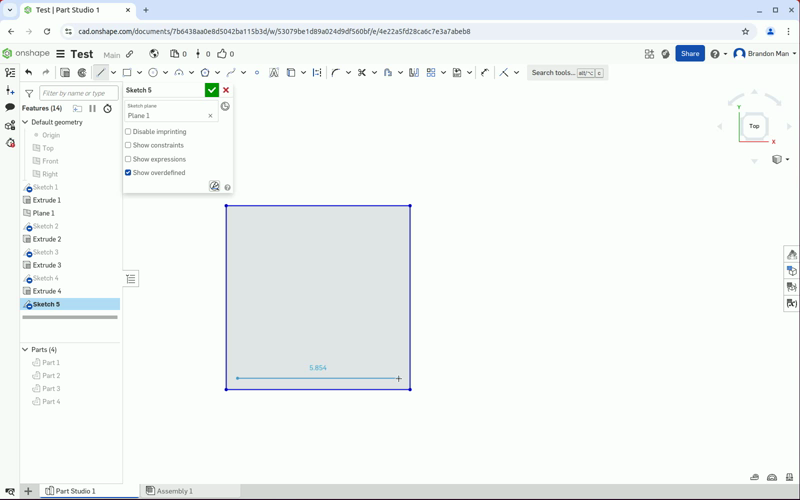
scroll(6)
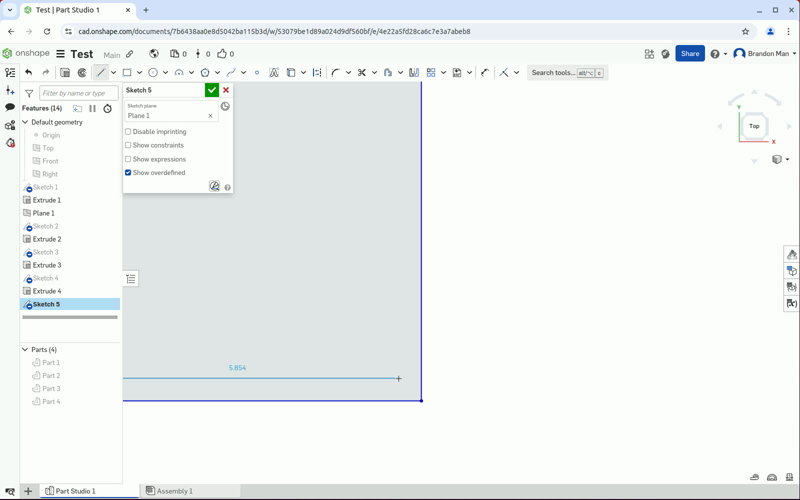
click(398, 378)
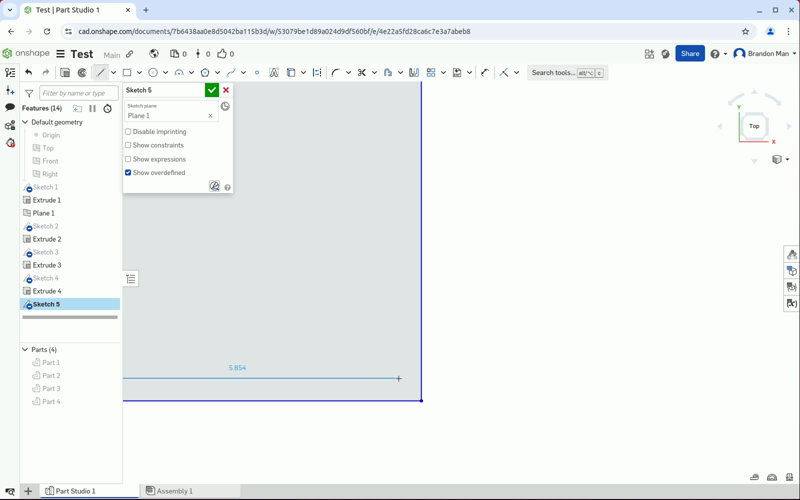
scroll(-6)
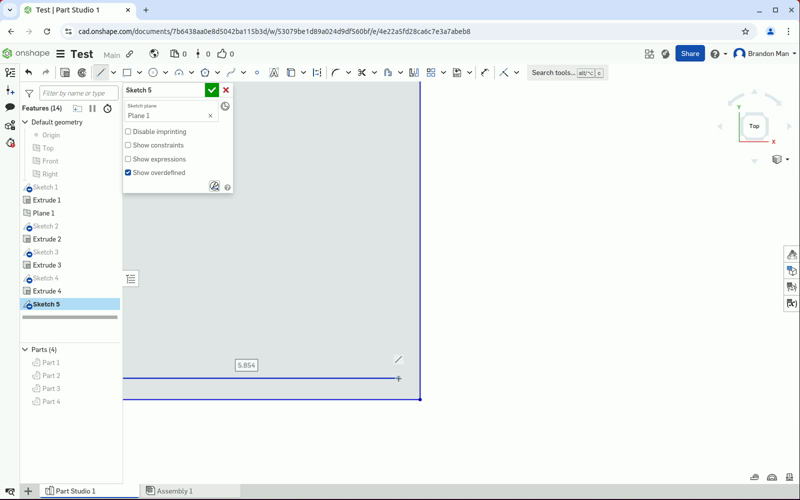
scroll(-6)
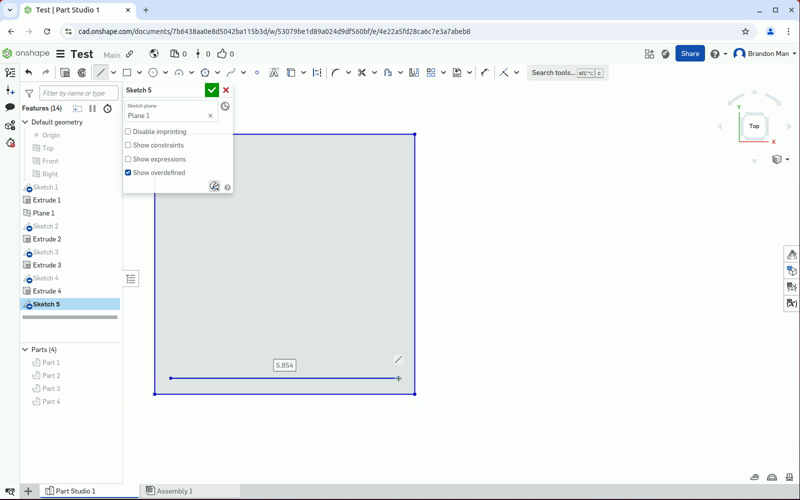
scroll(-6)
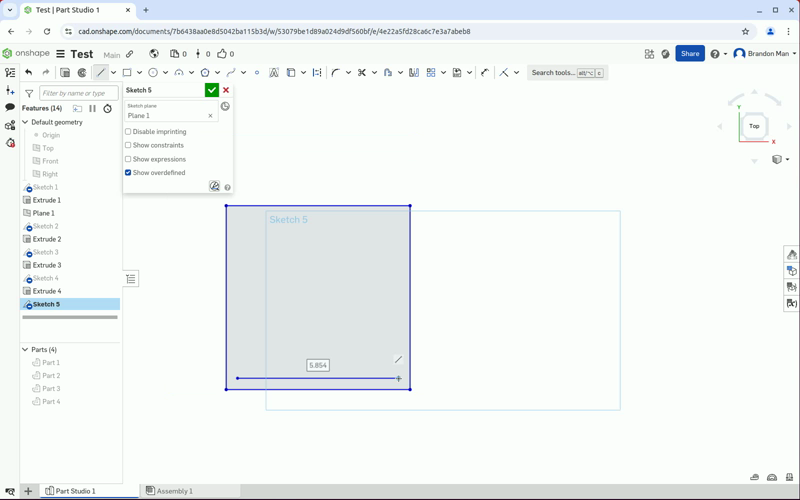
scroll(-6)
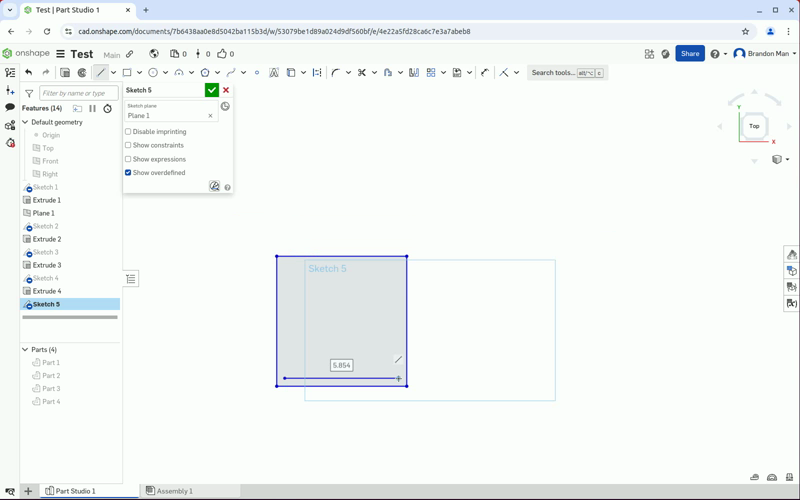
scroll(-6)
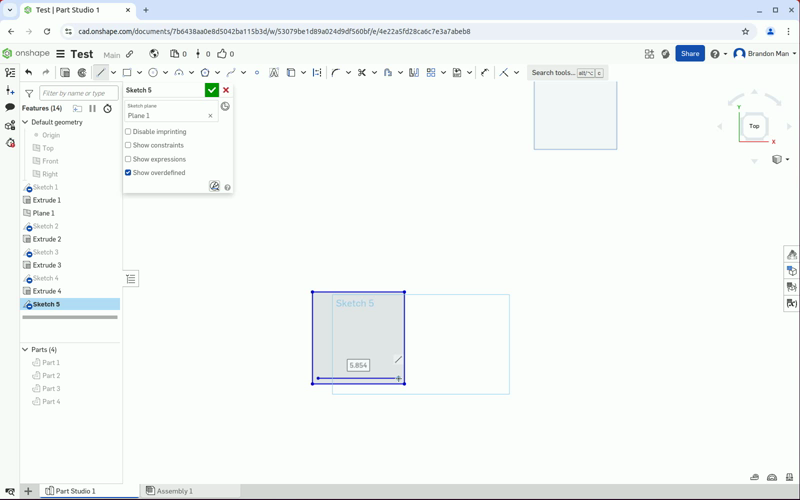
scroll(-6)
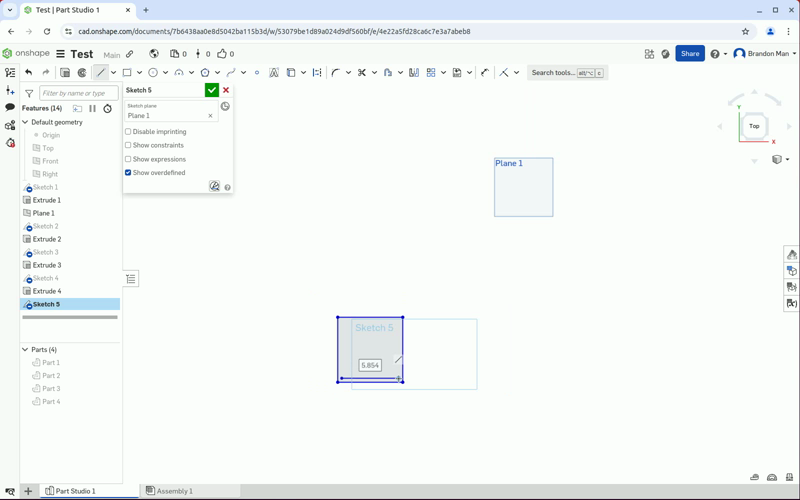
scroll(-6)
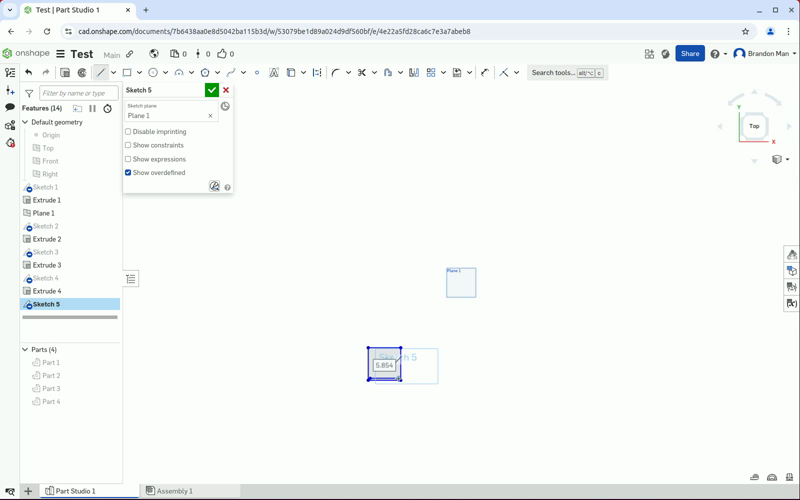
key_up(shift)
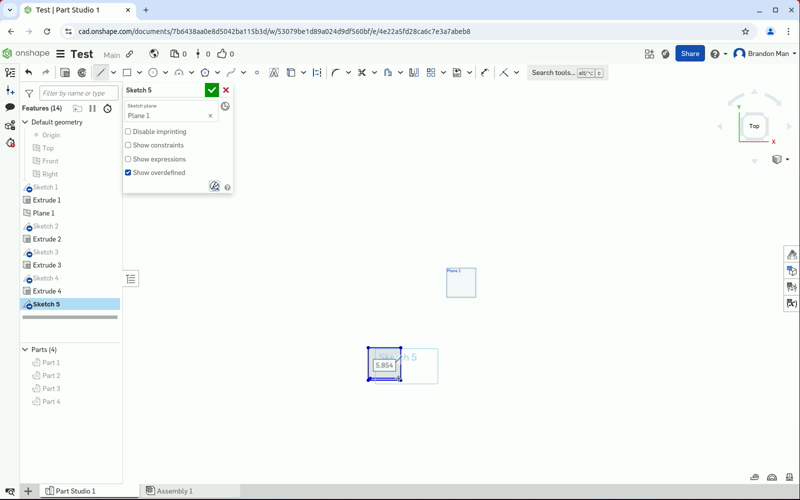
key_down(shift)
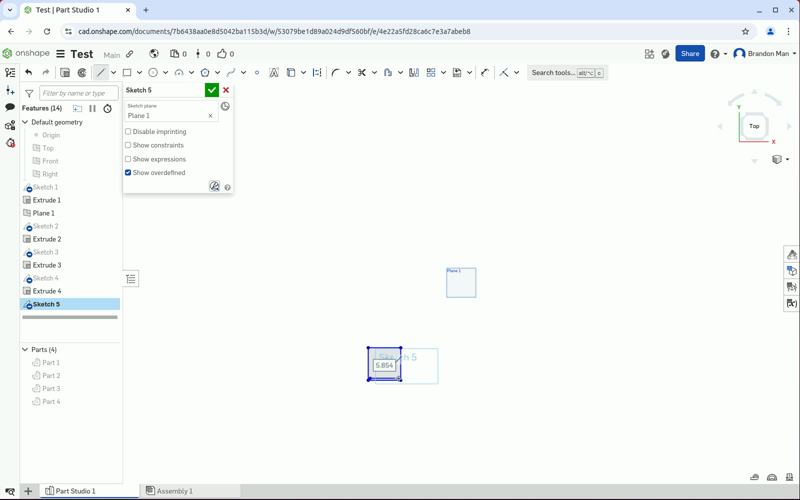
mouse_move(428, 378)
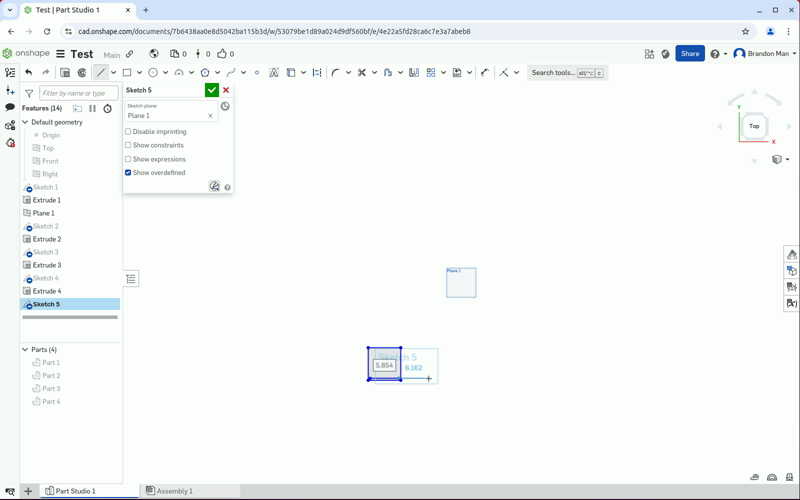
mouse_move(398, 349)
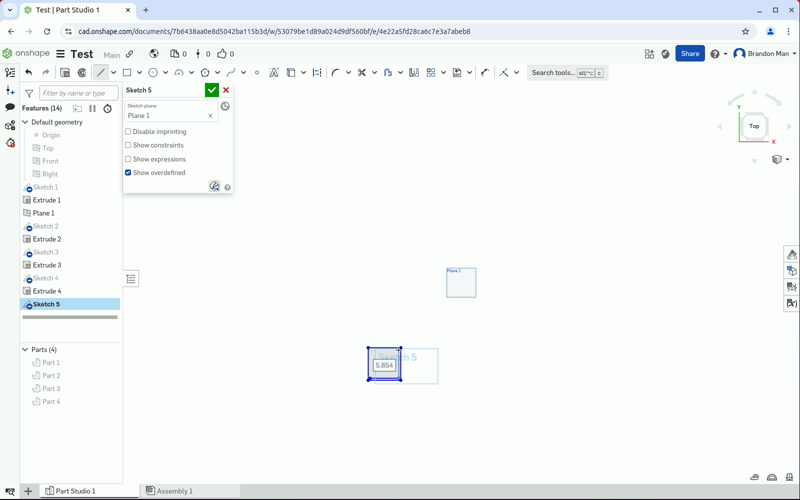
scroll(6)
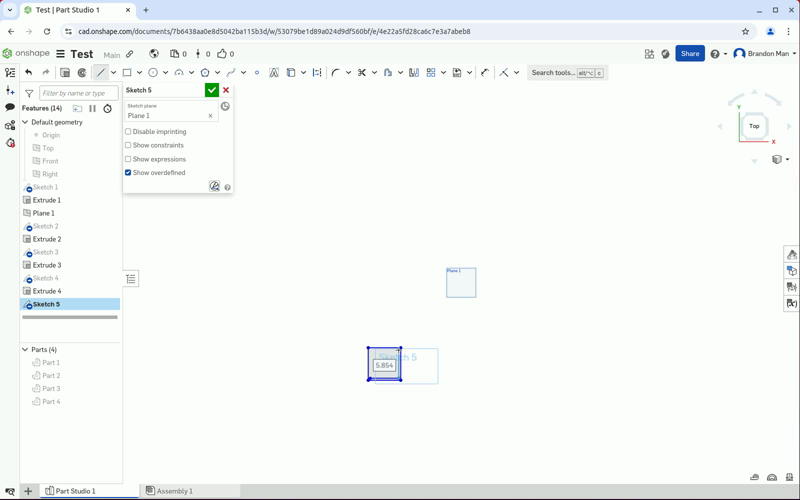
scroll(6)
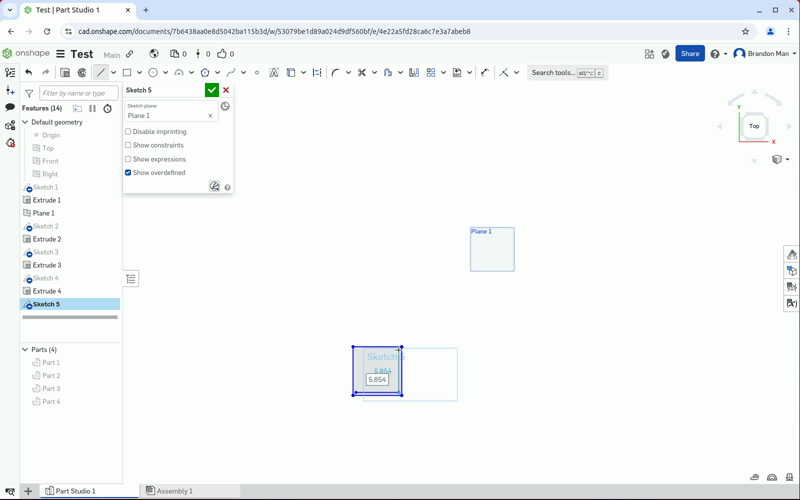
scroll(6)
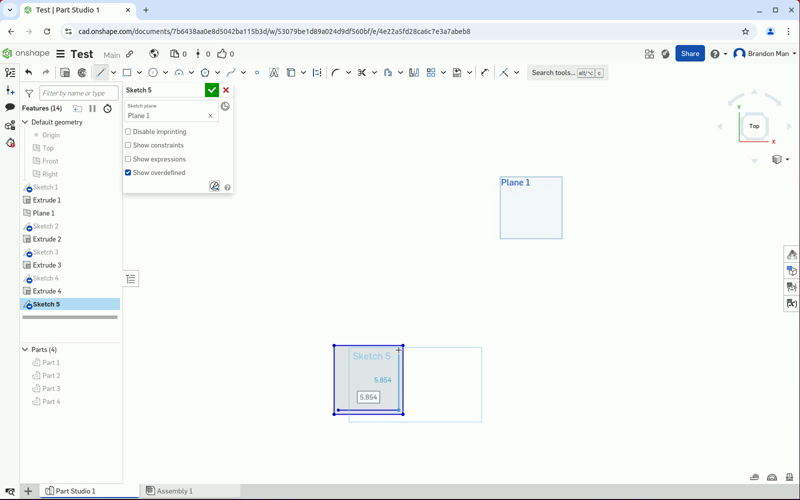
scroll(6)
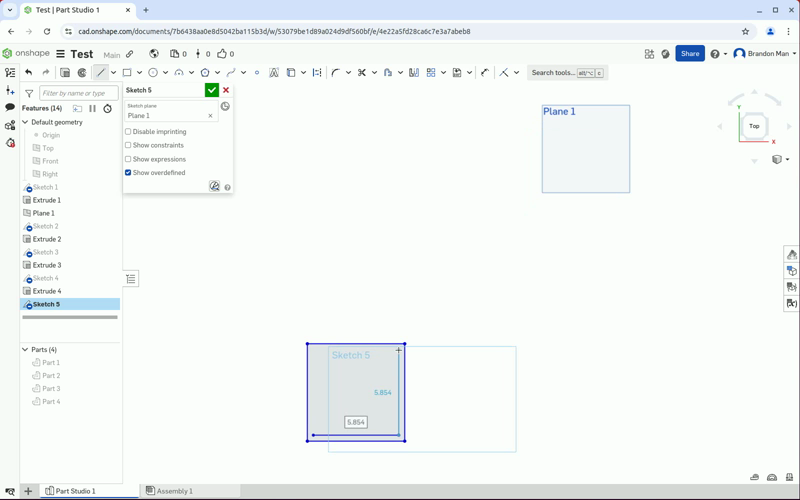
scroll(6)
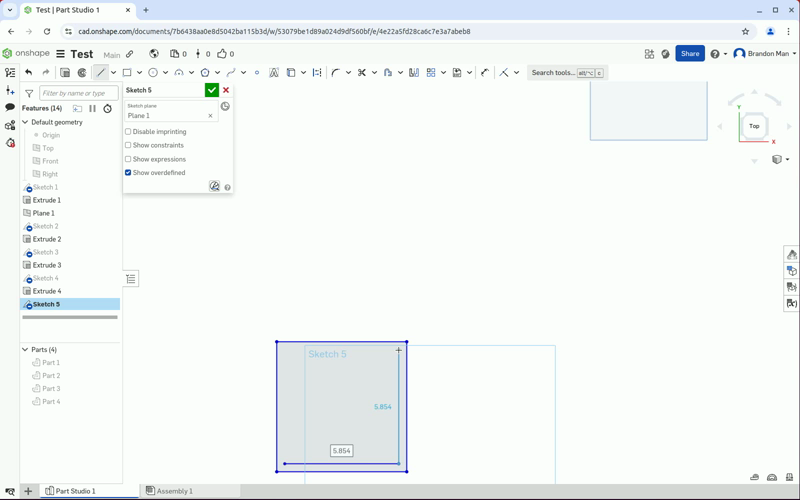
scroll(6)
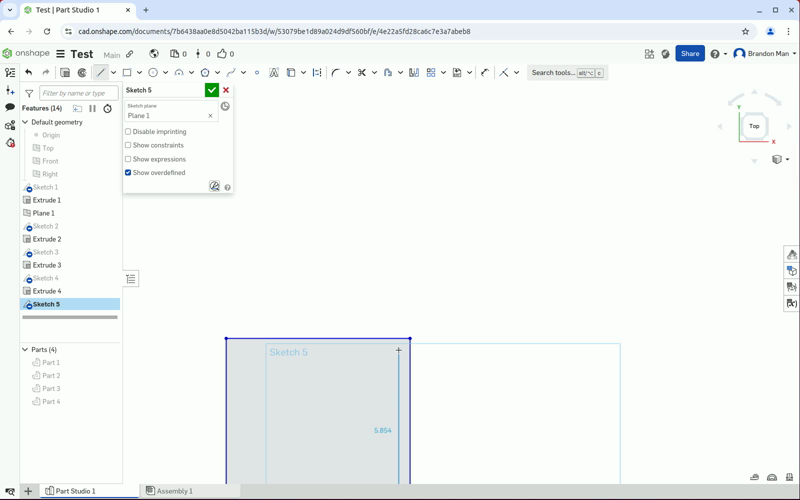
scroll(6)
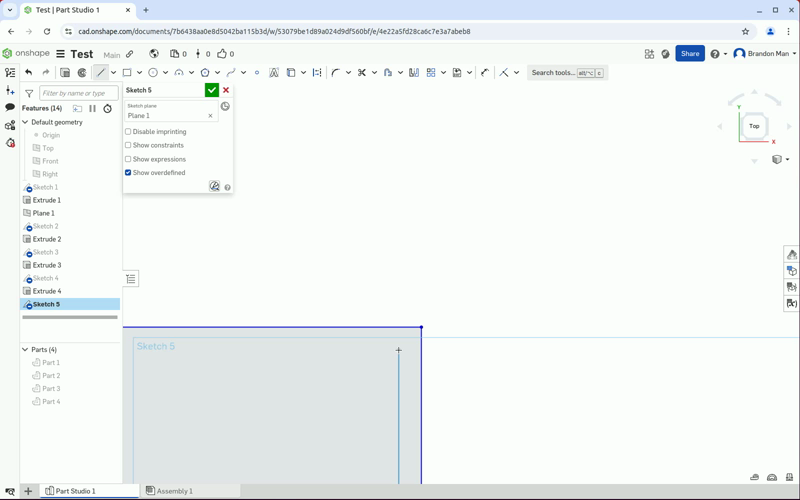
click(398, 349)
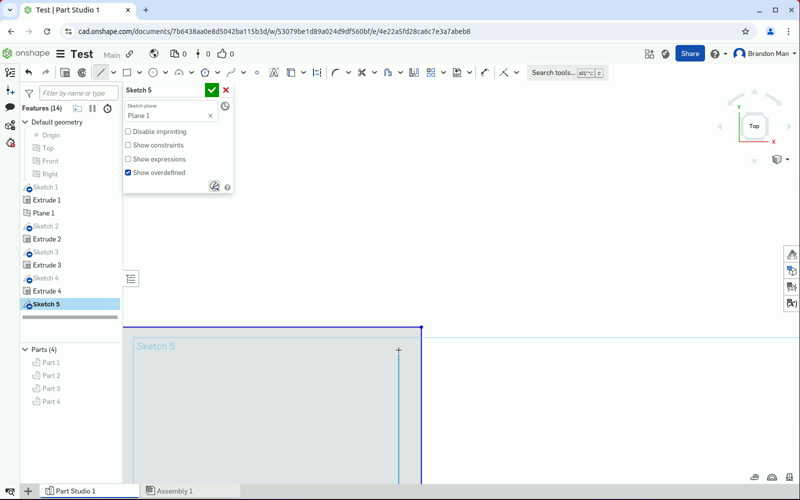
scroll(-6)
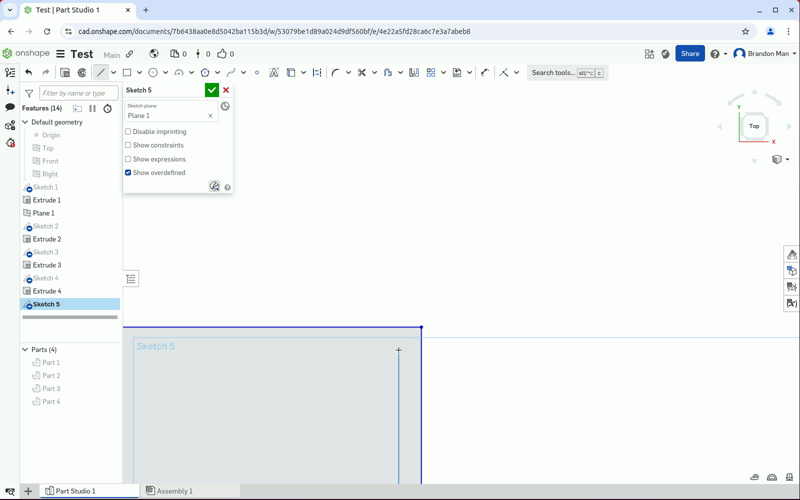
scroll(-6)
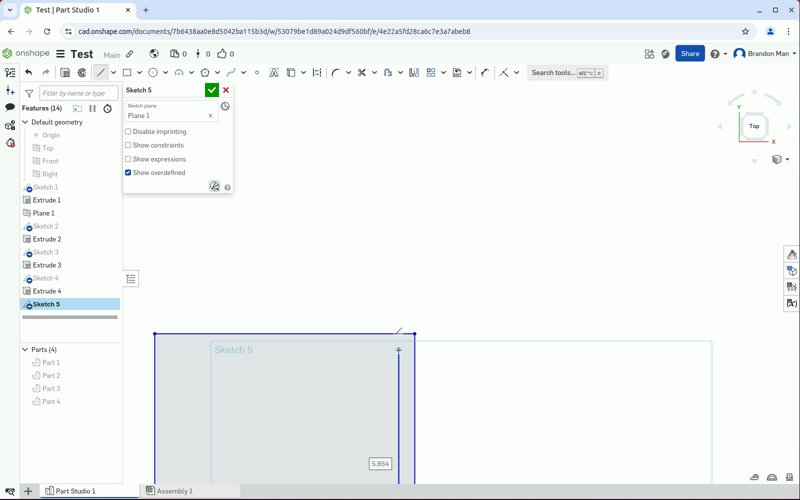
scroll(-6)
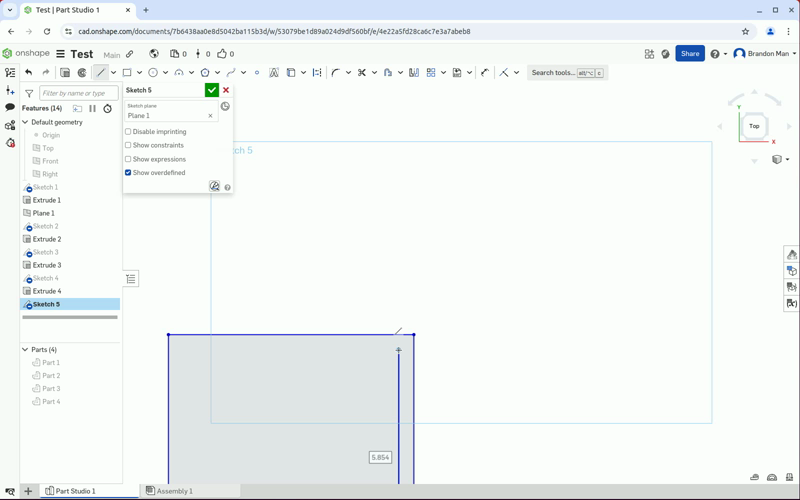
scroll(-6)
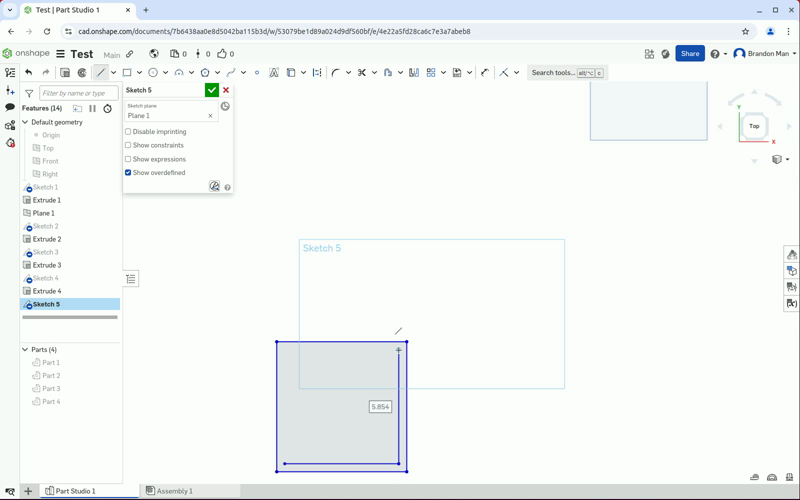
scroll(-6)
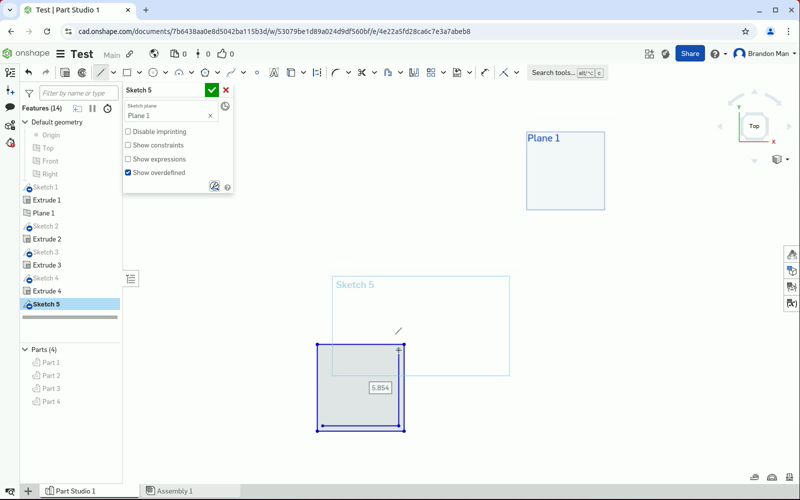
scroll(-6)
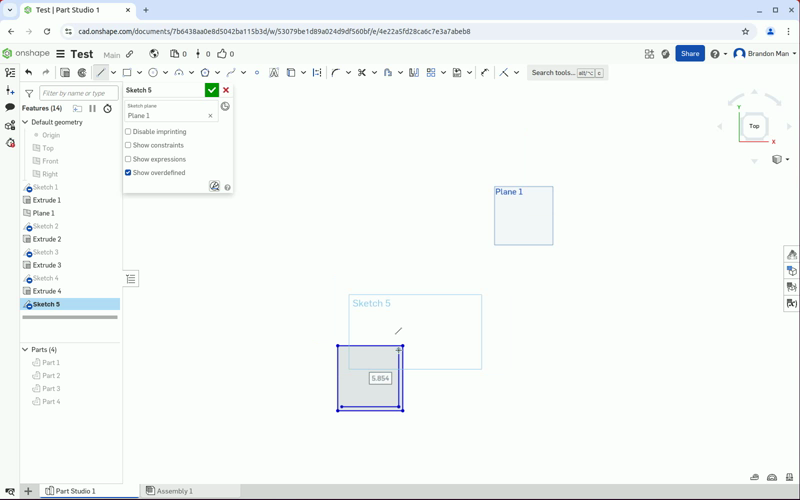
scroll(-6)
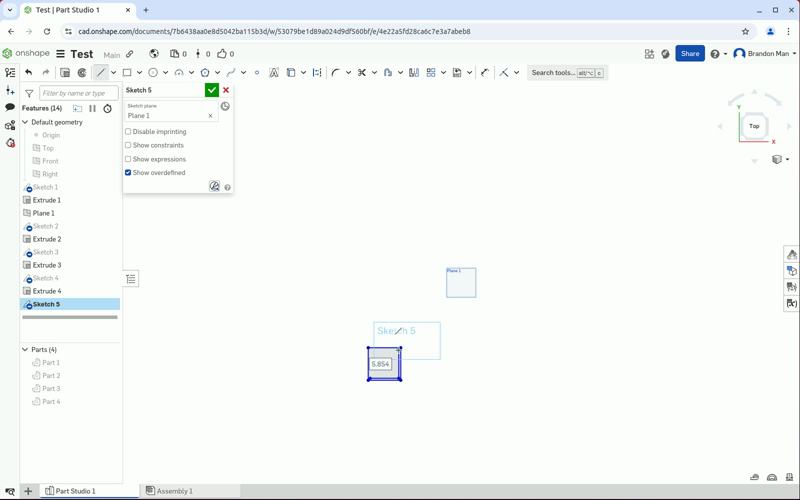
key_up(shift)
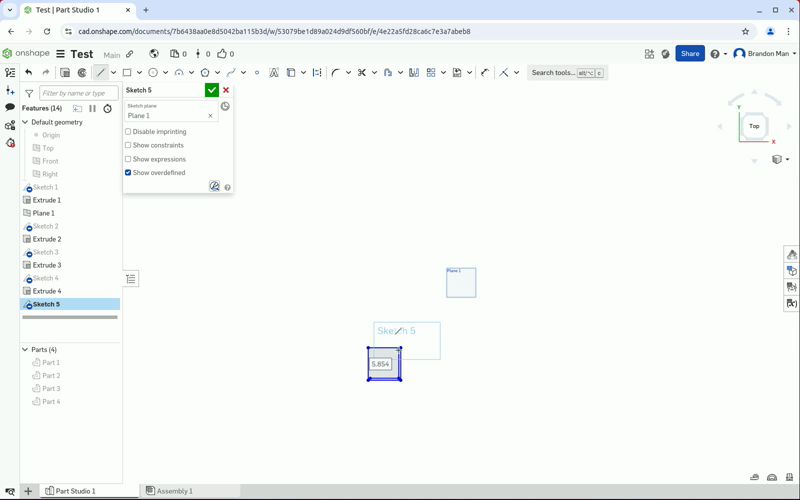
key_down(shift)
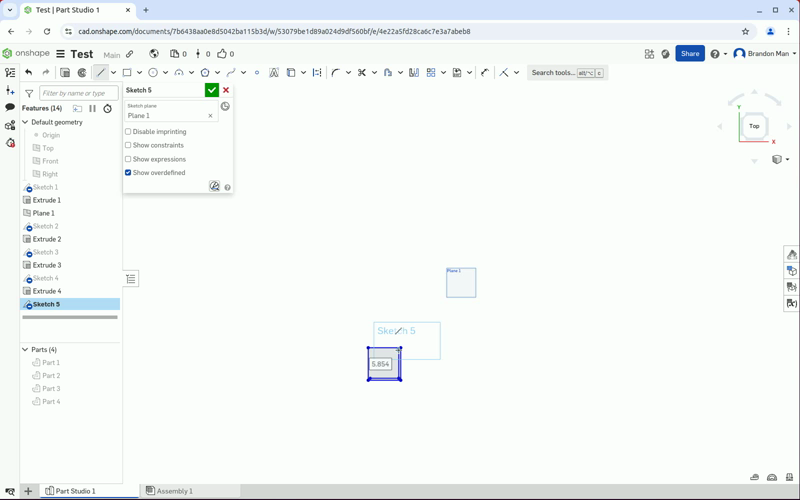
mouse_move(428, 349)
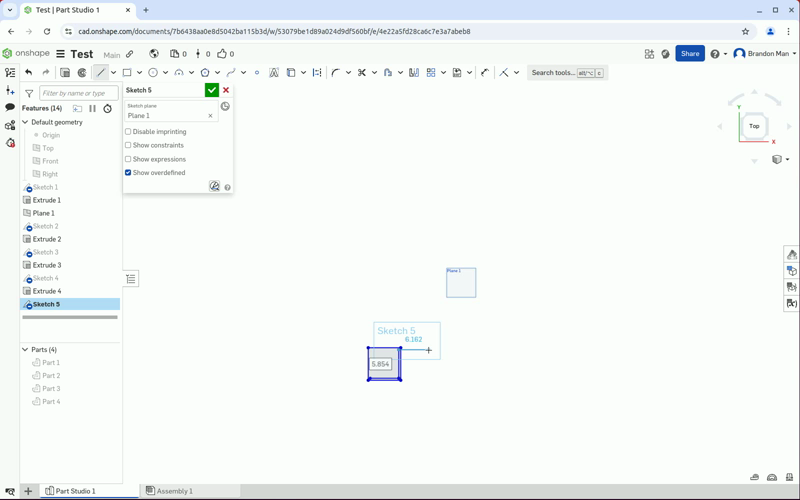
mouse_move(370, 349)
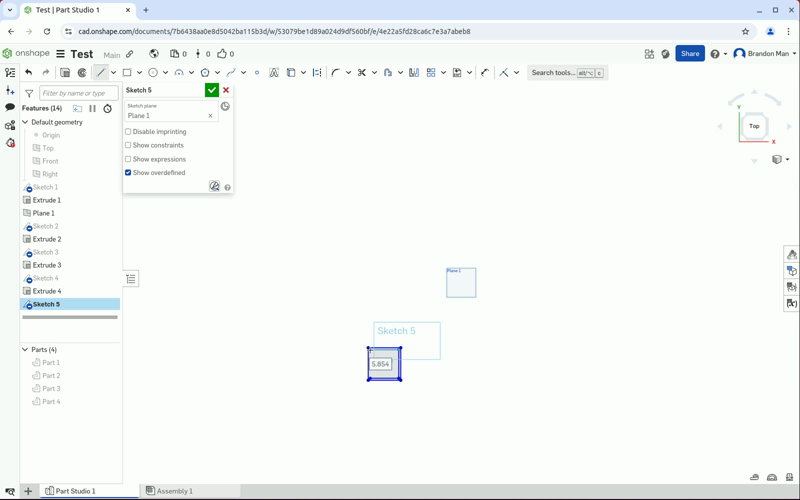
scroll(6)
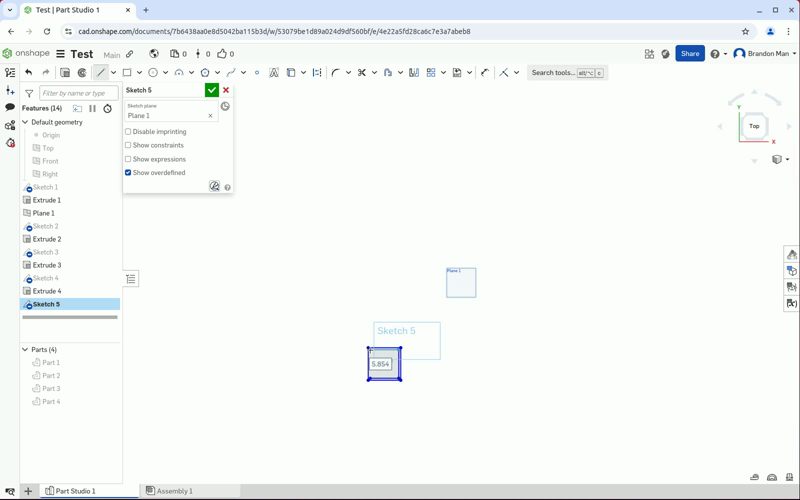
scroll(6)
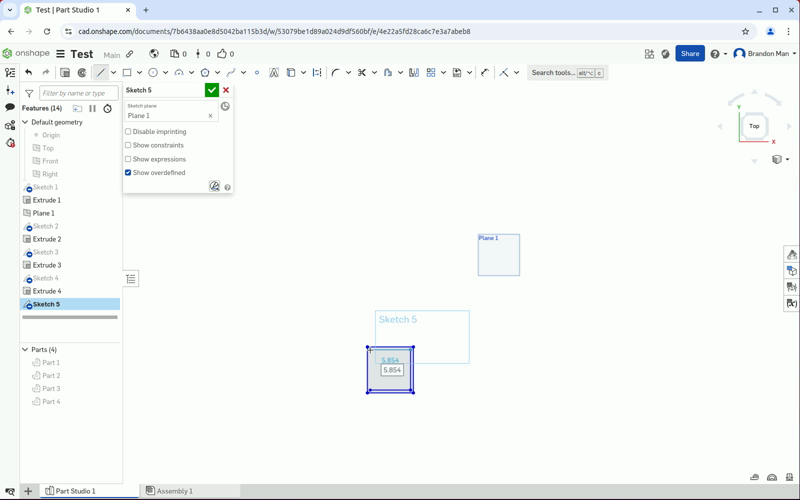
scroll(6)
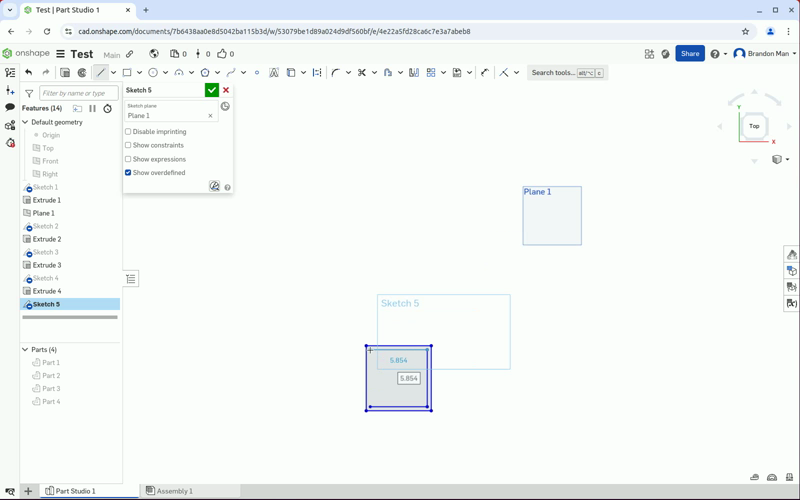
scroll(6)
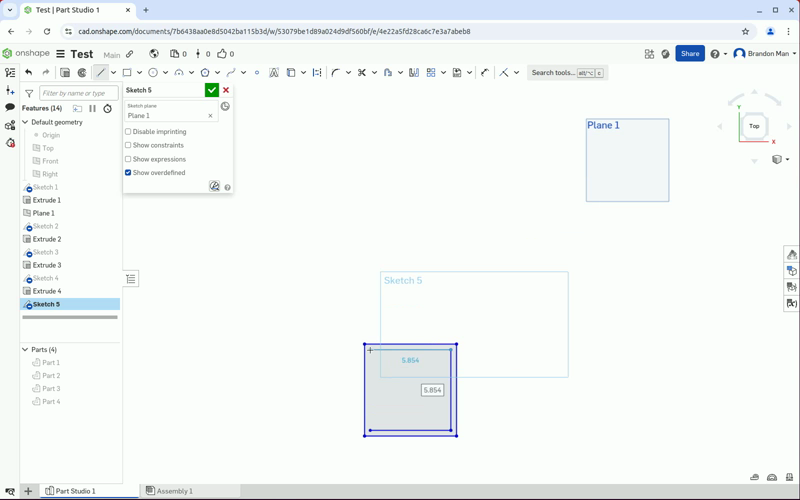
scroll(6)
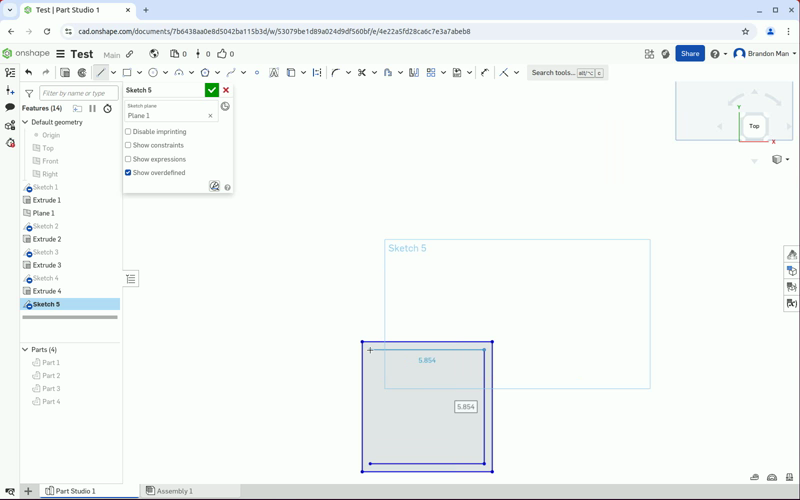
scroll(6)
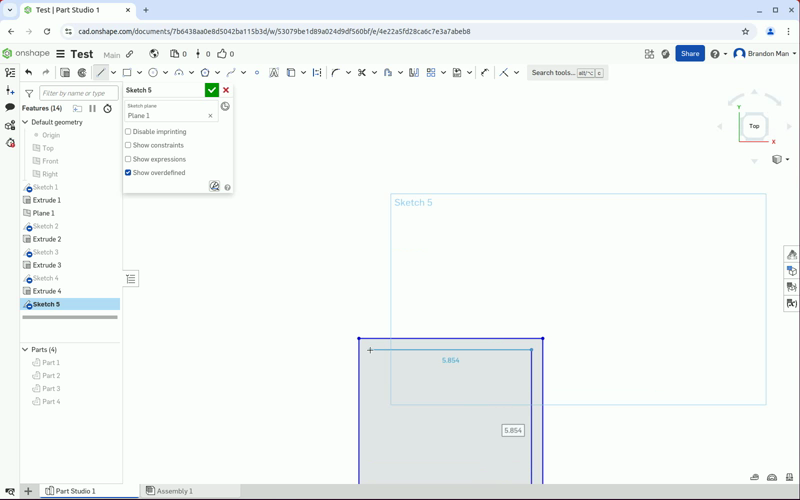
scroll(6)
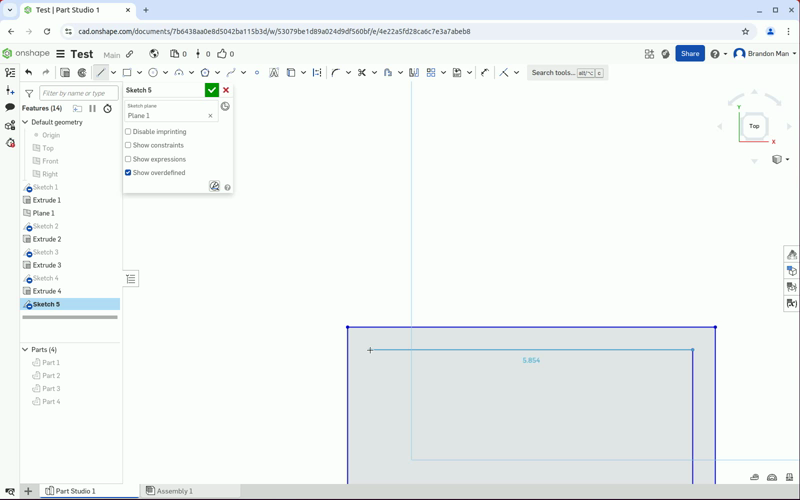
click(370, 349)
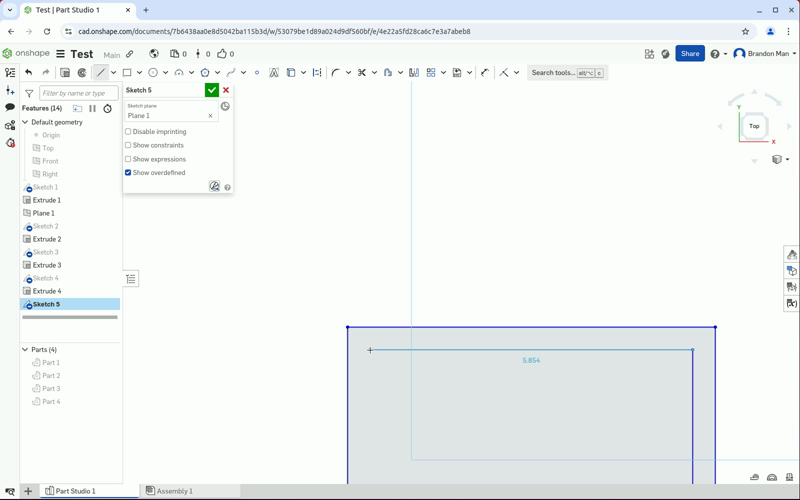
scroll(-6)
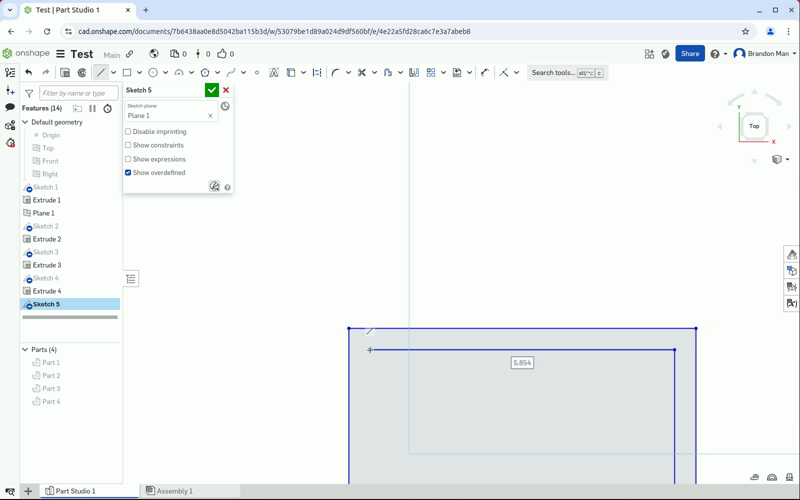
scroll(-6)
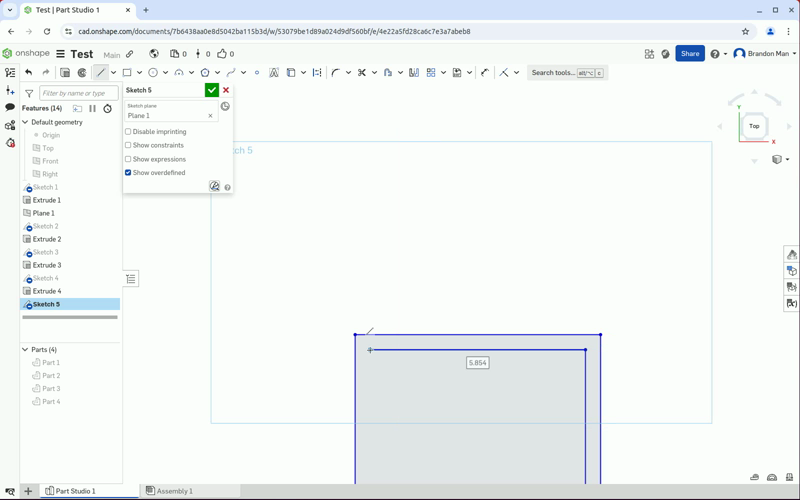
scroll(-6)
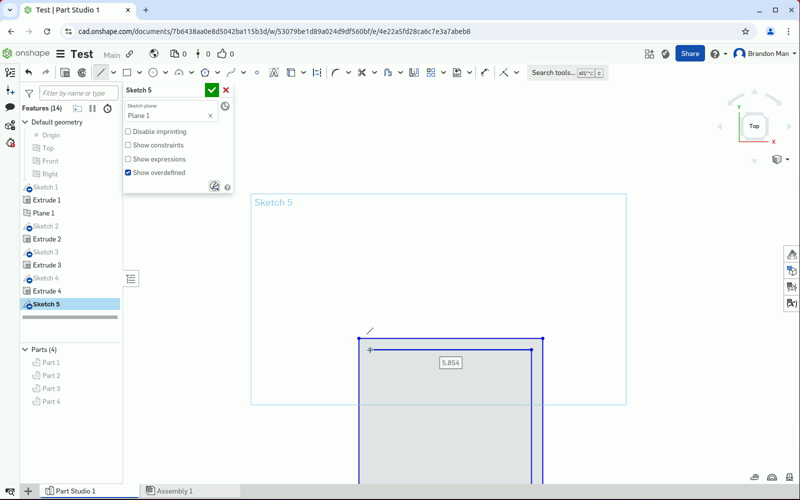
scroll(-6)
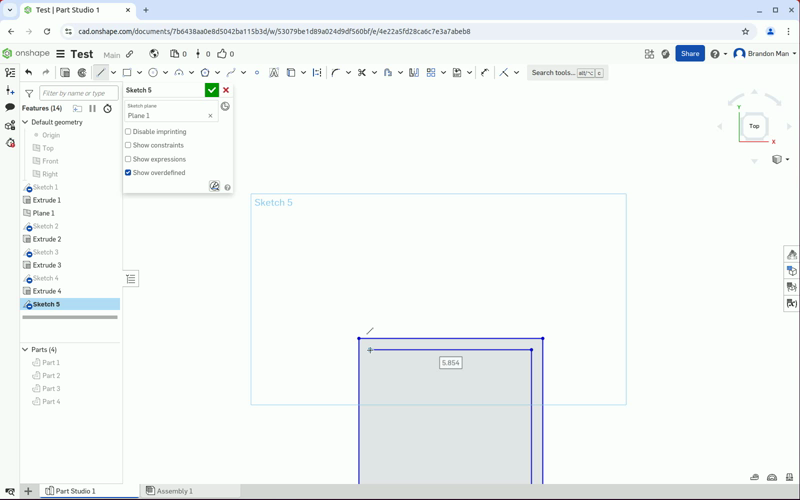
scroll(-6)
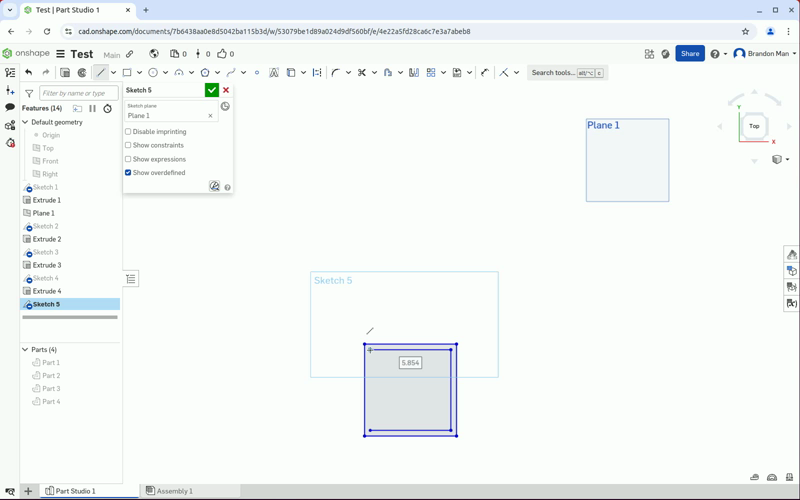
scroll(-6)
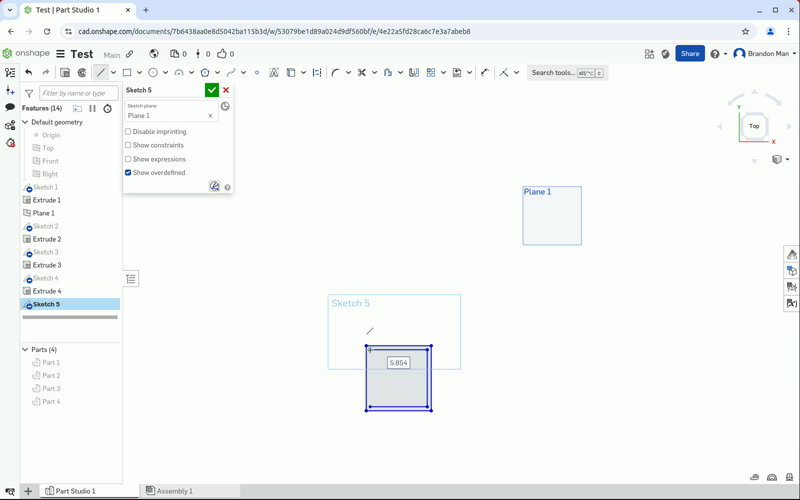
scroll(-6)
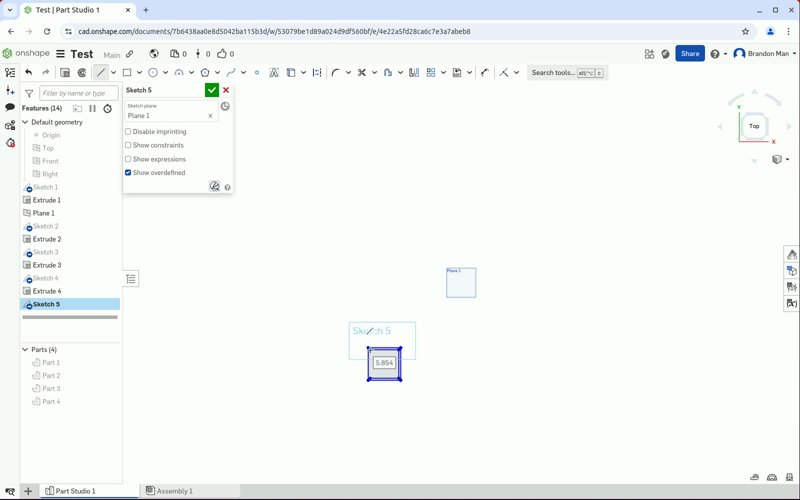
key_up(shift)
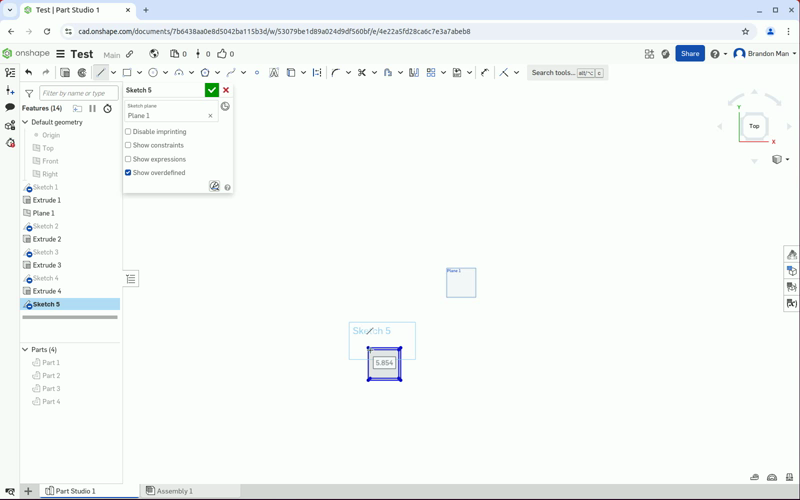
mouse_move(400, 349)
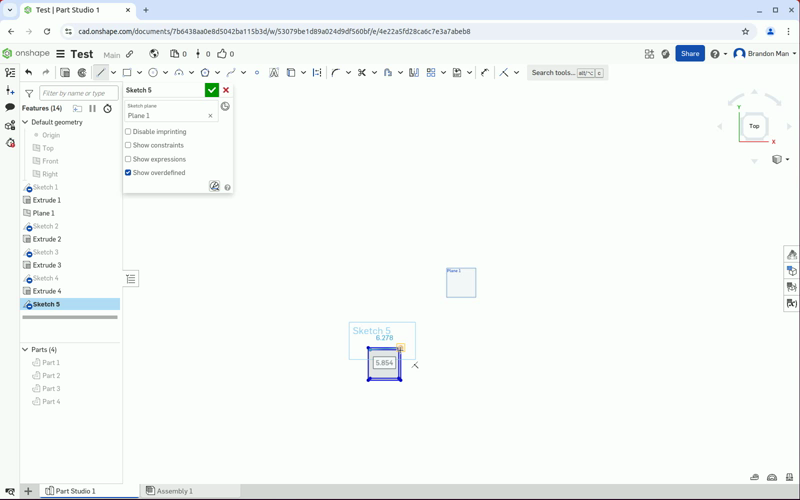
key_down(shift)
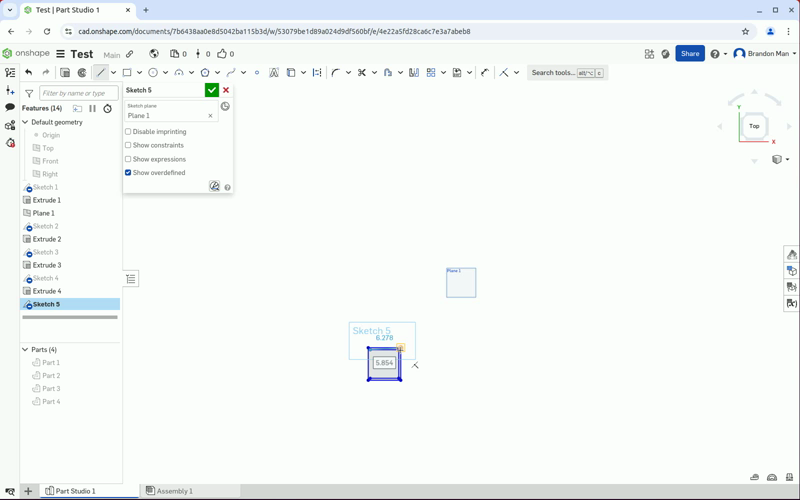
mouse_move(370, 378)
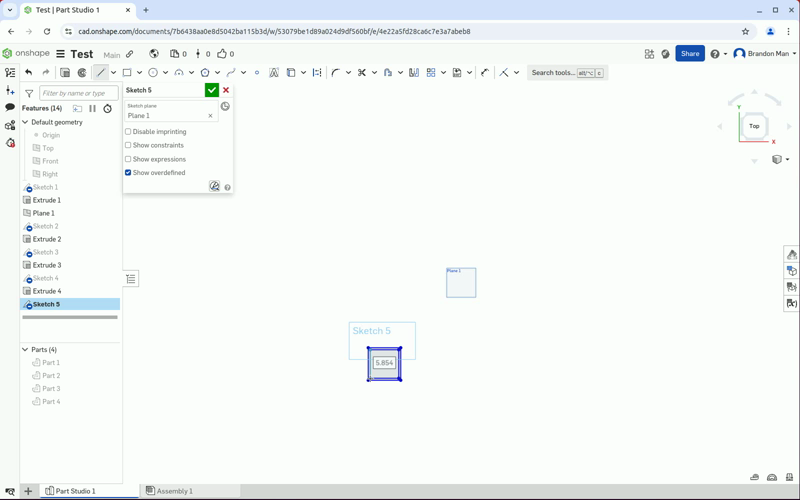
scroll(6)
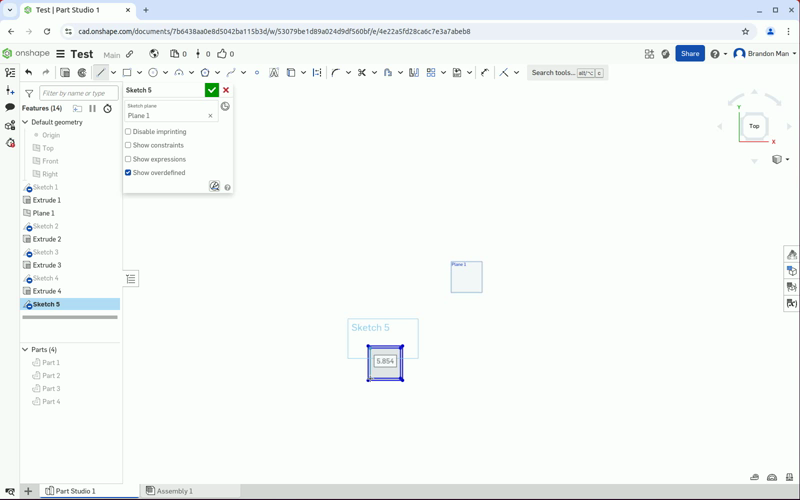
scroll(6)
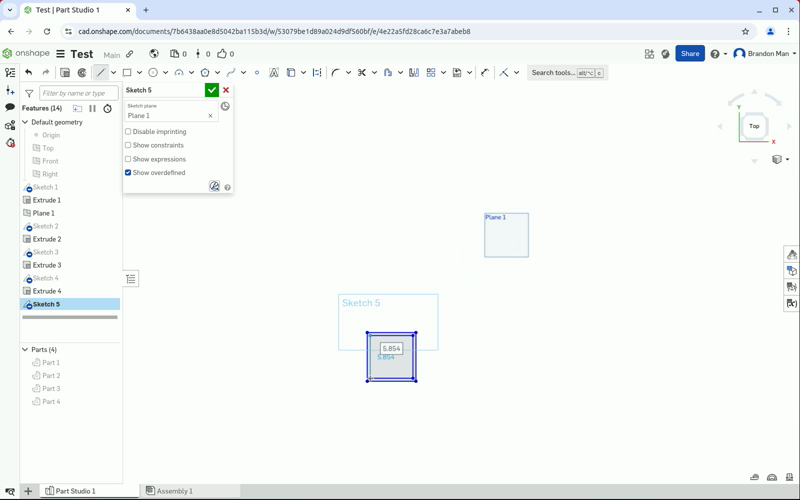
scroll(6)
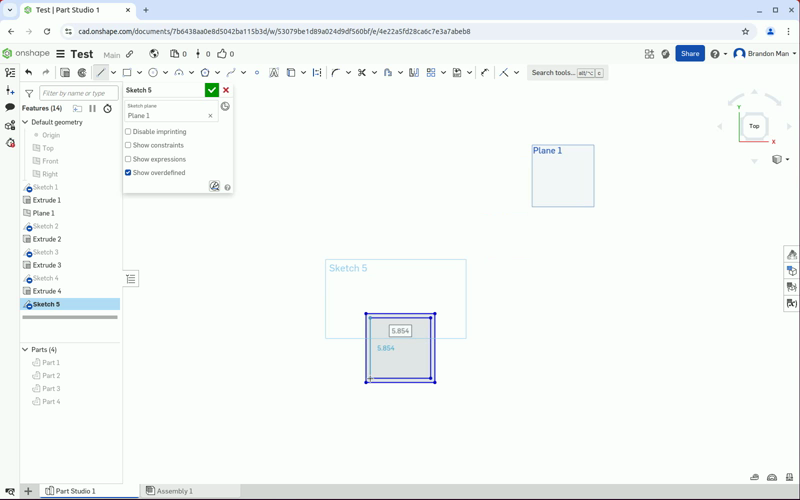
scroll(6)
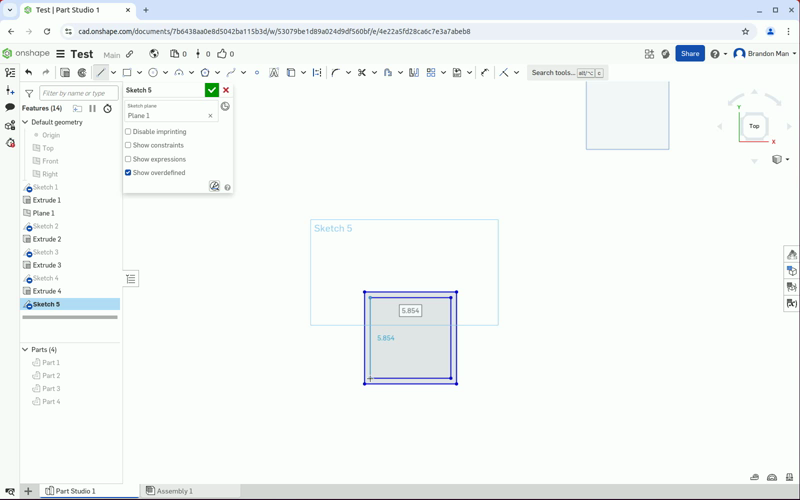
scroll(6)
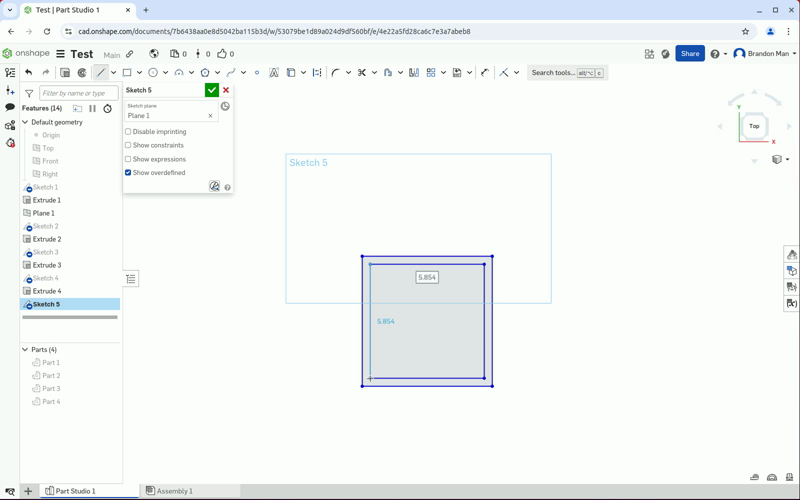
scroll(6)
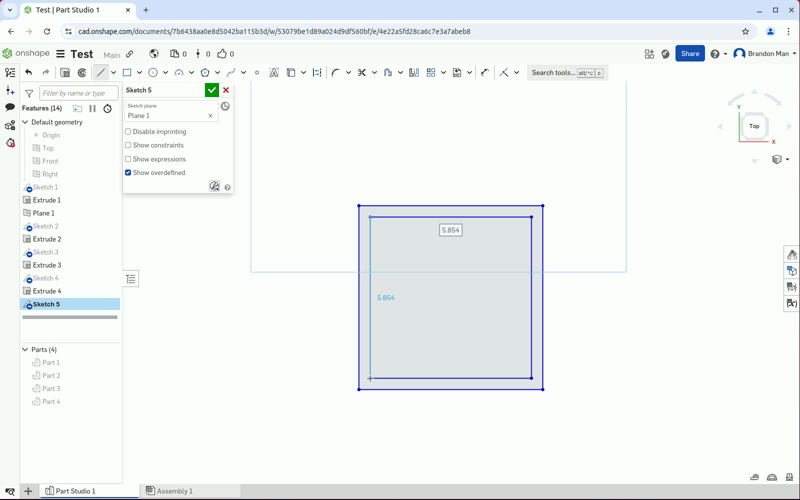
scroll(6)
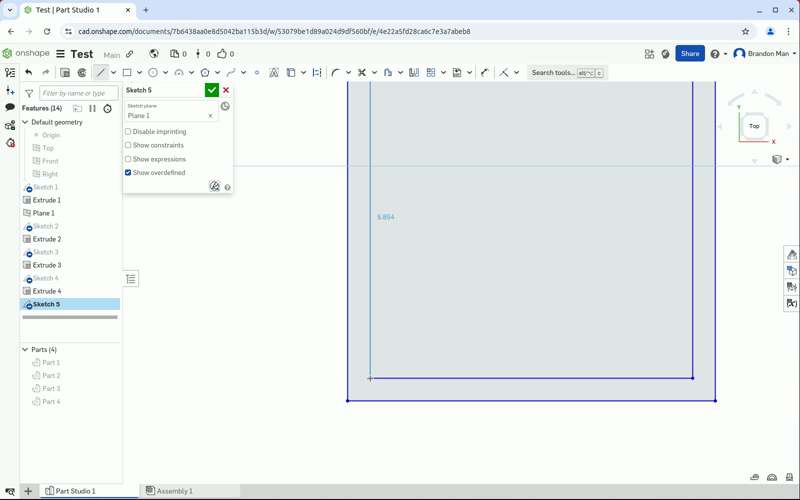
key_up(shift)
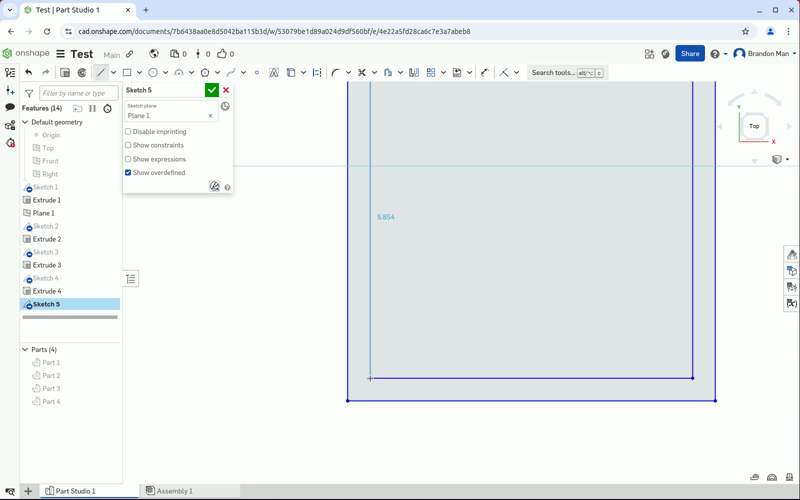
click(370, 378)
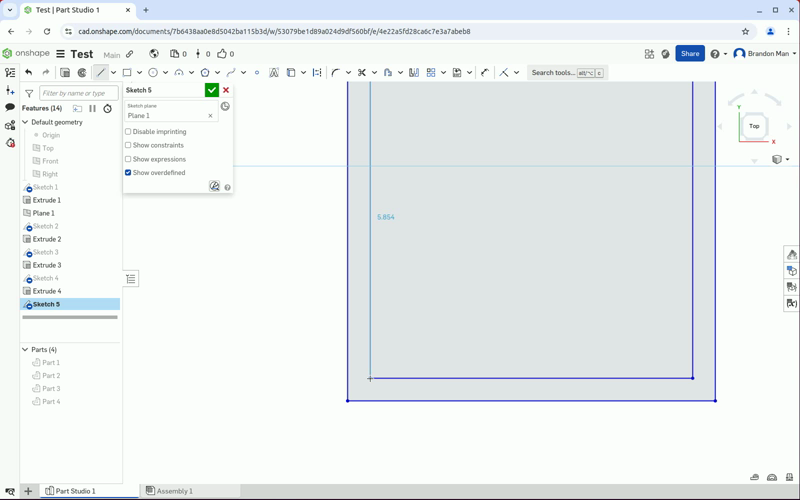
scroll(-6)
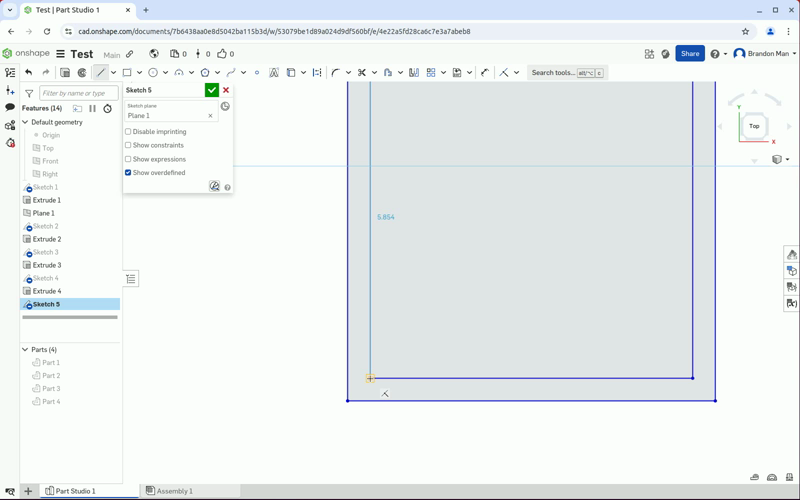
scroll(-6)
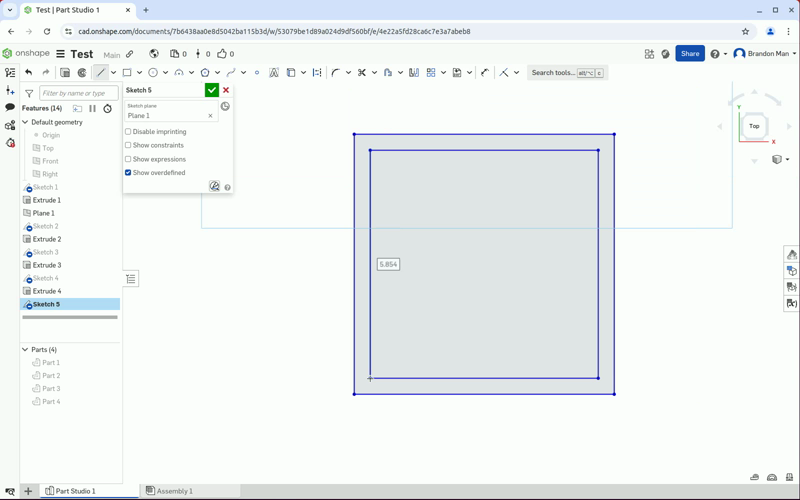
scroll(-6)
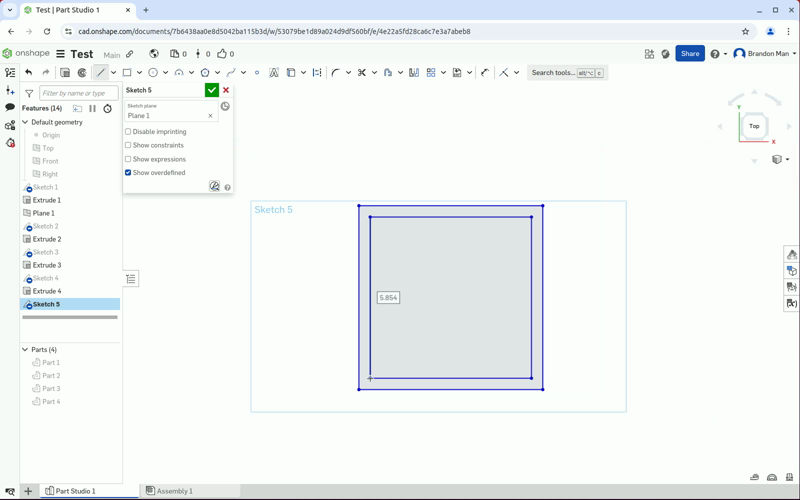
scroll(-6)
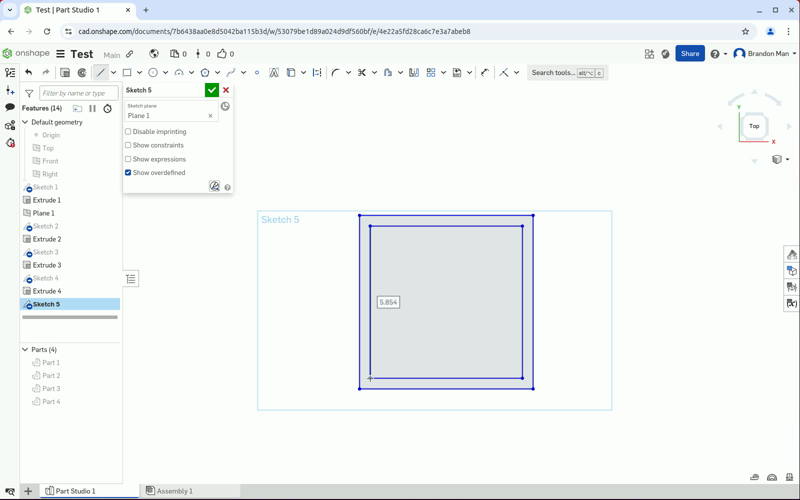
scroll(-6)
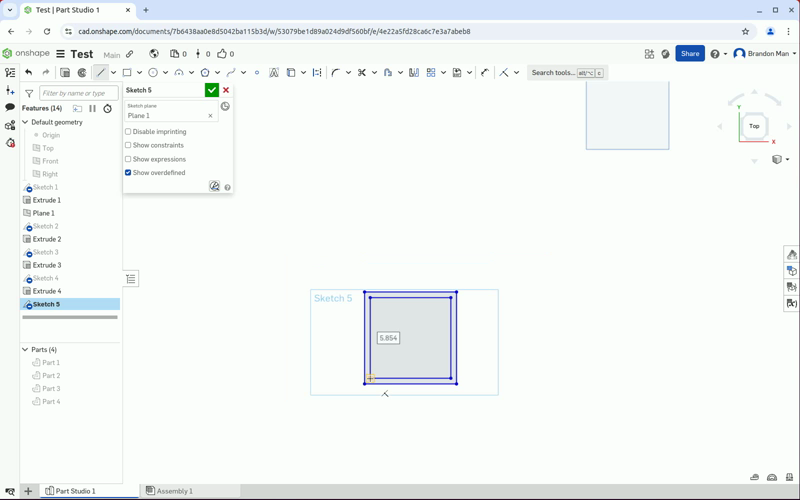
scroll(-6)
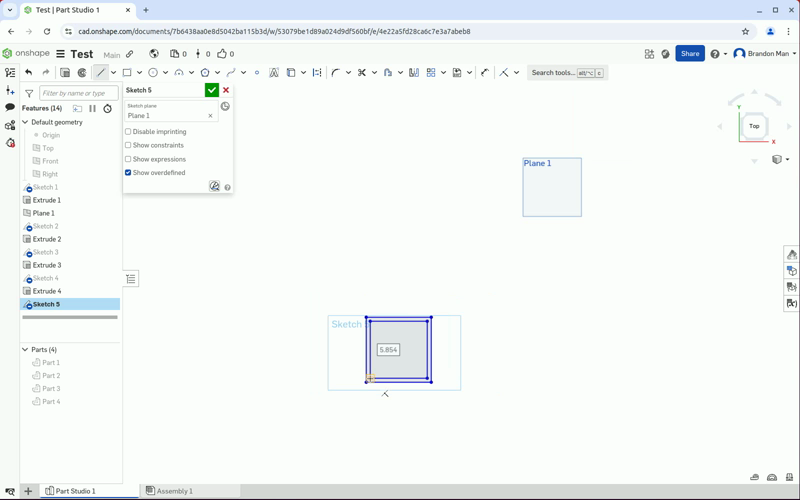
scroll(-6)
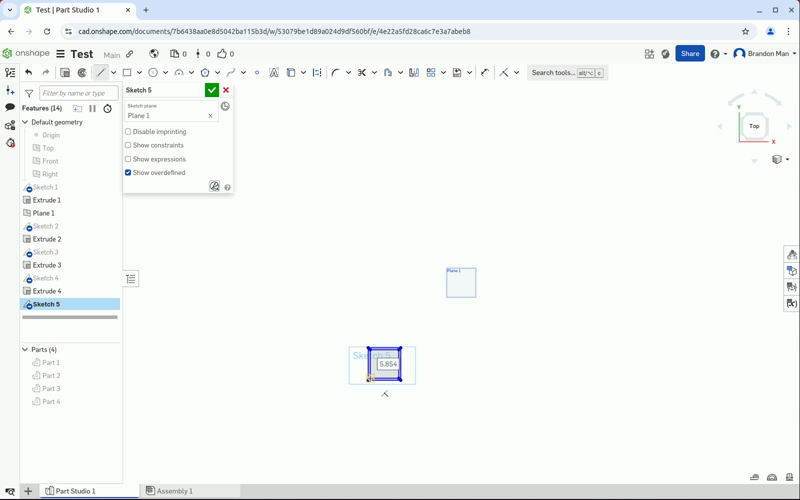
key(esc)
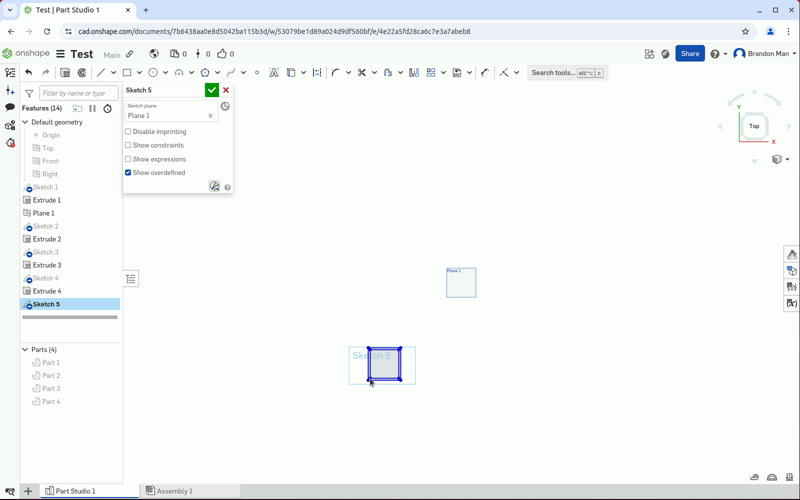
mouse_move(369, 348)
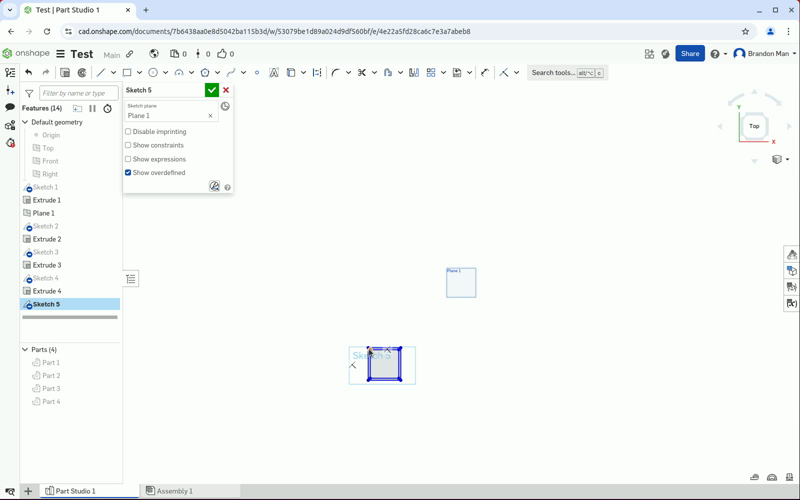
scroll(6)
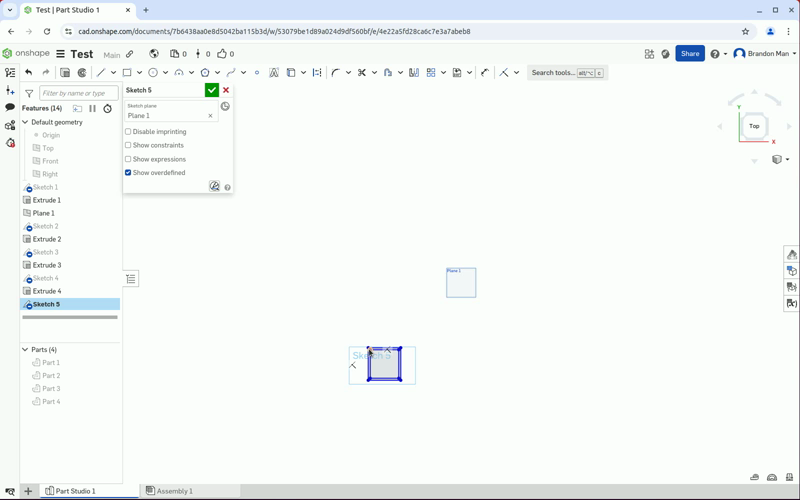
scroll(6)
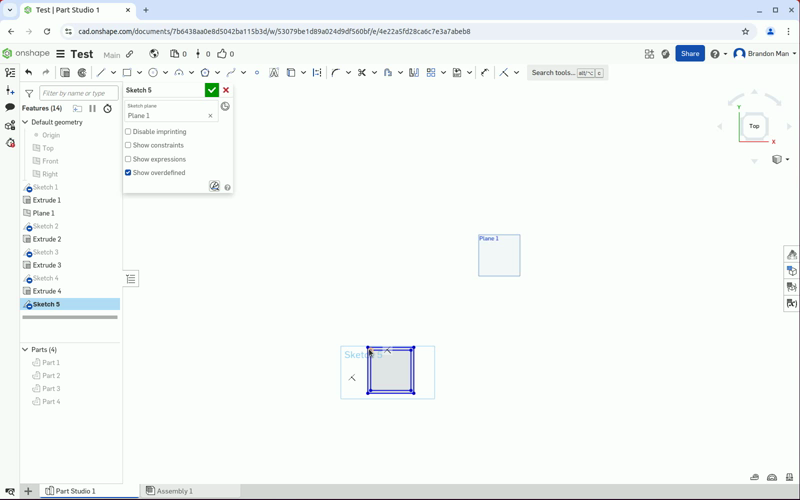
scroll(6)
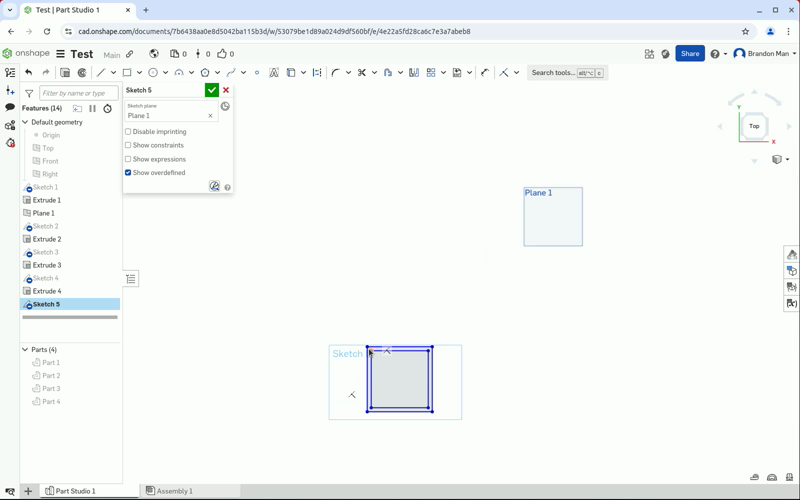
scroll(6)
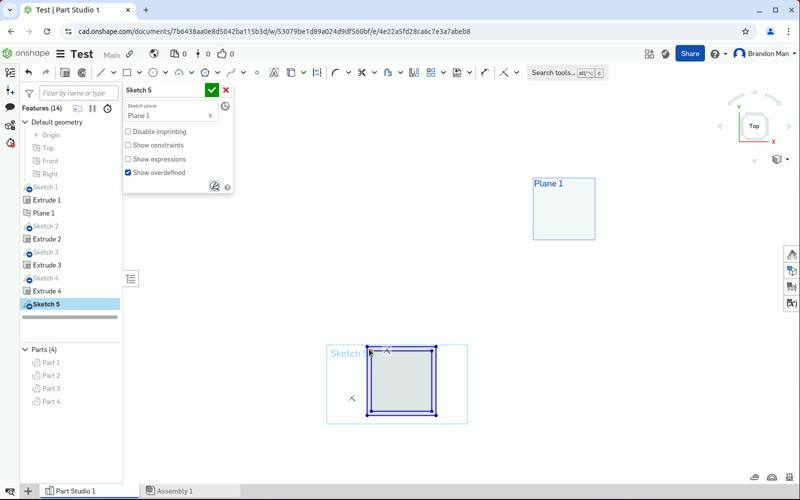
scroll(6)
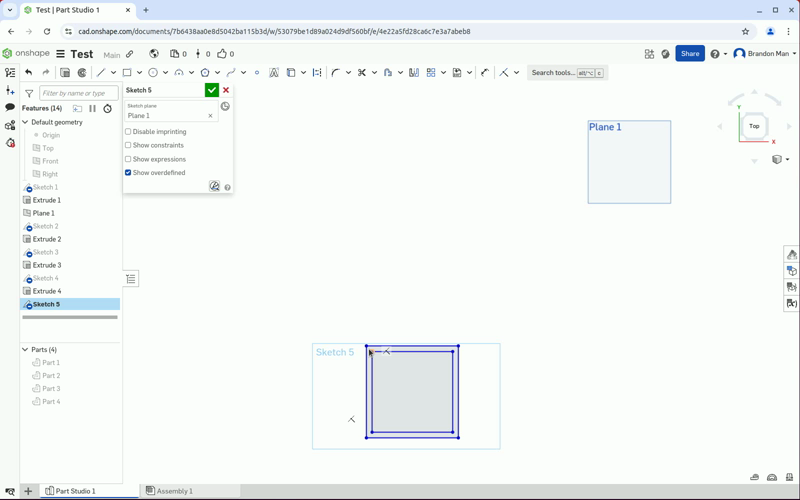
scroll(6)
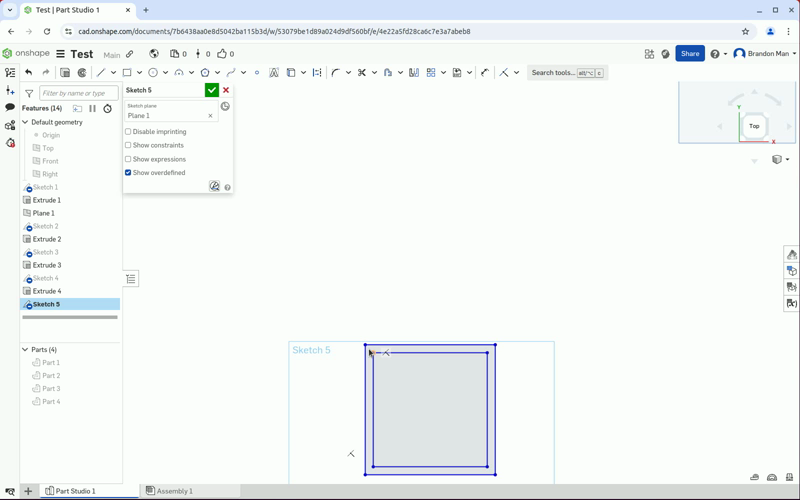
scroll(6)
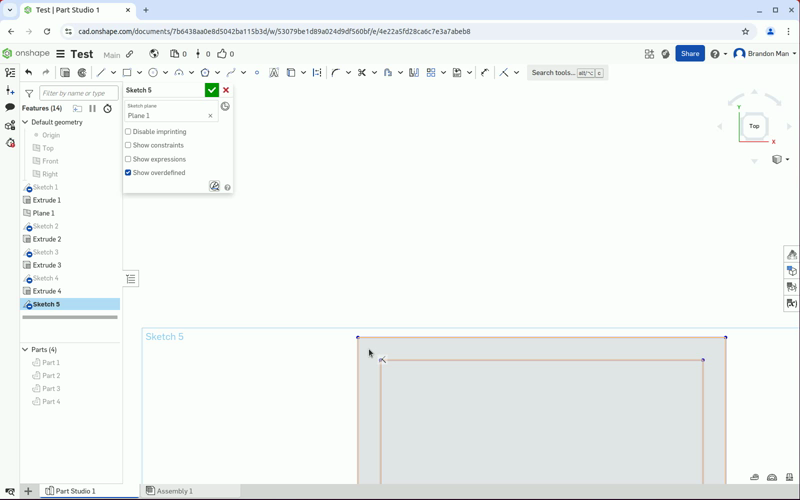
click(369, 348)
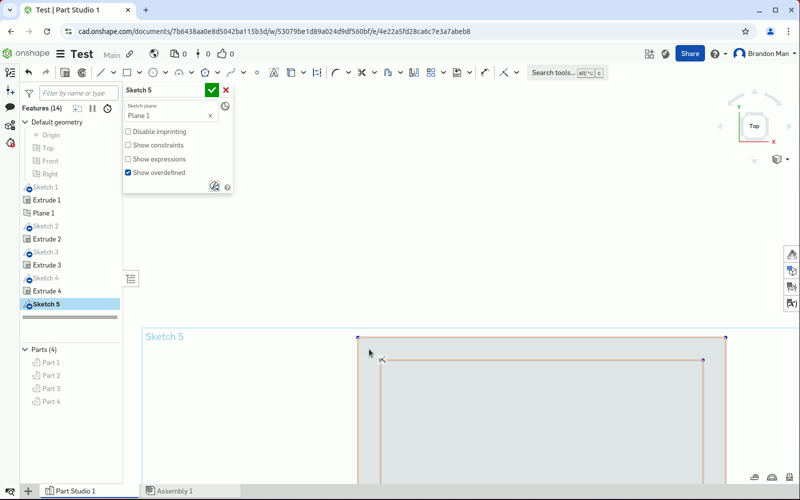
scroll(-6)
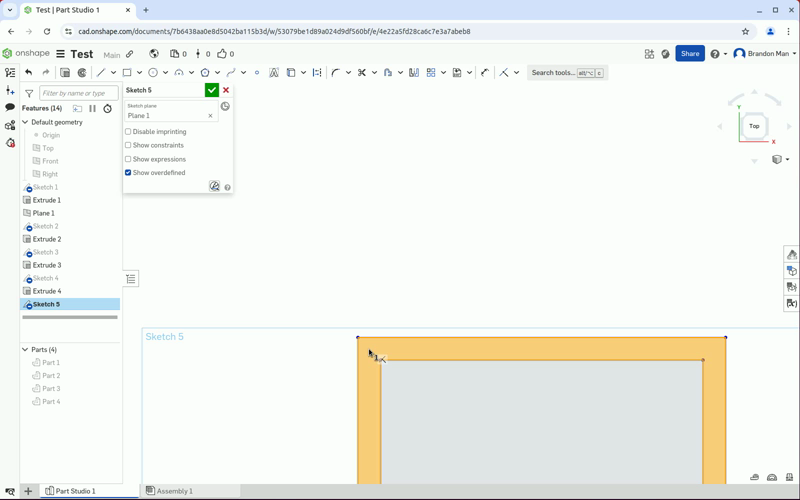
scroll(-6)
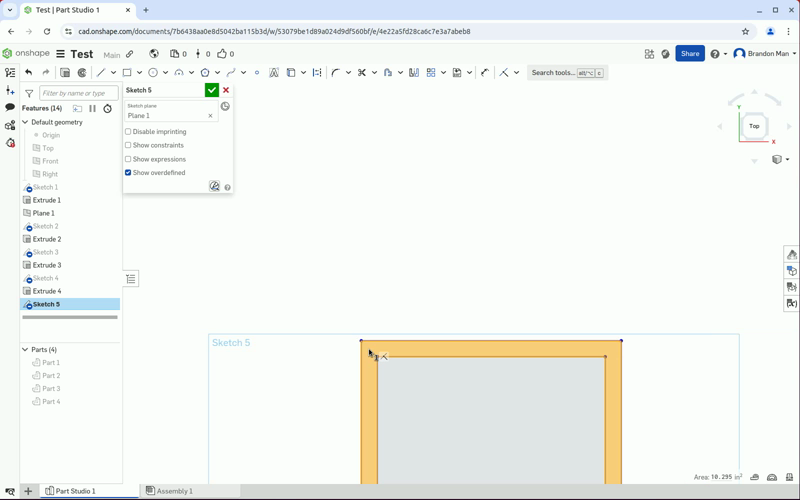
scroll(-6)
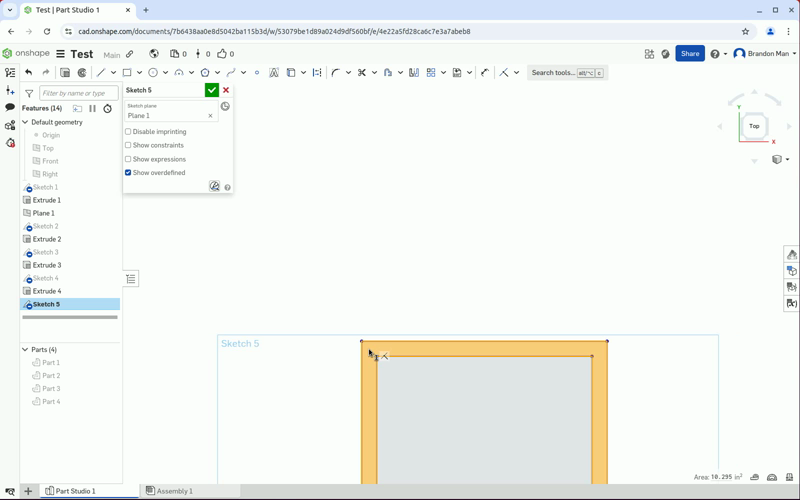
scroll(-6)
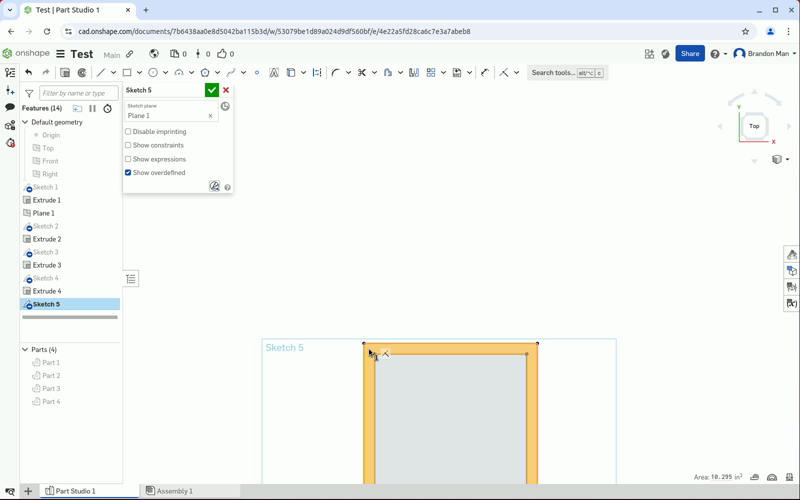
scroll(-6)
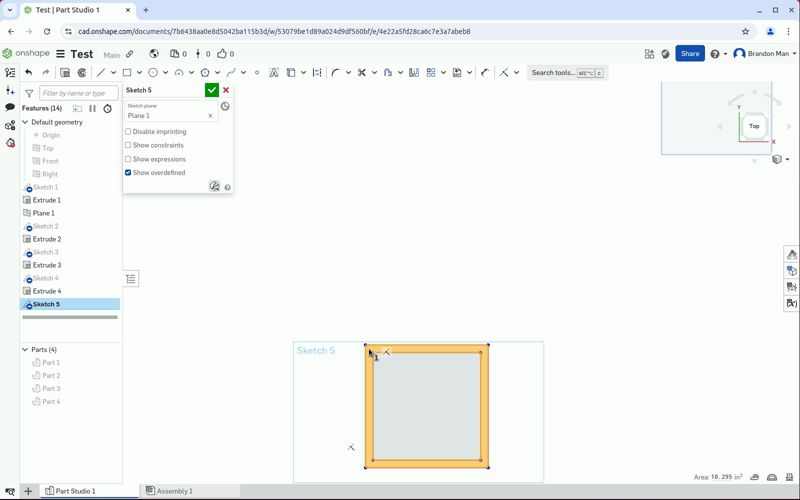
scroll(-6)
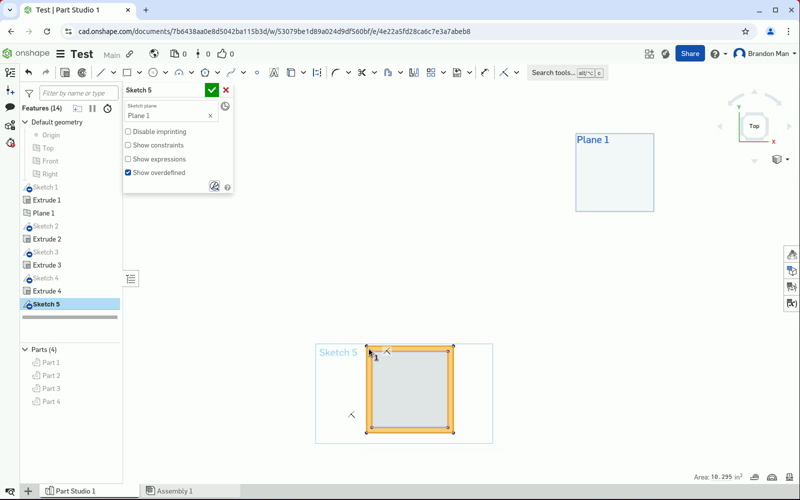
scroll(-6)
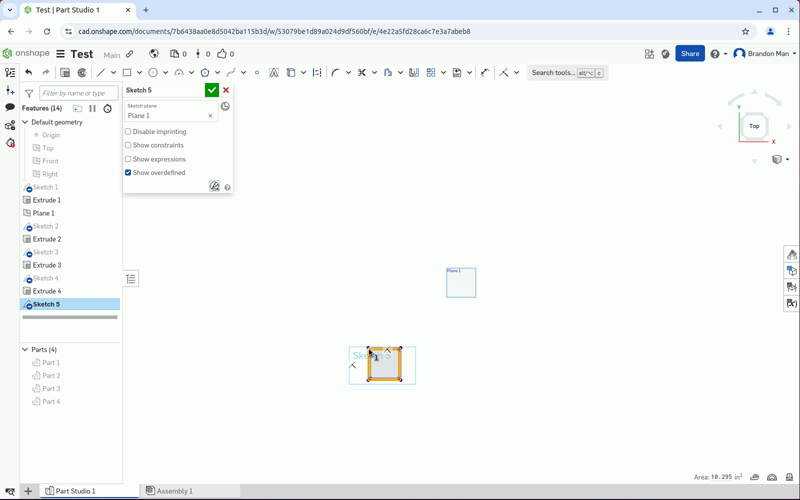
mouse_move(73, 352)
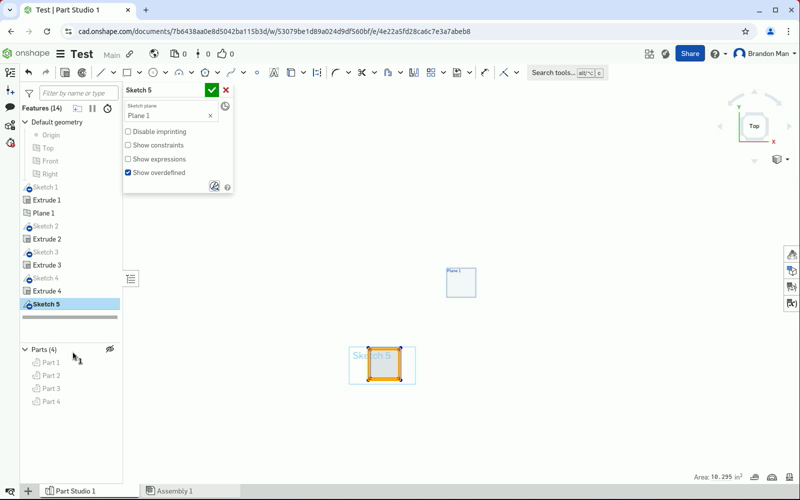
key(shift+y)
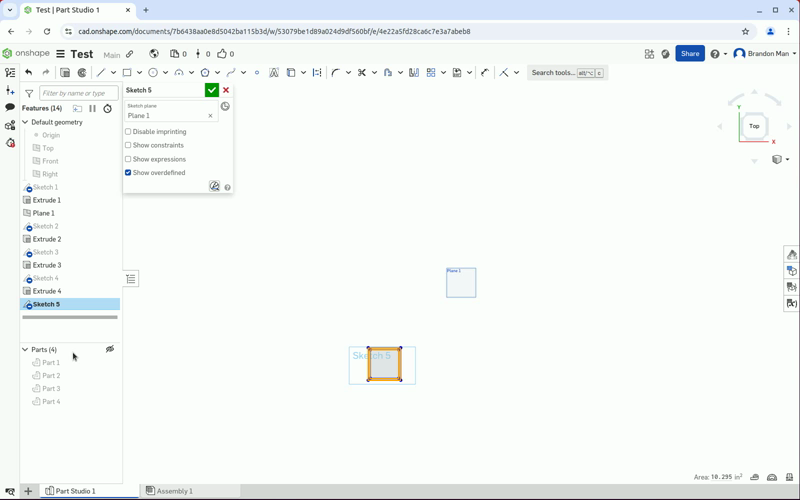
key(shift+e)
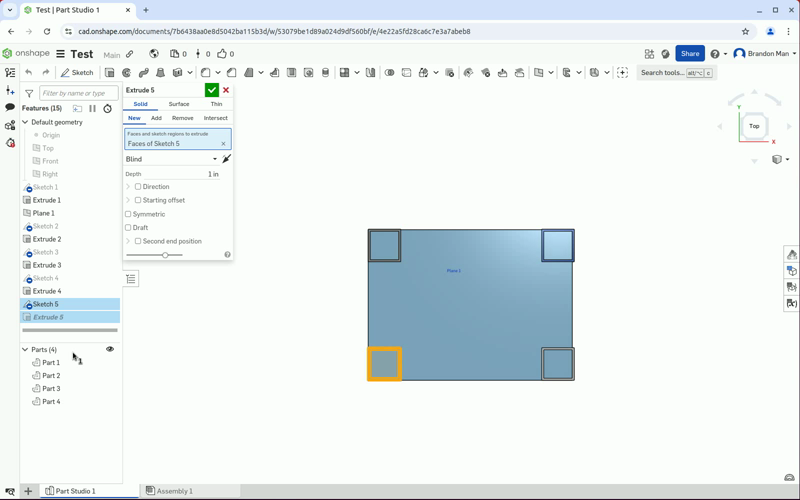
mouse_move(143, 106)
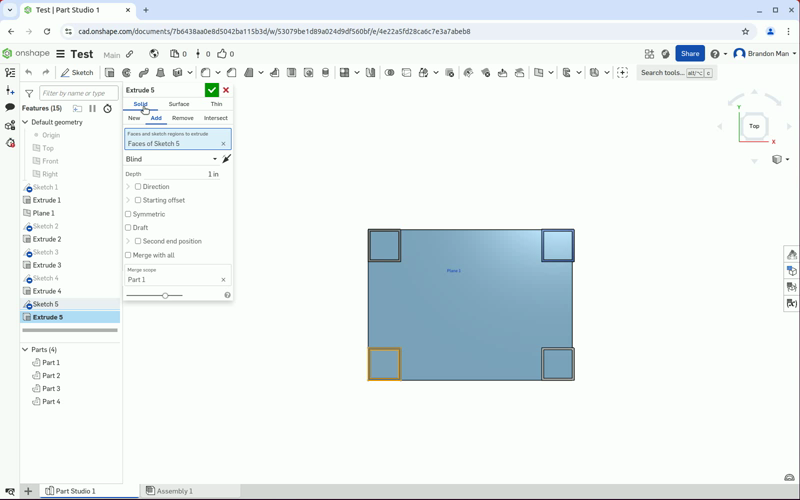
click(143, 106)
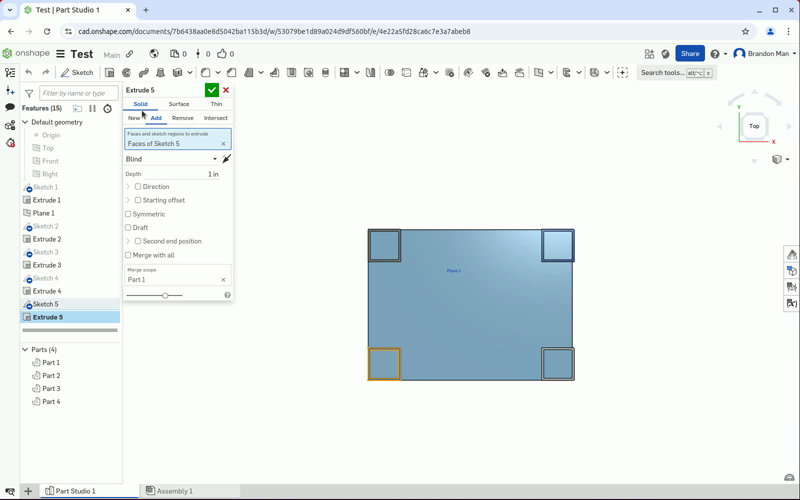
mouse_move(137, 120)
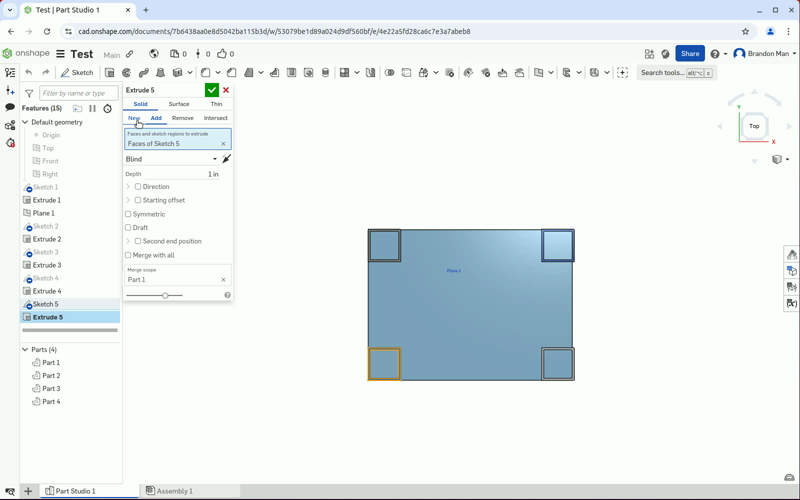
click(137, 120)
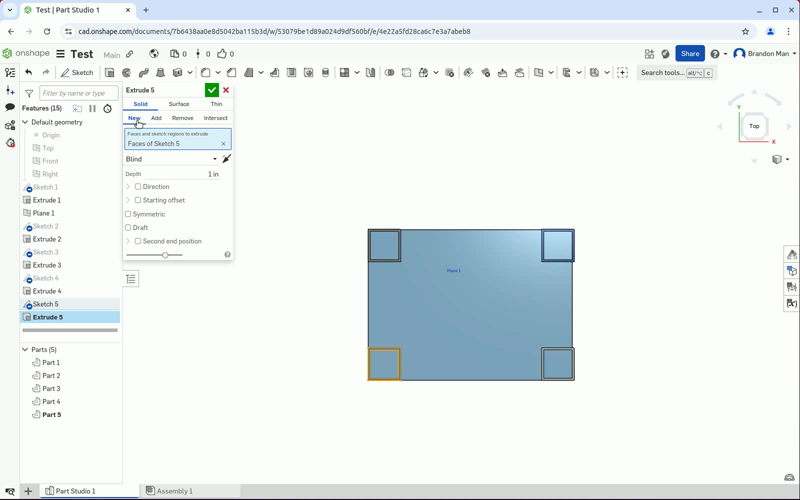
key(tab, 4)
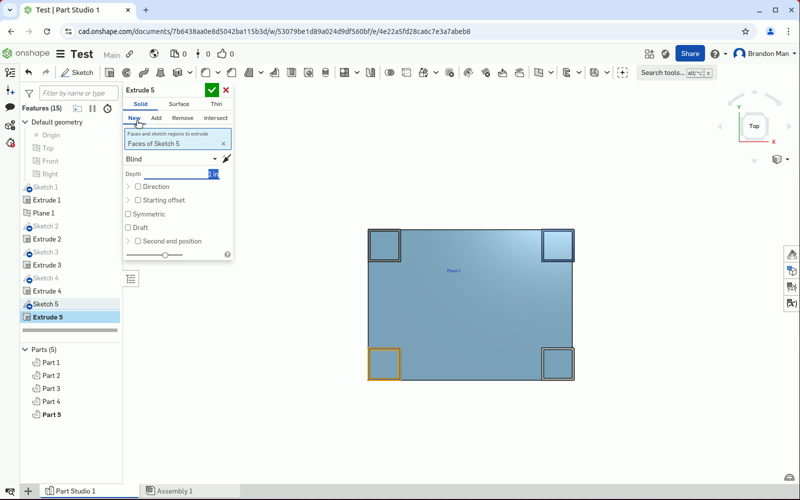
text(9.628)
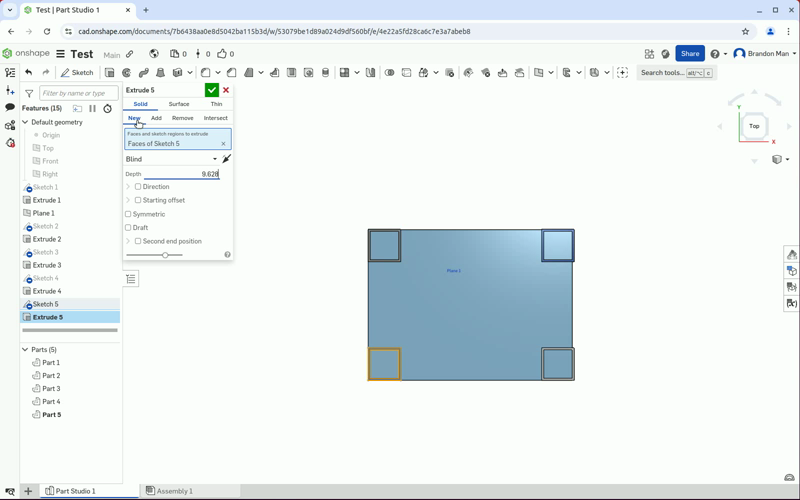
key(enter)
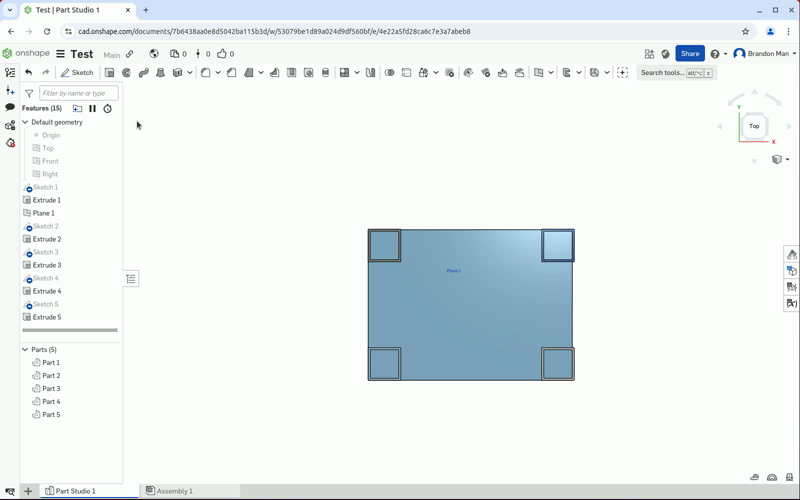
key(shift+h)
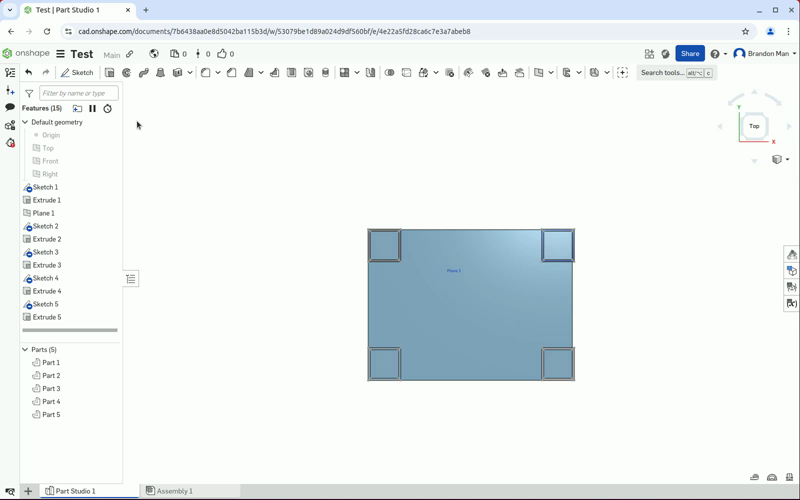
key(shift+h)
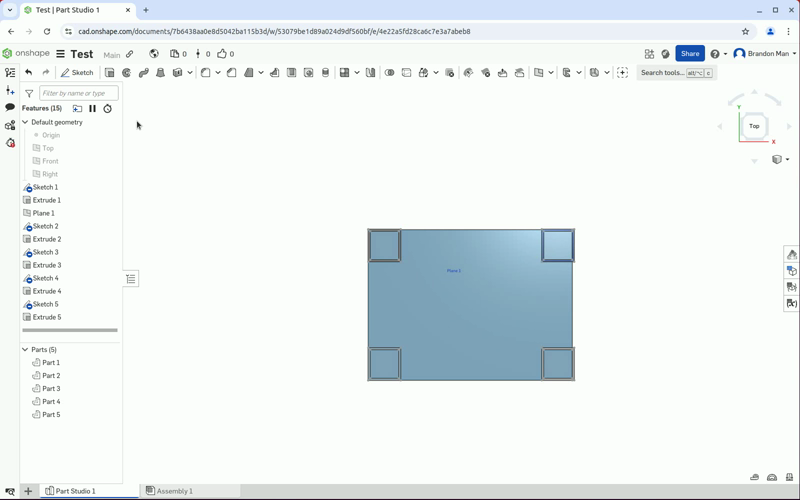
key(shift+7)
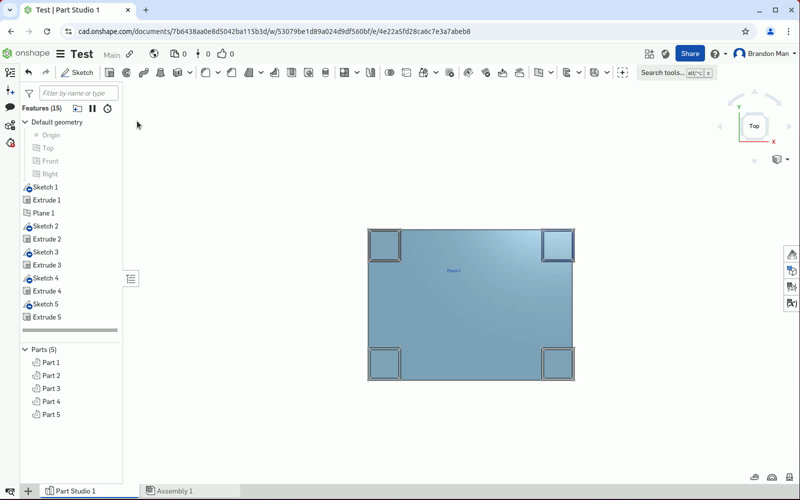
key(up, 3)
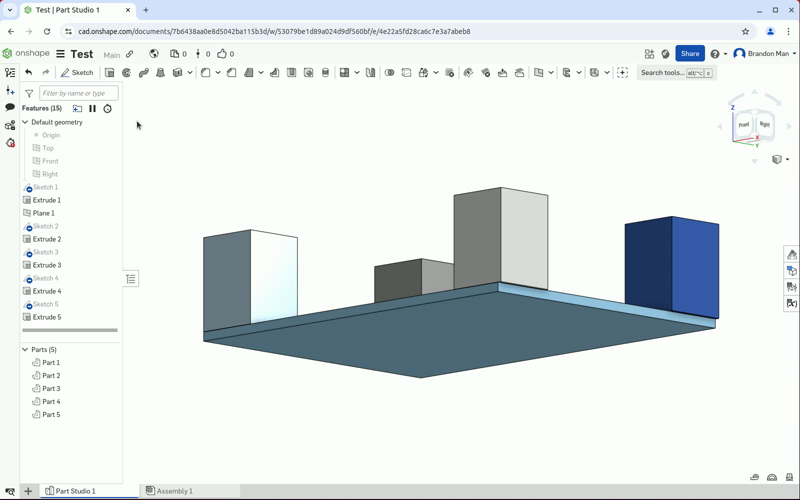
key(left, 3)
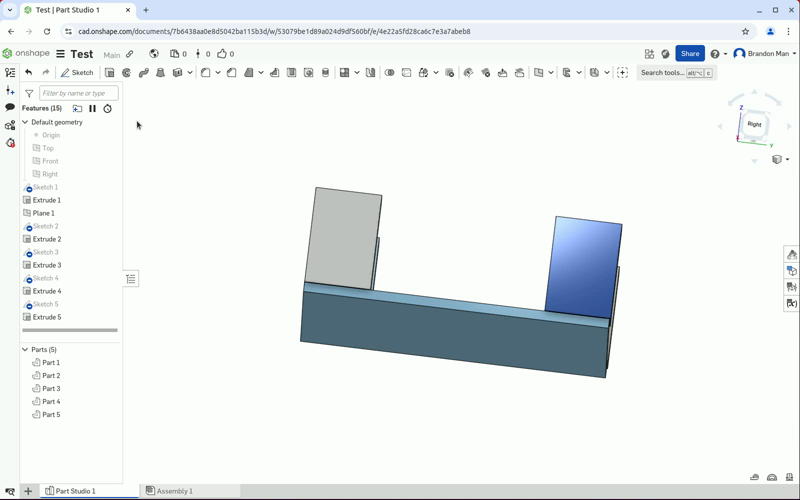
key(right, 3)
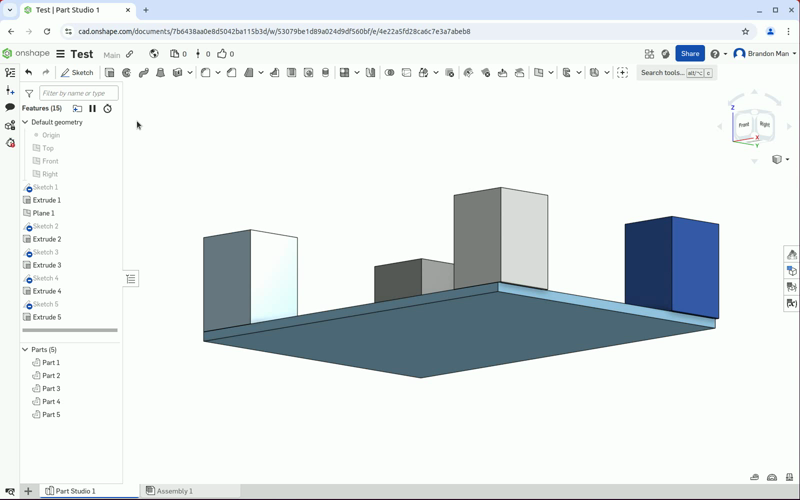
key(down, 3)
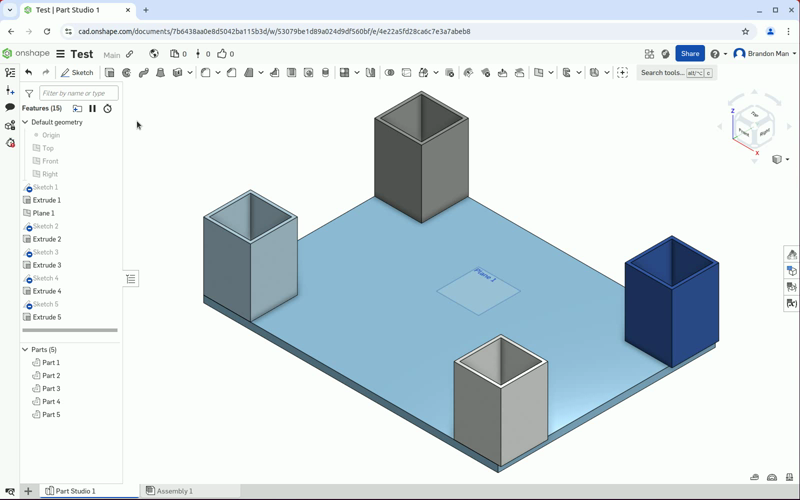
mouse_move(73, 189)
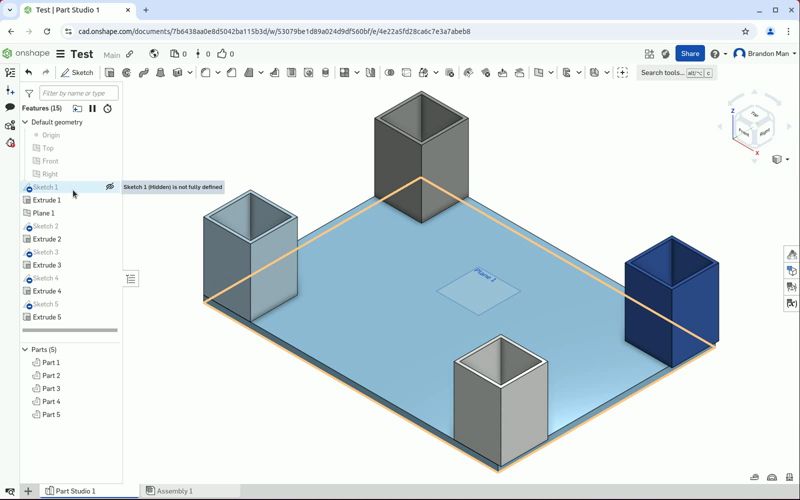
click(73, 189)